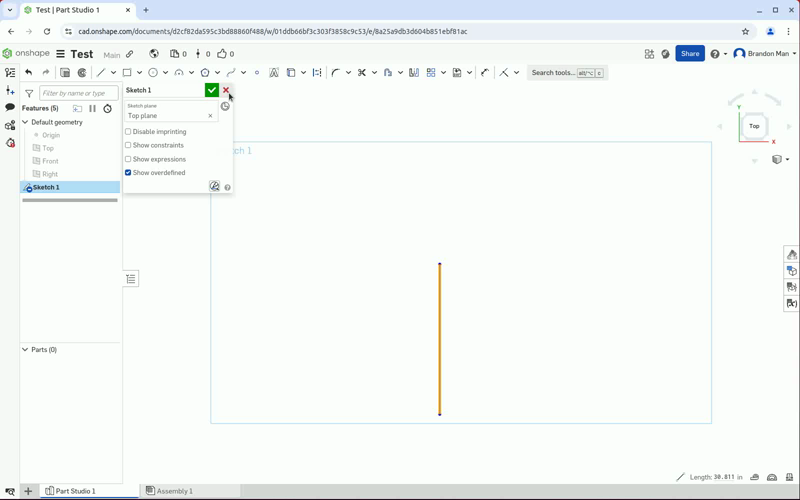
key(shift+h)
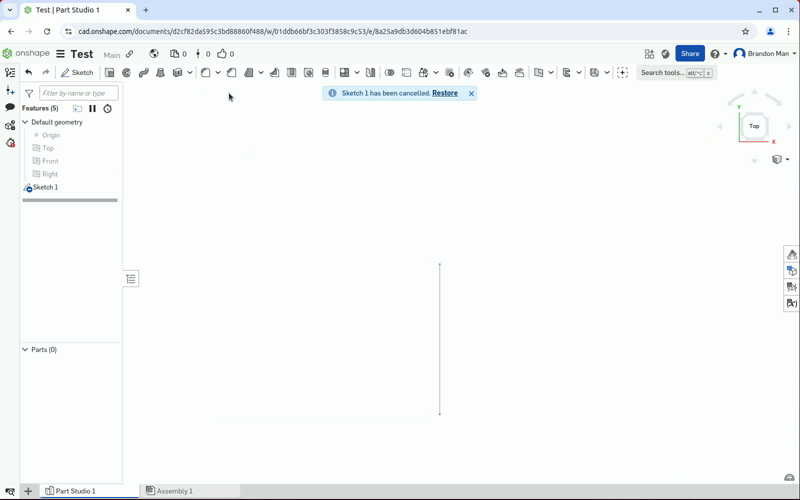
key(shift+s)
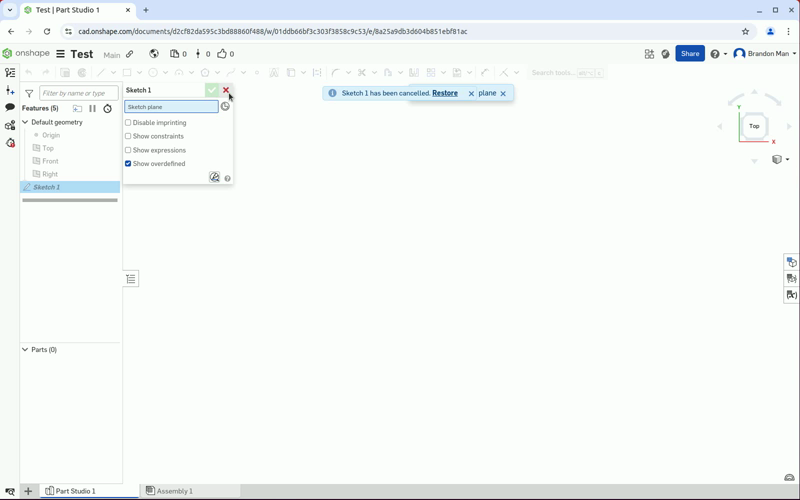
mouse_move(73, 150)
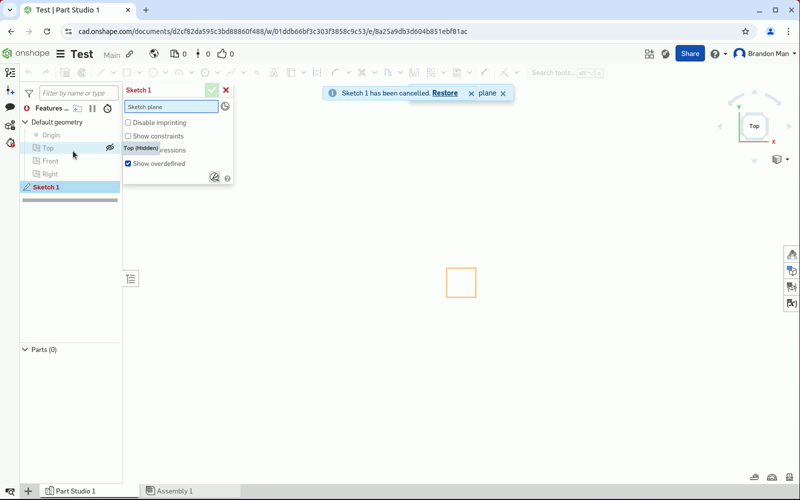
click(73, 150)
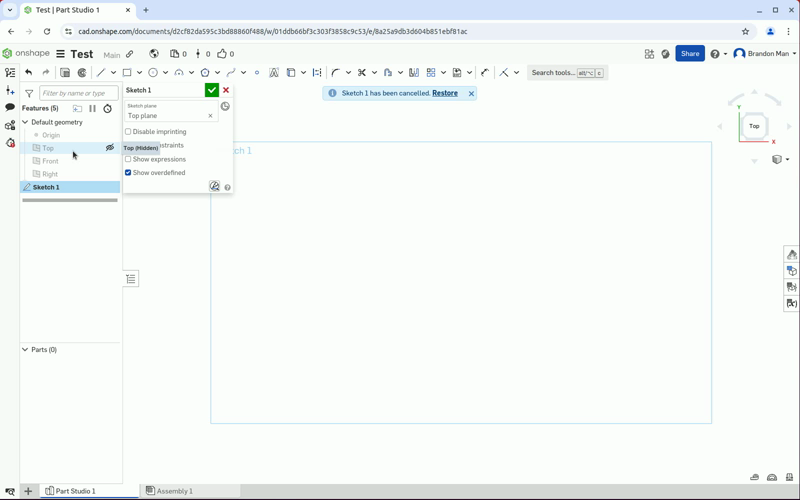
mouse_move(73, 352)
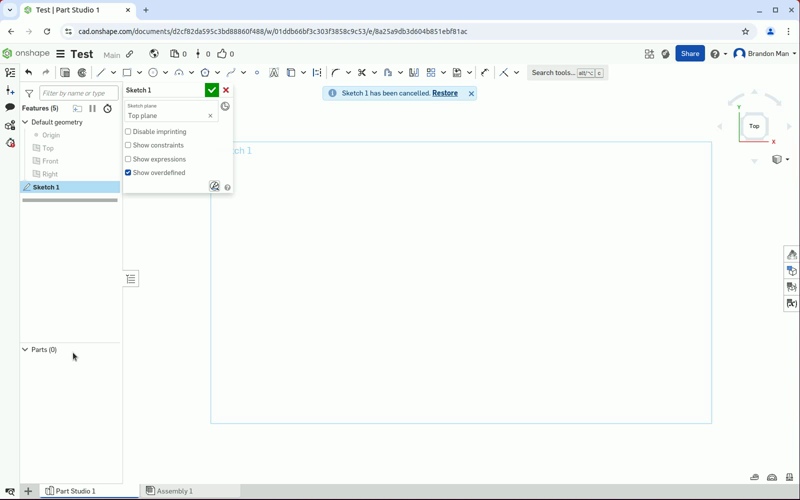
key(y)
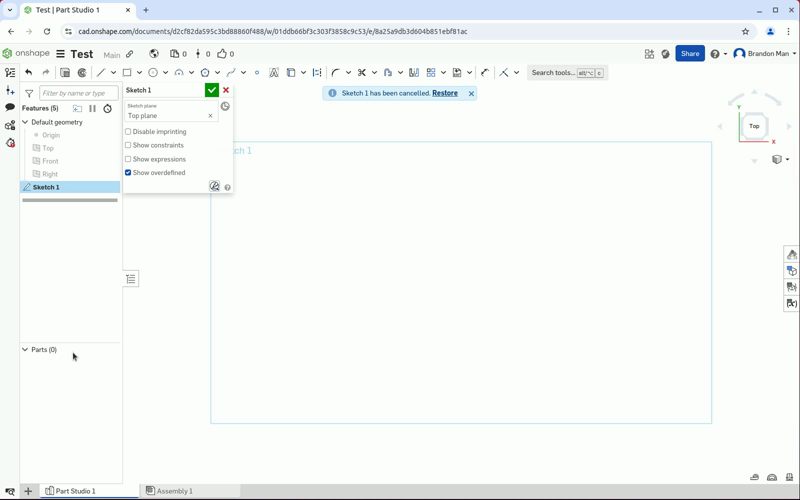
key(l)
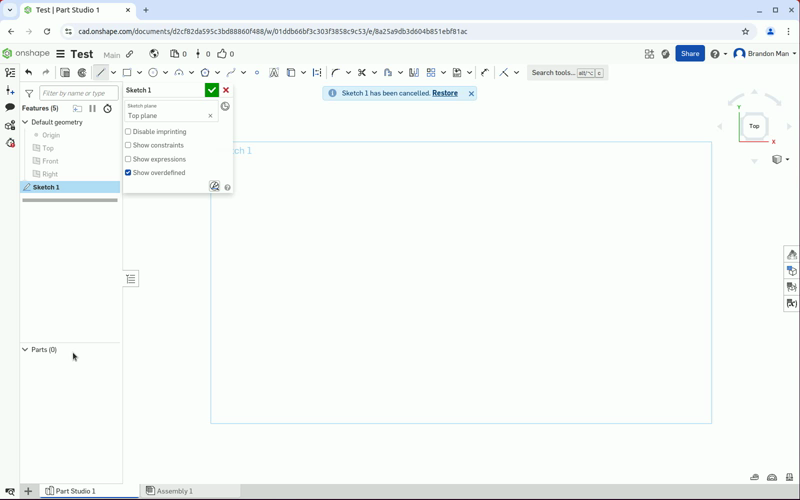
key_down(shift)
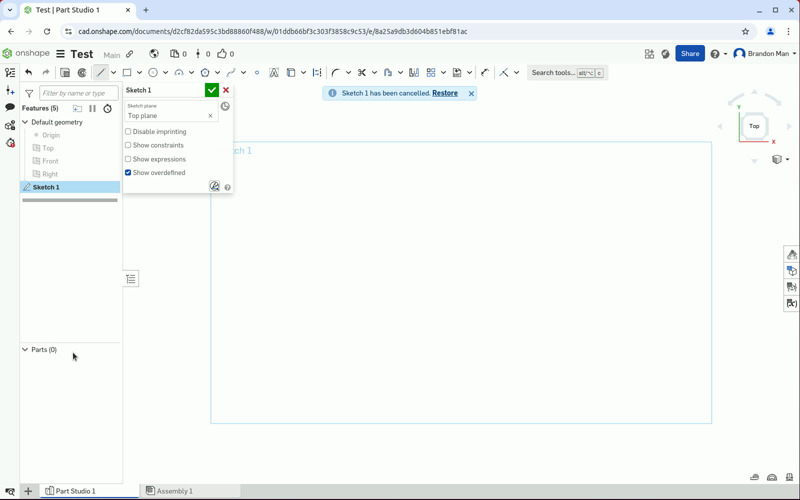
mouse_move(401, 330)
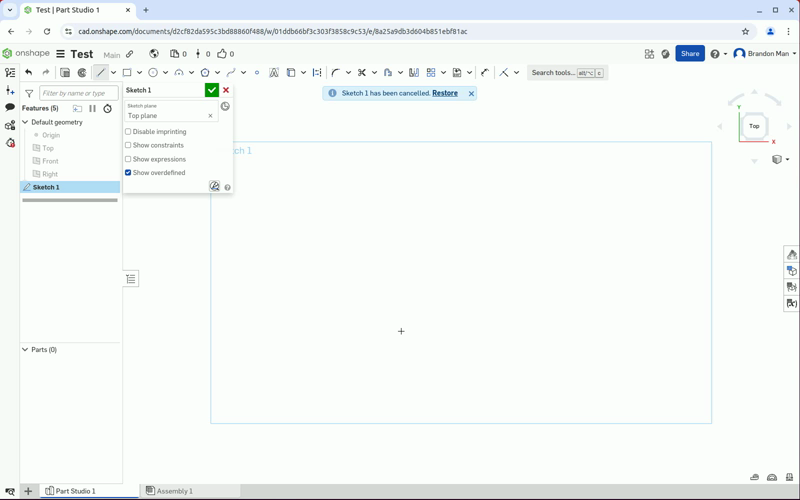
click(401, 330)
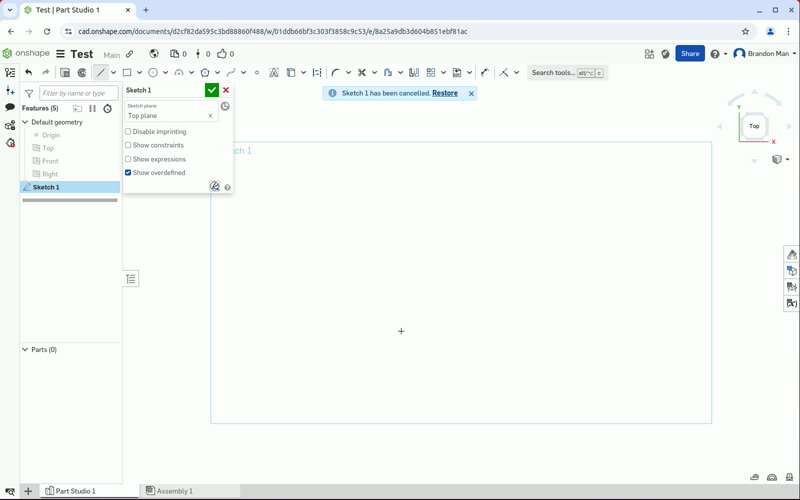
key_up(shift)
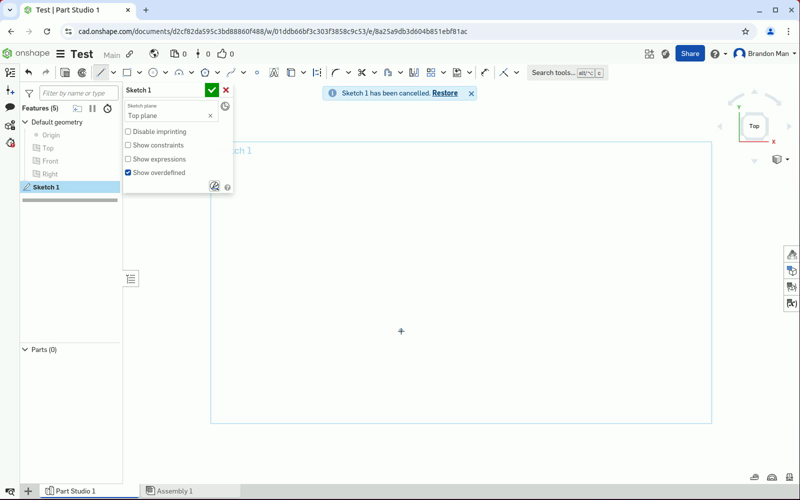
key_down(shift)
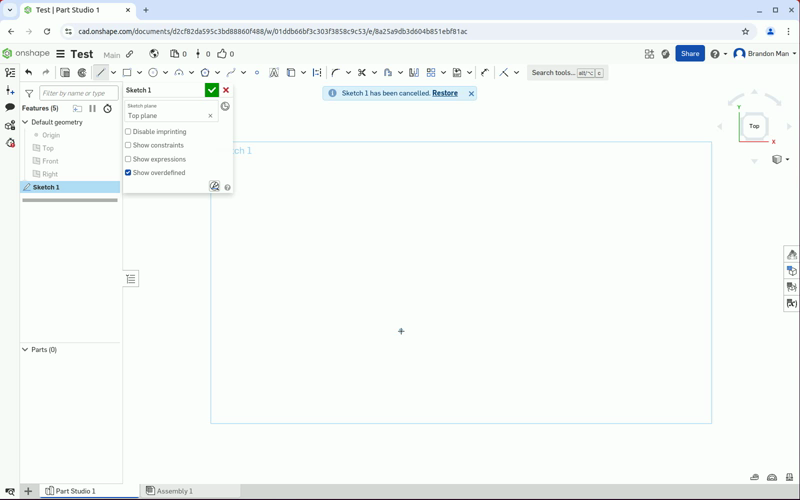
mouse_move(431, 330)
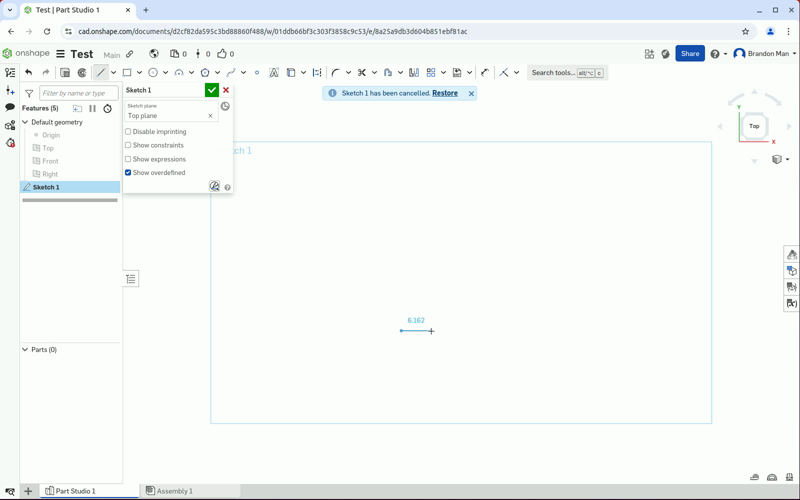
mouse_move(412, 342)
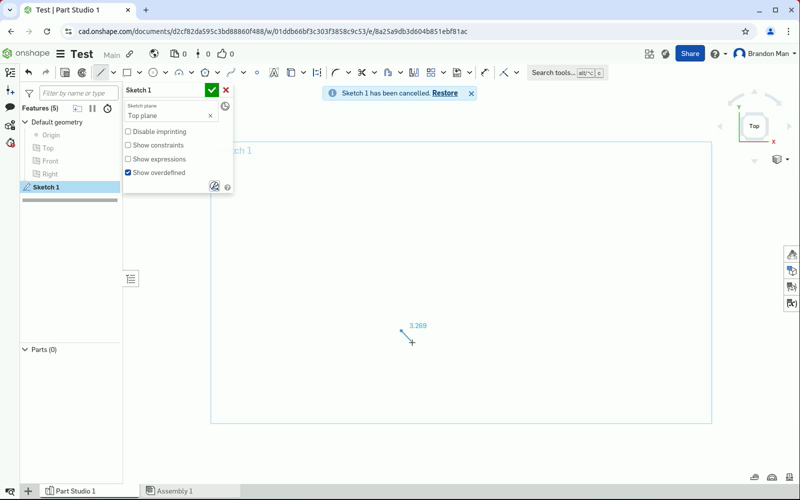
click(412, 342)
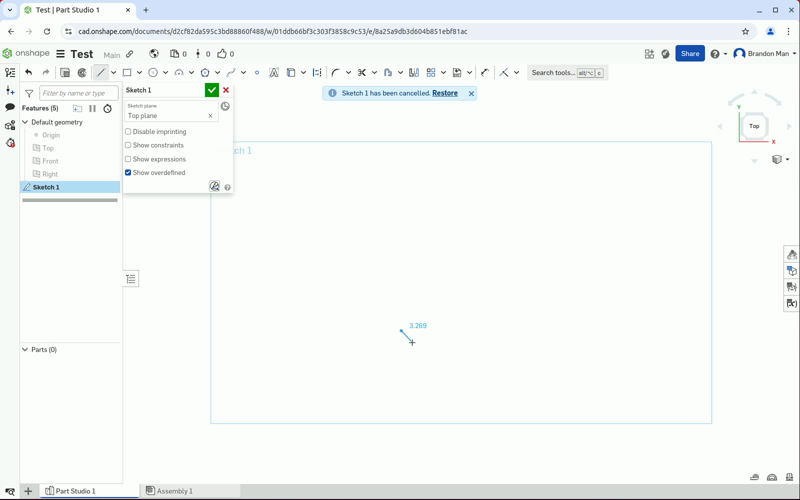
key_up(shift)
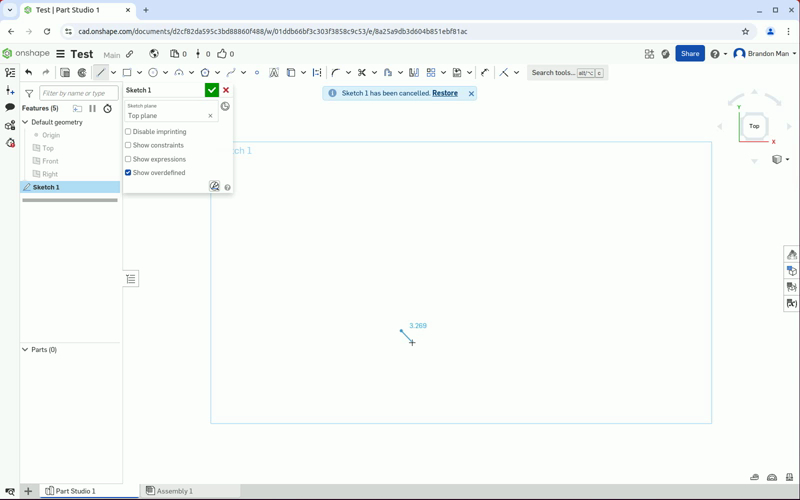
key_down(shift)
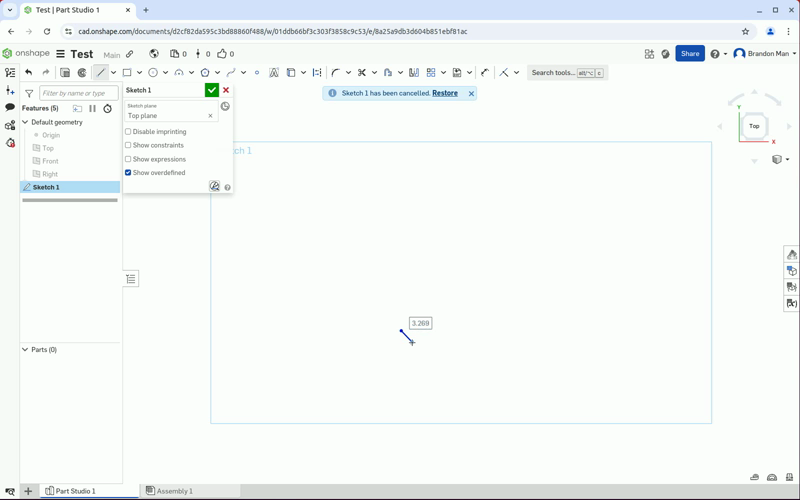
mouse_move(508, 342)
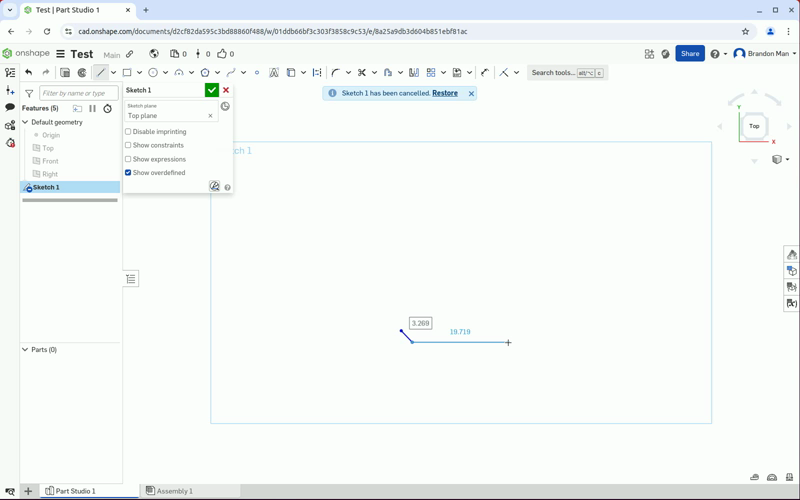
click(508, 342)
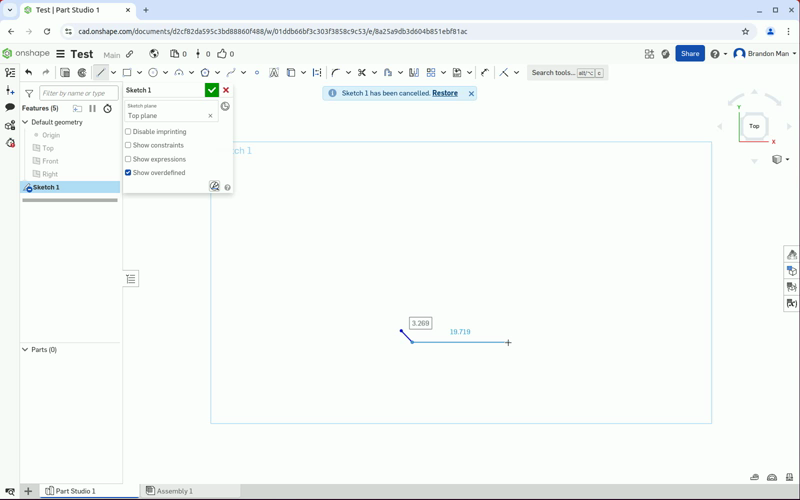
key_up(shift)
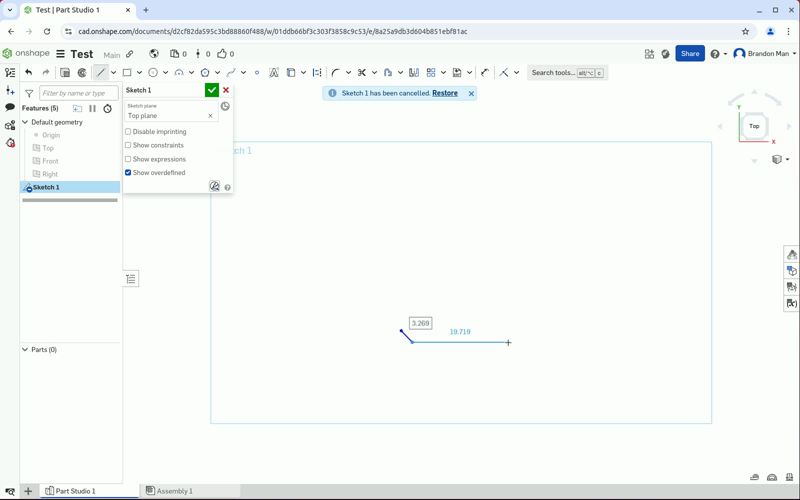
key_down(shift)
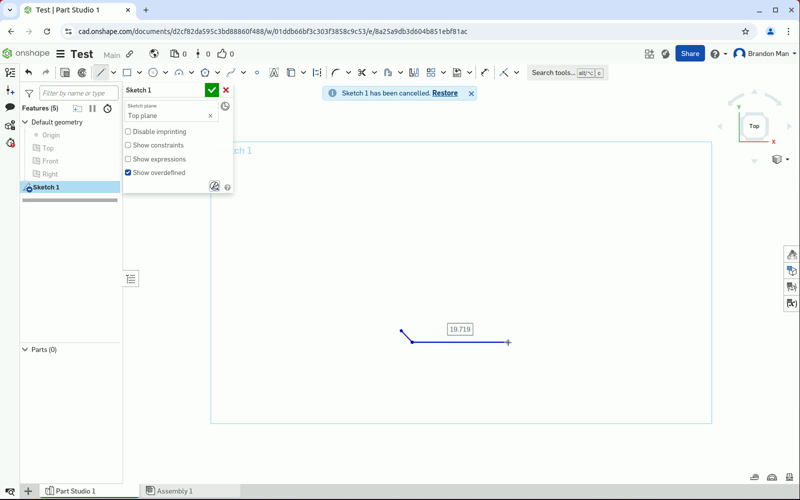
mouse_move(538, 342)
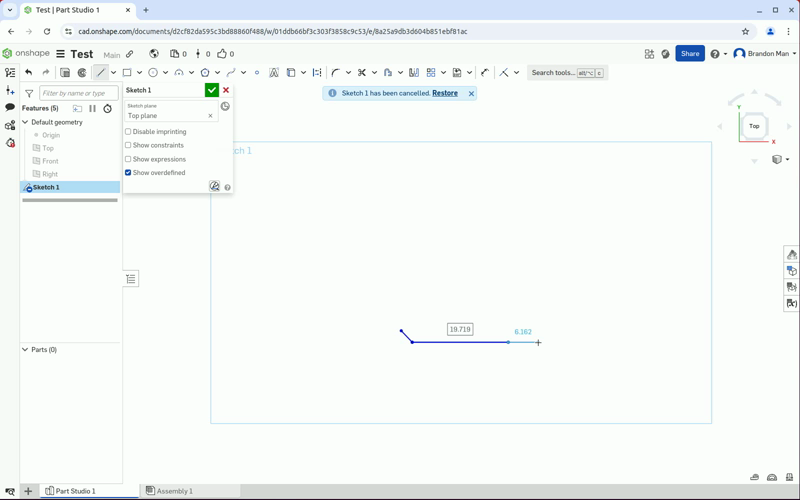
mouse_move(519, 330)
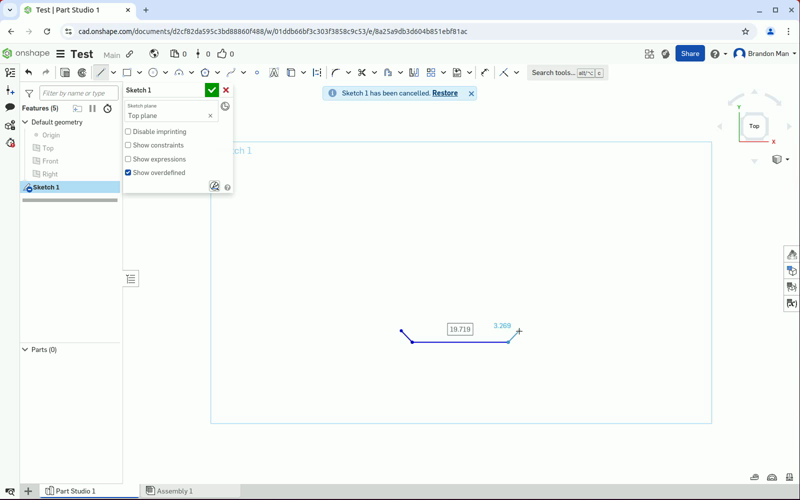
click(519, 330)
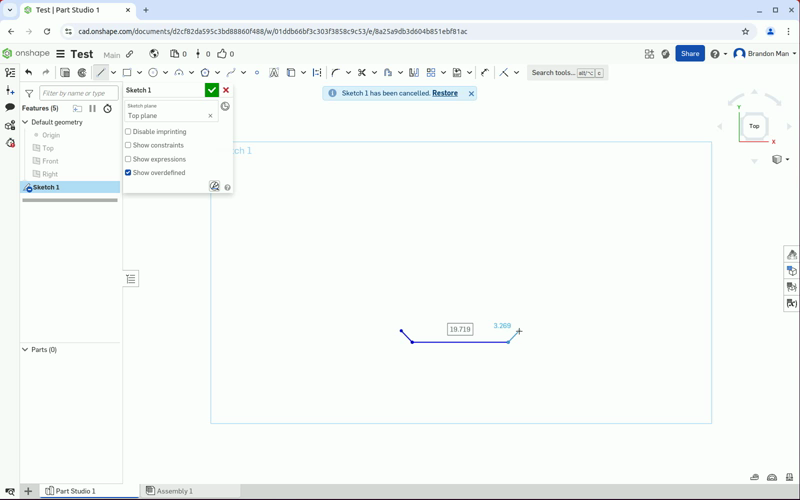
key_up(shift)
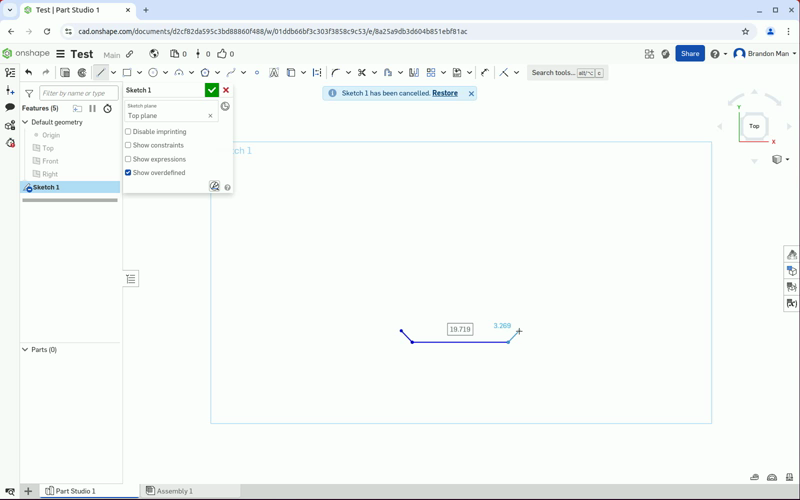
key_down(shift)
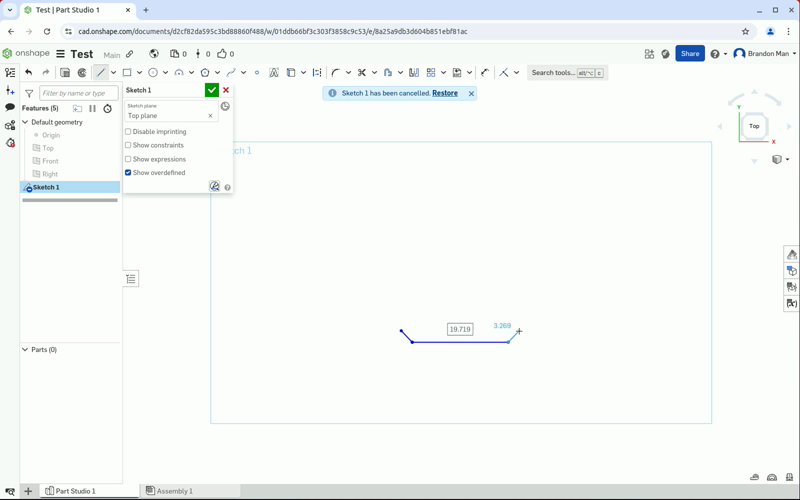
mouse_move(519, 234)
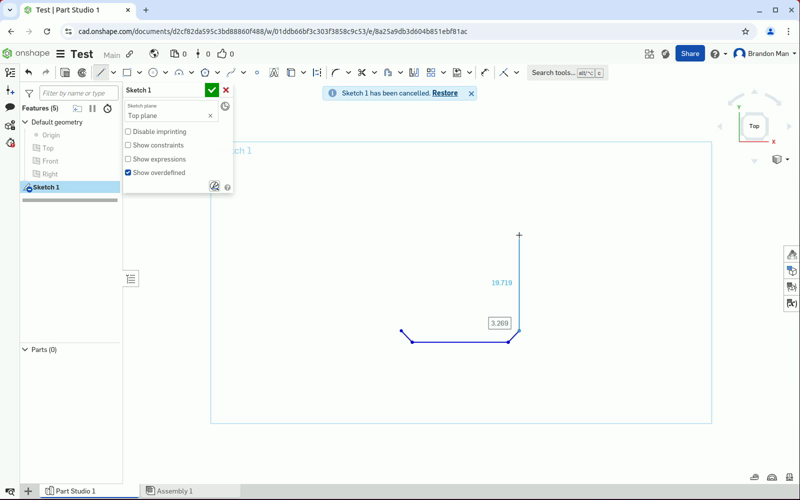
click(519, 234)
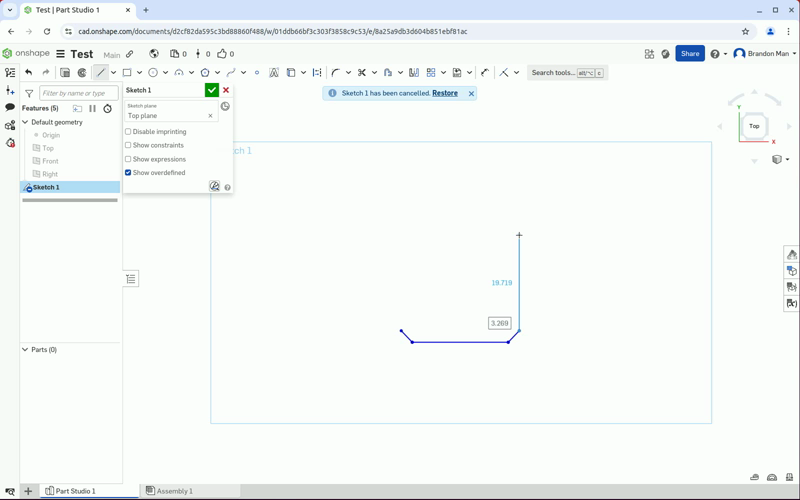
key_up(shift)
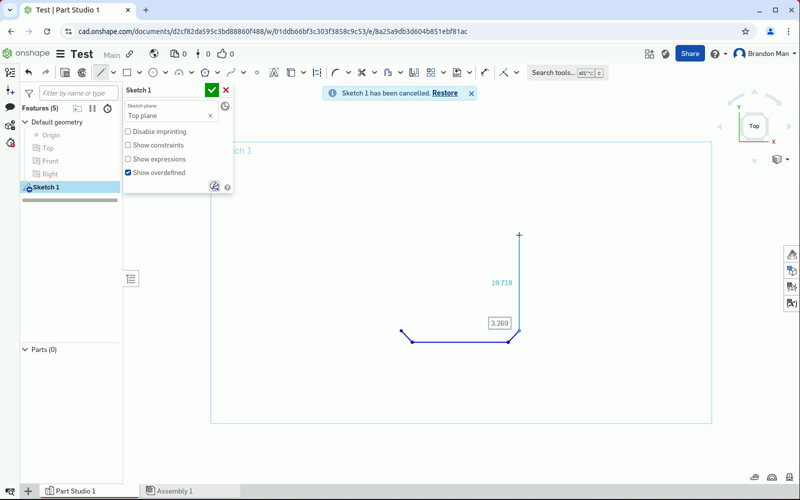
key_down(shift)
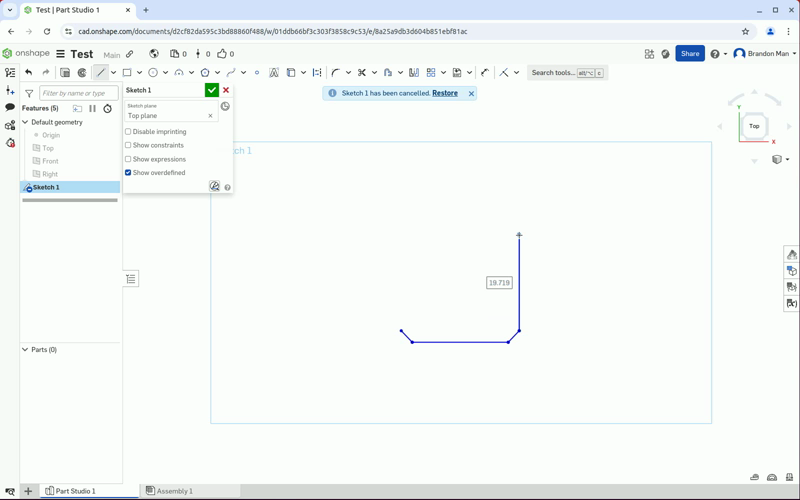
mouse_move(549, 234)
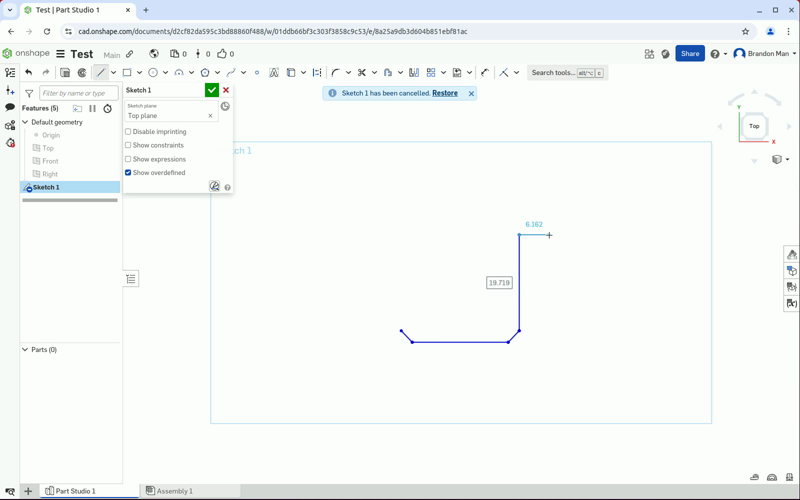
mouse_move(508, 223)
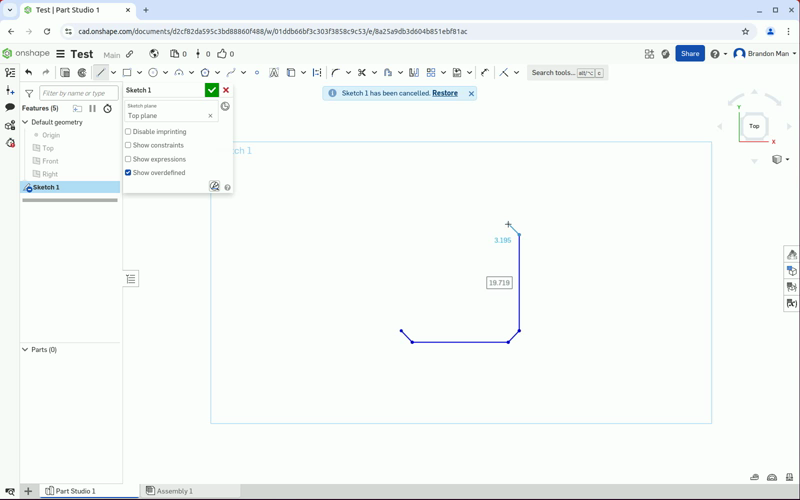
click(508, 223)
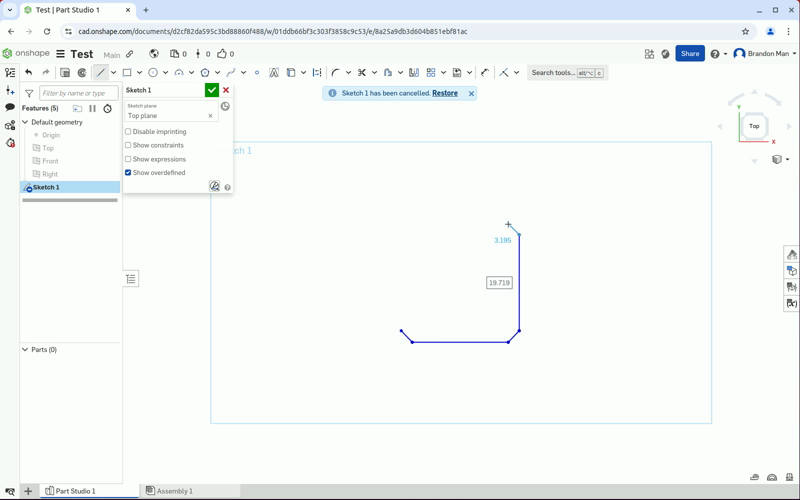
key_up(shift)
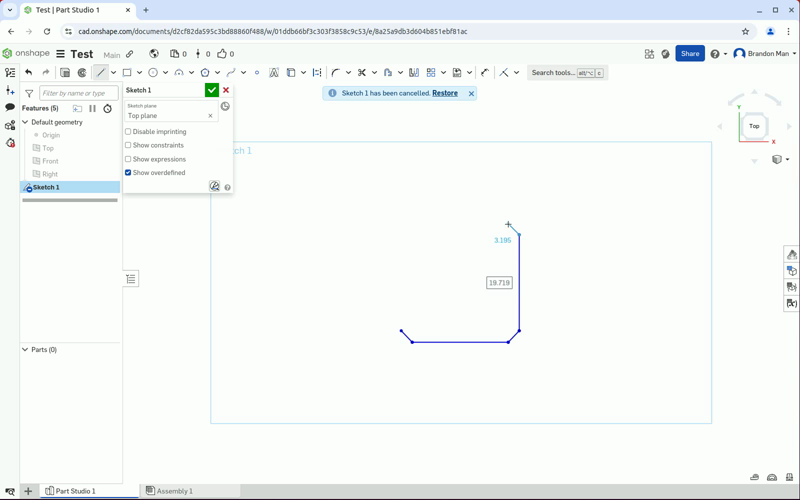
key_down(shift)
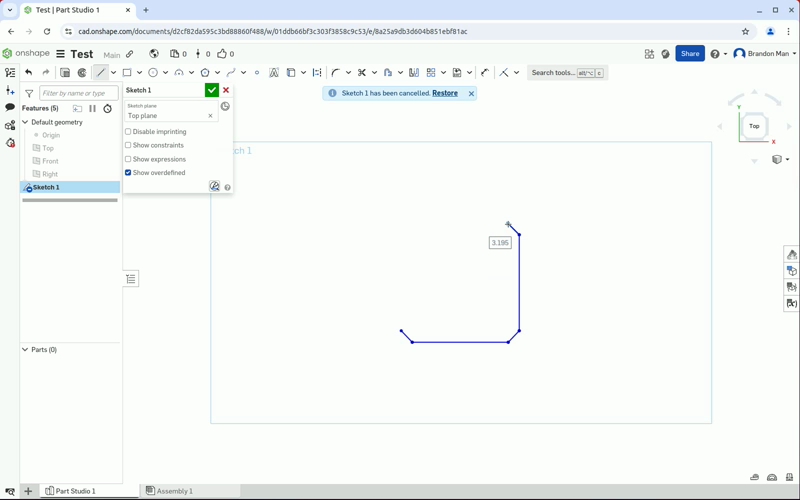
mouse_move(412, 223)
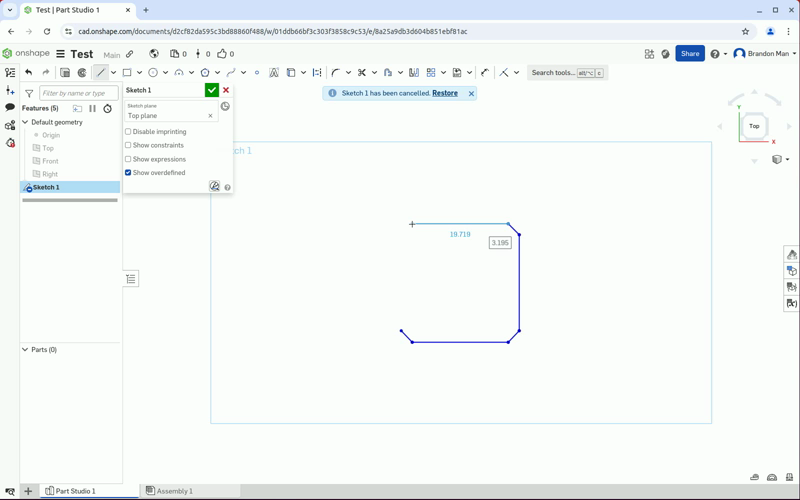
click(412, 223)
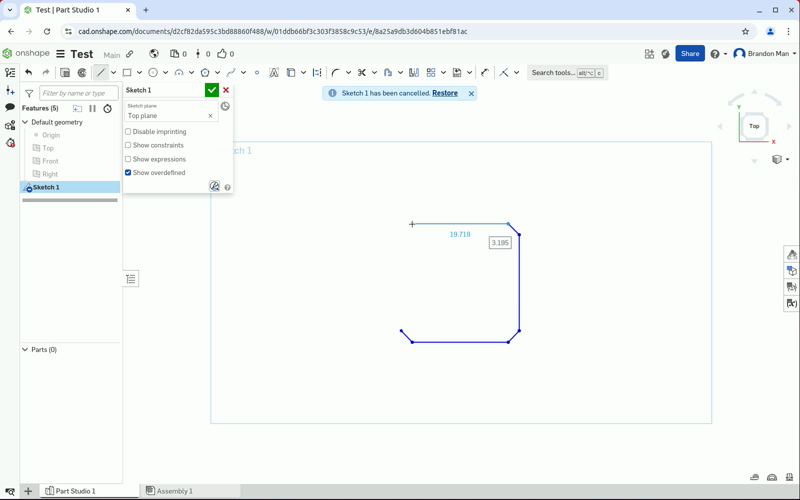
key_up(shift)
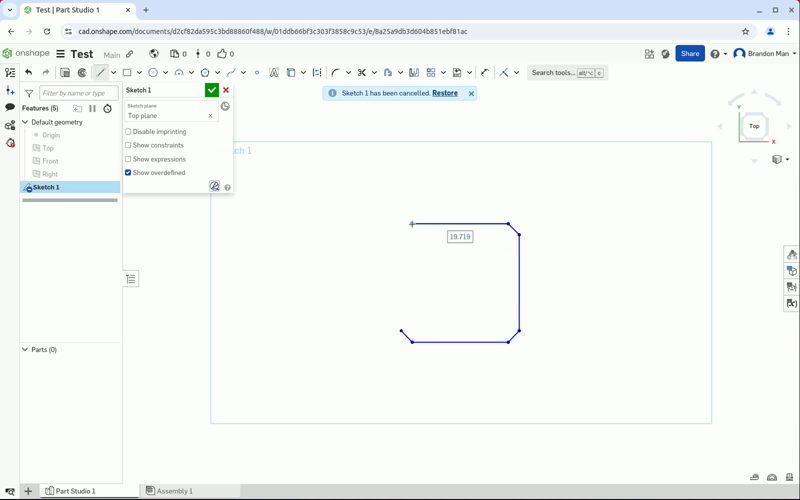
key_down(shift)
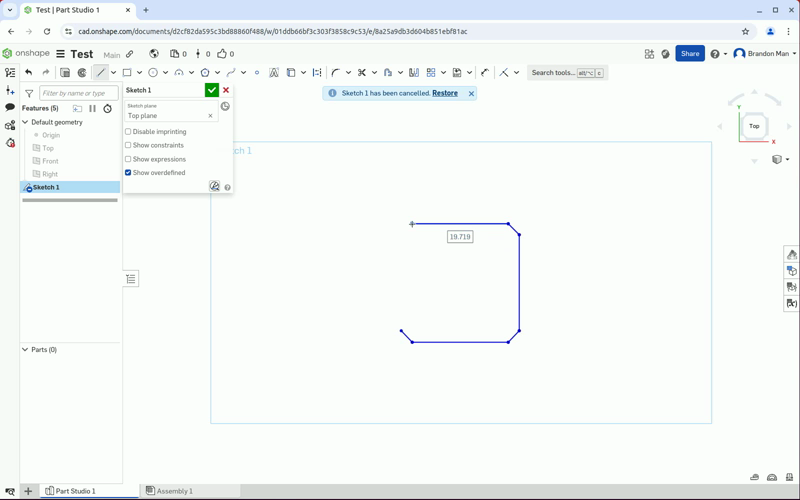
mouse_move(442, 223)
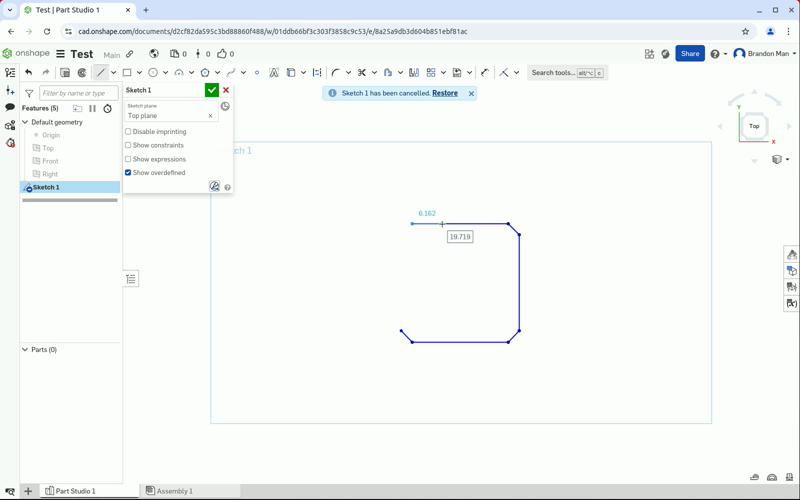
mouse_move(401, 234)
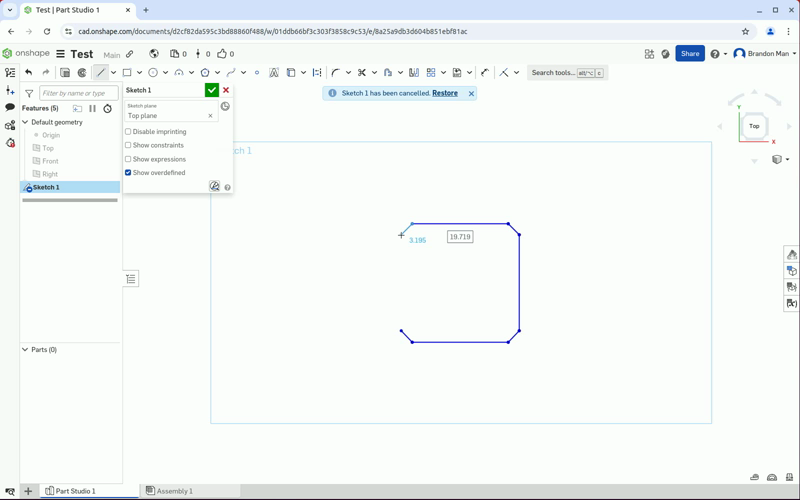
click(401, 234)
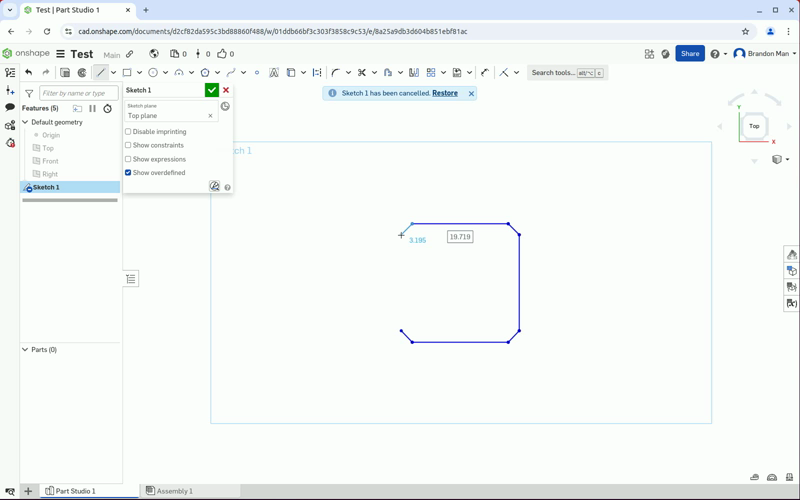
key_up(shift)
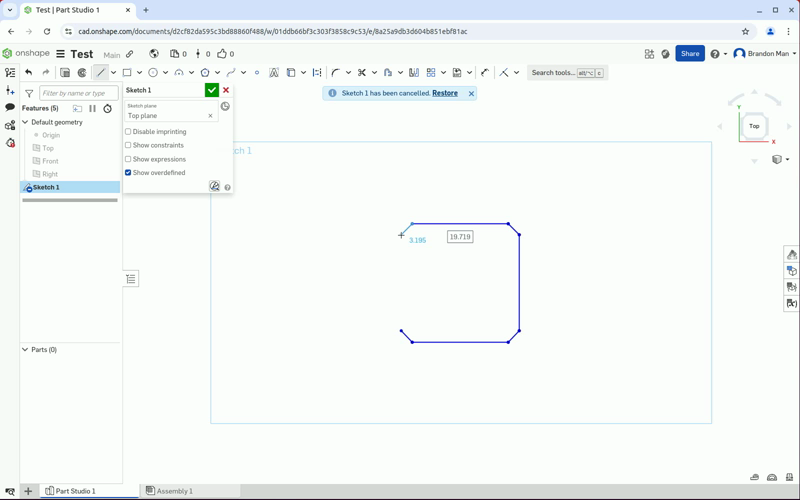
key_down(shift)
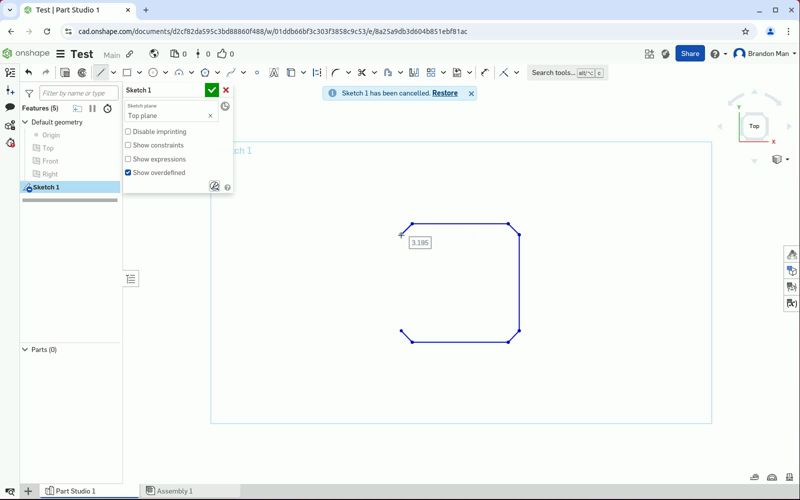
mouse_move(401, 330)
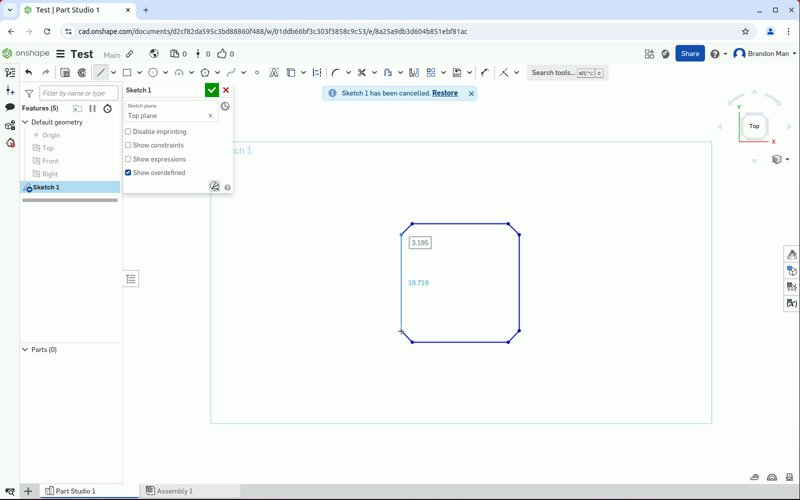
key_up(shift)
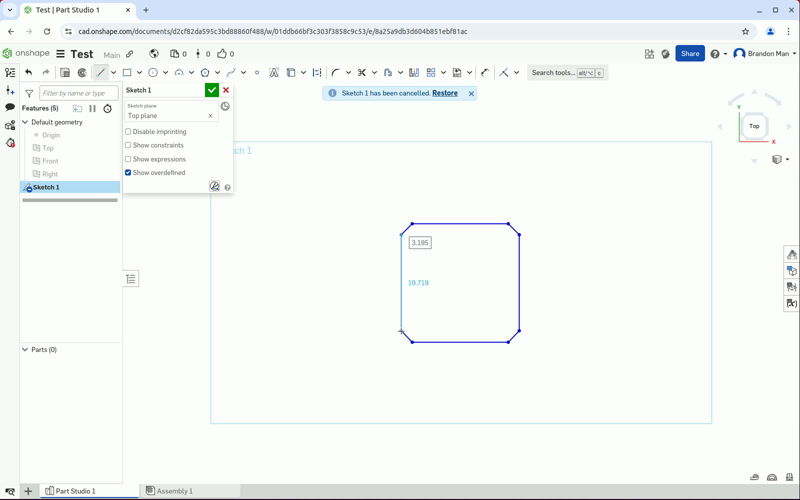
click(401, 330)
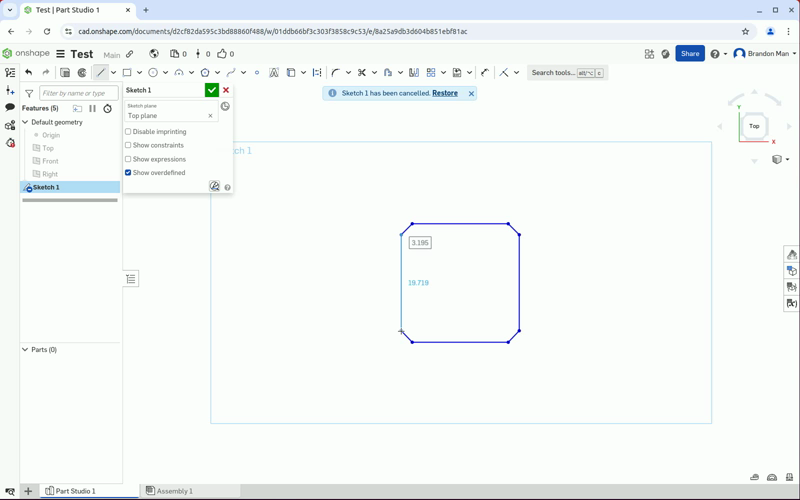
key(esc)
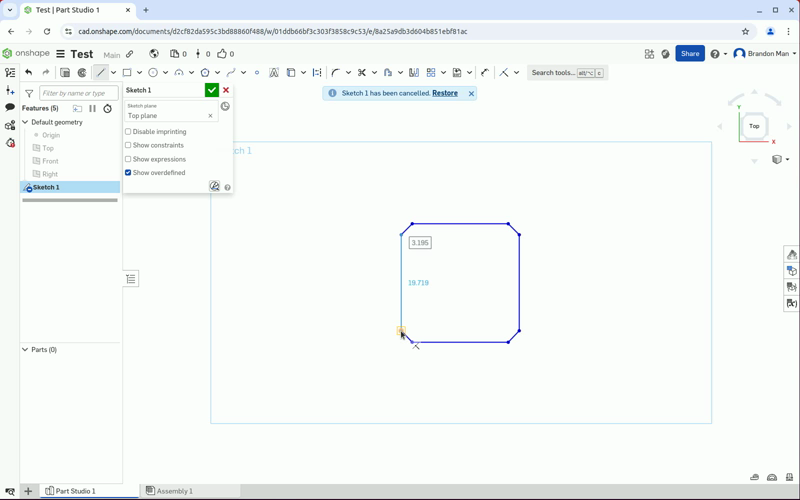
key(c)
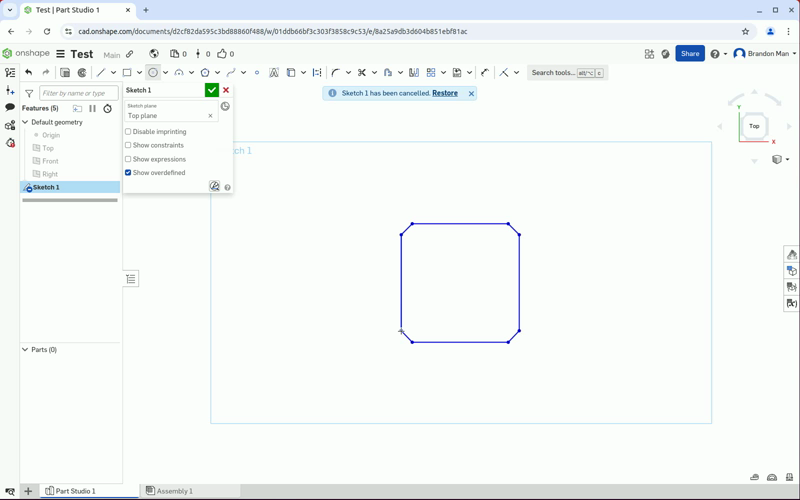
key_down(shift)
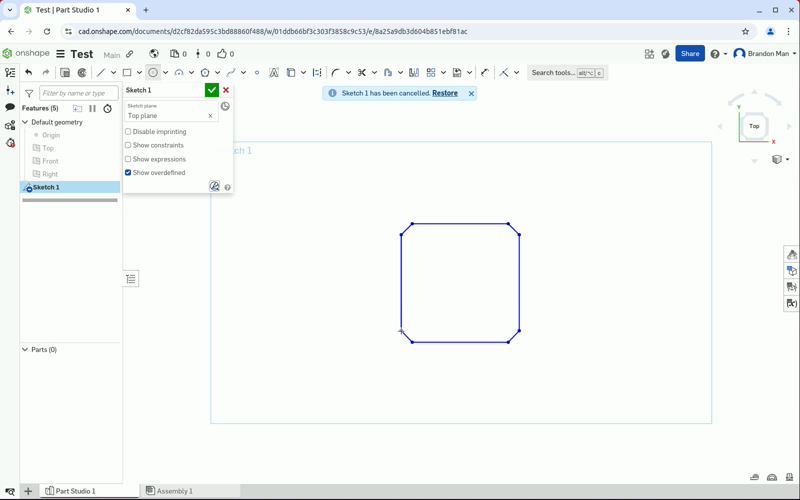
mouse_move(416, 327)
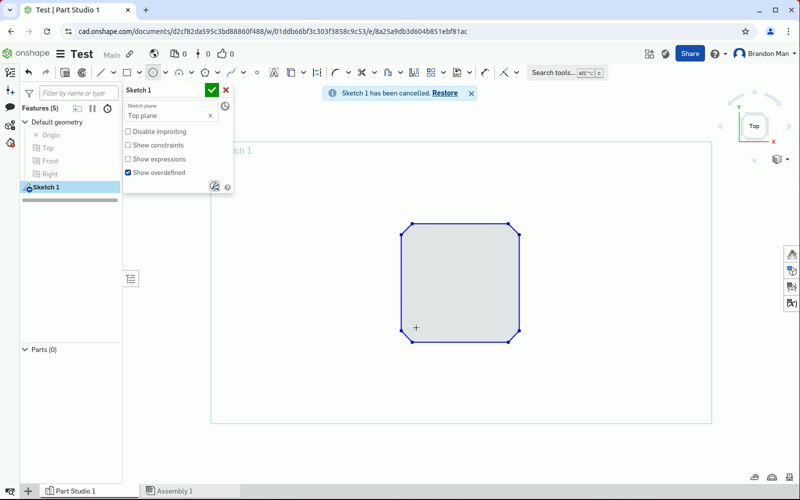
click(416, 327)
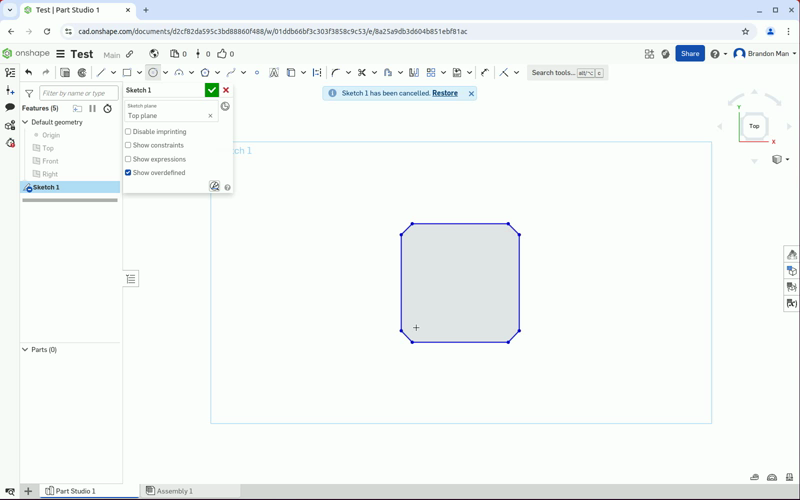
key_up(shift)
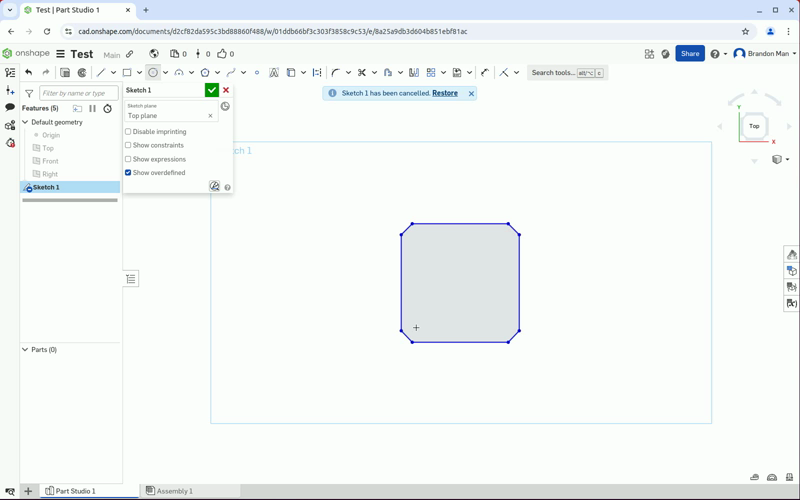
mouse_move(419, 327)
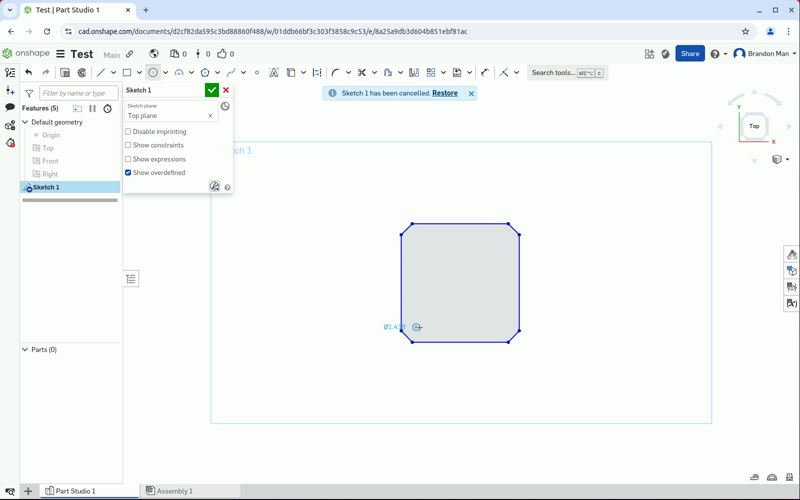
click(419, 327)
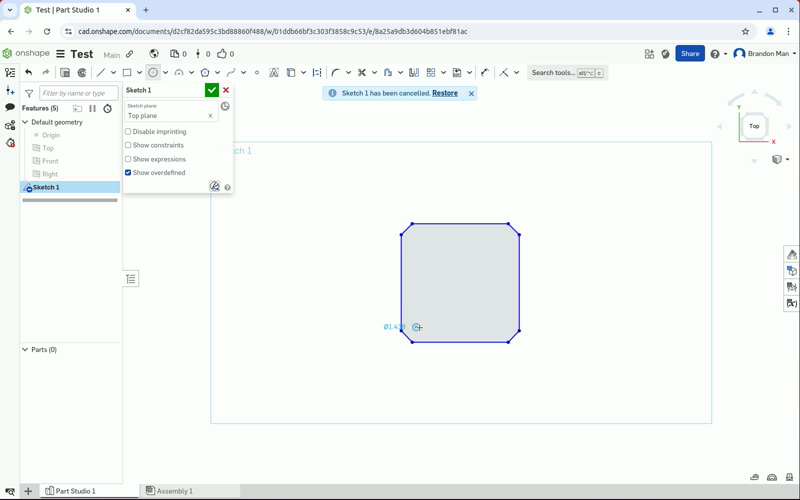
key(esc)
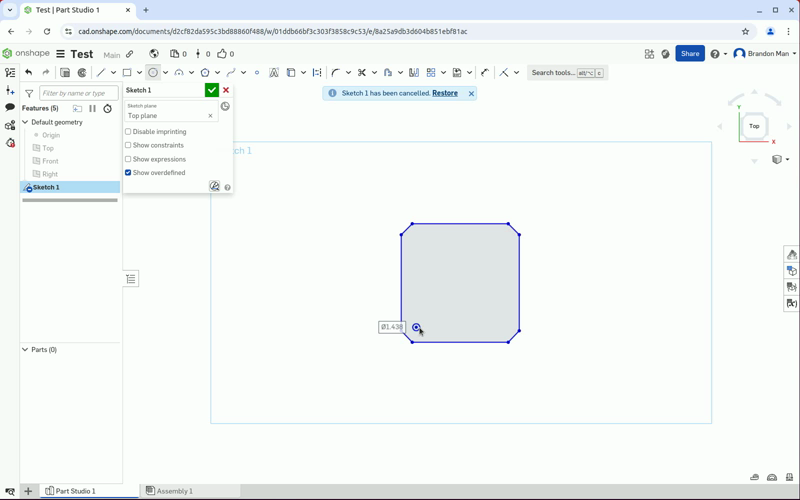
key(c)
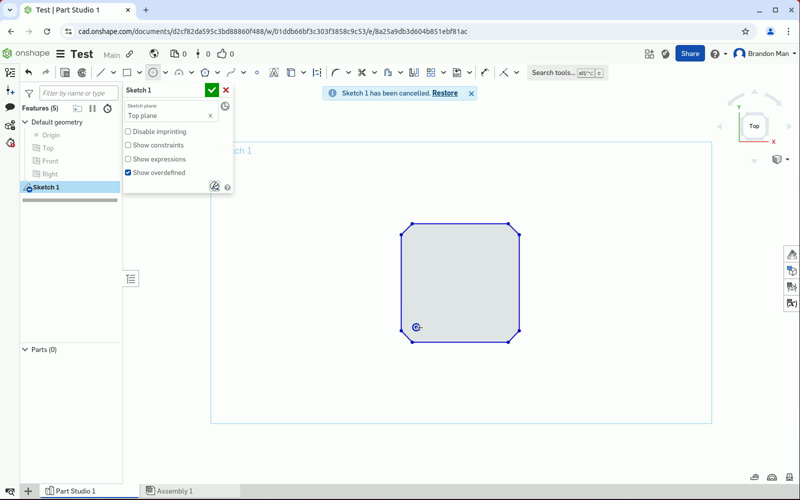
key_down(shift)
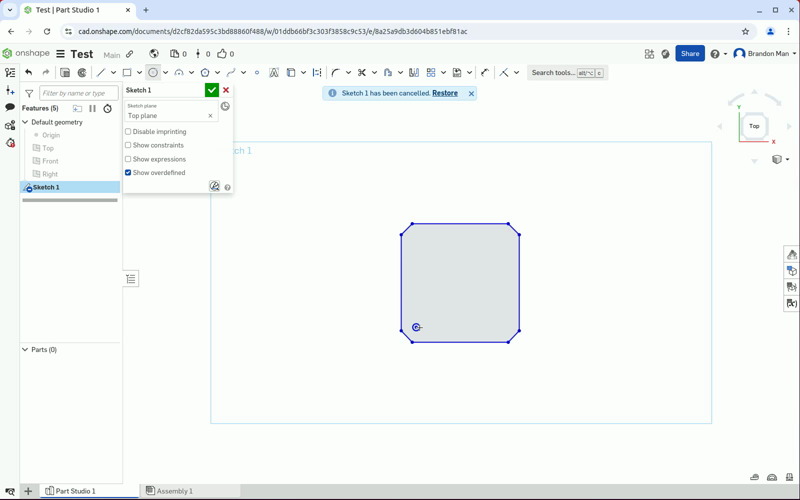
mouse_move(416, 238)
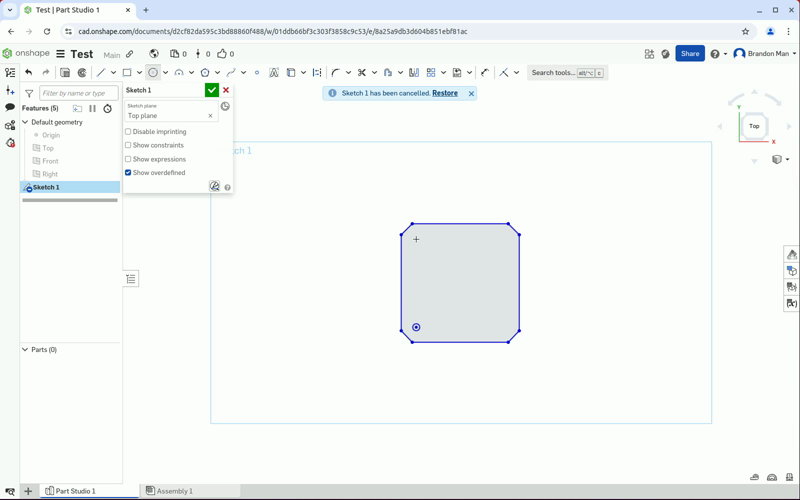
click(416, 238)
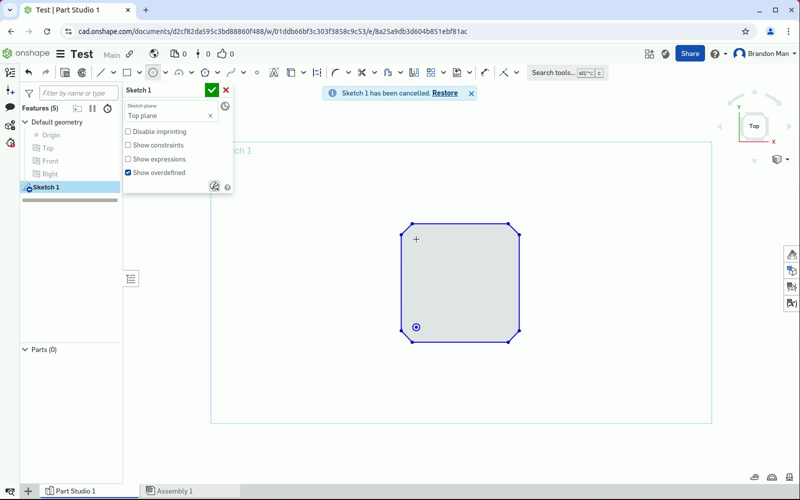
key_up(shift)
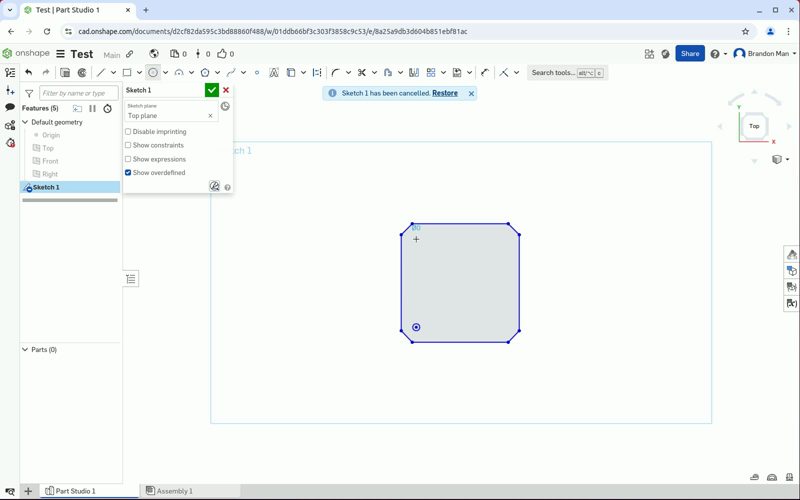
mouse_move(419, 238)
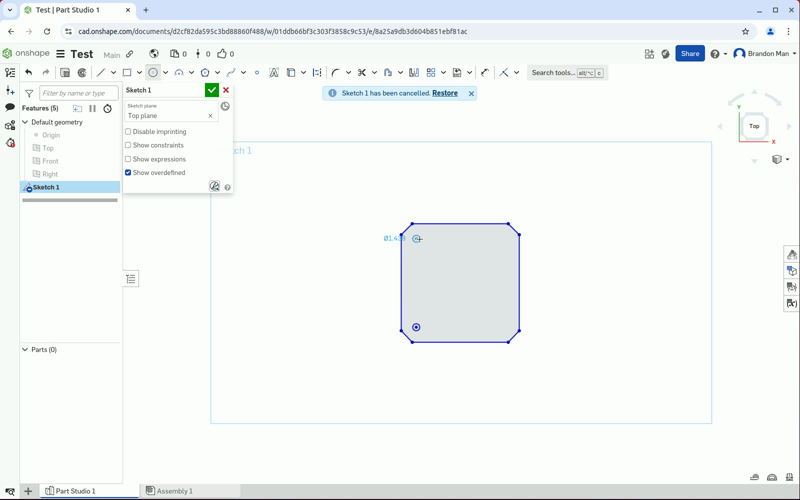
click(419, 238)
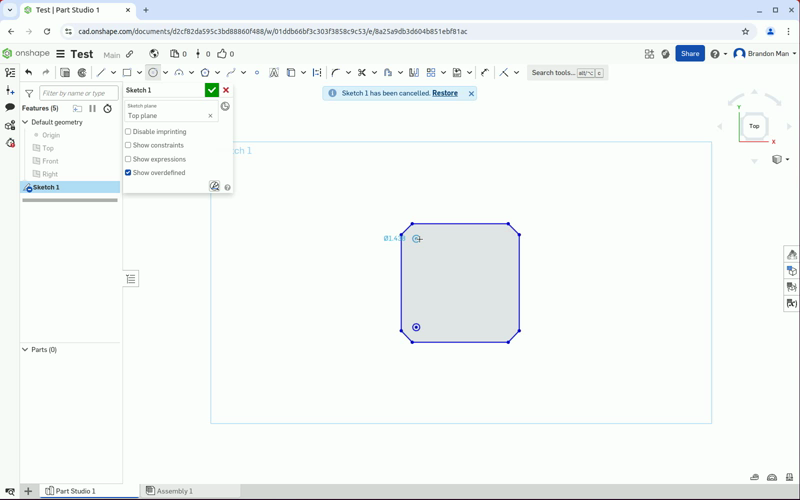
key(esc)
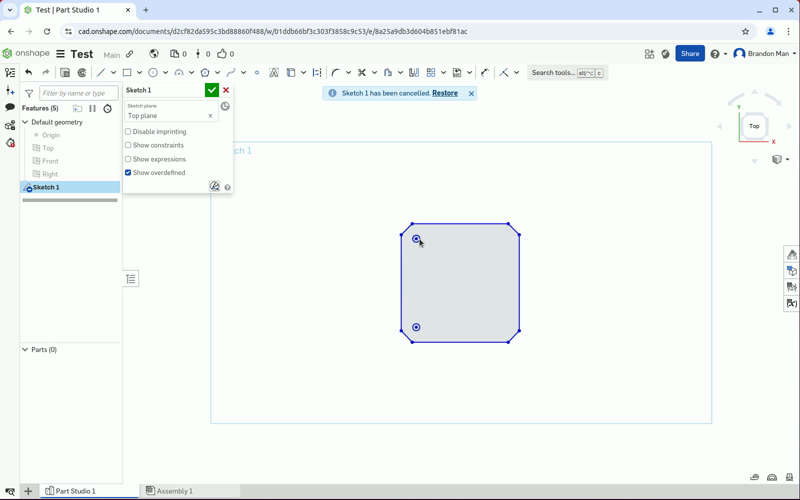
key(c)
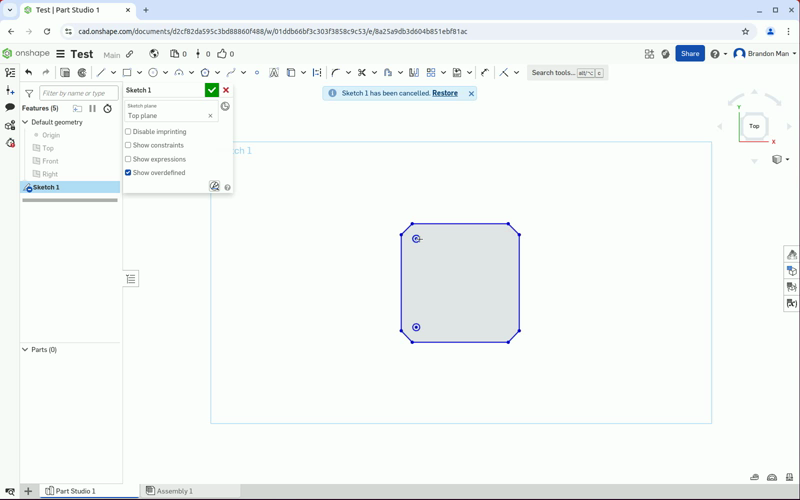
key_down(shift)
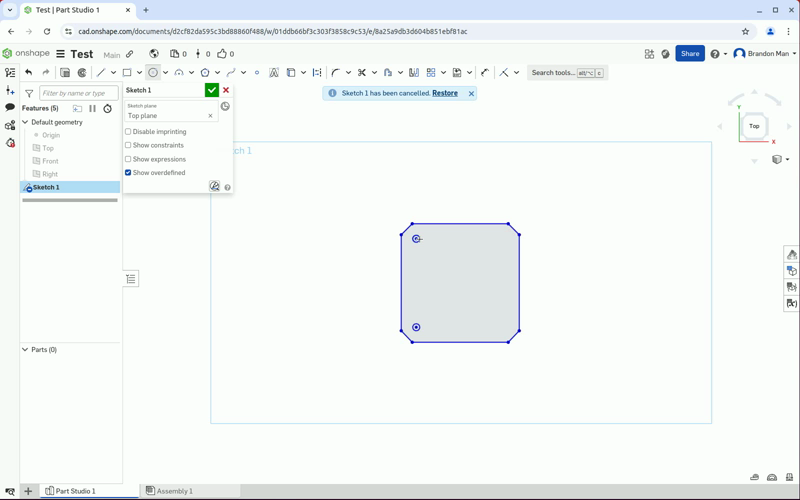
mouse_move(460, 282)
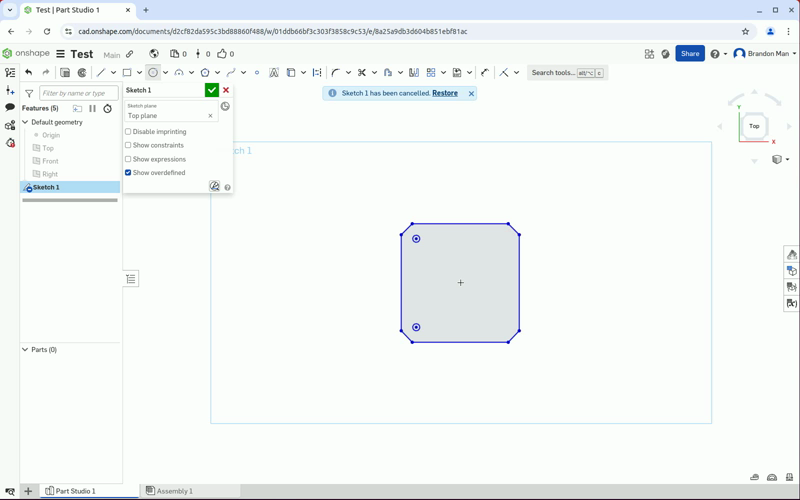
click(460, 282)
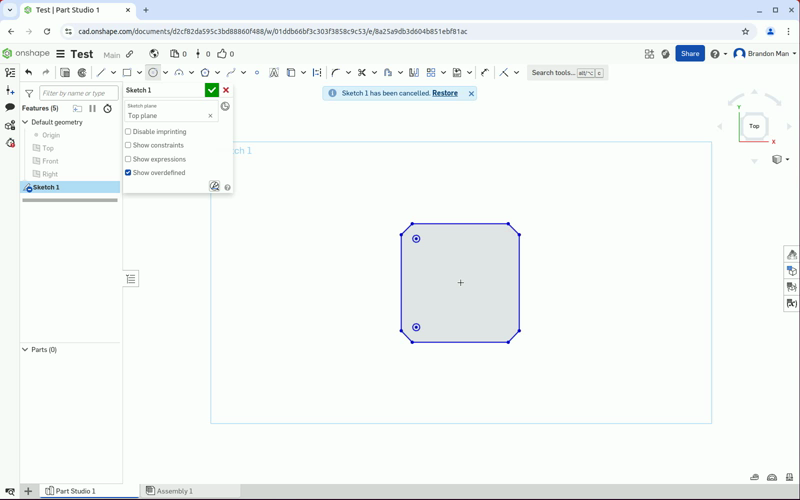
key_up(shift)
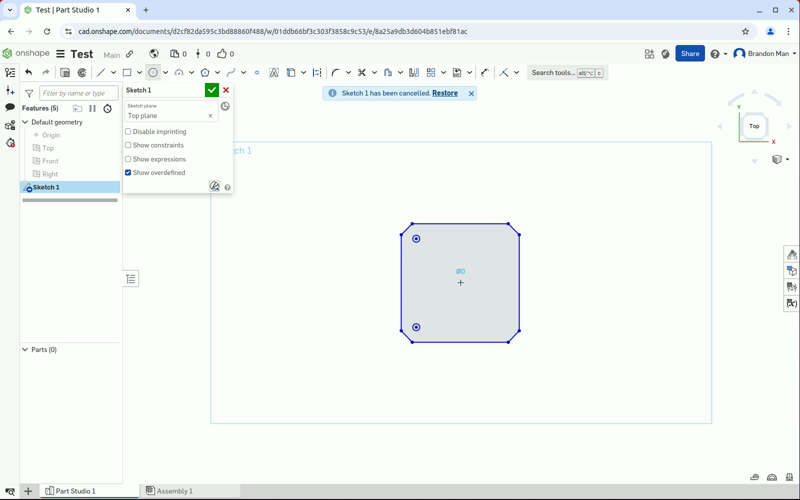
mouse_move(492, 282)
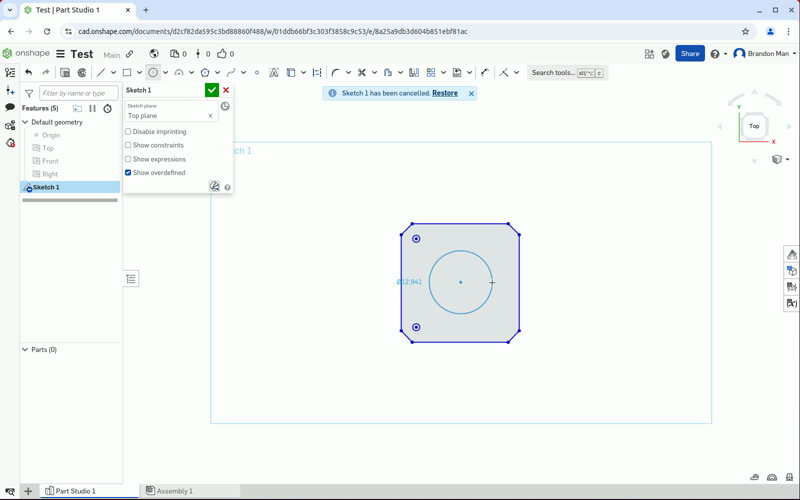
click(492, 282)
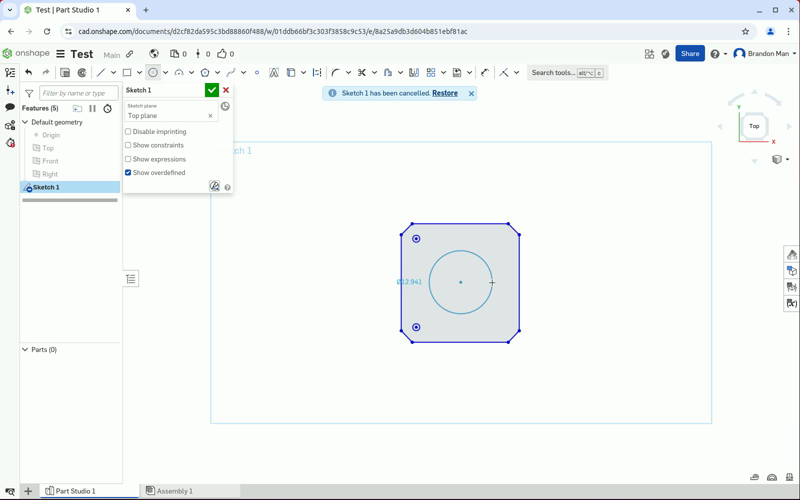
key(esc)
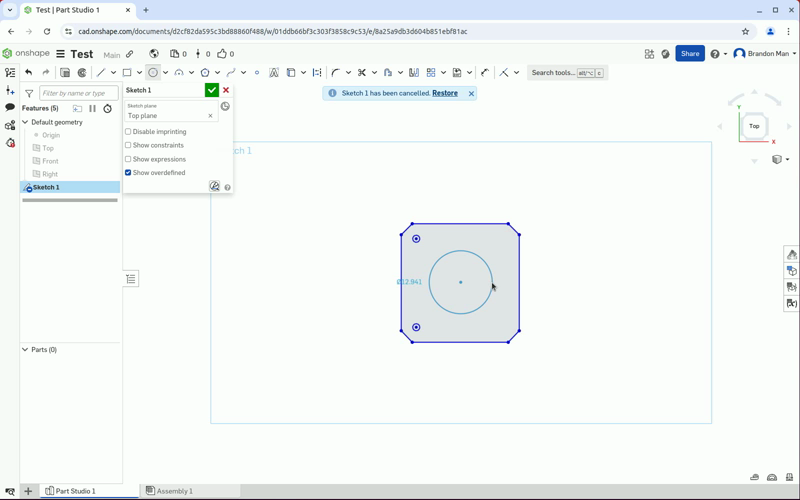
key(c)
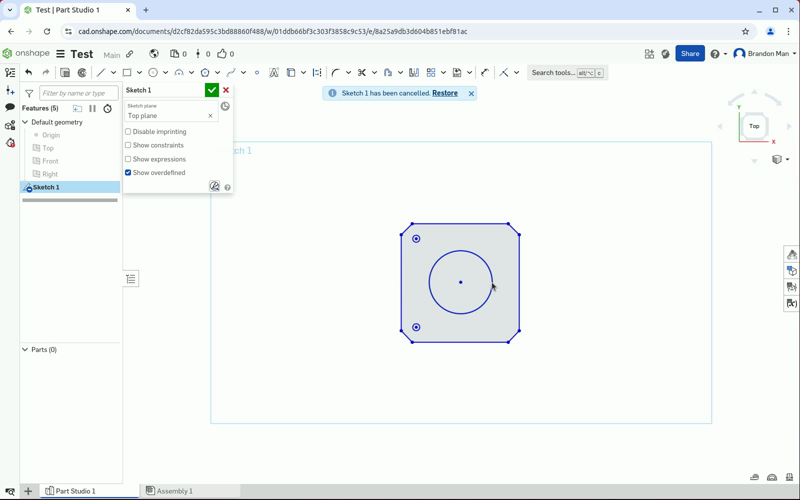
key_down(shift)
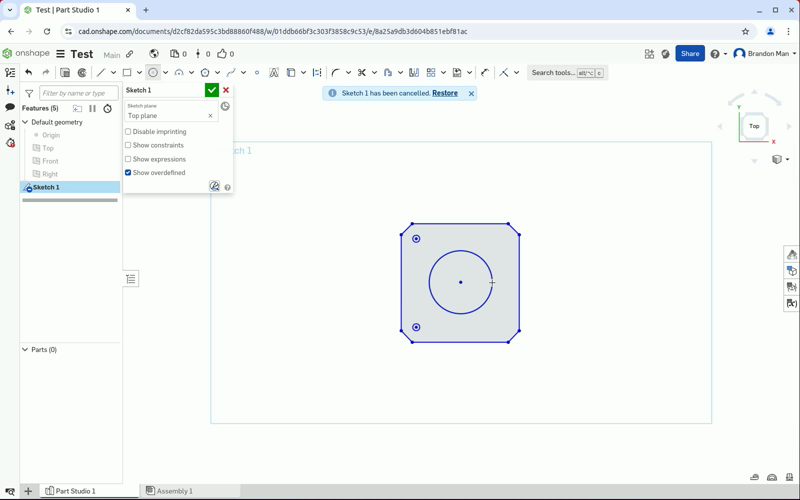
mouse_move(504, 327)
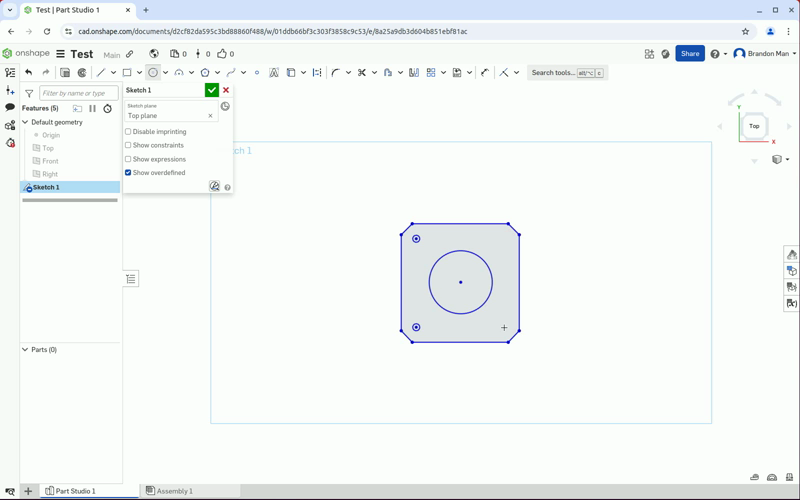
click(504, 327)
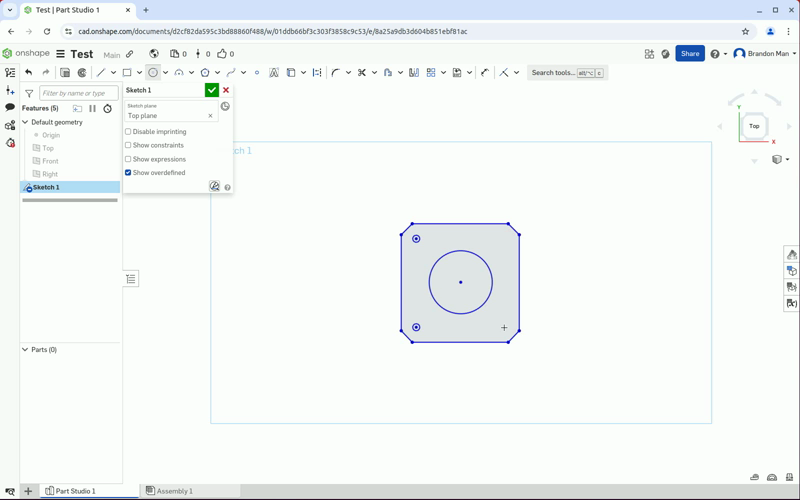
key_up(shift)
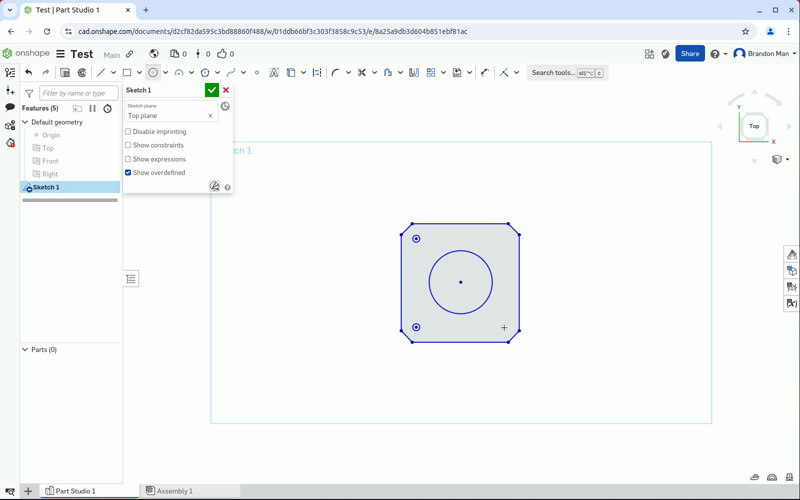
mouse_move(507, 327)
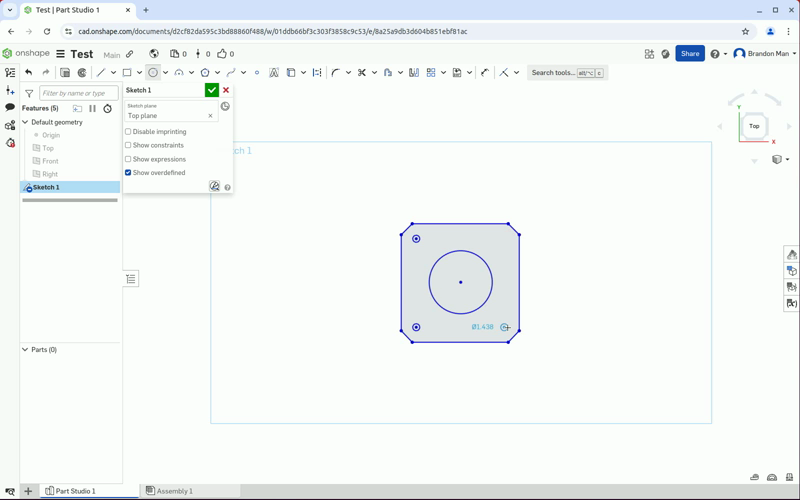
click(507, 327)
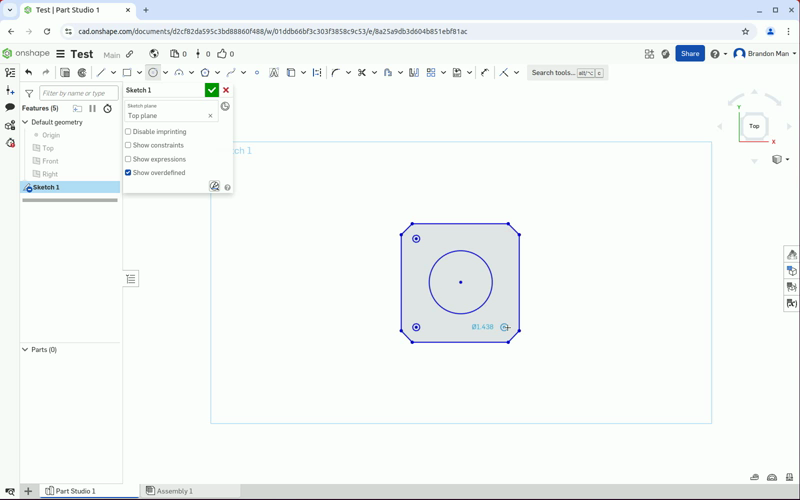
key(esc)
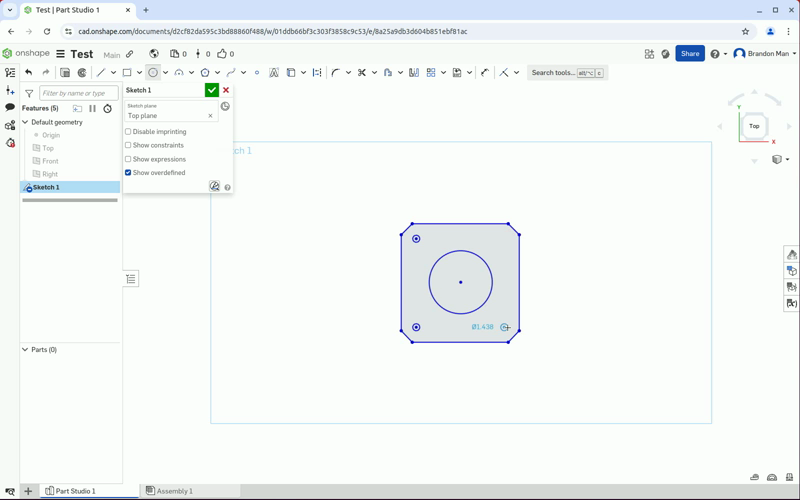
key(c)
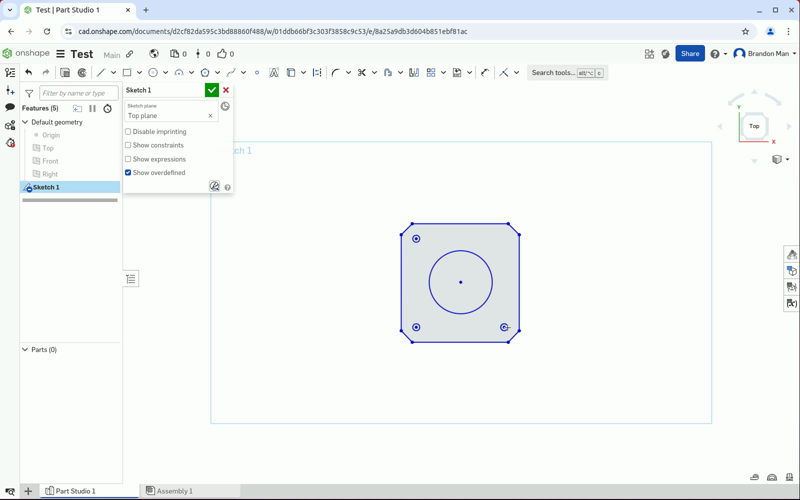
key_down(shift)
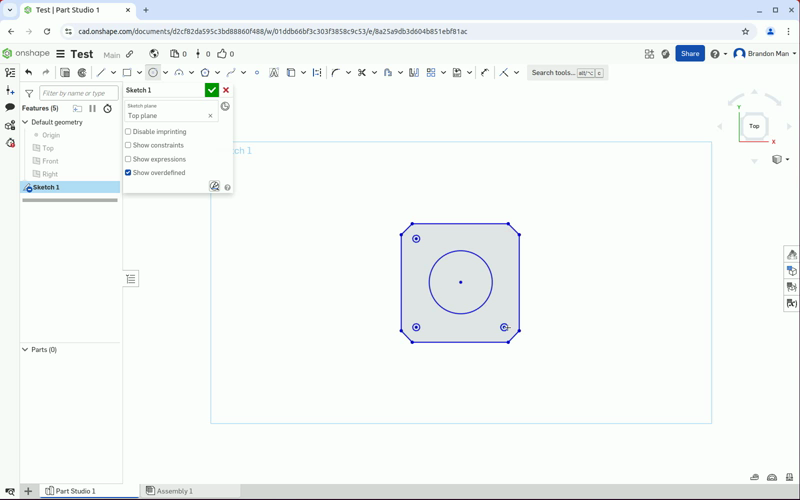
mouse_move(504, 238)
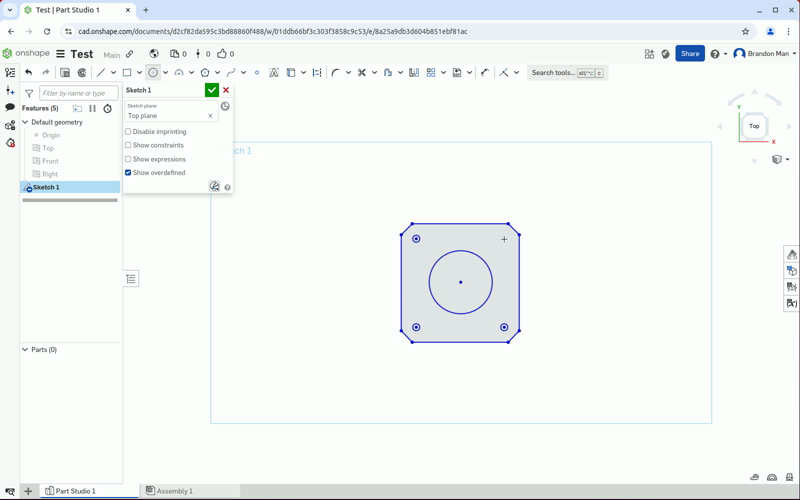
click(504, 238)
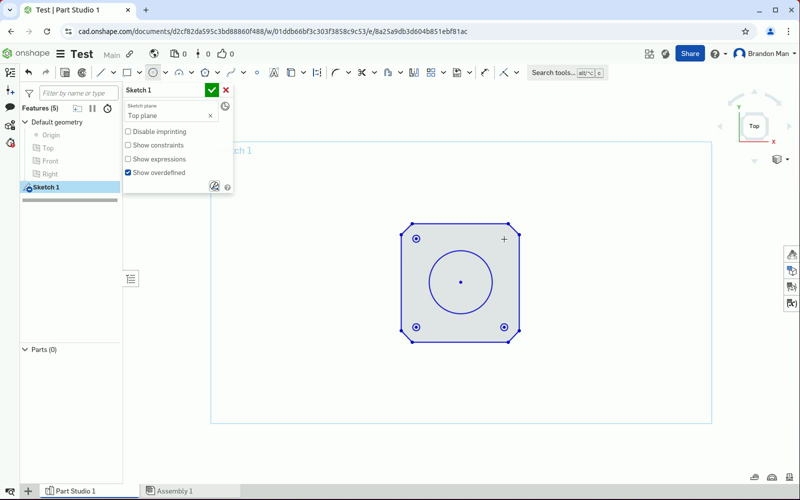
key_up(shift)
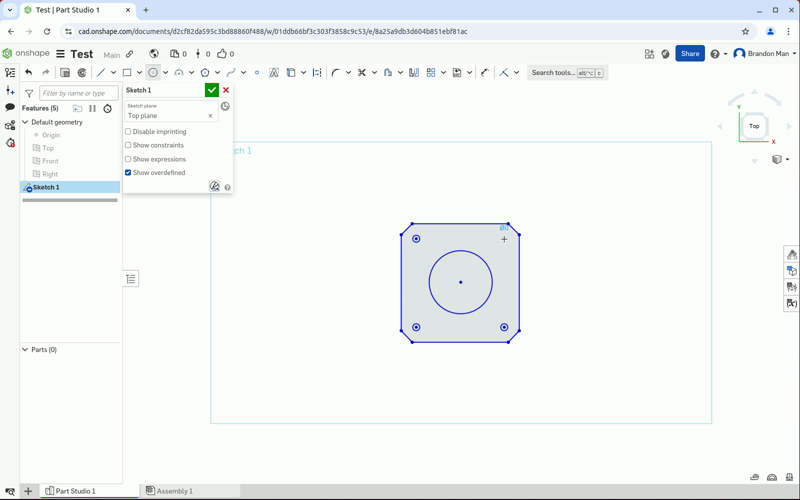
mouse_move(507, 238)
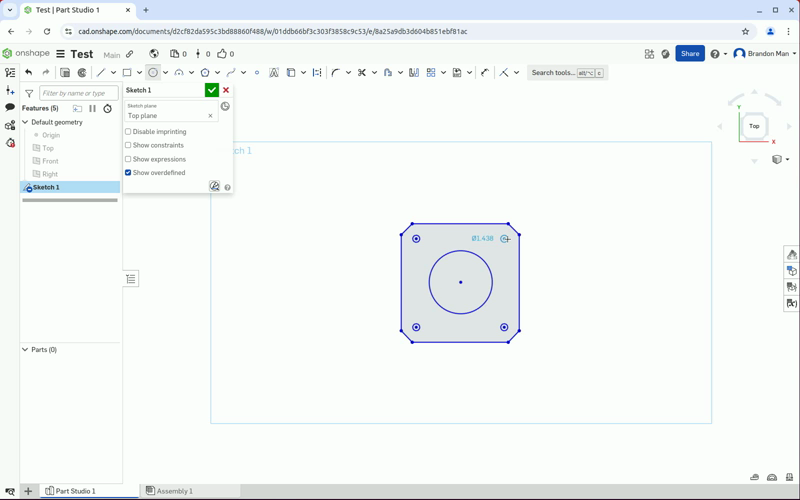
click(507, 238)
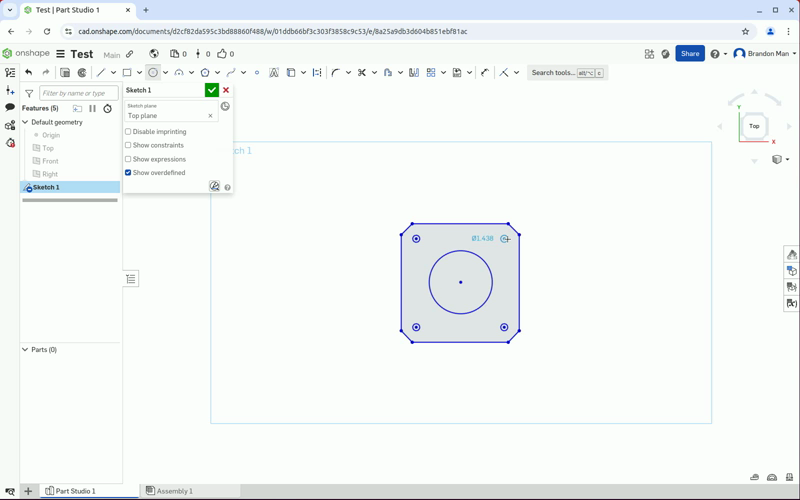
key(esc)
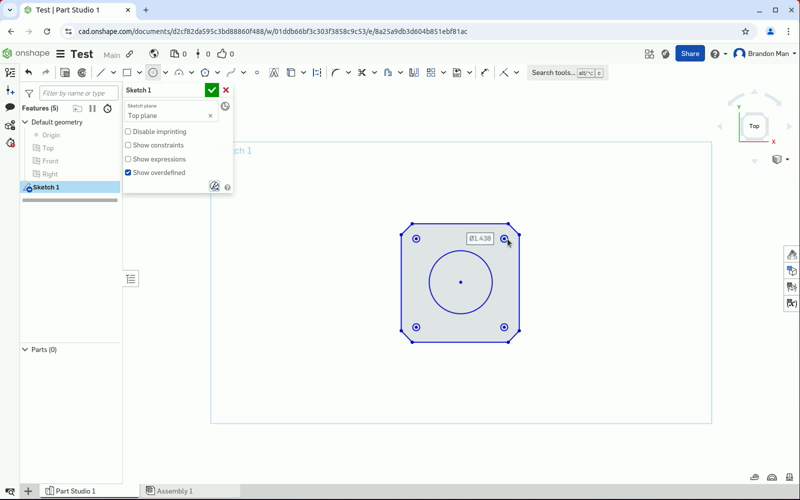
mouse_move(441, 239)
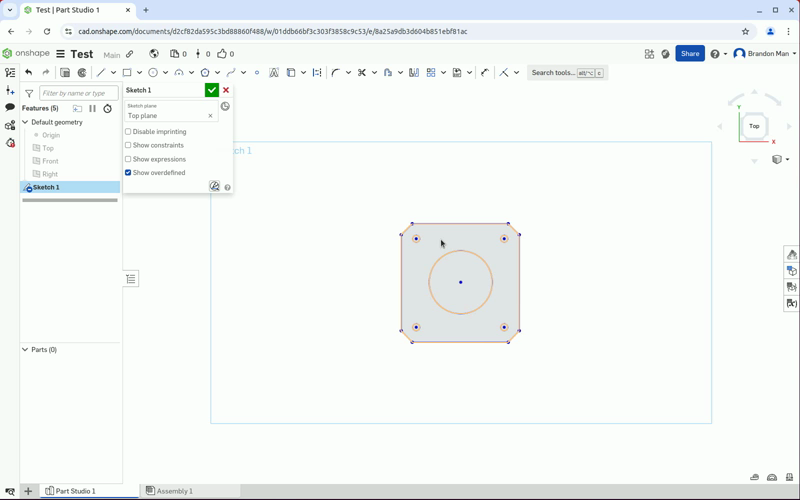
click(441, 239)
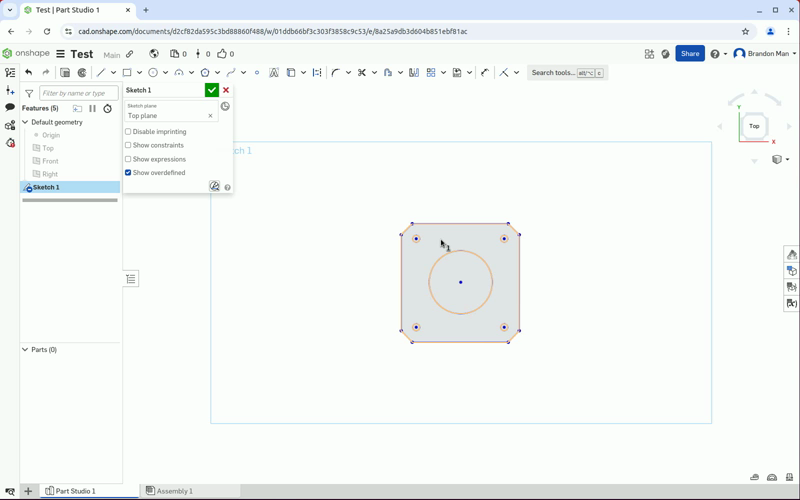
mouse_move(73, 352)
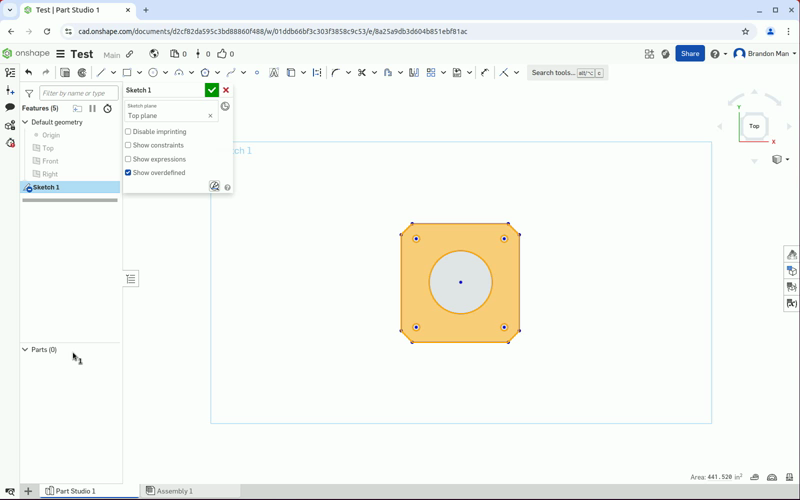
key(shift+y)
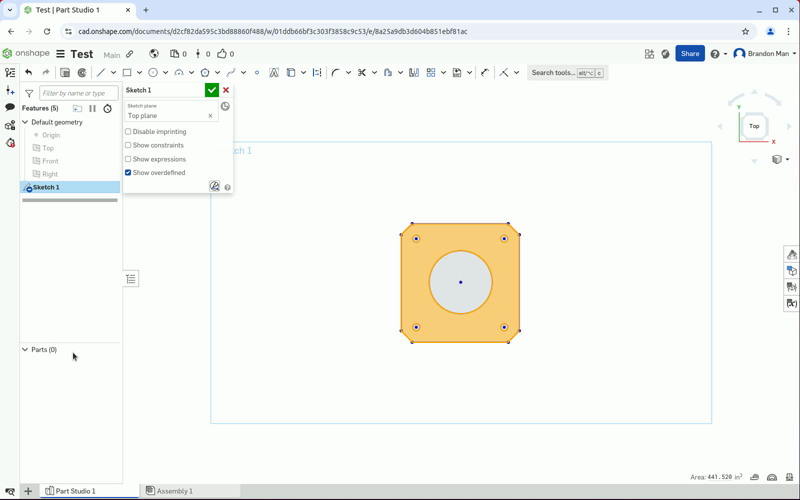
key(shift+e)
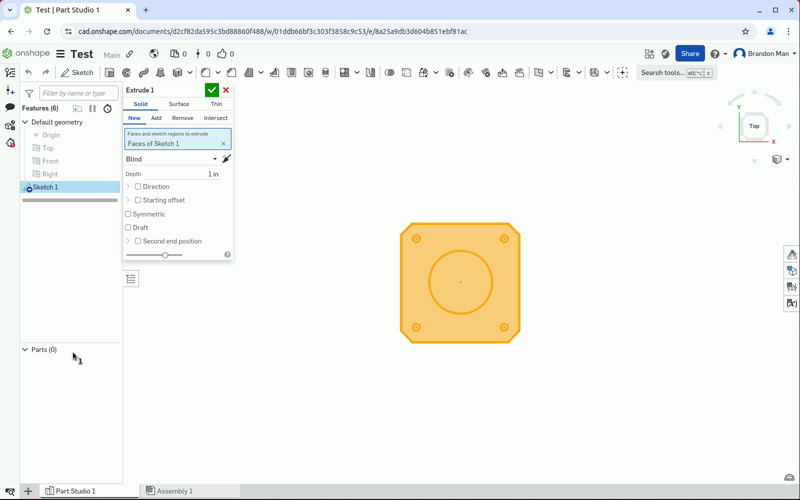
mouse_move(143, 106)
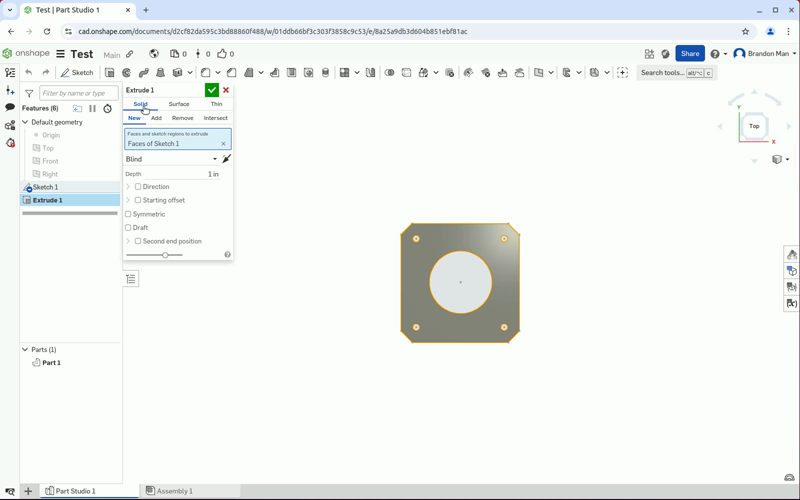
click(143, 106)
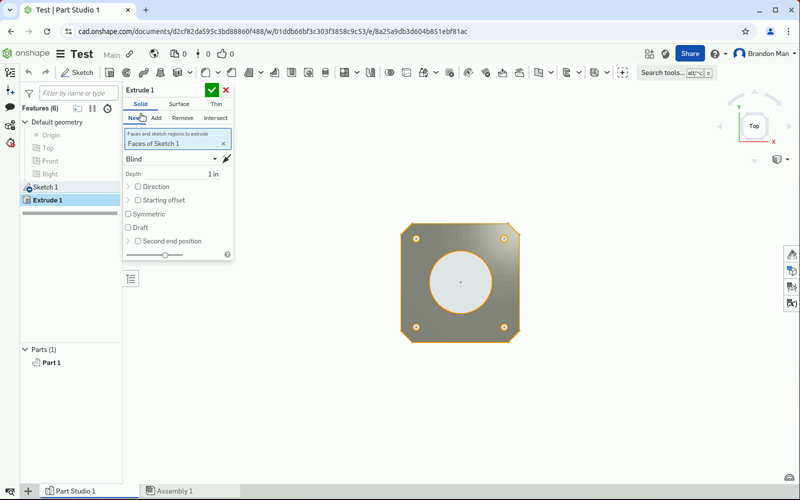
mouse_move(137, 120)
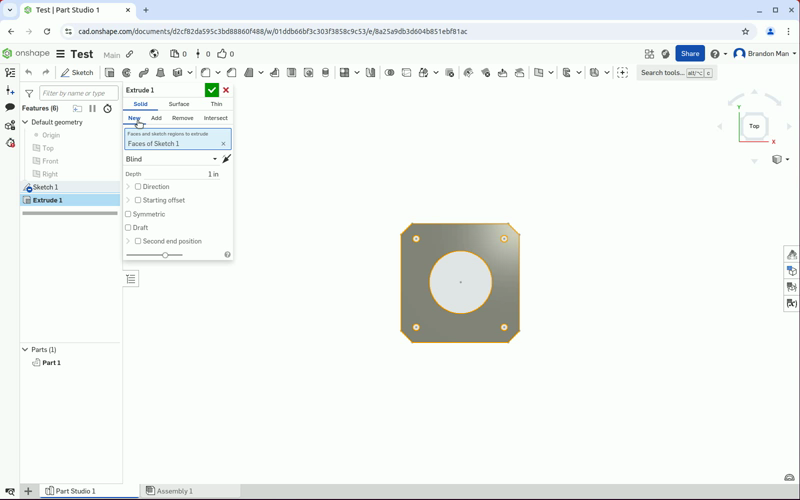
click(137, 120)
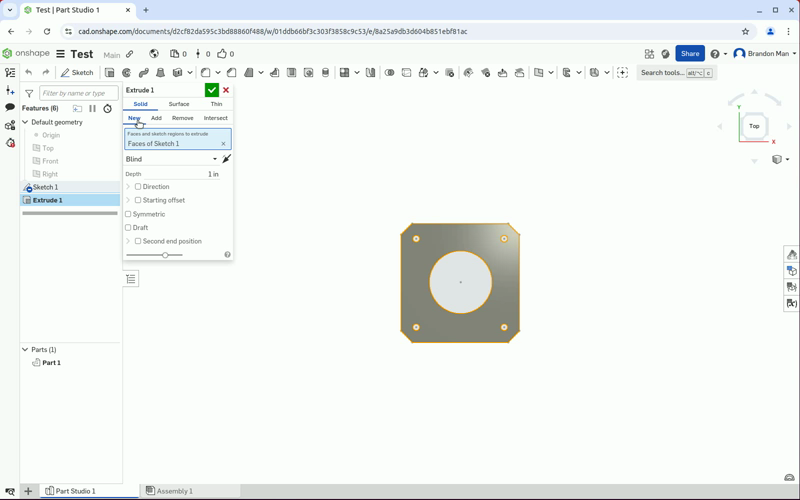
key(tab, 4)
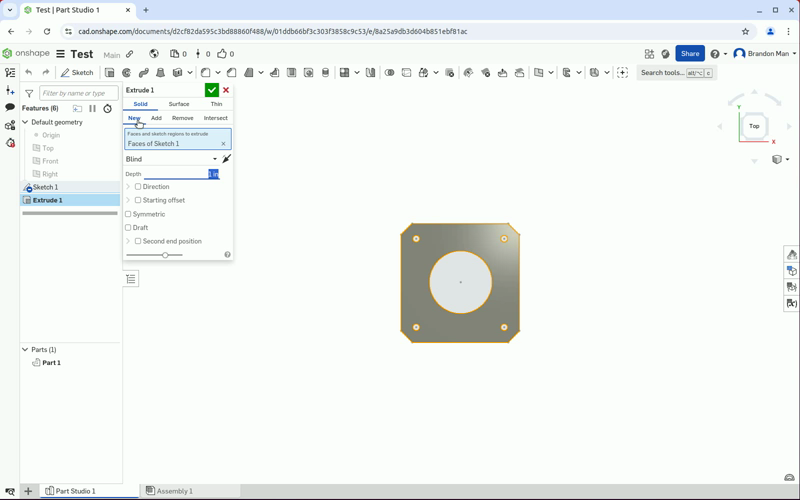
text(-23.108)
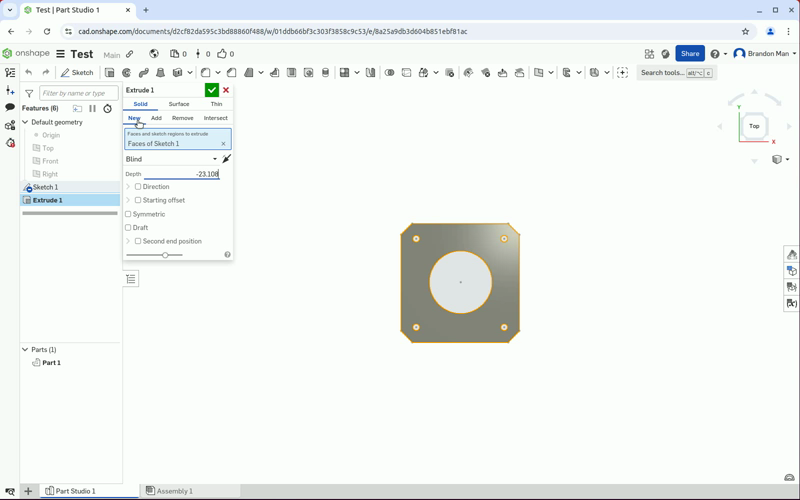
key(enter)
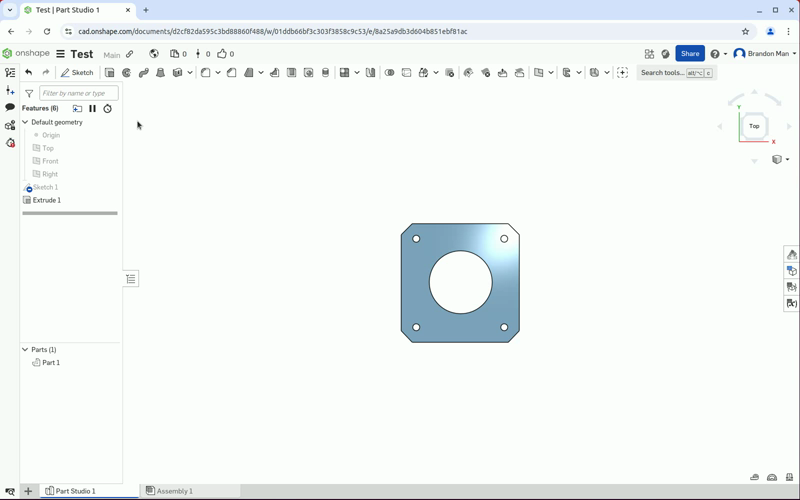
key(shift+h)
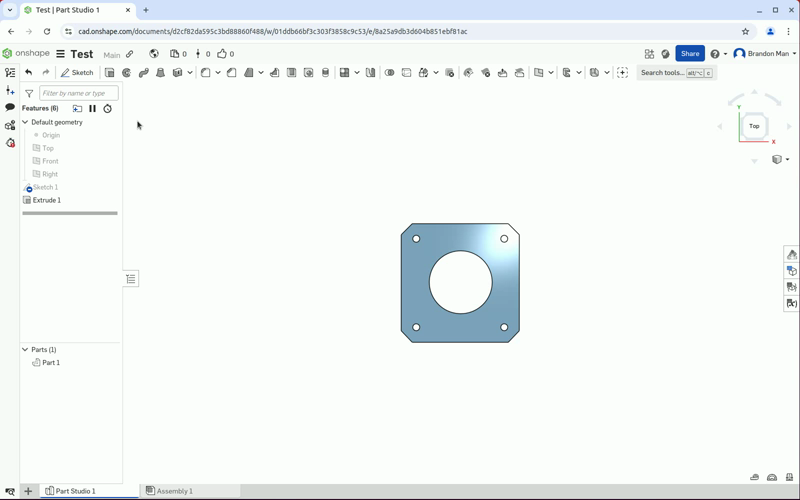
key(shift+h)
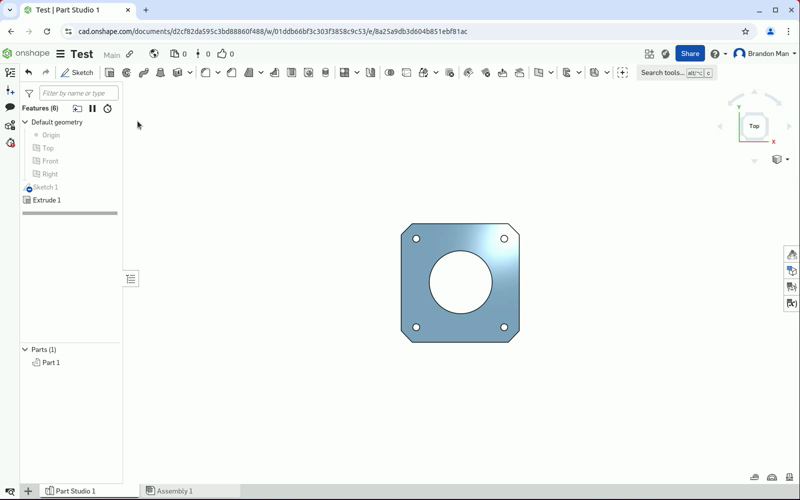
mouse_move(73, 189)
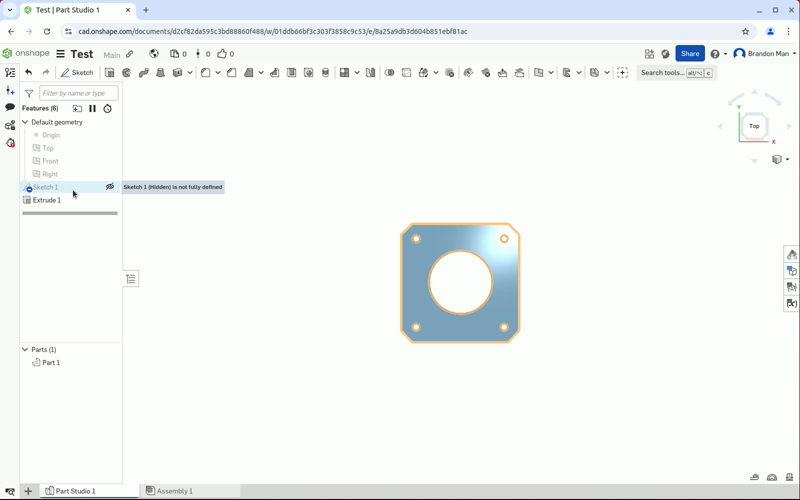
click(73, 189)
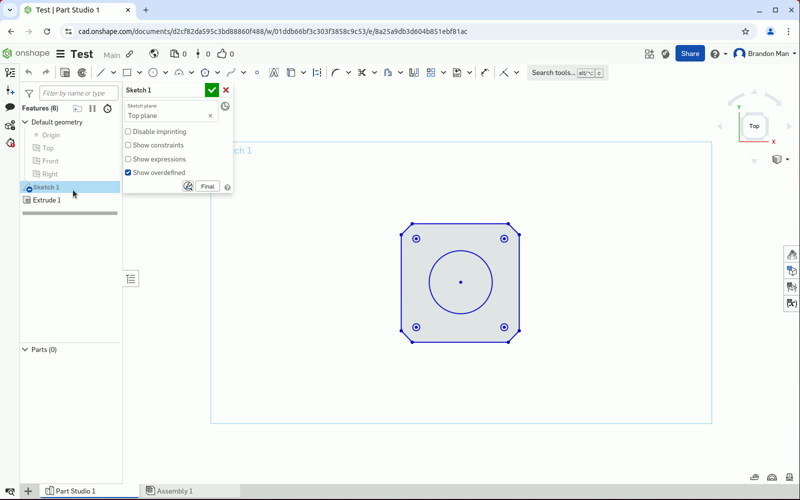
mouse_move(229, 92)
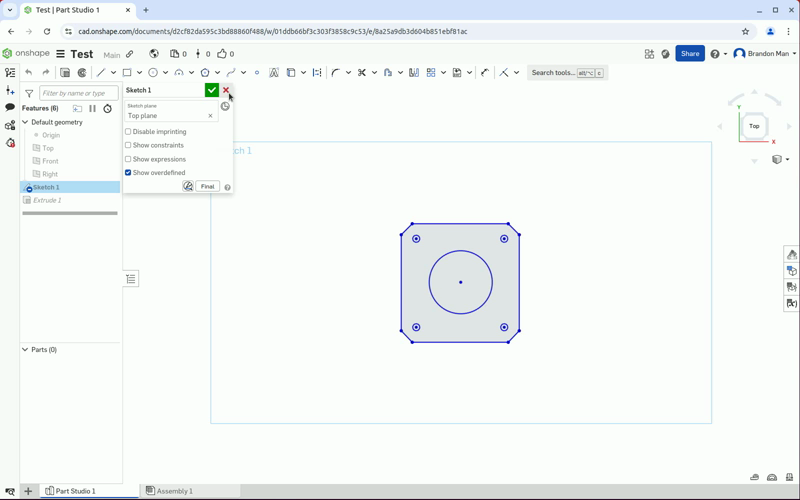
click(229, 92)
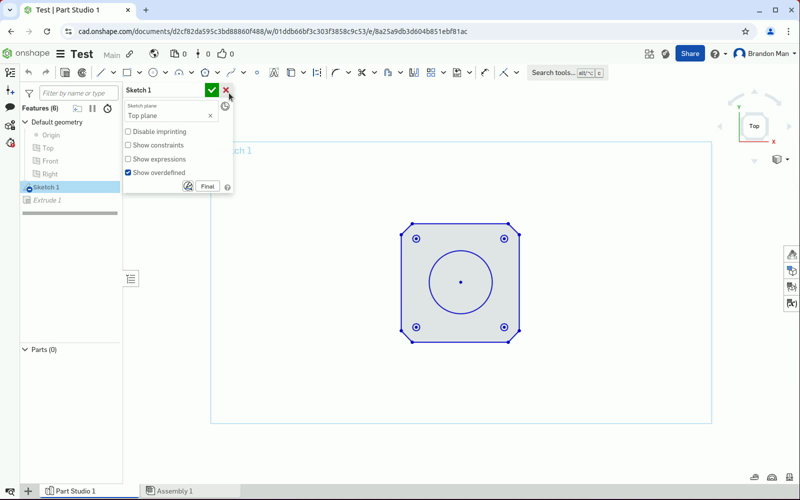
key(shift+s)
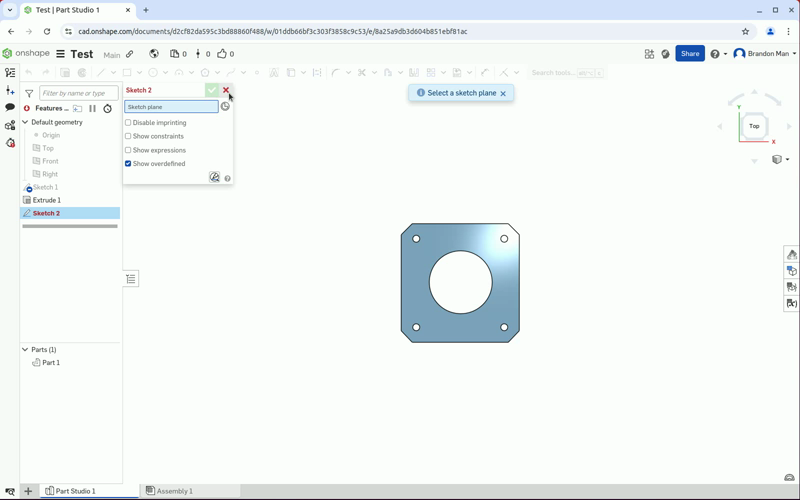
mouse_move(73, 150)
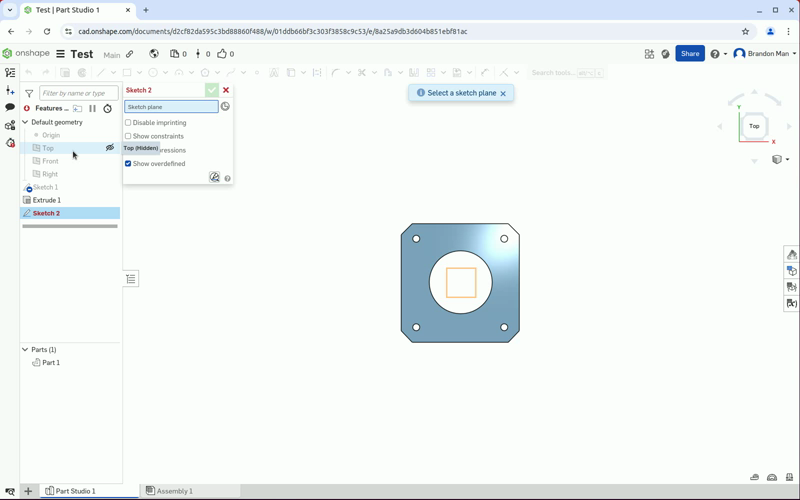
click(73, 150)
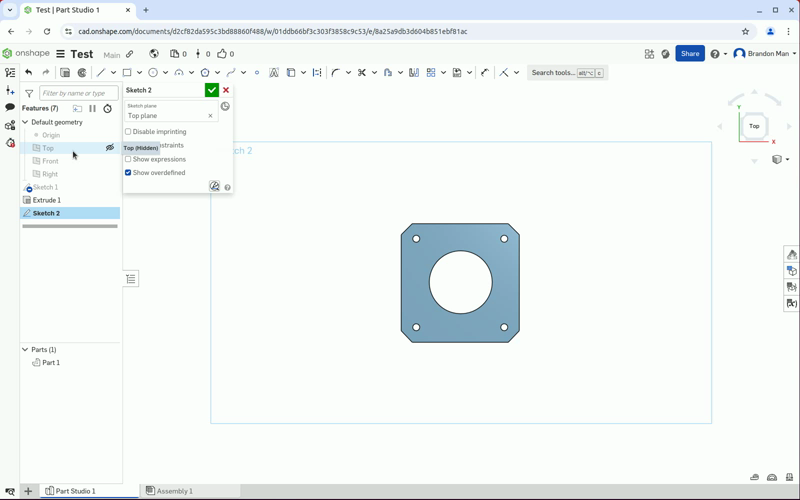
mouse_move(73, 352)
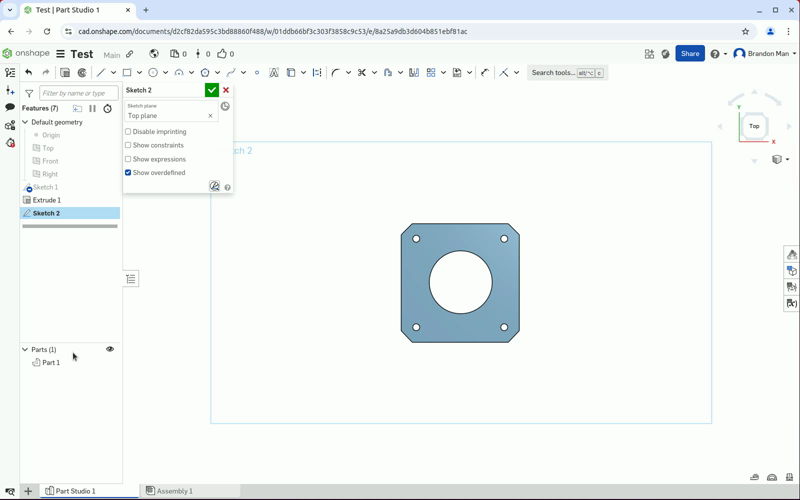
key(y)
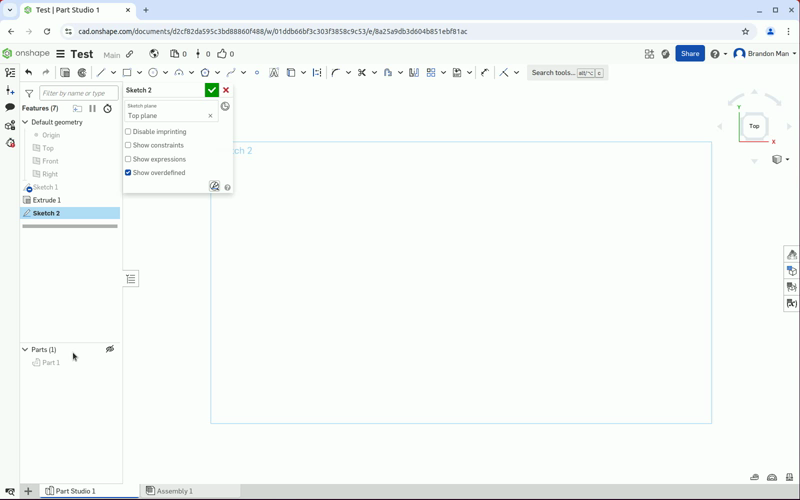
key(c)
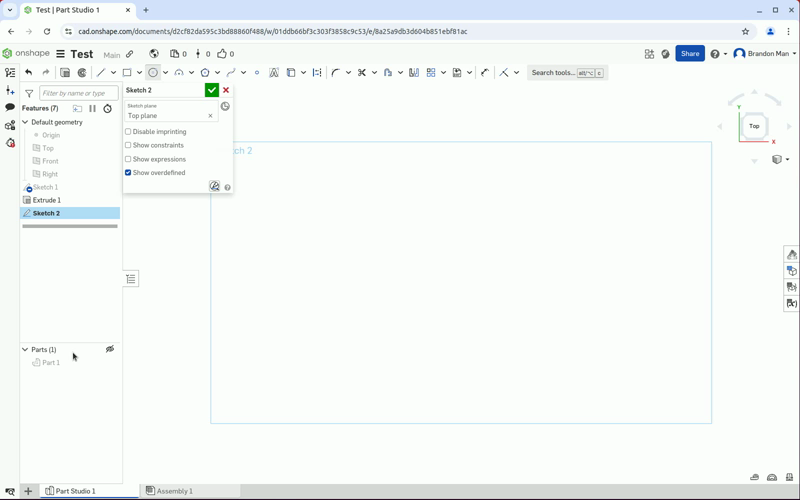
key_down(shift)
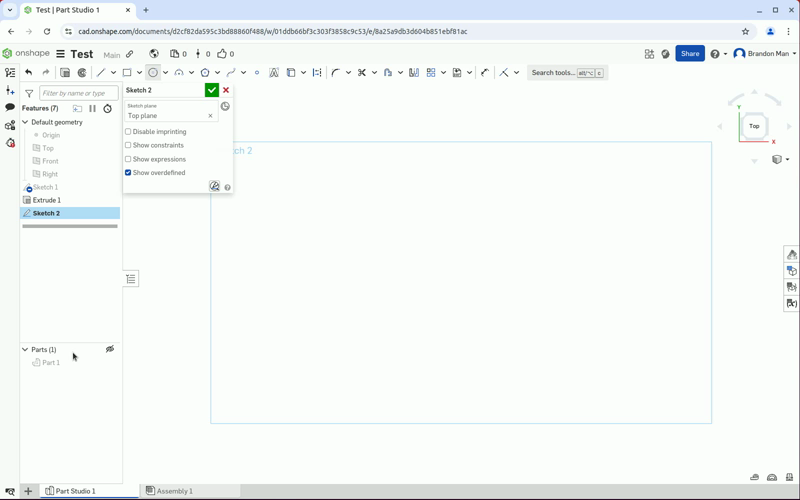
mouse_move(461, 282)
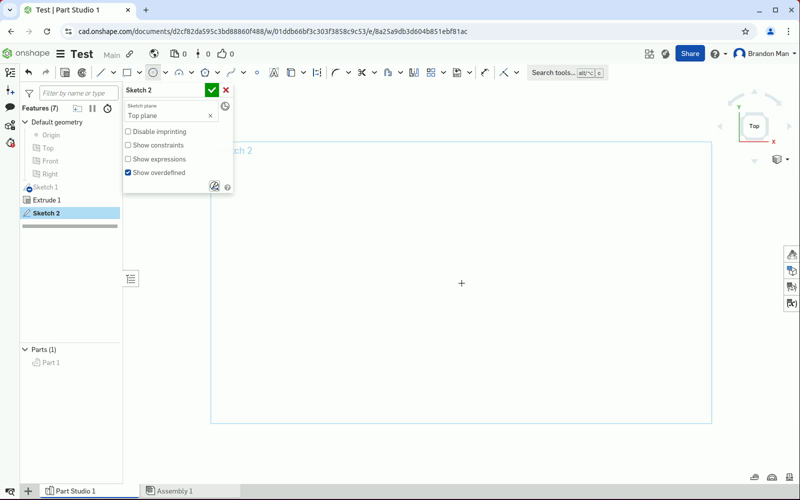
click(461, 282)
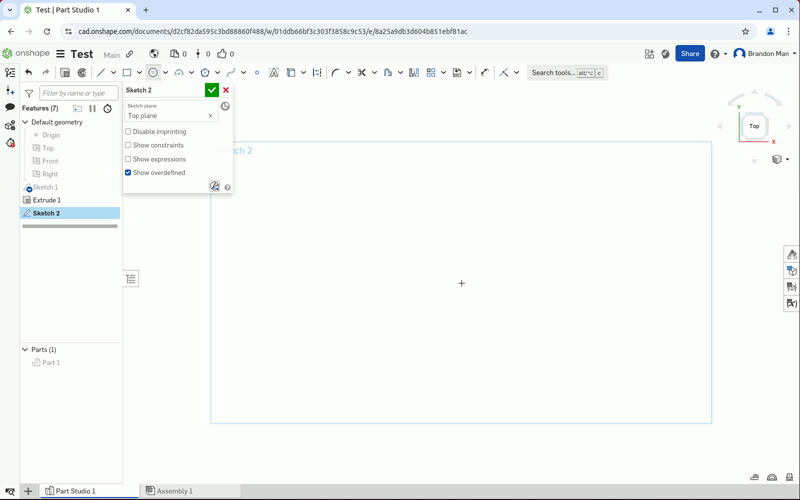
key_up(shift)
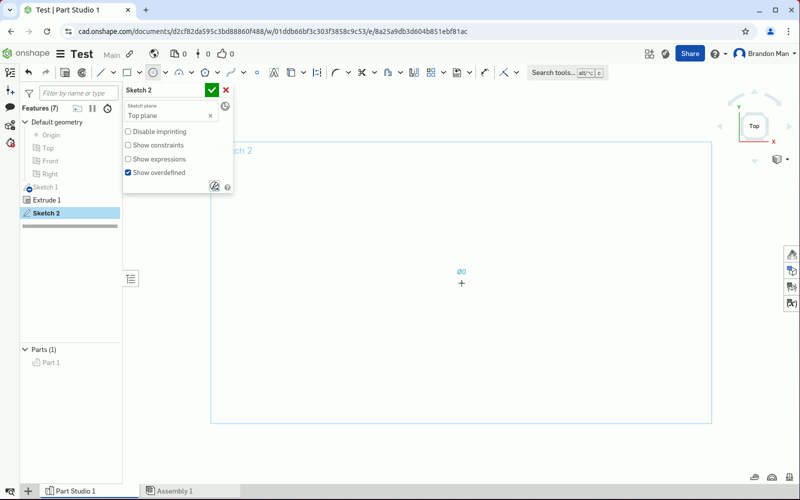
mouse_move(492, 282)
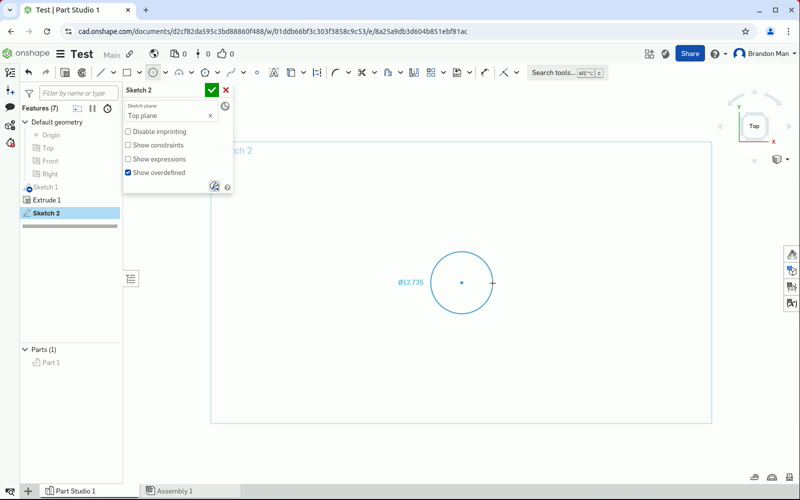
click(492, 282)
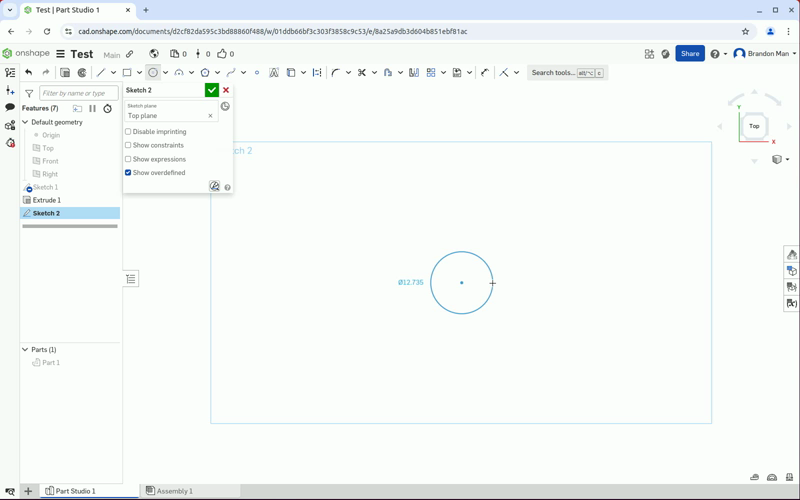
key(esc)
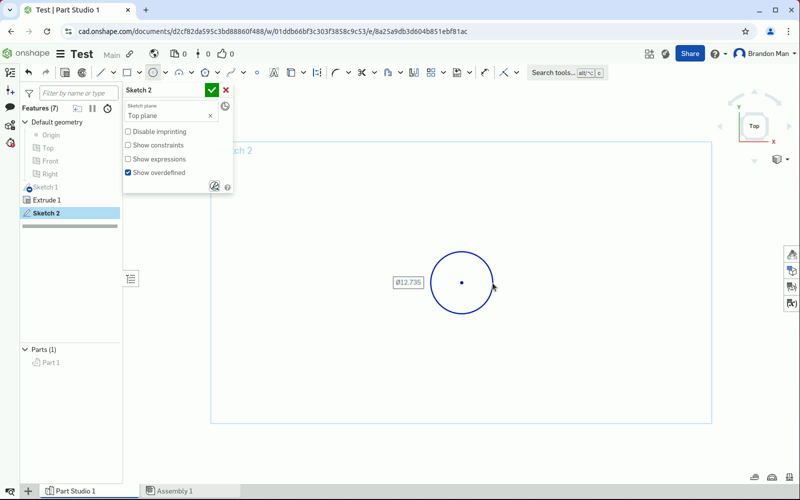
key(c)
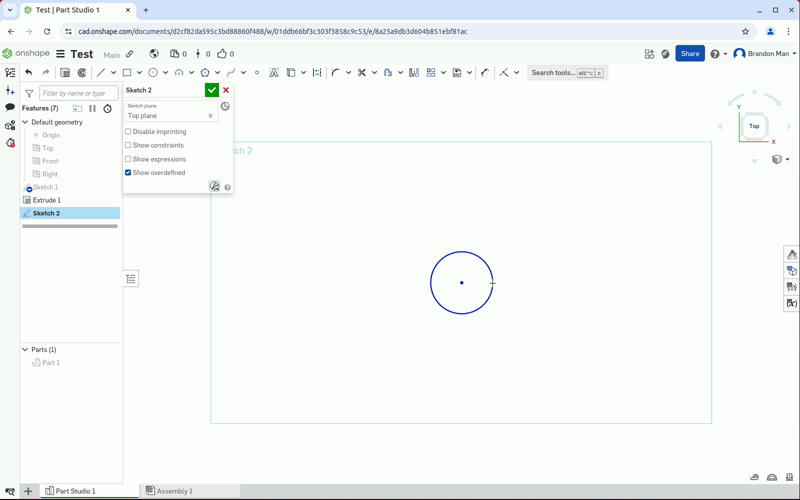
key_down(shift)
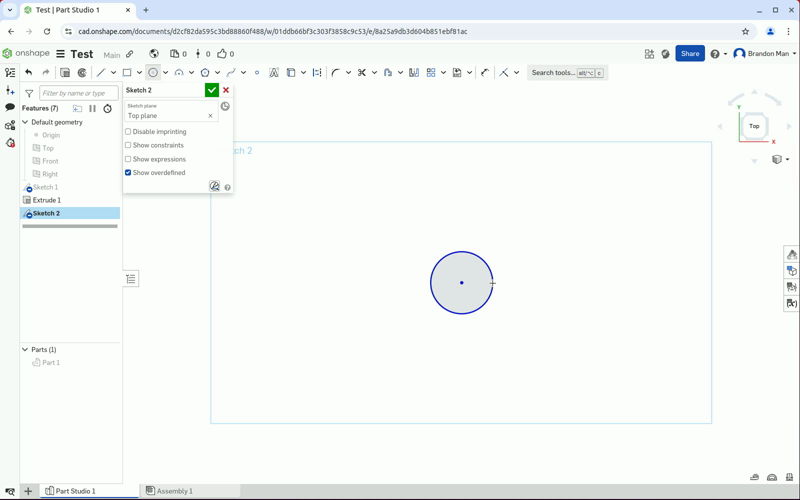
mouse_move(461, 282)
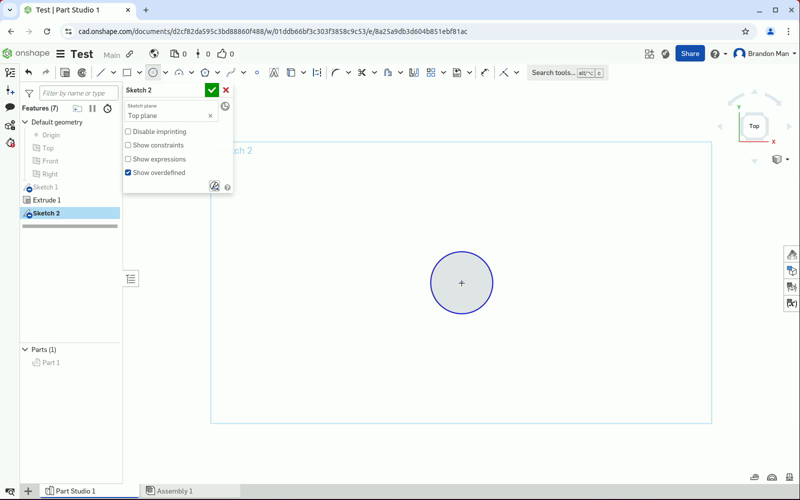
click(461, 282)
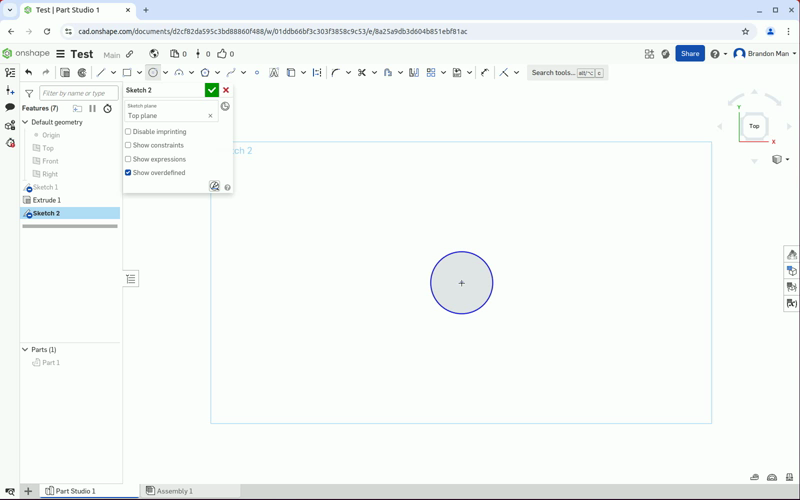
key_up(shift)
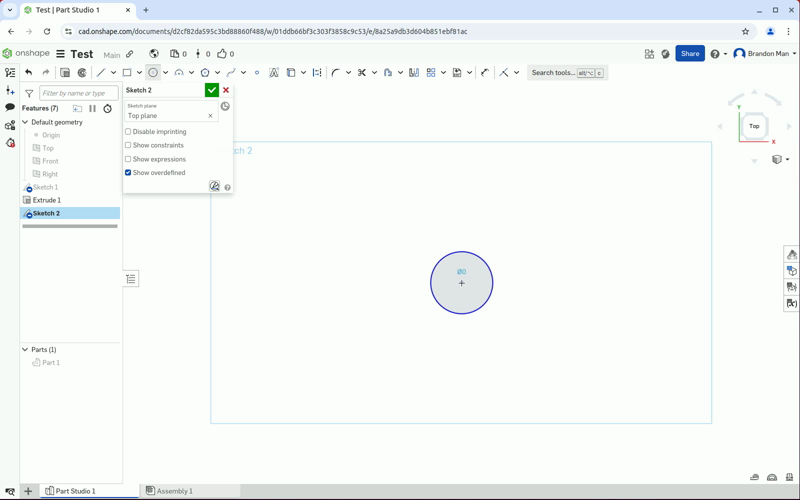
mouse_move(469, 282)
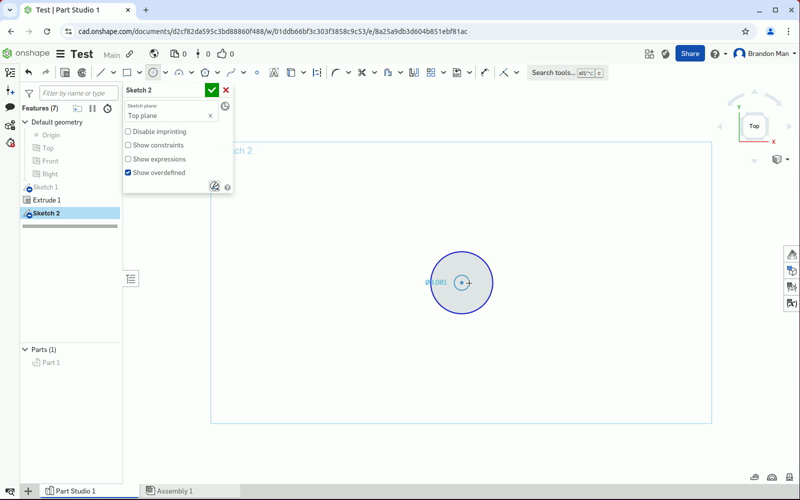
click(469, 282)
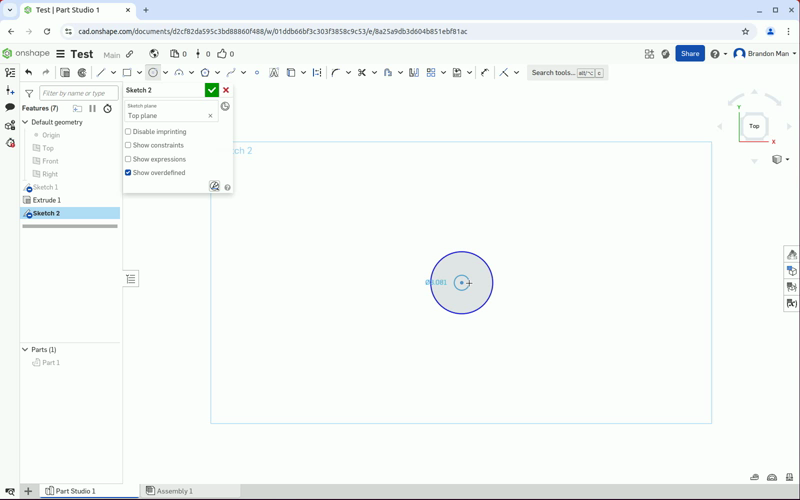
key(esc)
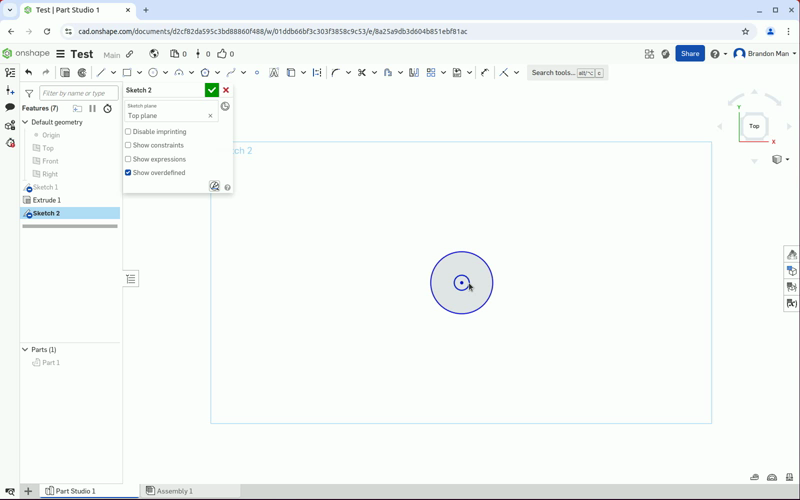
mouse_move(435, 279)
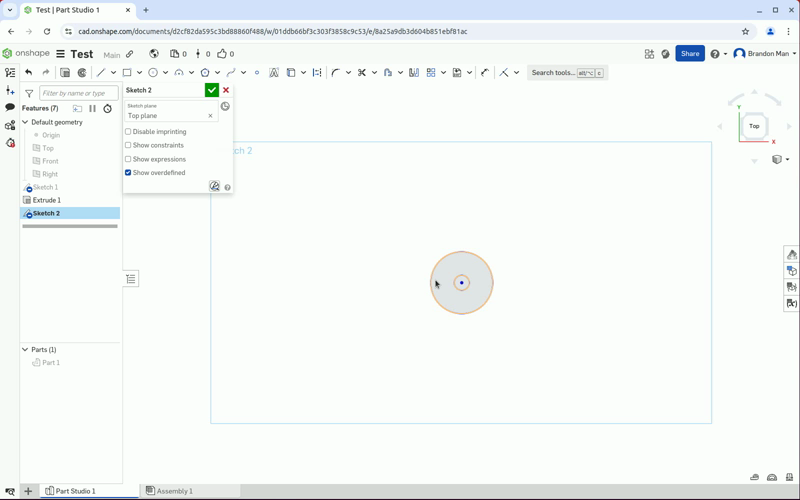
click(435, 279)
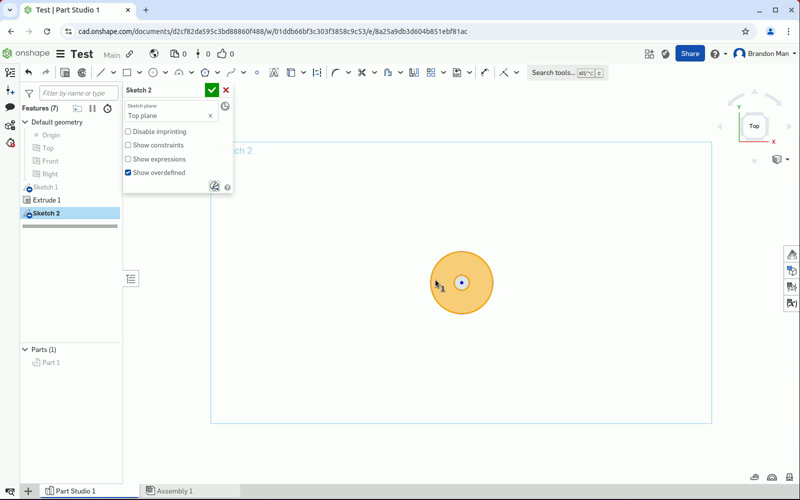
mouse_move(73, 352)
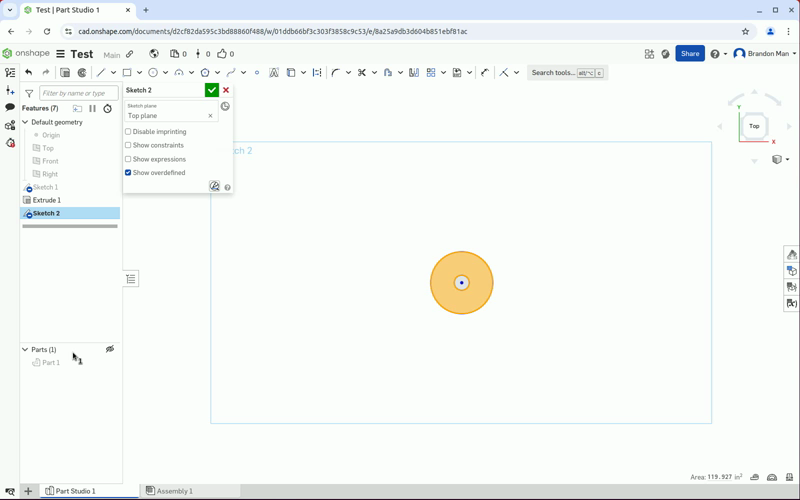
key(shift+y)
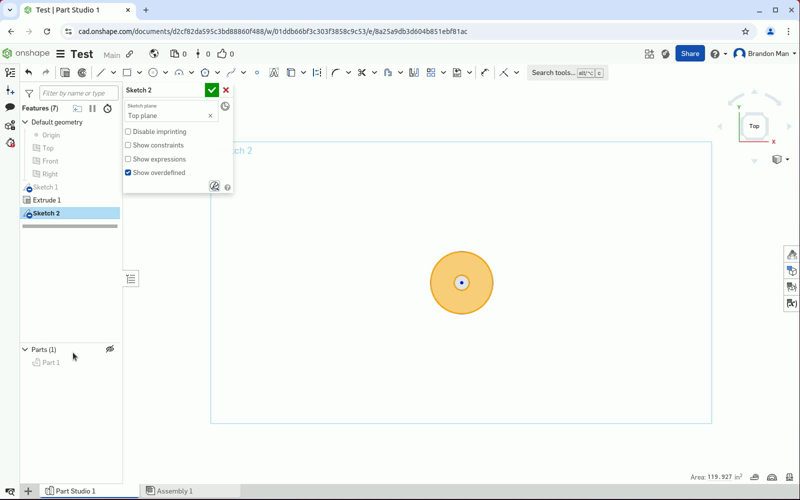
key(shift+e)
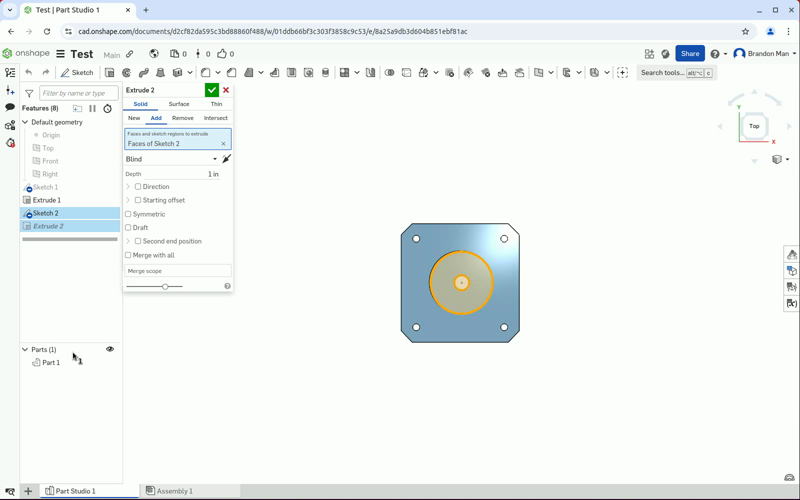
mouse_move(143, 106)
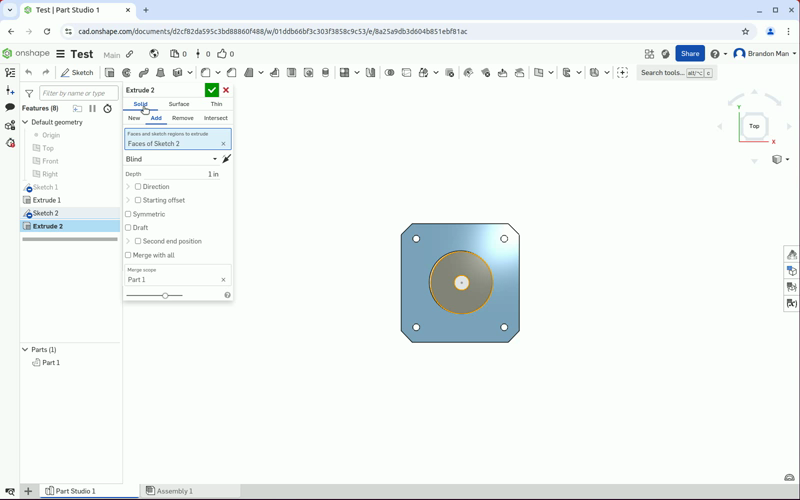
click(143, 106)
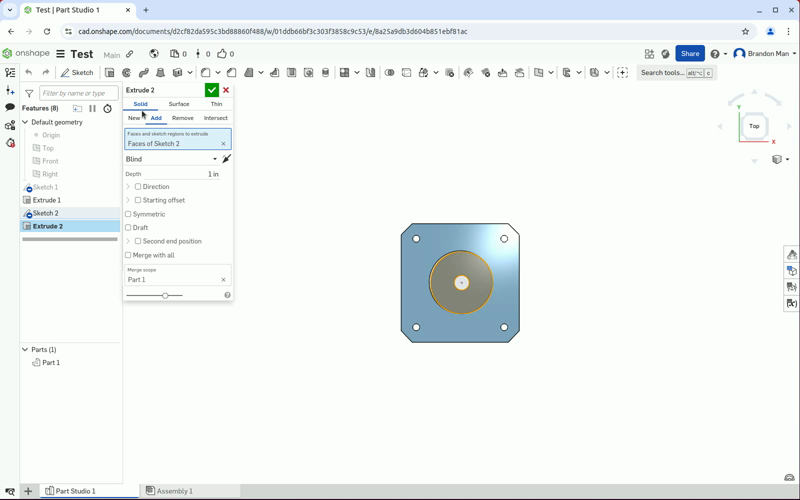
mouse_move(137, 120)
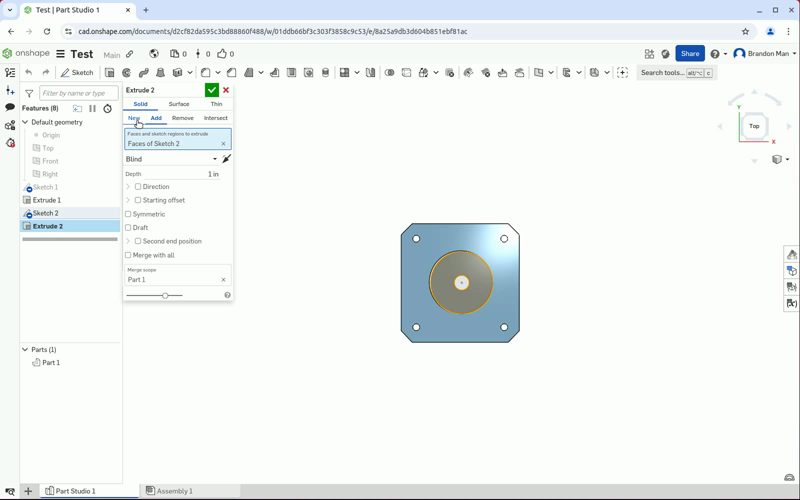
click(137, 120)
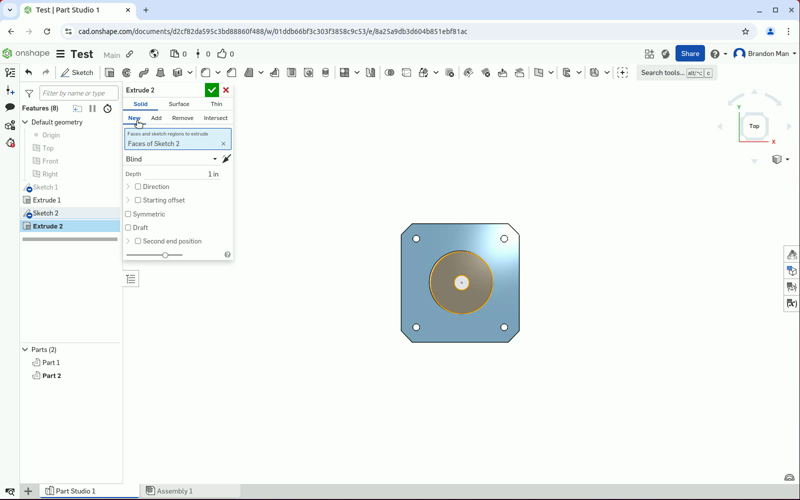
key(tab, 4)
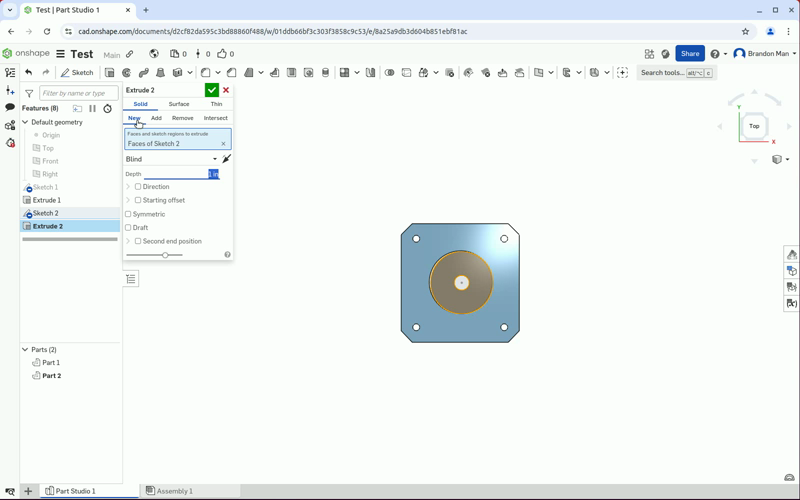
text(-23.108)
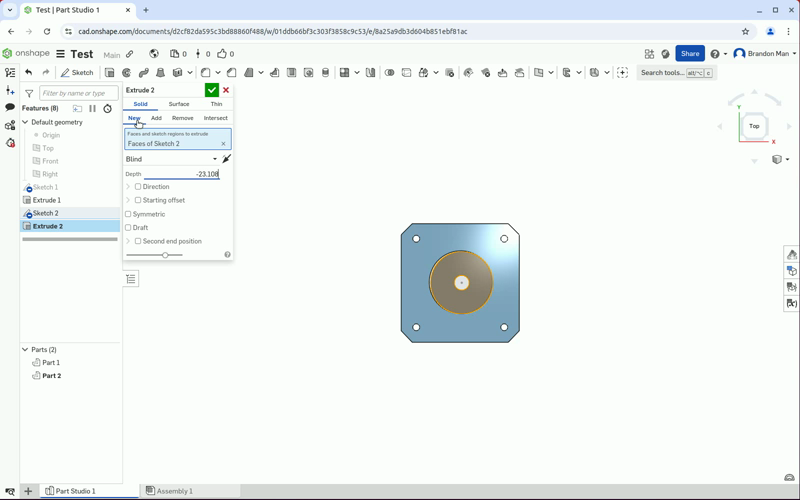
key(enter)
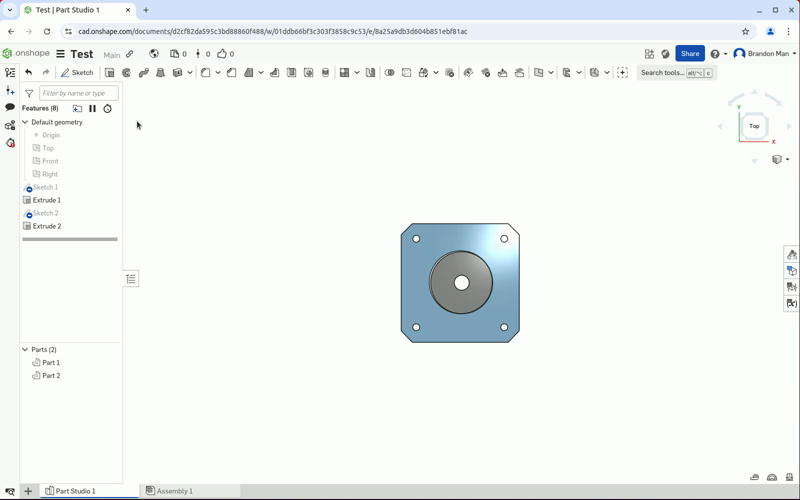
key(shift+h)
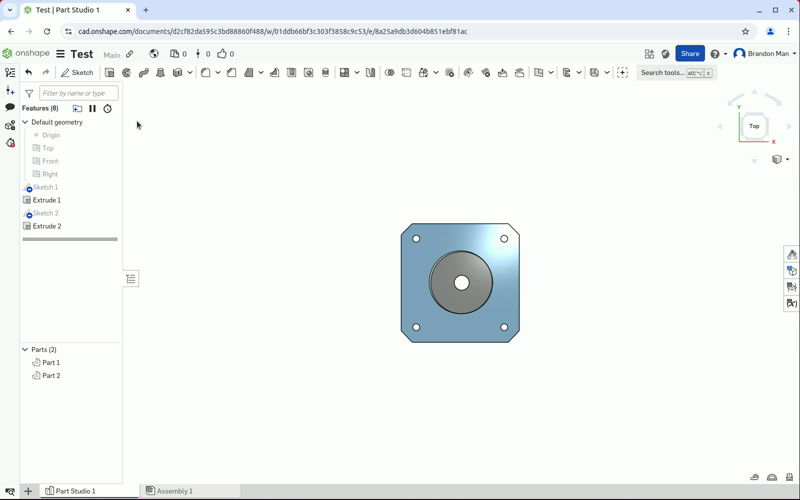
key(shift+h)
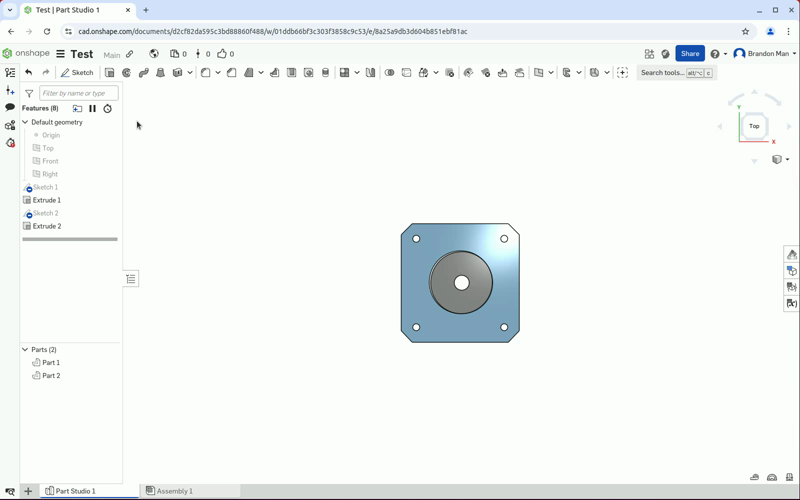
mouse_move(73, 189)
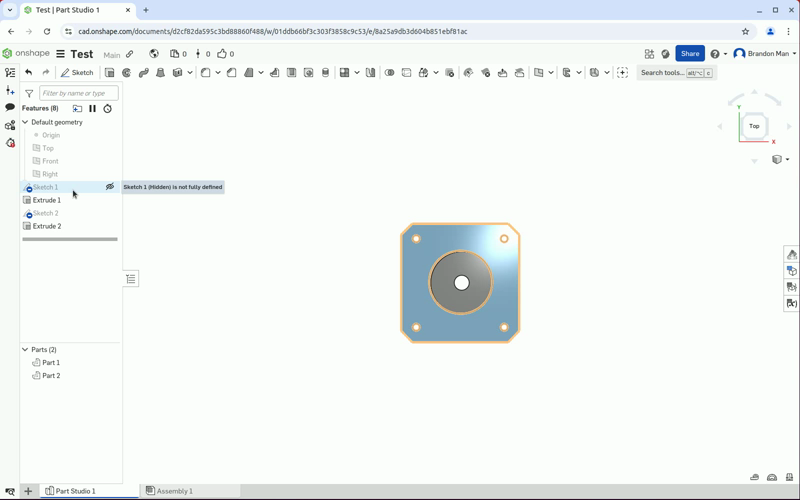
click(73, 189)
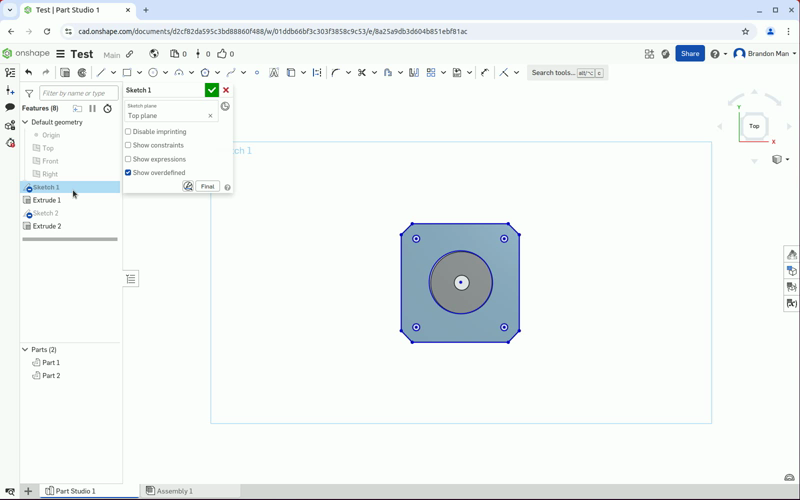
mouse_move(229, 92)
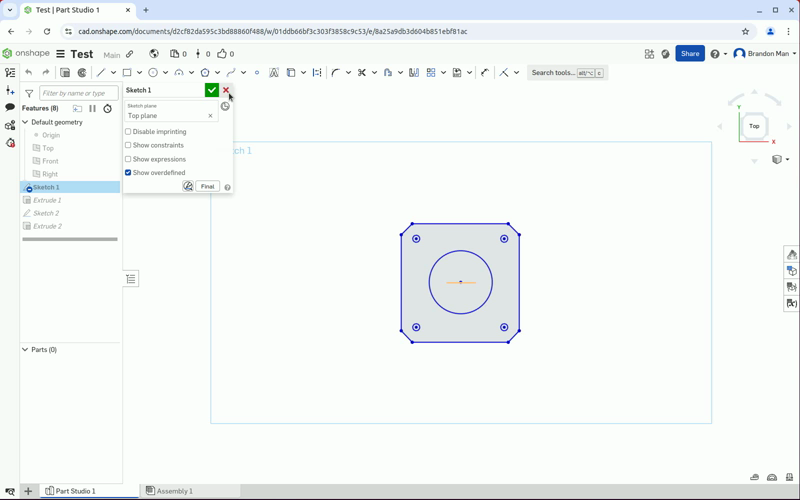
click(229, 92)
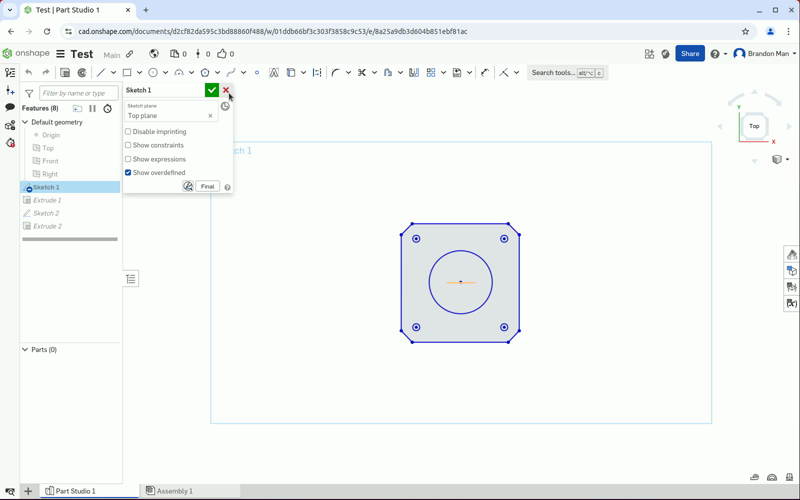
key(shift+s)
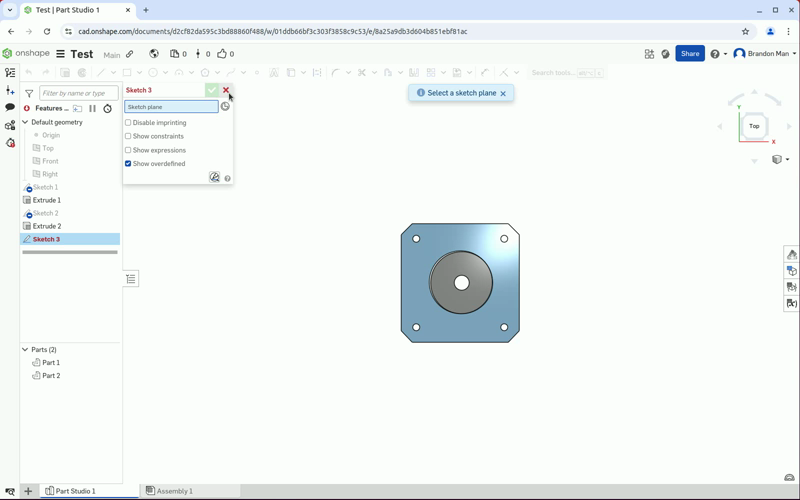
mouse_move(73, 150)
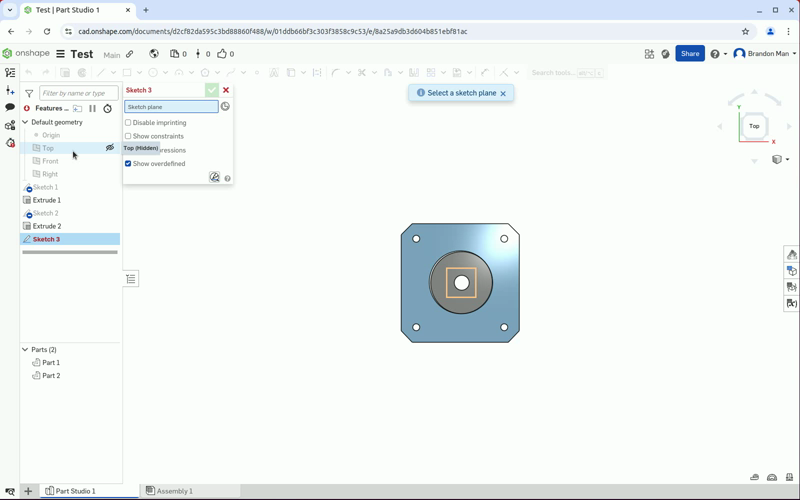
click(73, 150)
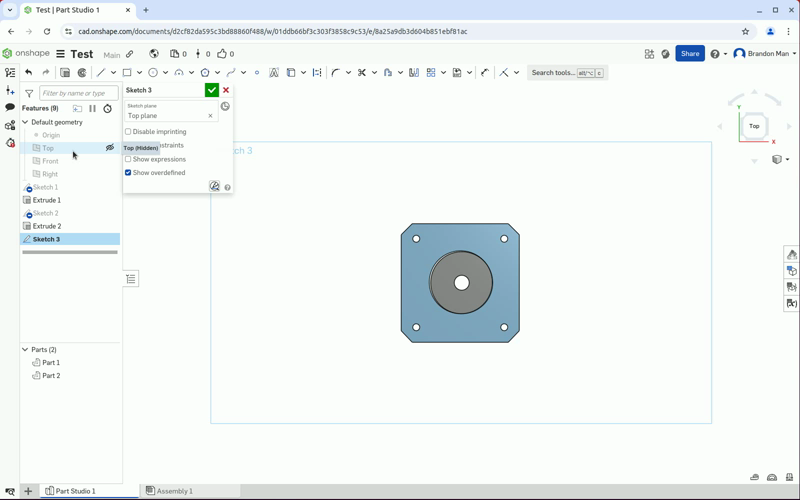
mouse_move(73, 352)
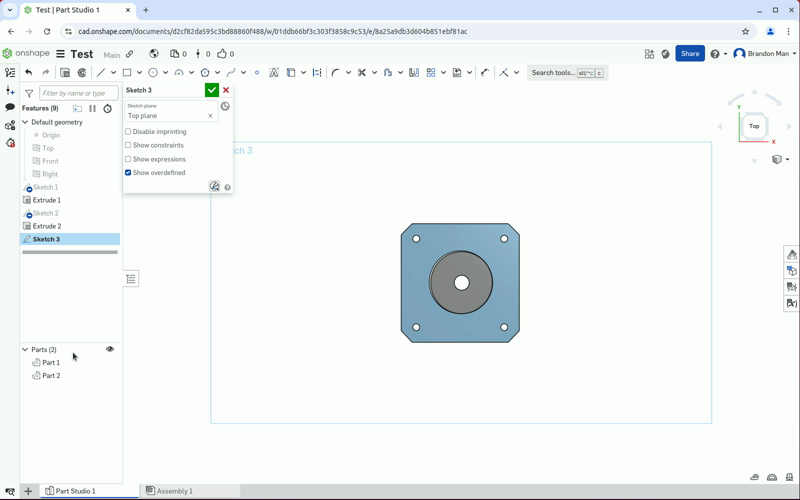
key(y)
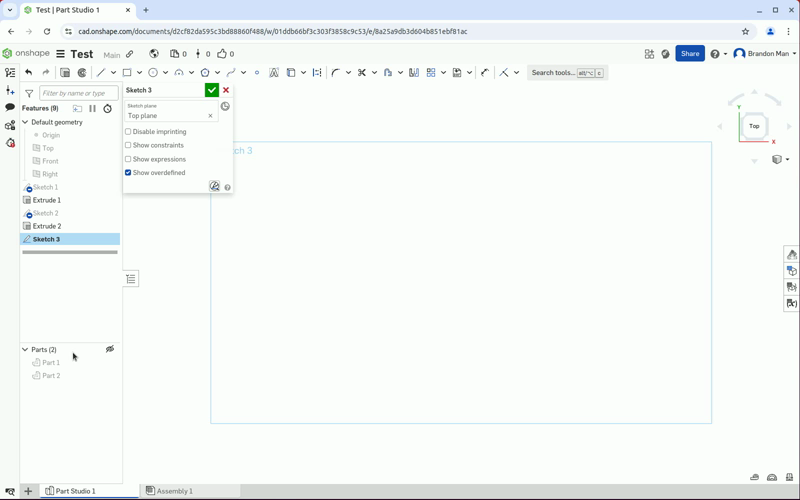
key(l)
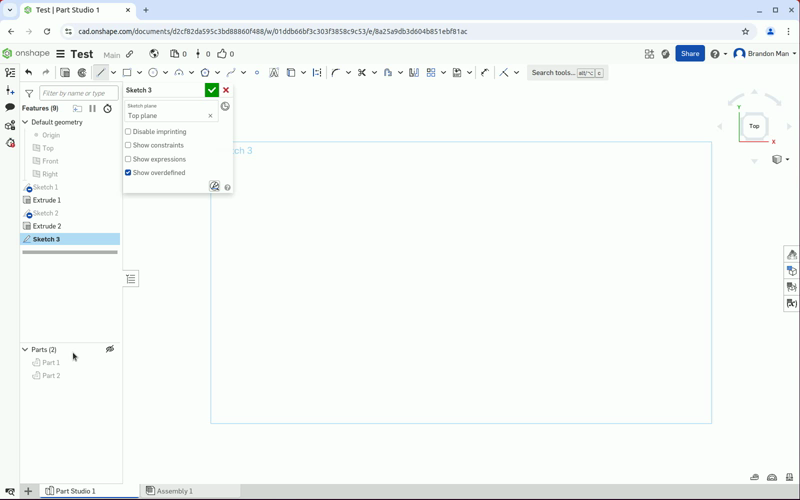
key_down(shift)
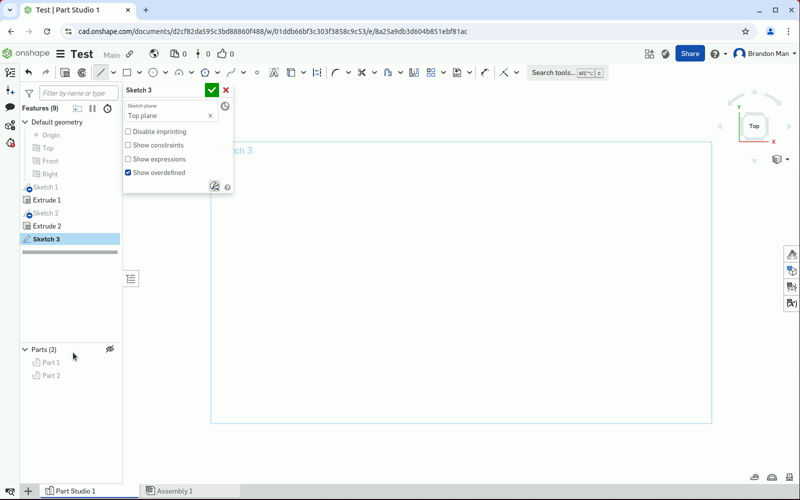
mouse_move(456, 276)
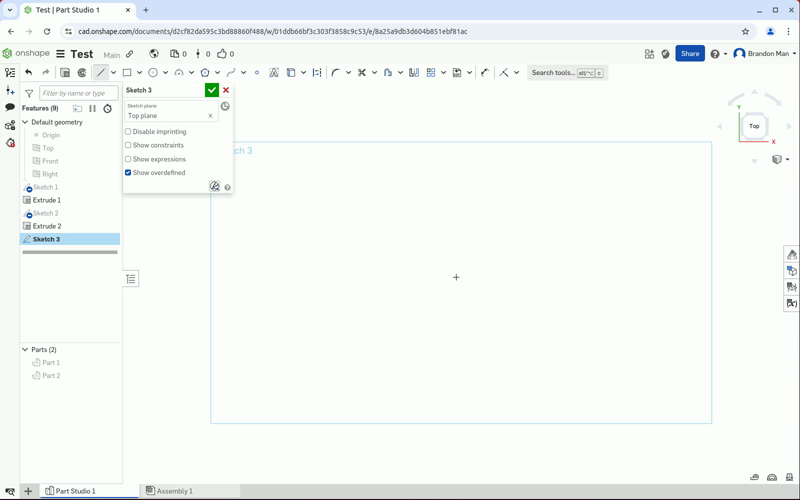
click(456, 276)
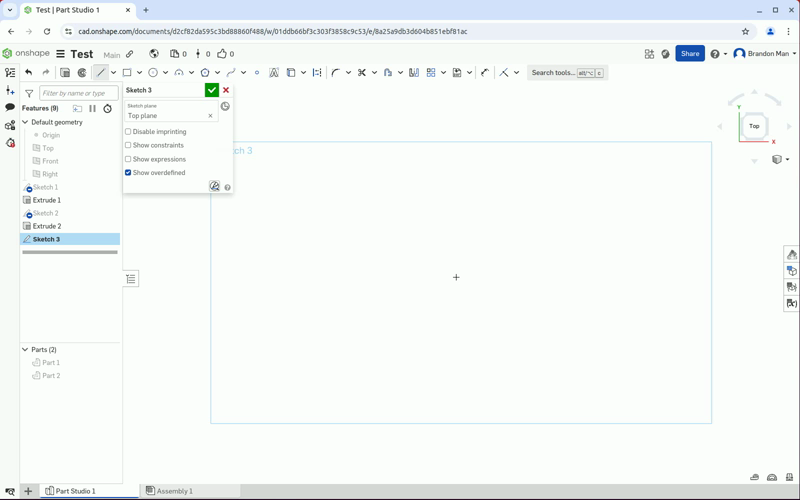
key_up(shift)
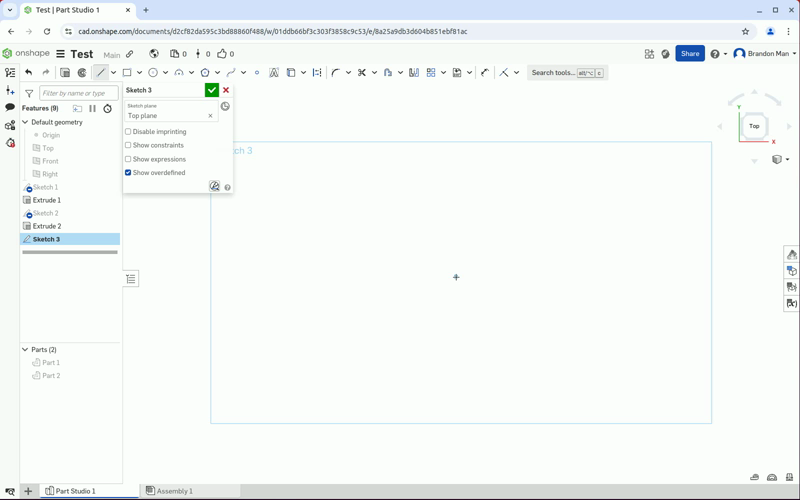
key_down(shift)
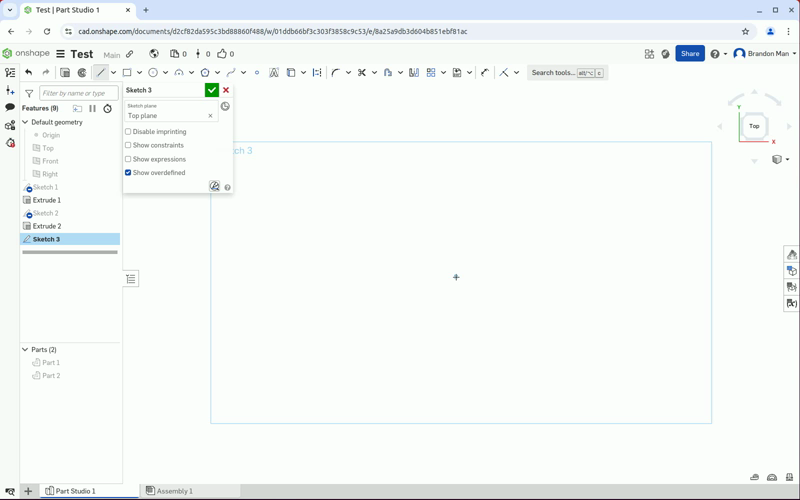
mouse_move(486, 276)
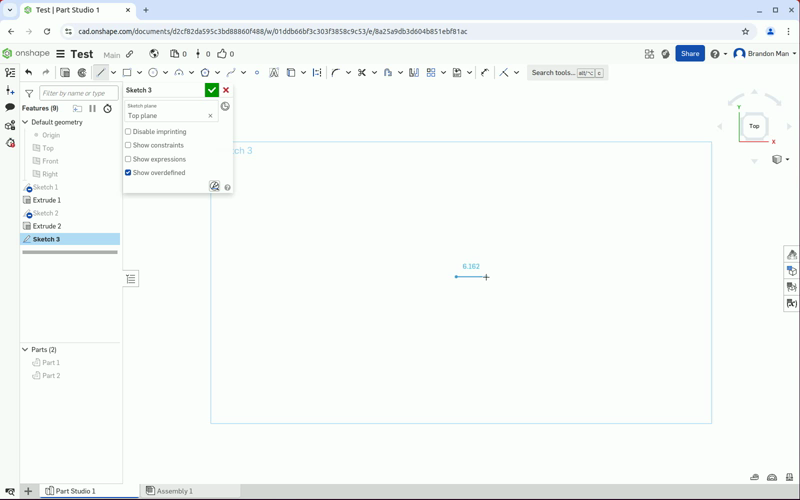
mouse_move(465, 276)
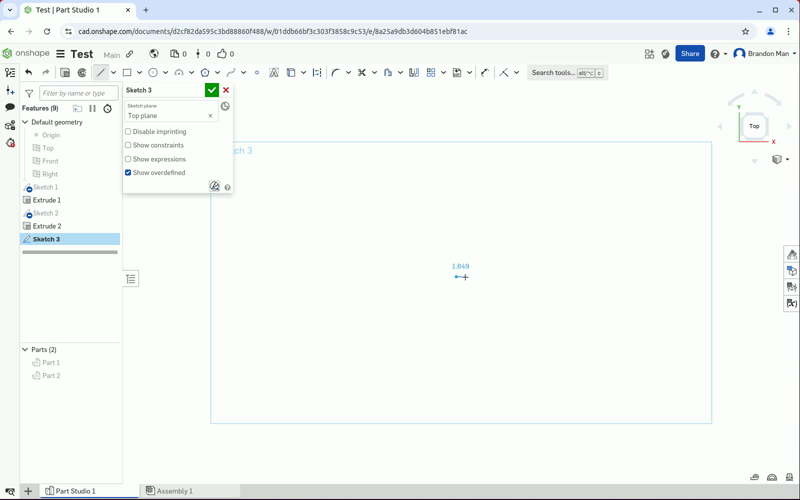
click(465, 276)
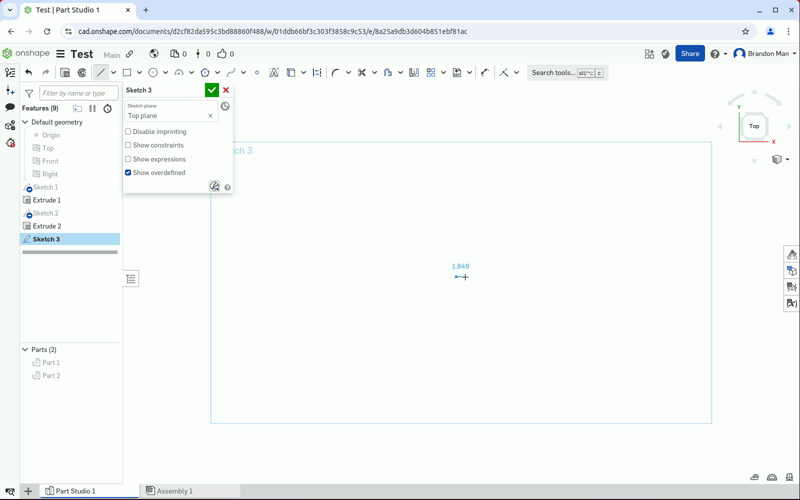
key_up(shift)
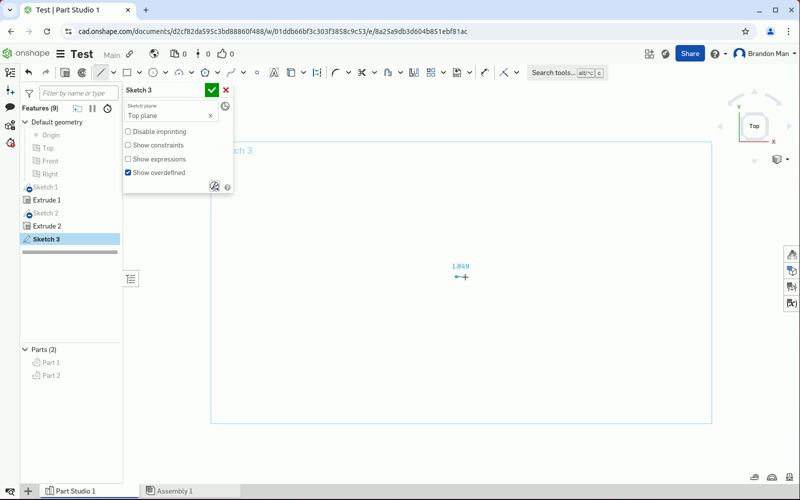
key(esc)
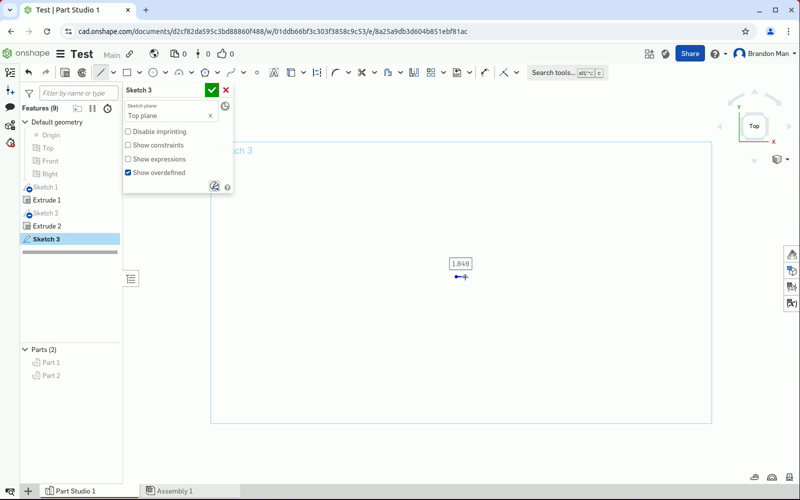
key(a)
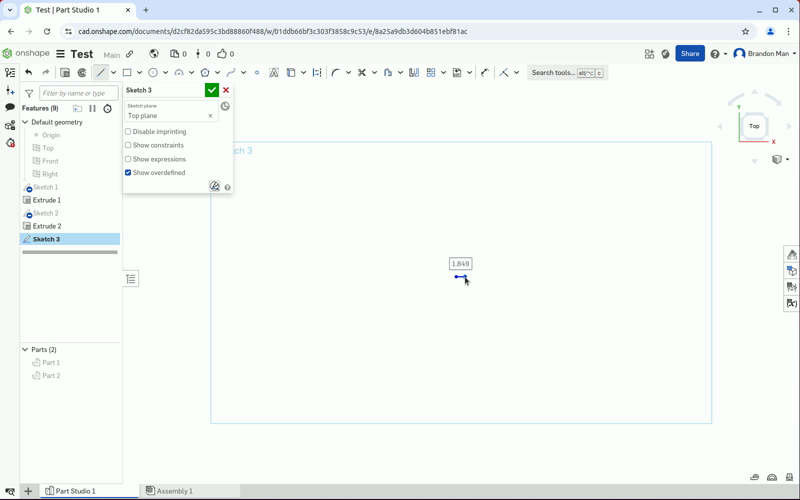
mouse_move(465, 276)
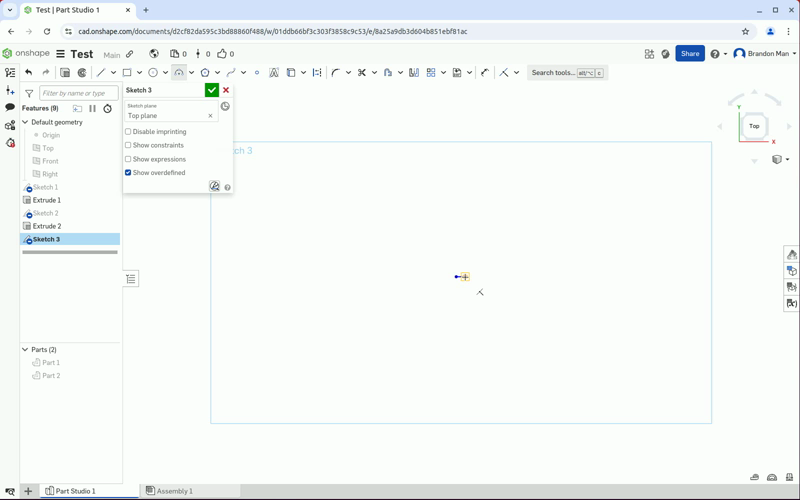
click(465, 276)
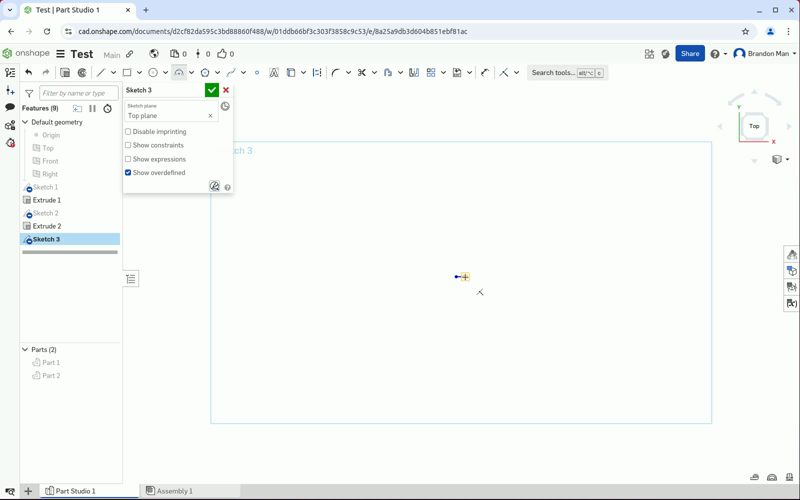
mouse_move(456, 276)
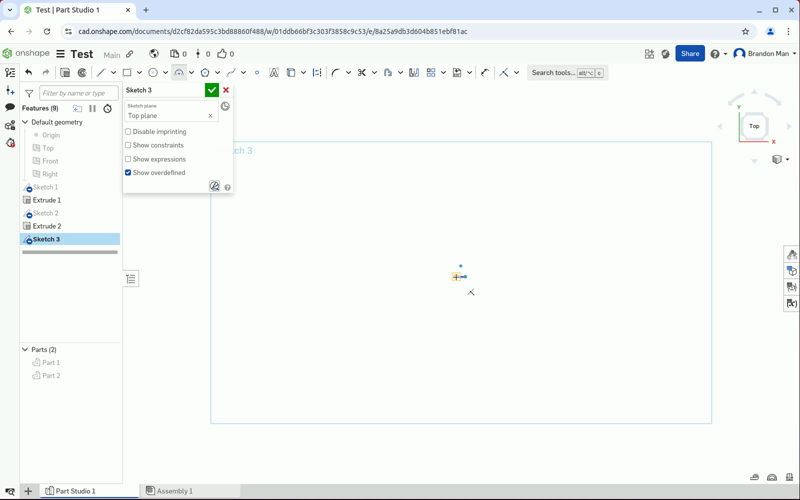
click(456, 276)
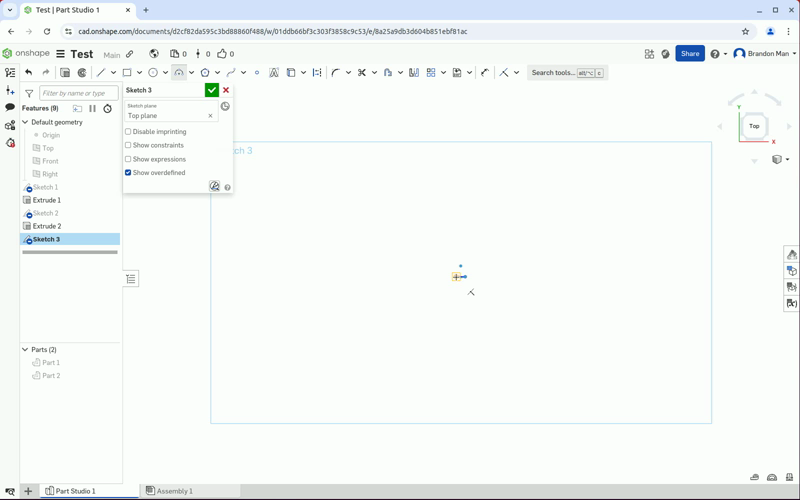
key_down(shift)
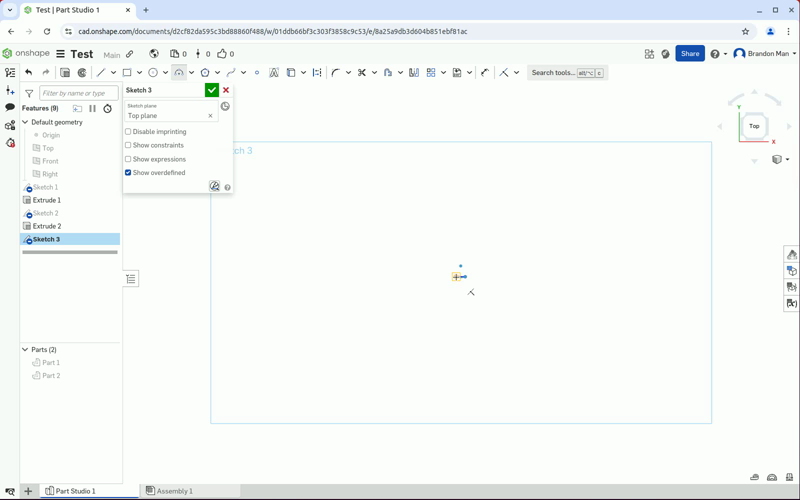
mouse_move(460, 275)
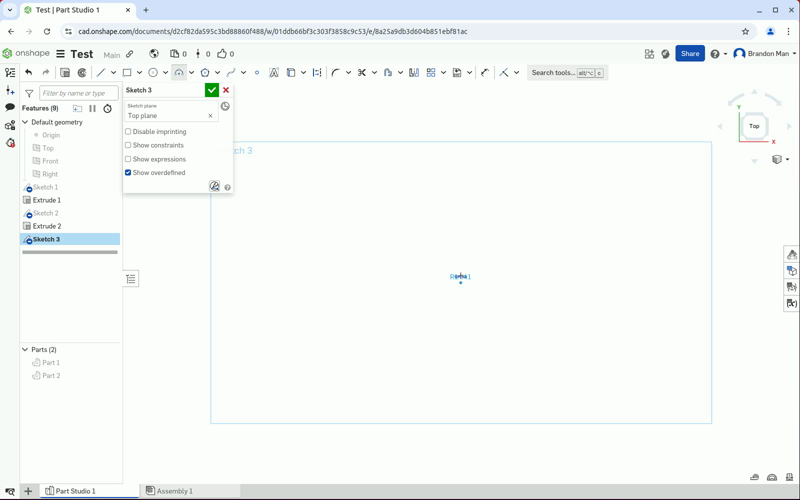
click(460, 275)
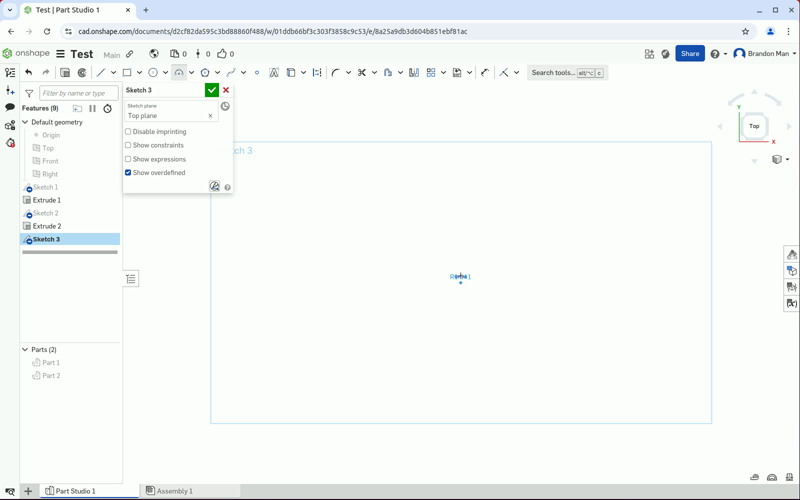
key_up(shift)
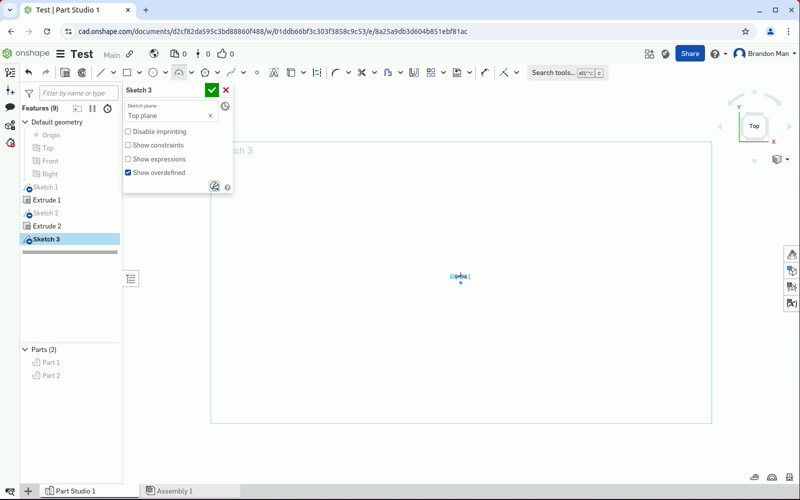
key(esc)
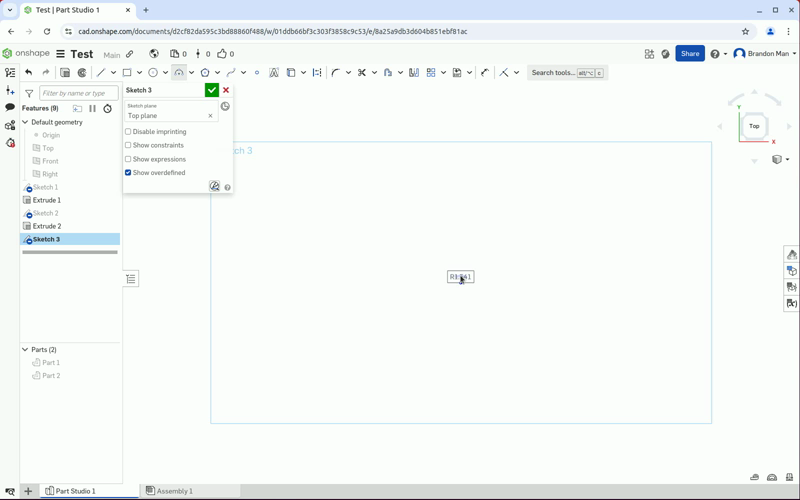
mouse_move(464, 276)
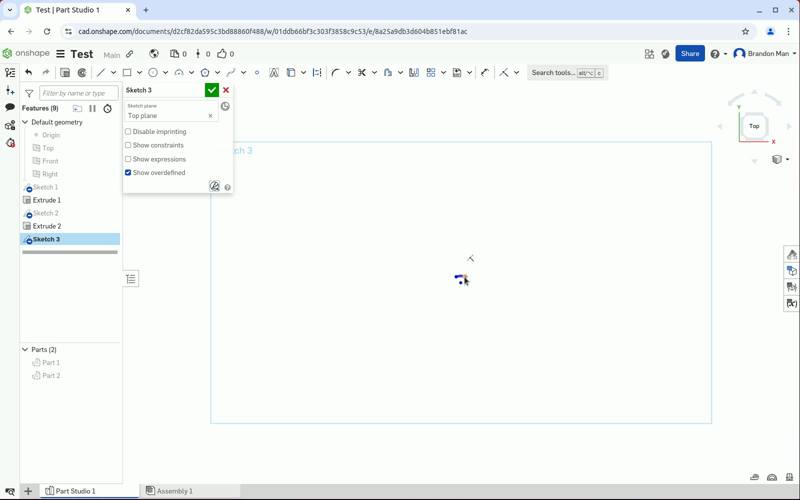
scroll(6)
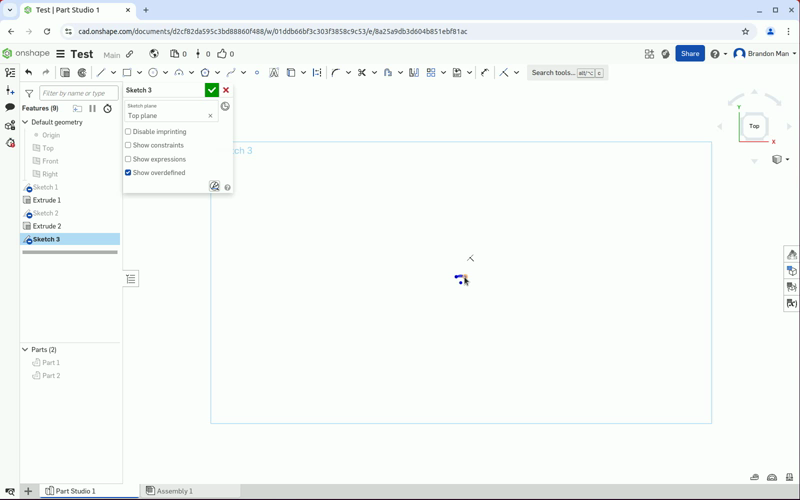
scroll(6)
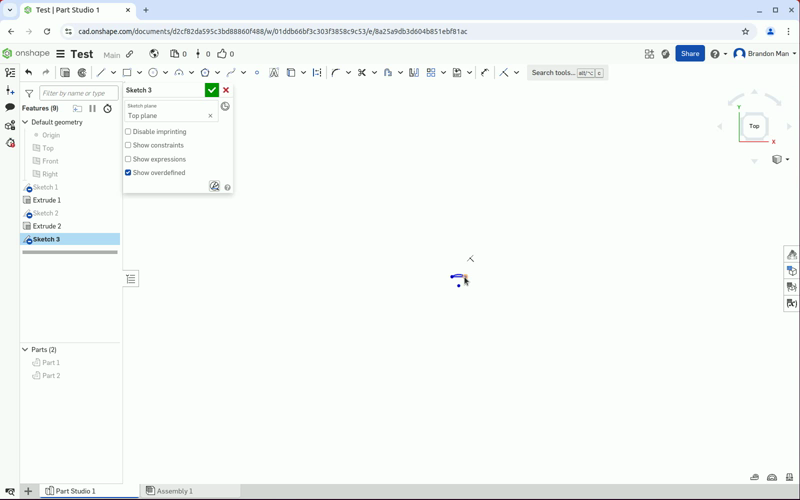
scroll(6)
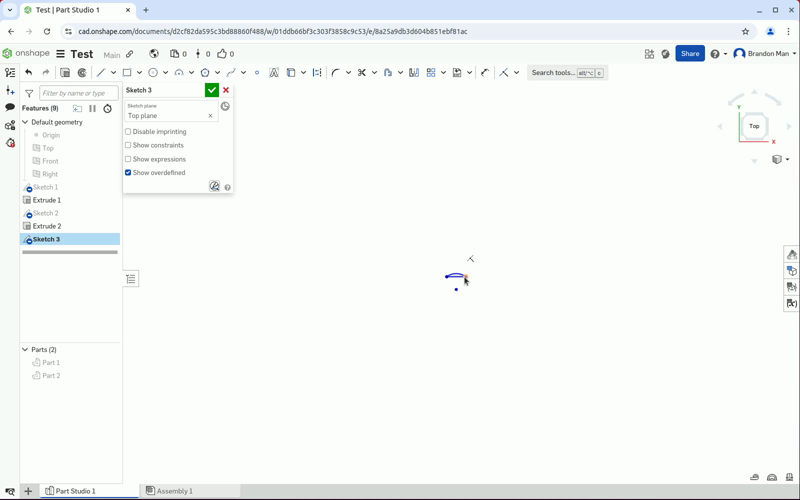
scroll(6)
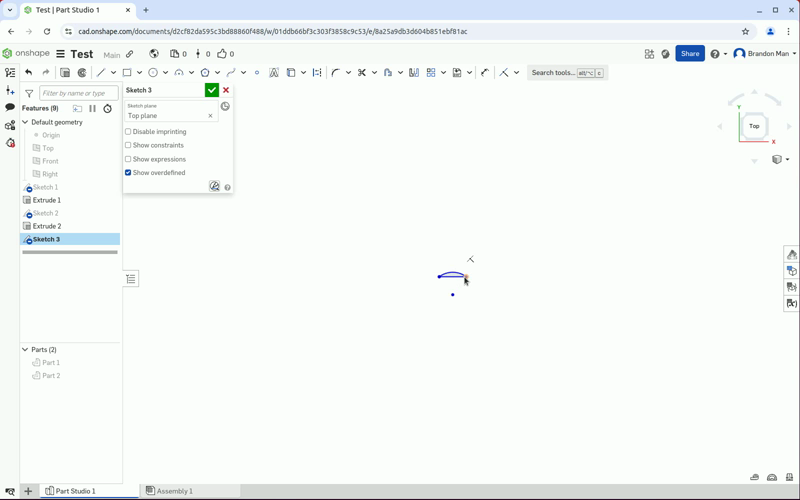
scroll(6)
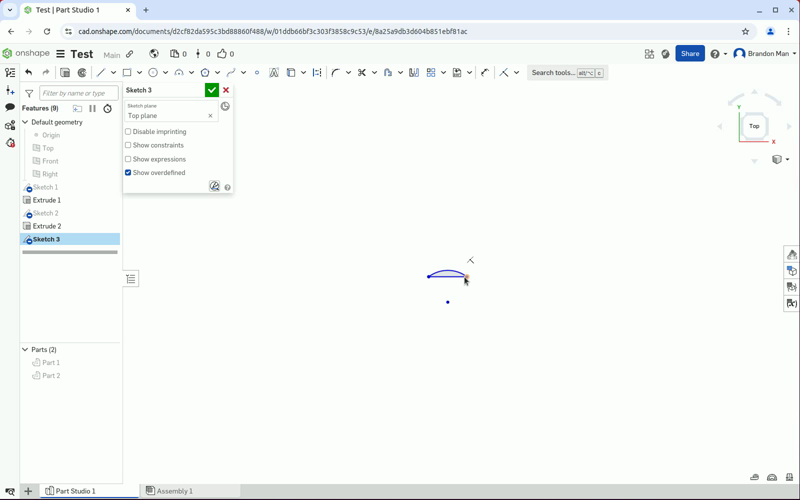
scroll(6)
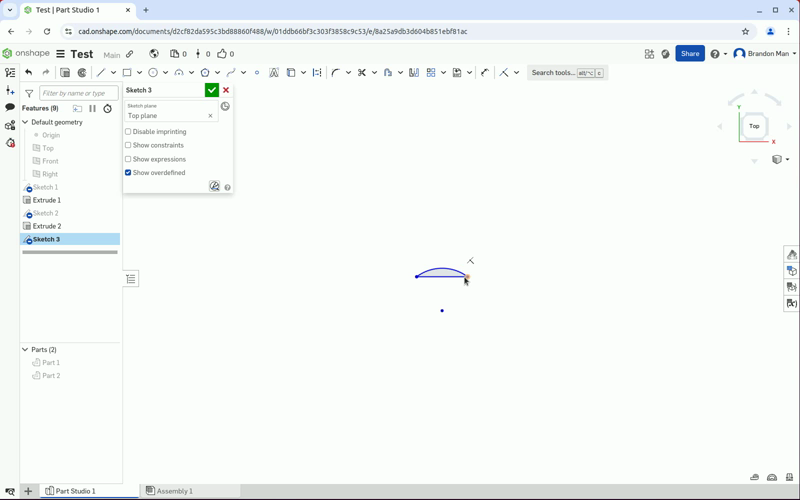
scroll(6)
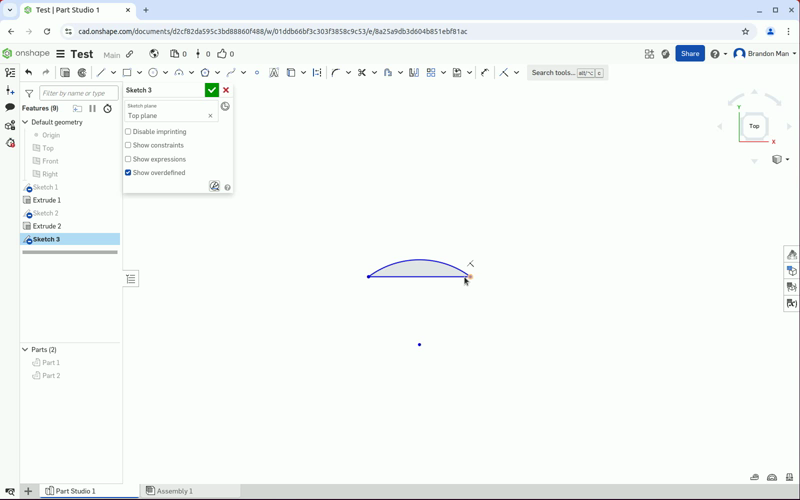
click(464, 276)
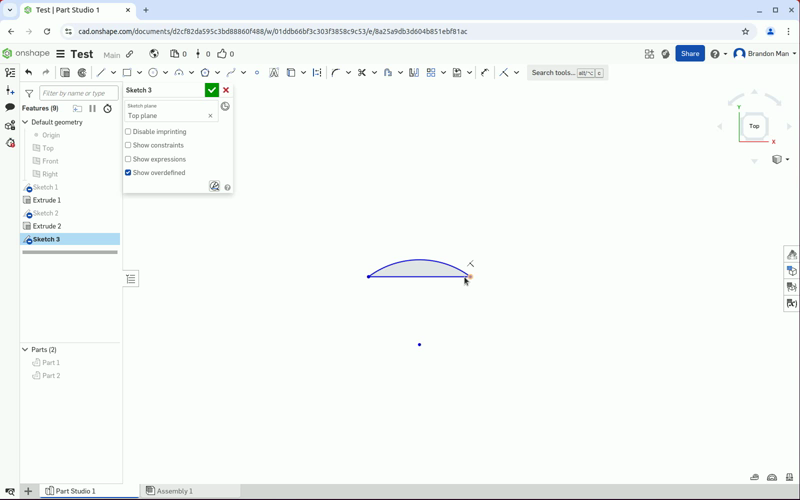
scroll(-6)
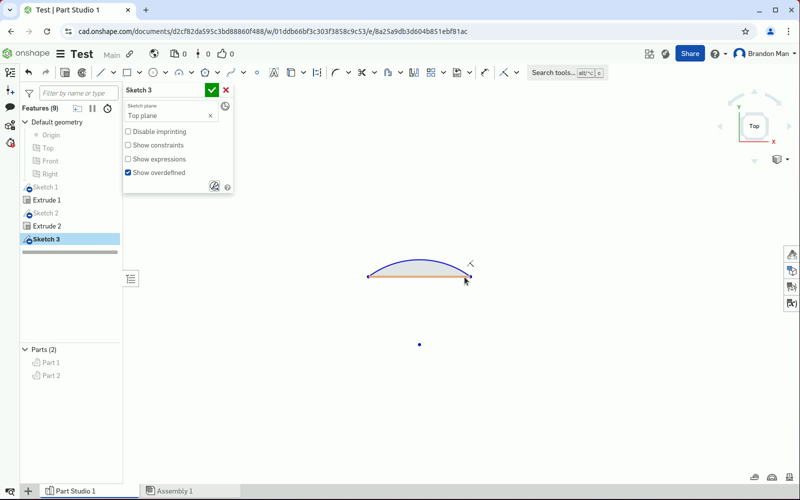
scroll(-6)
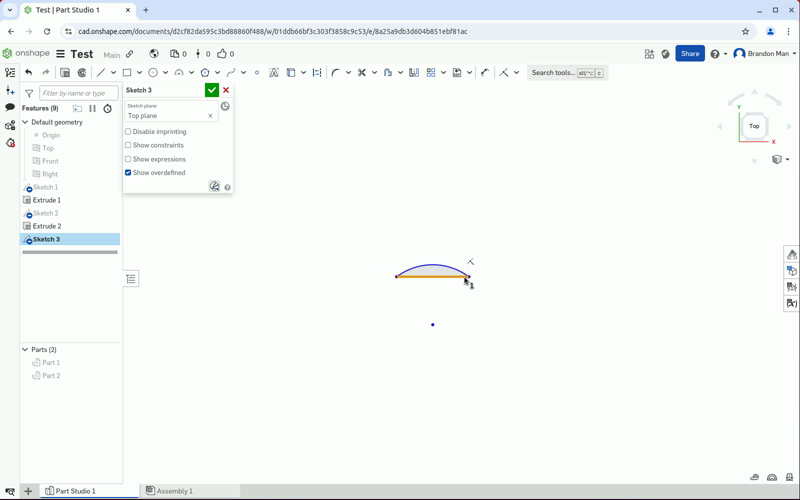
scroll(-6)
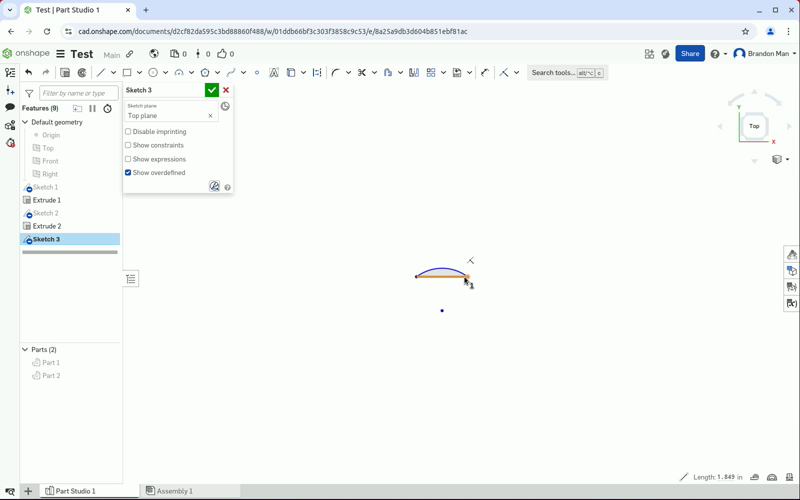
scroll(-6)
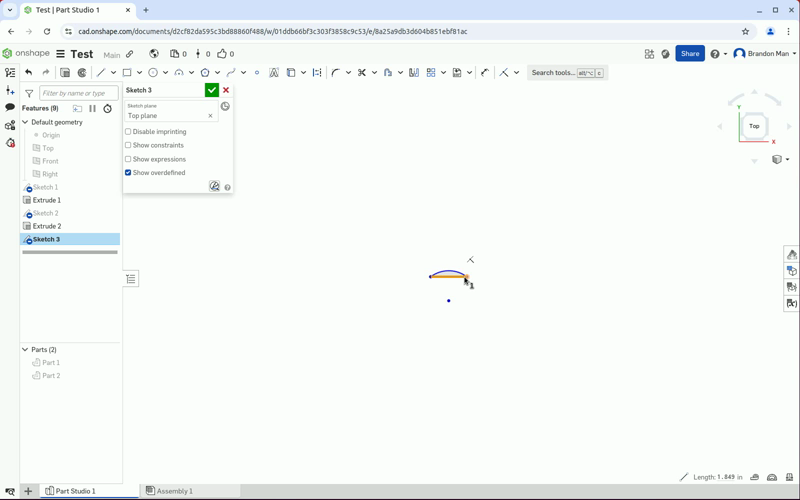
scroll(-6)
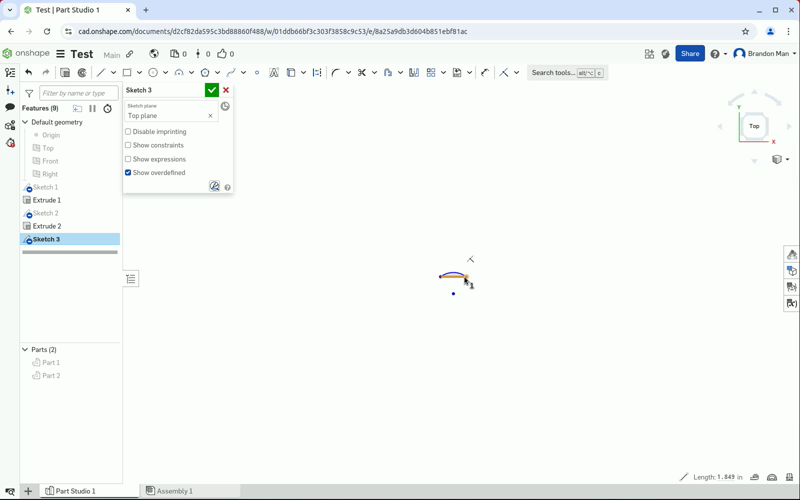
scroll(-6)
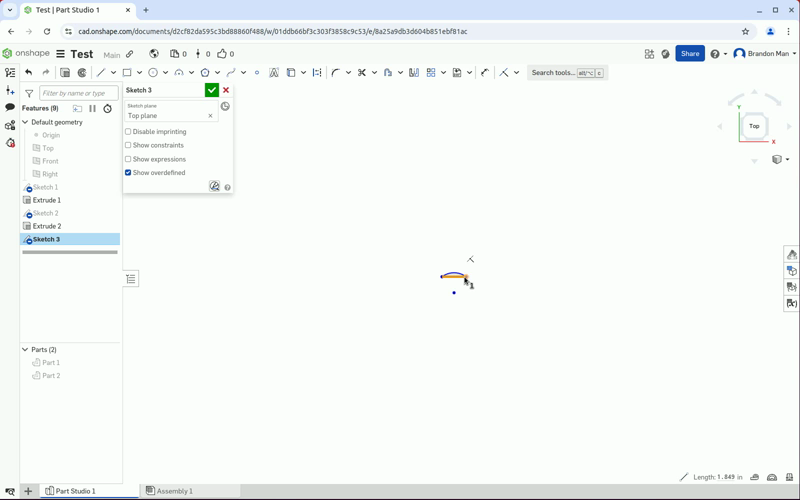
scroll(-6)
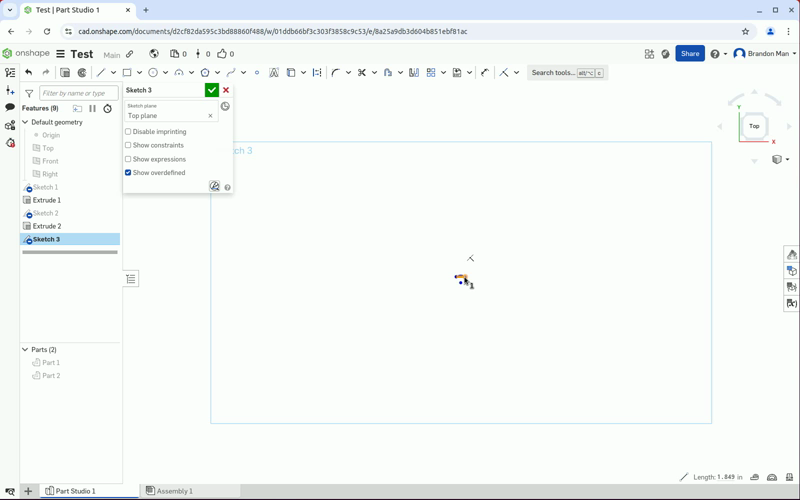
mouse_move(73, 352)
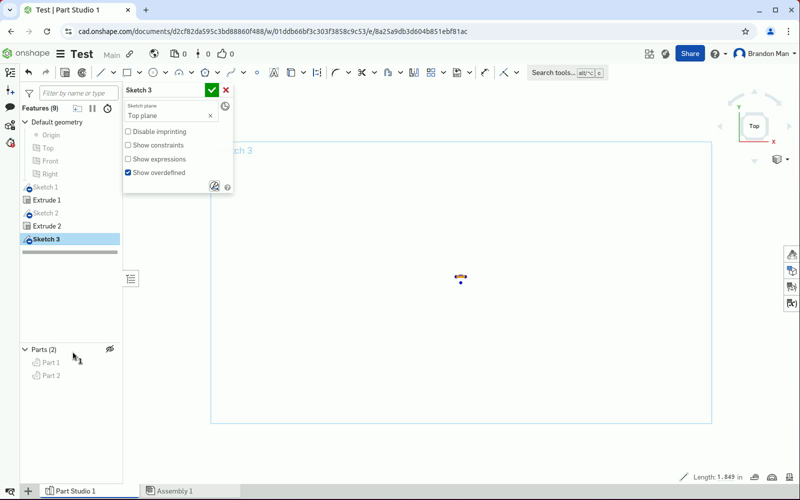
key(shift+y)
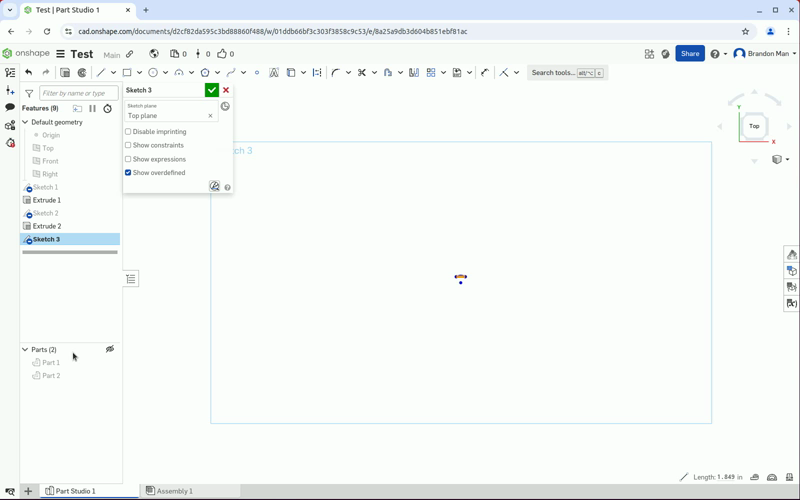
key(shift+e)
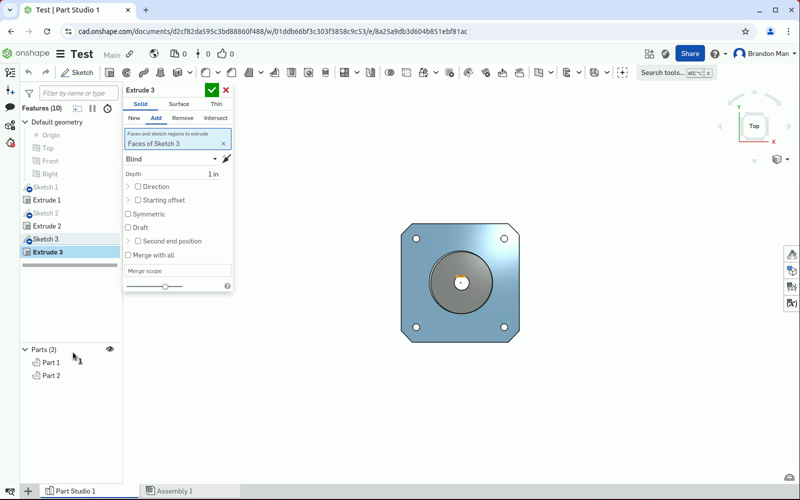
mouse_move(143, 106)
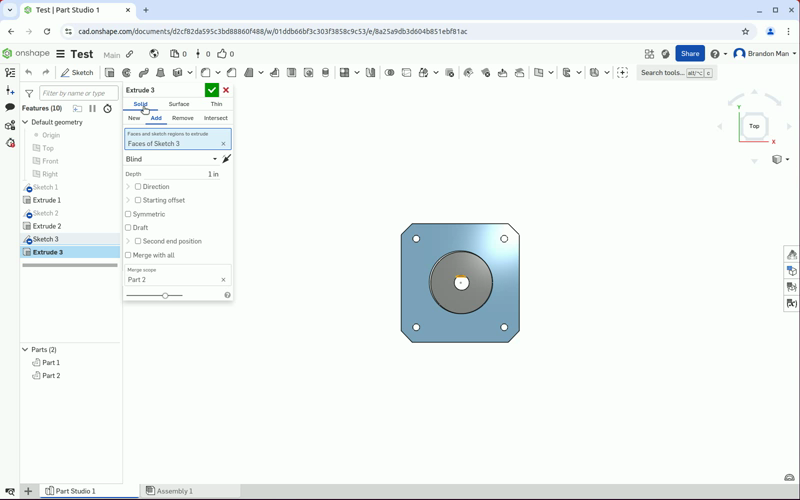
click(143, 106)
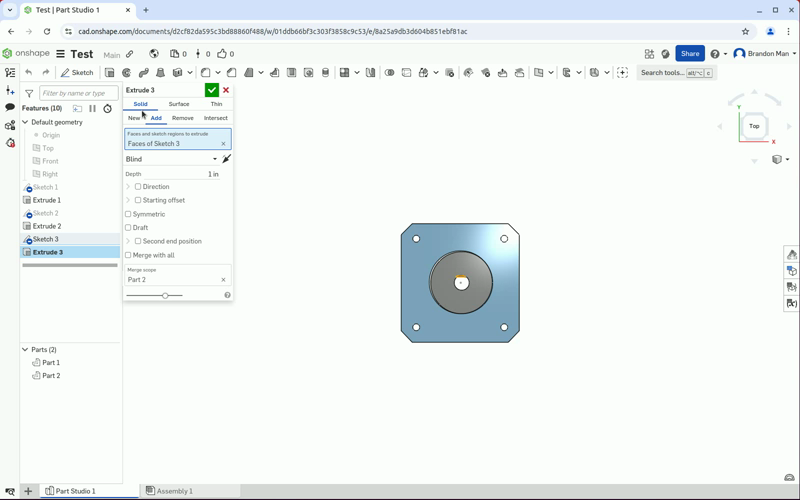
mouse_move(137, 120)
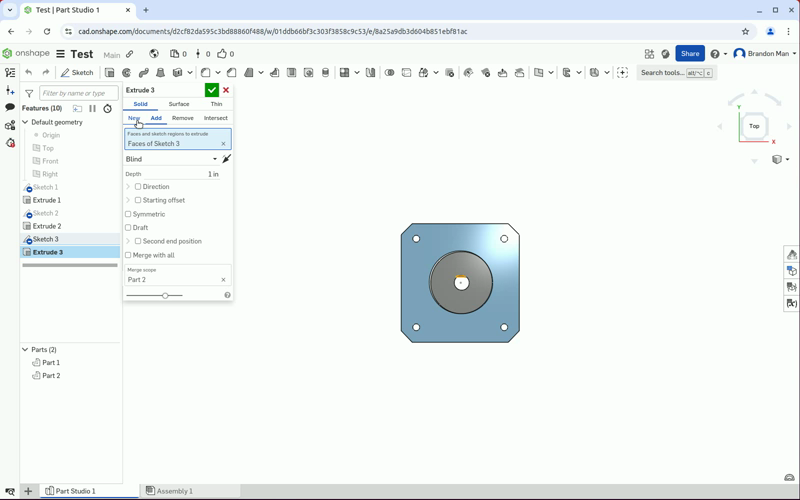
click(137, 120)
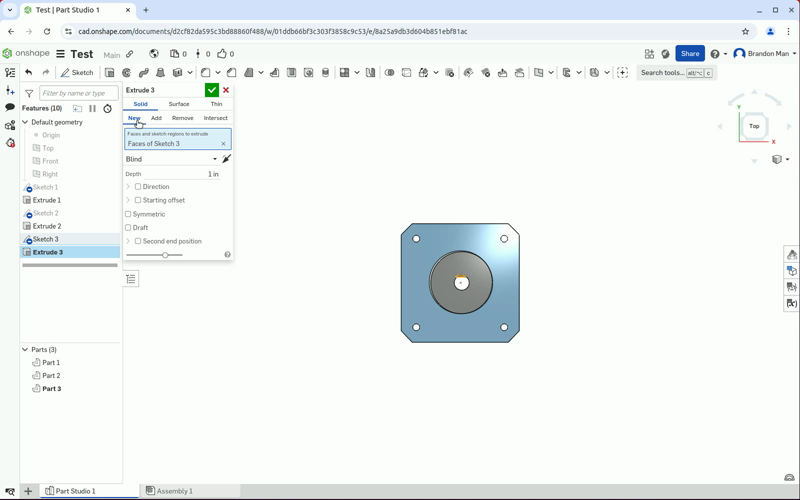
key(tab, 4)
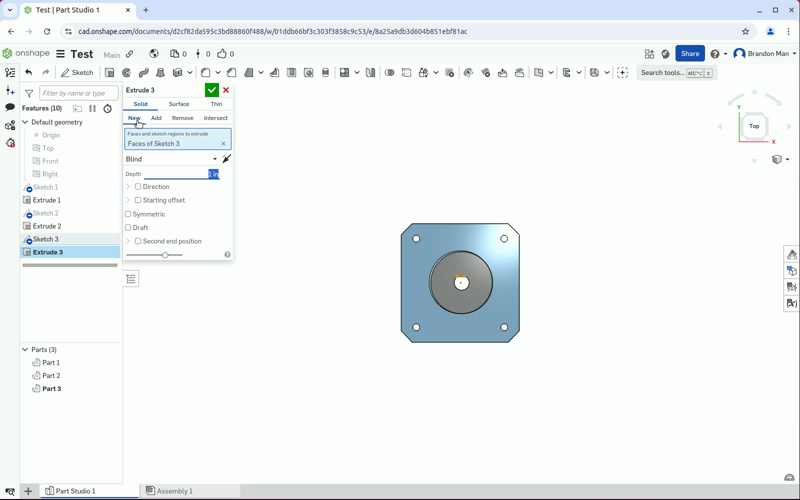
text(-23.108)
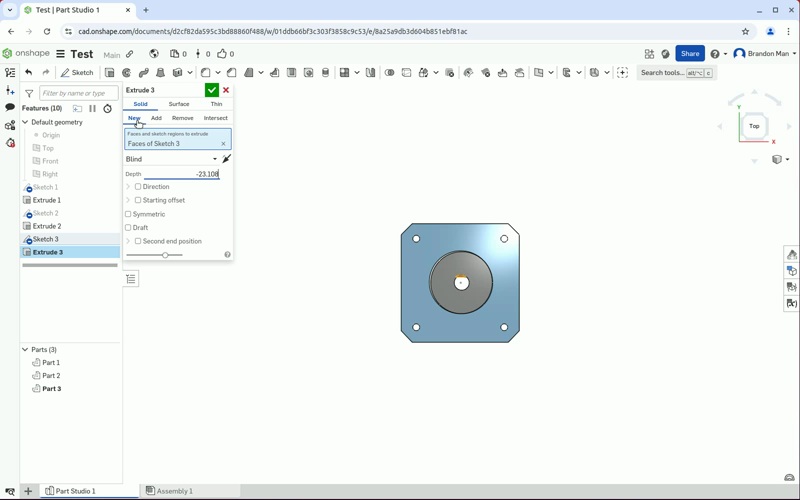
key(enter)
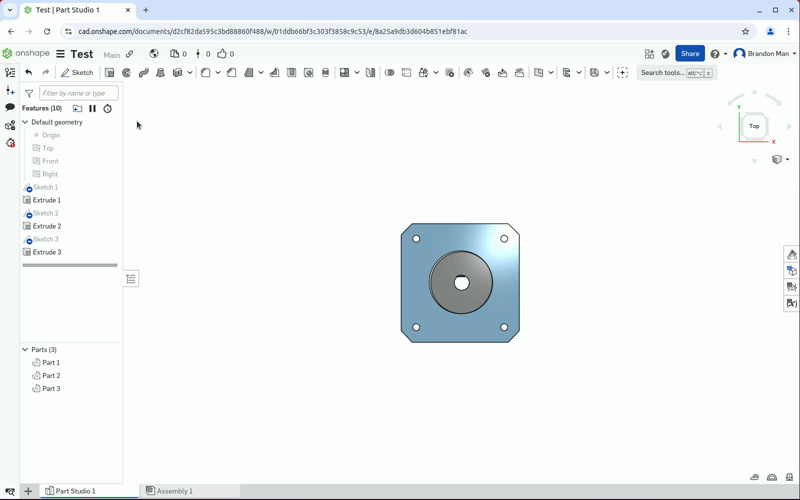
key(shift+h)
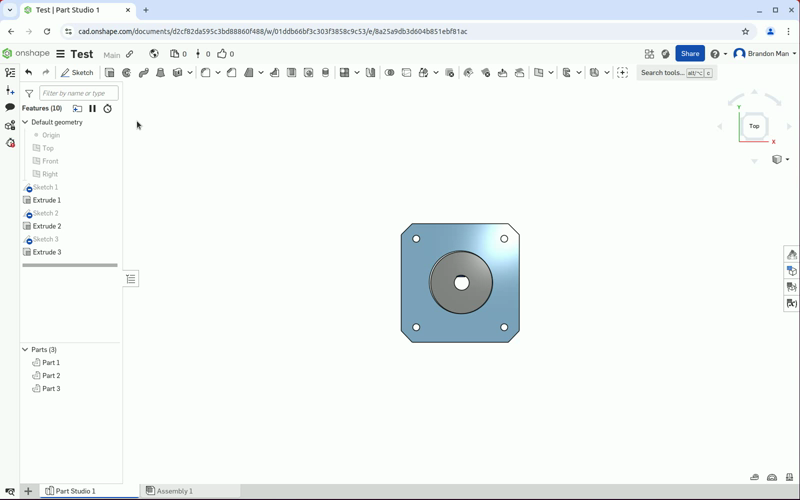
key(shift+h)
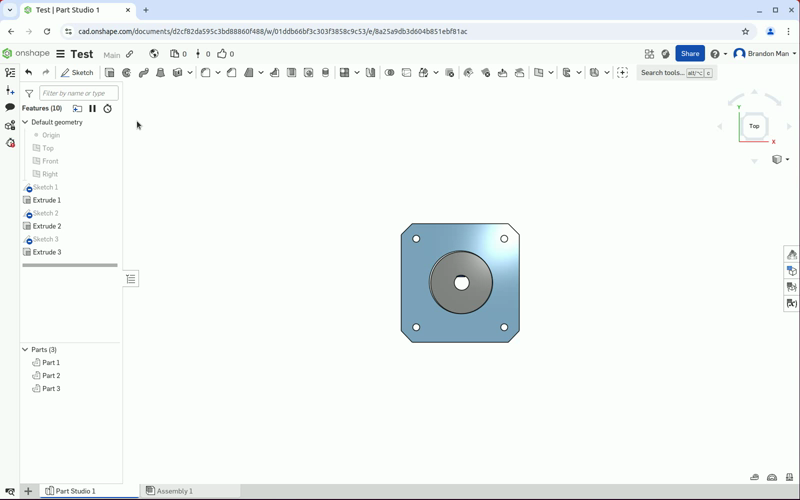
mouse_move(73, 189)
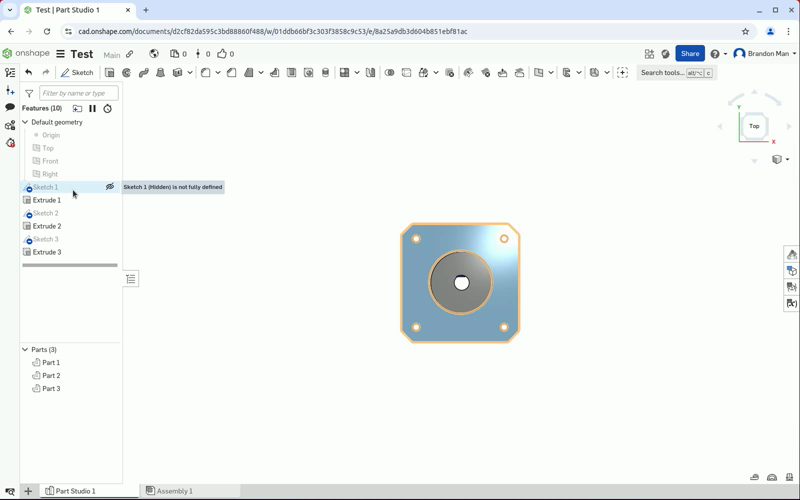
click(73, 189)
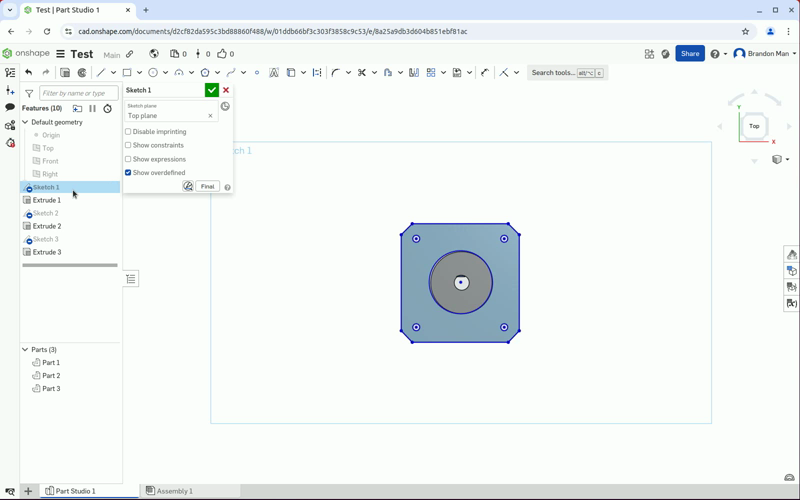
mouse_move(229, 92)
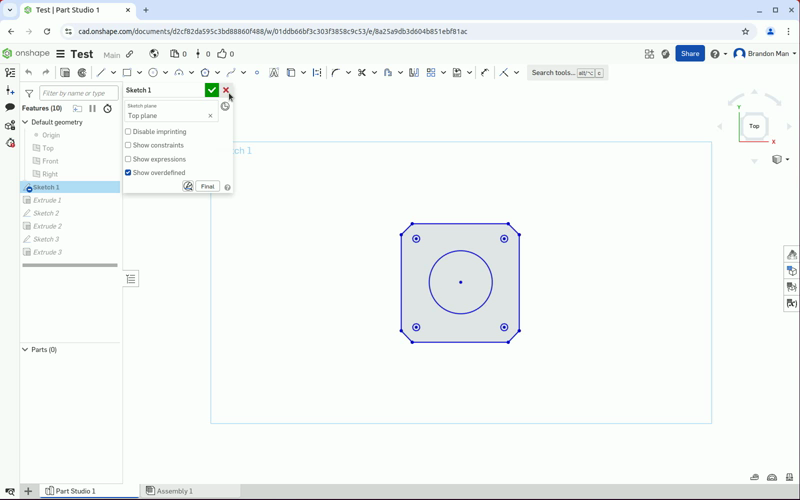
click(229, 92)
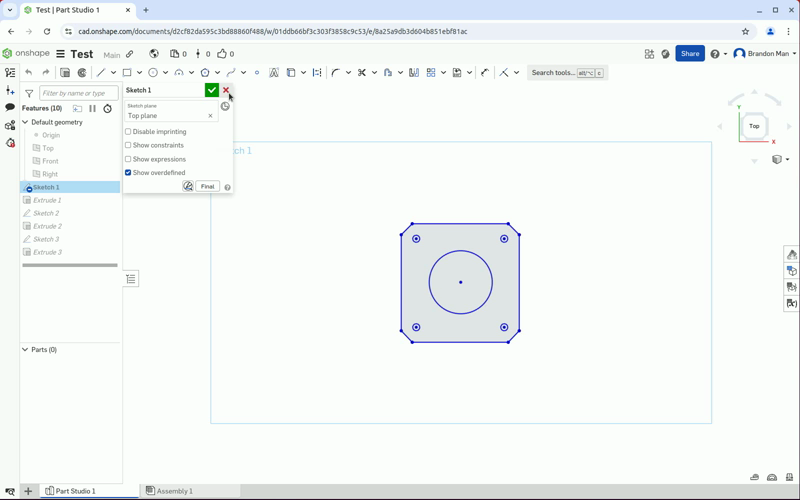
key(shift+s)
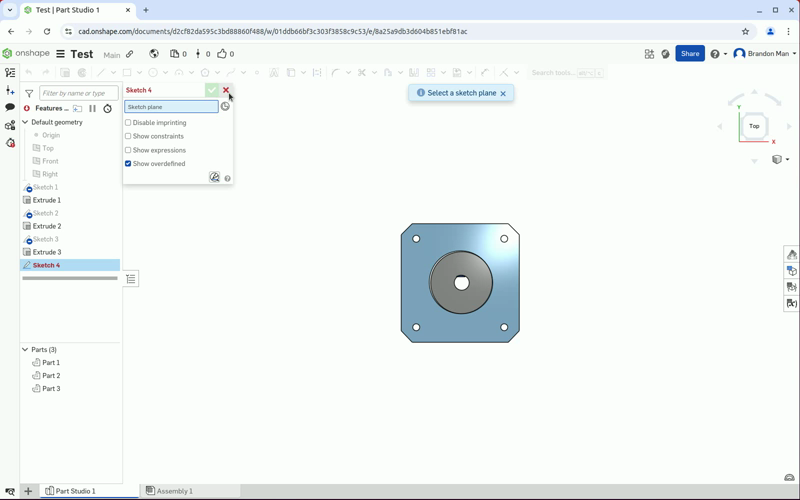
mouse_move(73, 150)
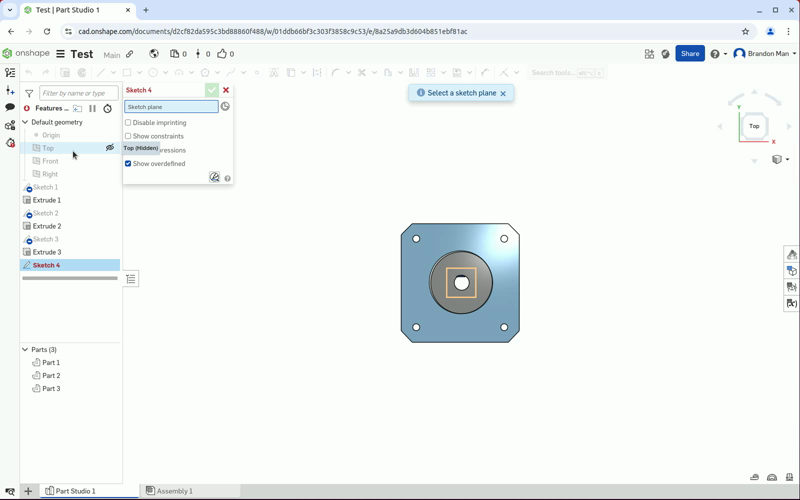
click(73, 150)
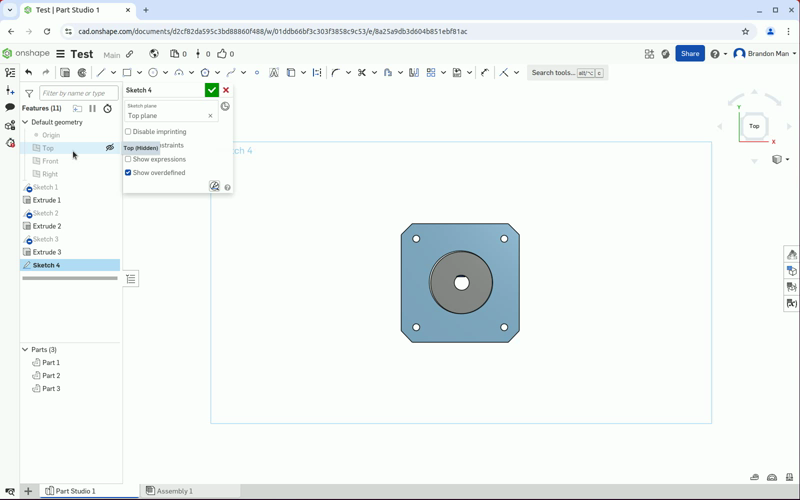
mouse_move(73, 352)
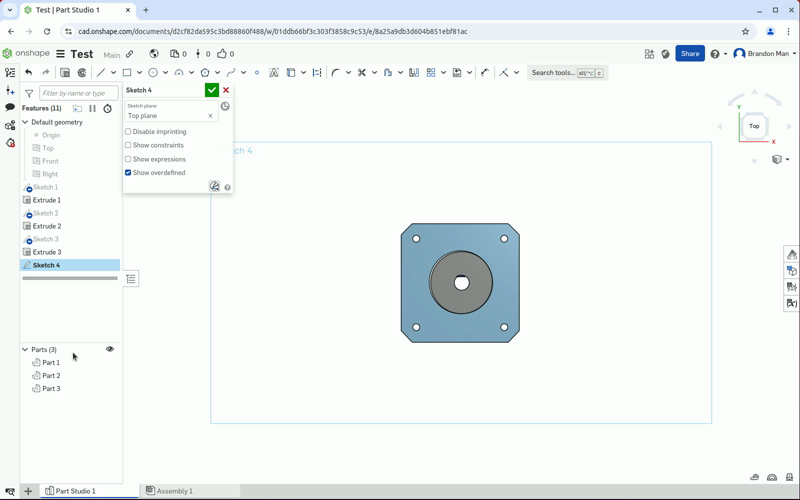
key(y)
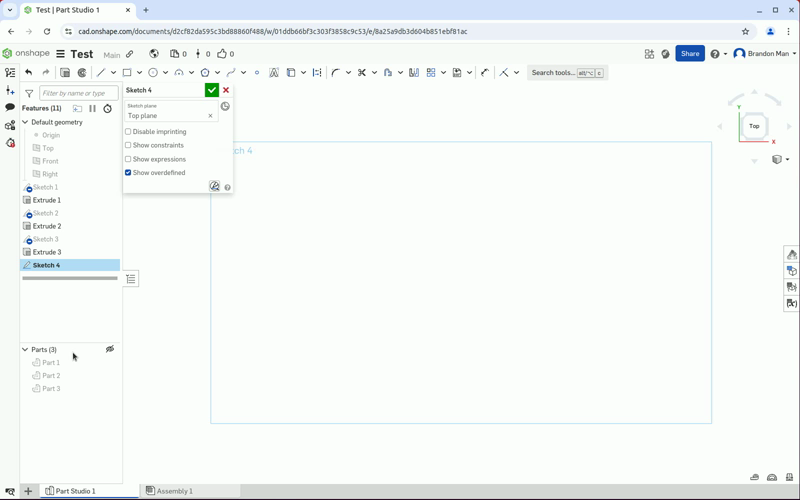
key(a)
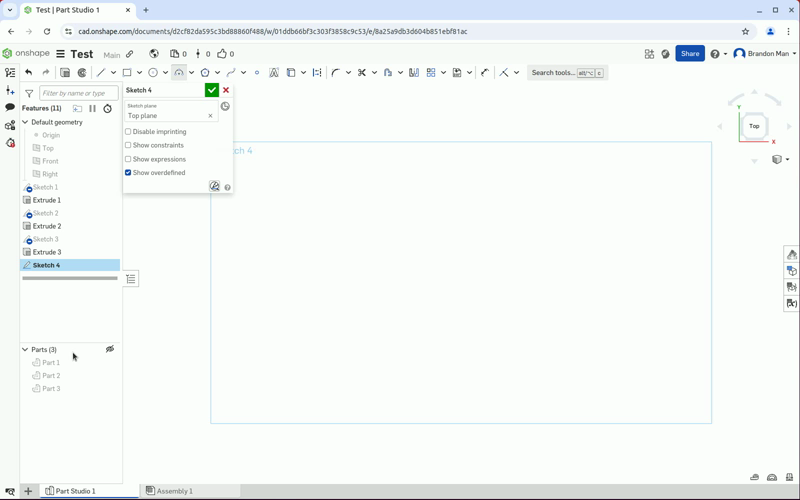
key_down(shift)
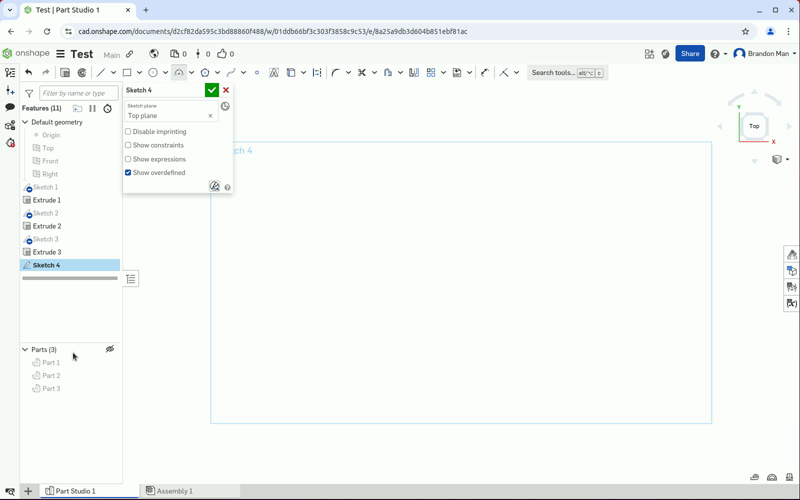
mouse_move(456, 276)
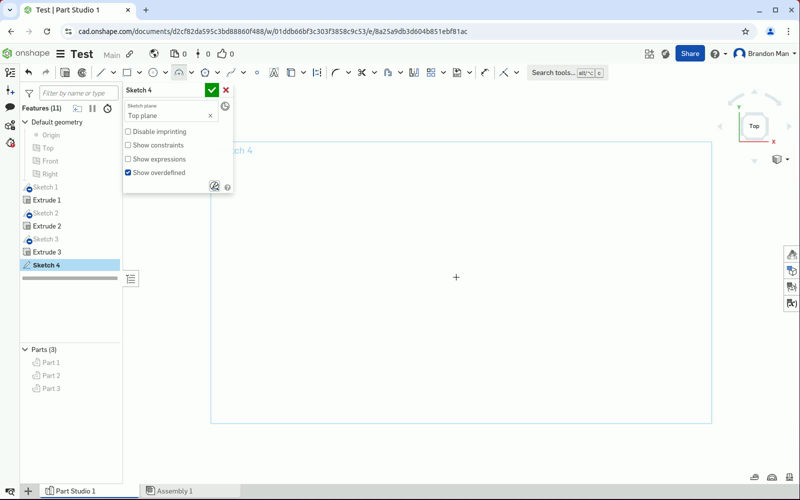
click(456, 276)
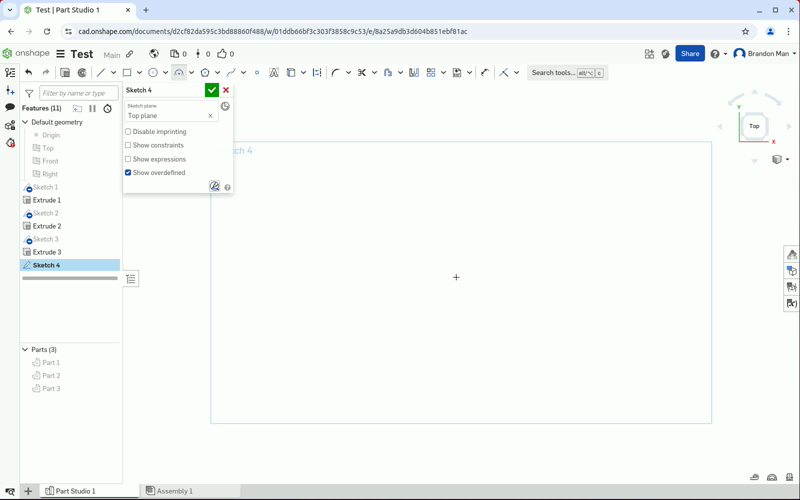
key_up(shift)
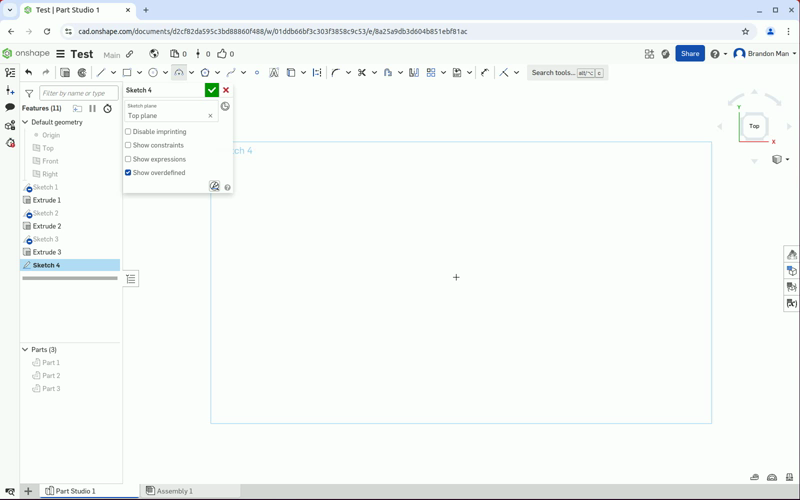
key_down(shift)
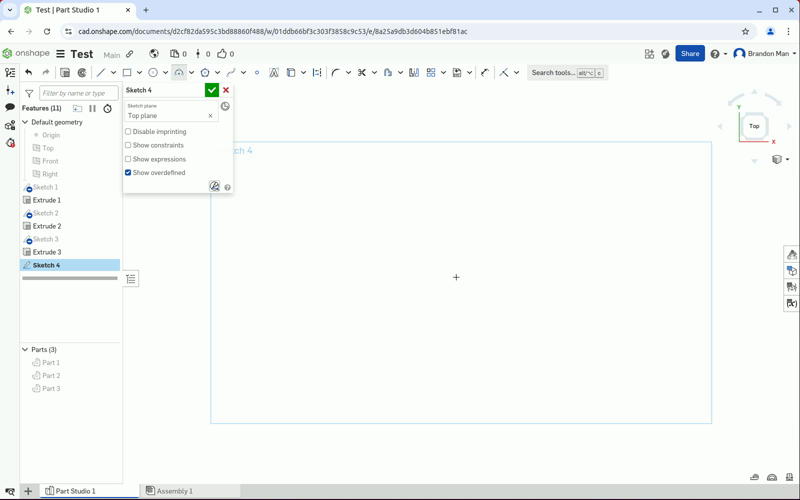
mouse_move(465, 276)
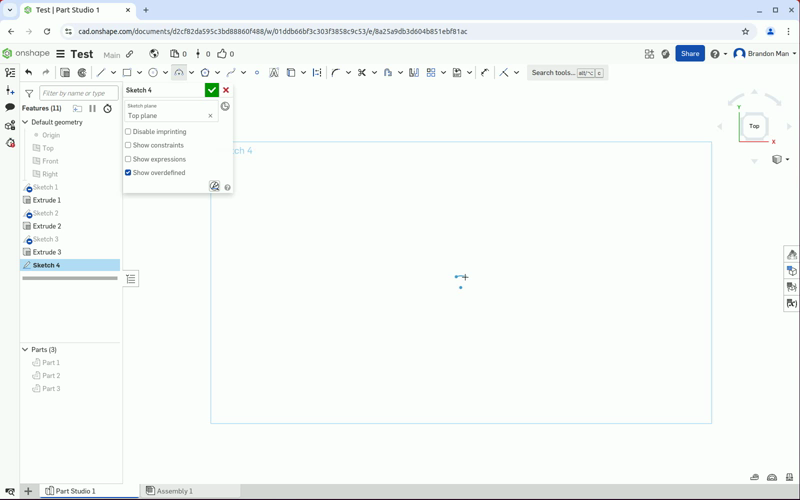
click(465, 276)
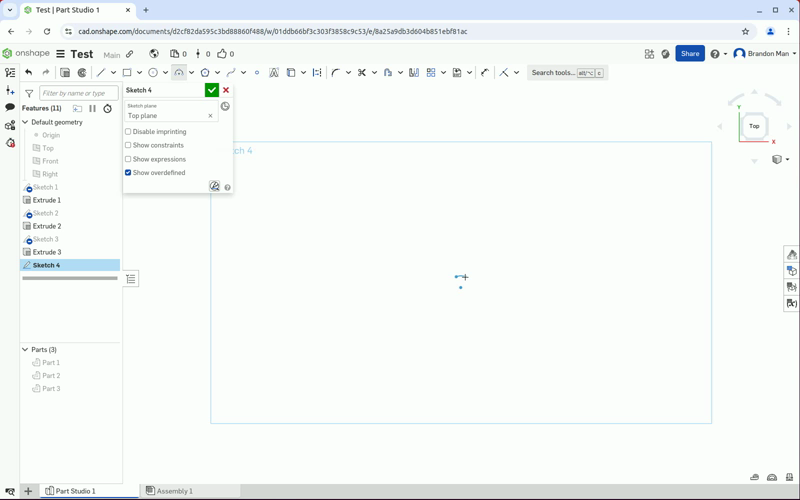
mouse_move(460, 291)
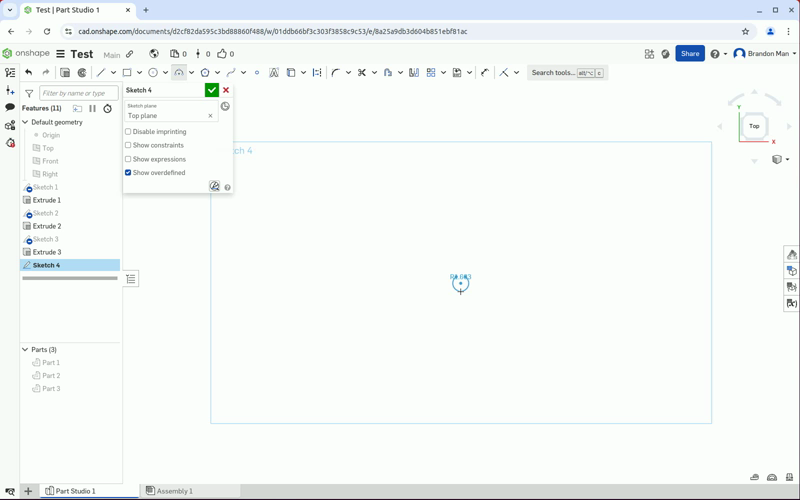
click(460, 291)
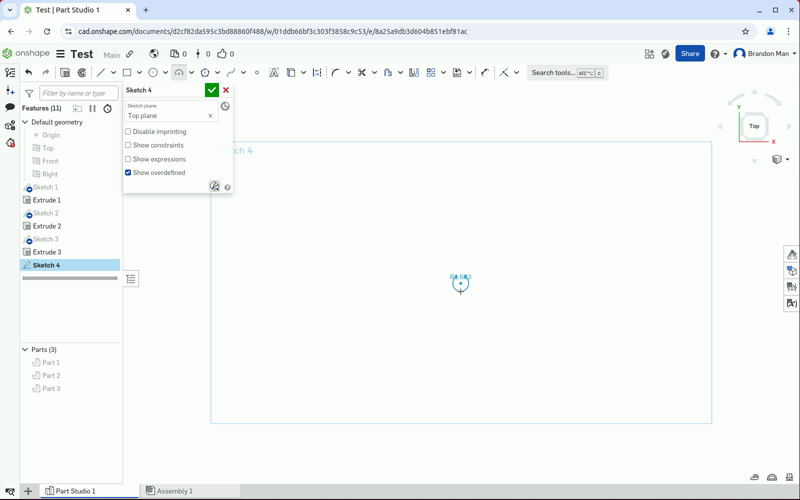
key_up(shift)
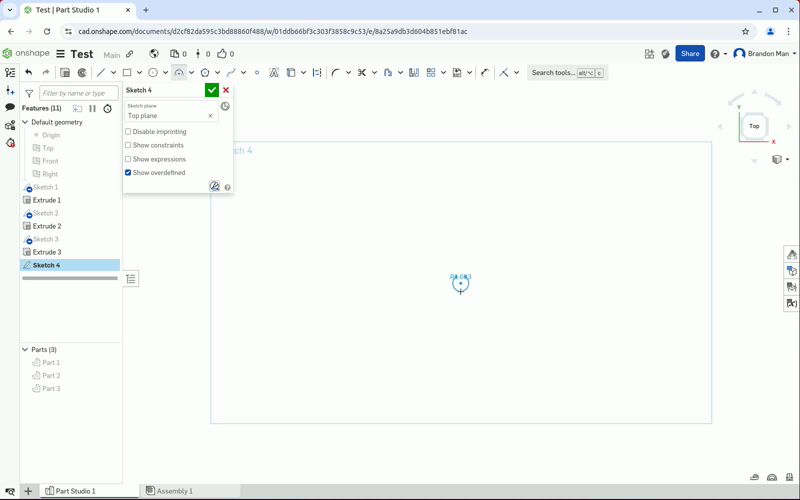
key(esc)
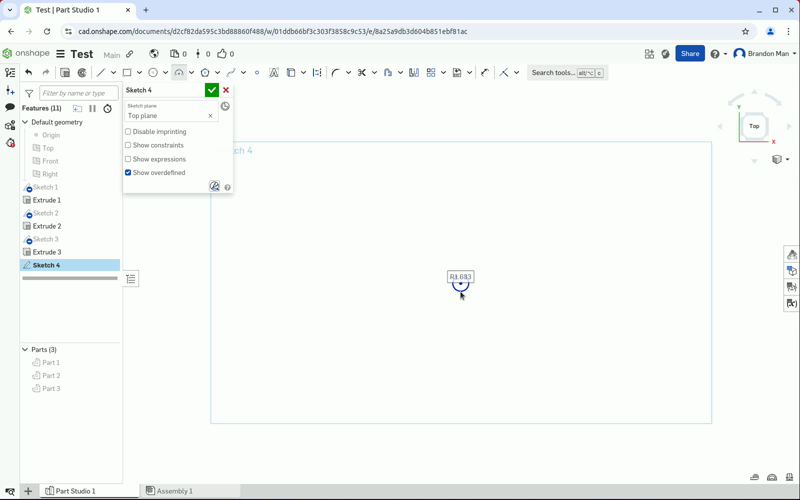
key(l)
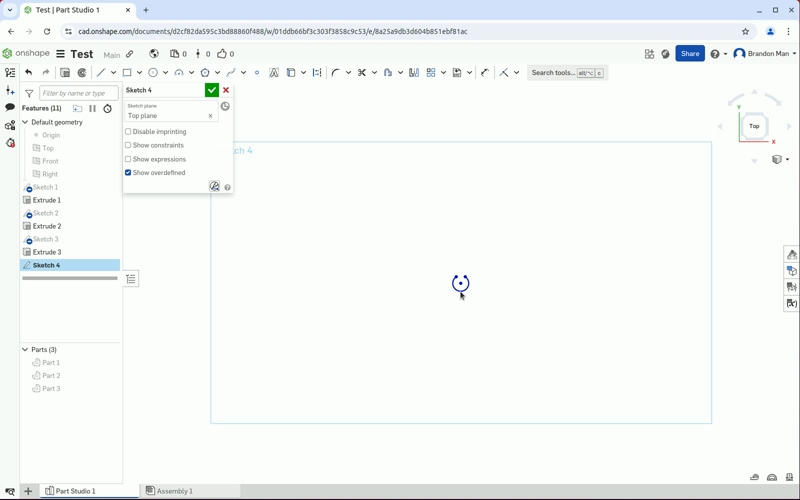
mouse_move(465, 276)
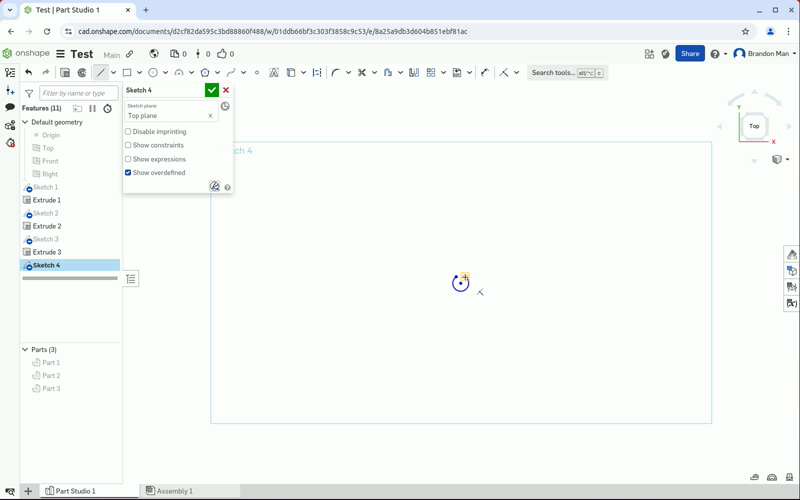
click(465, 276)
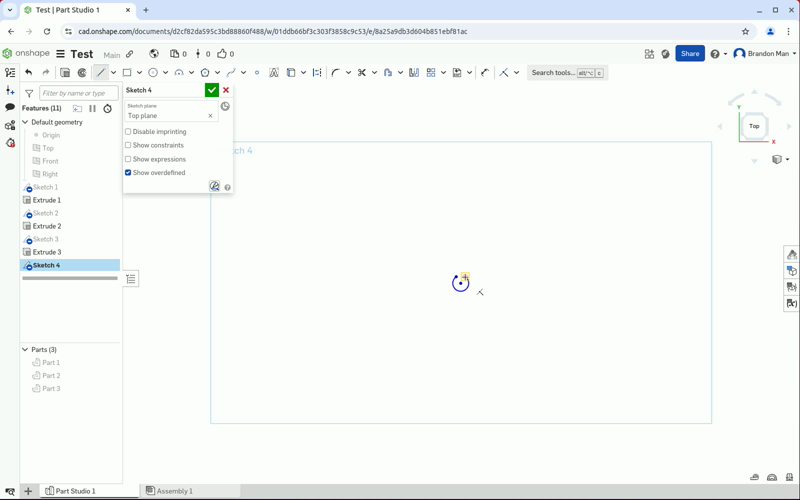
mouse_move(495, 276)
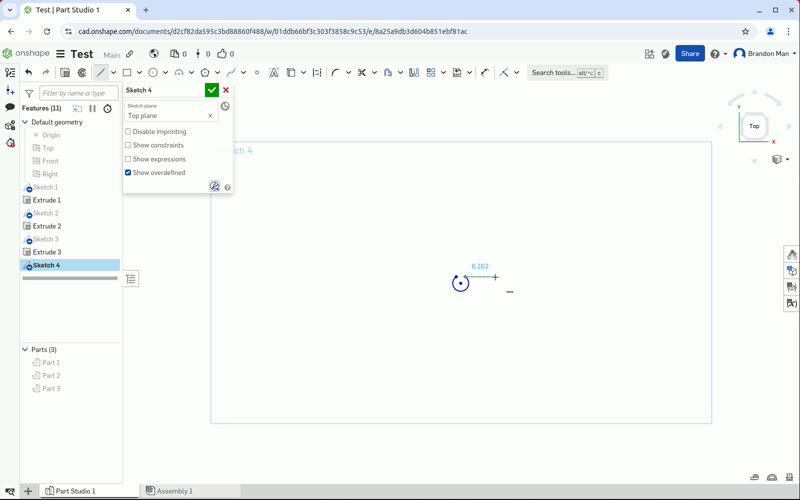
key_down(shift)
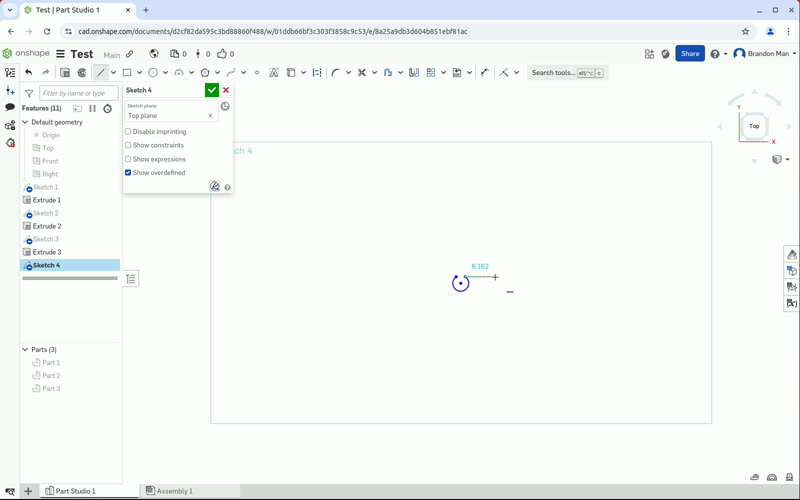
mouse_move(456, 276)
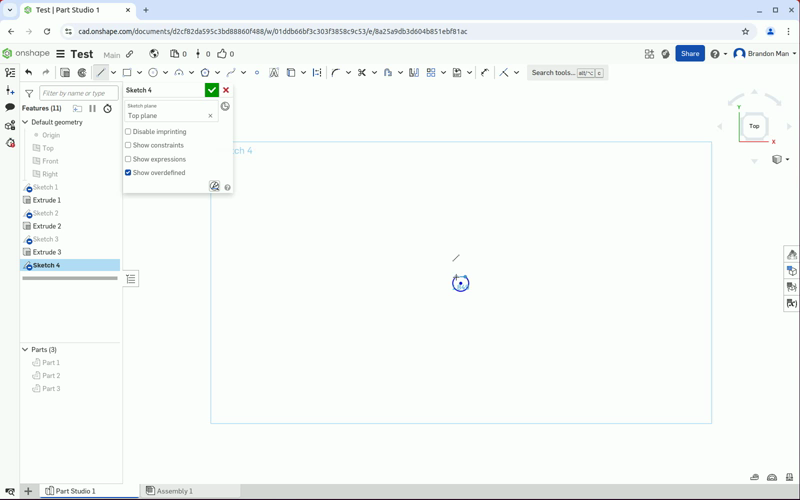
key_up(shift)
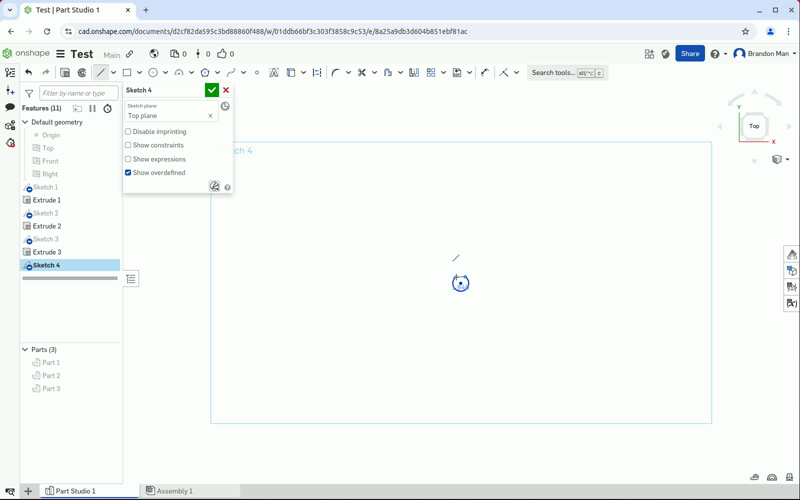
click(456, 276)
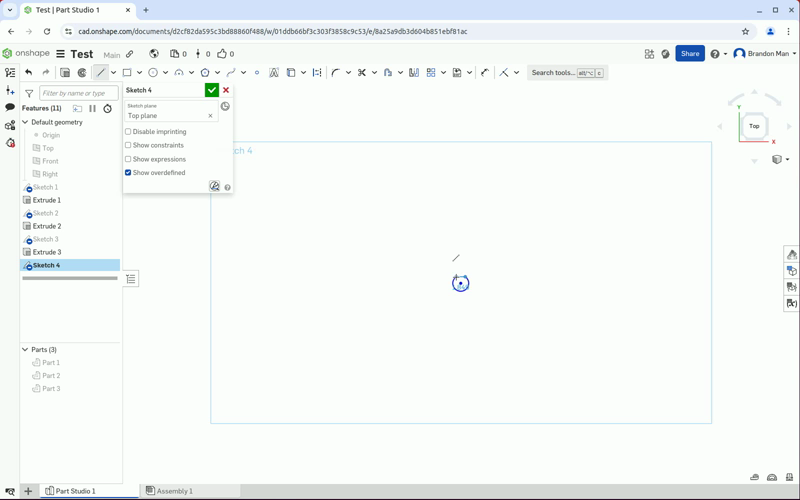
key(esc)
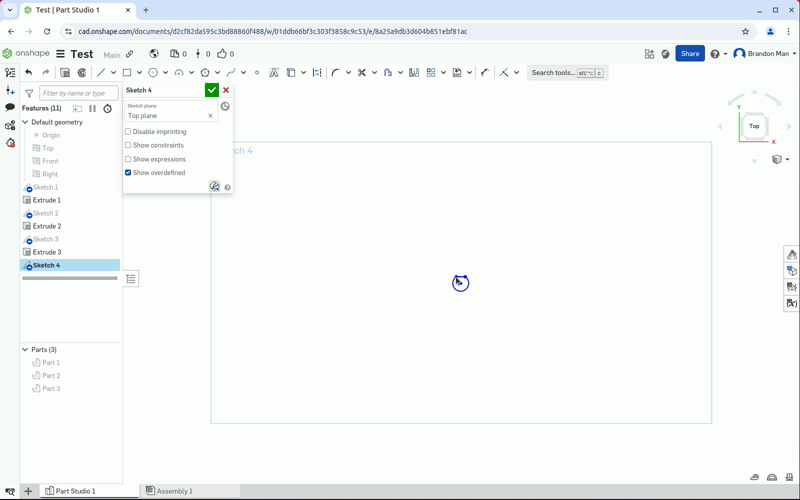
mouse_move(467, 285)
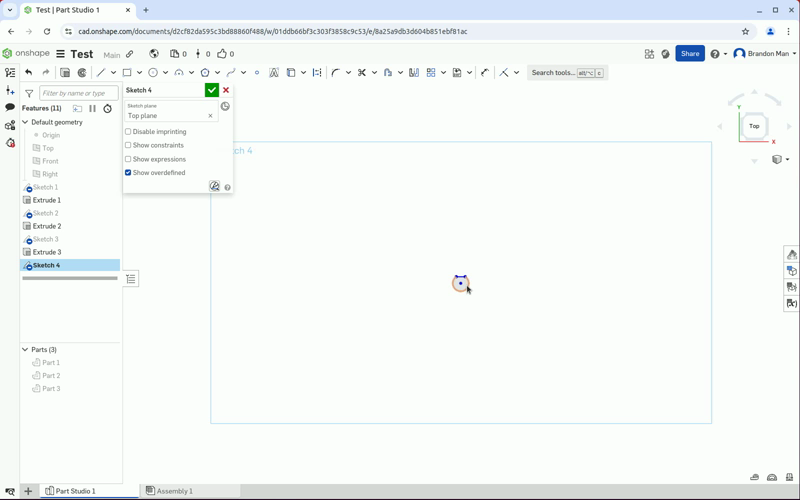
scroll(6)
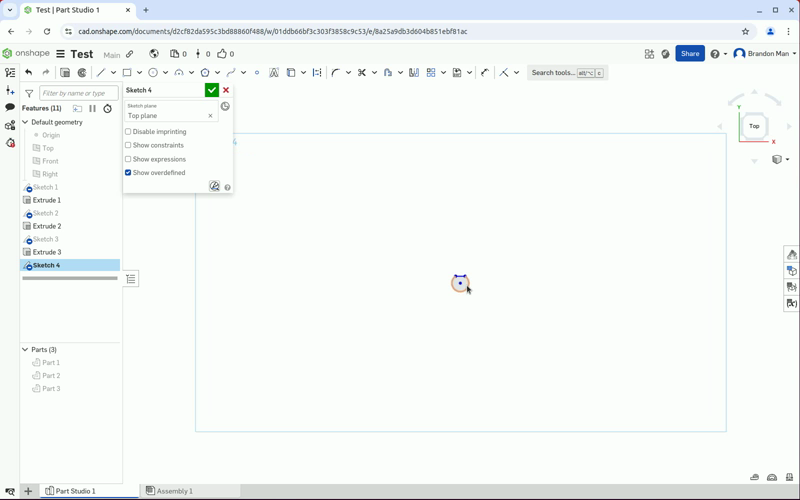
scroll(6)
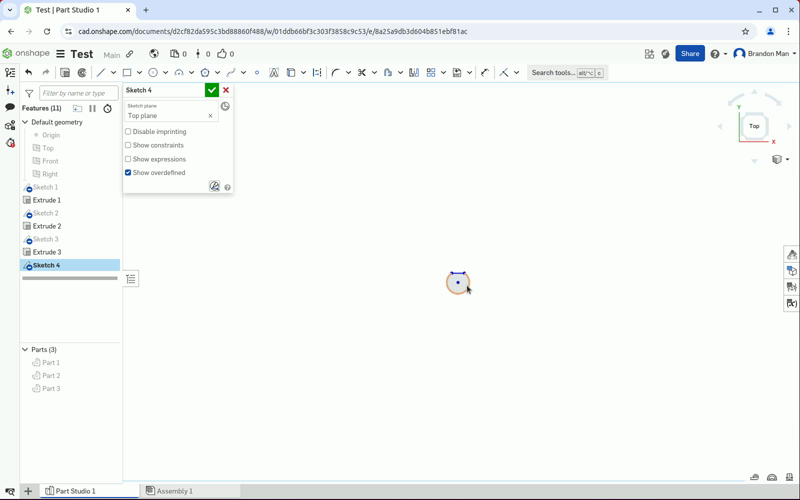
scroll(6)
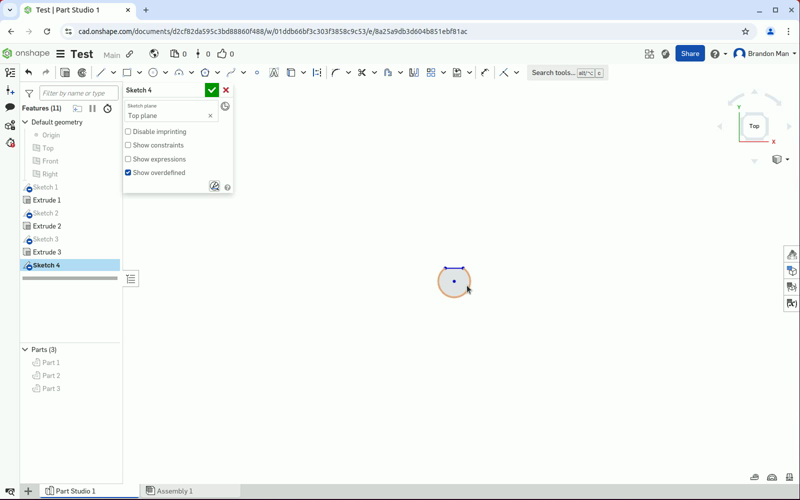
scroll(6)
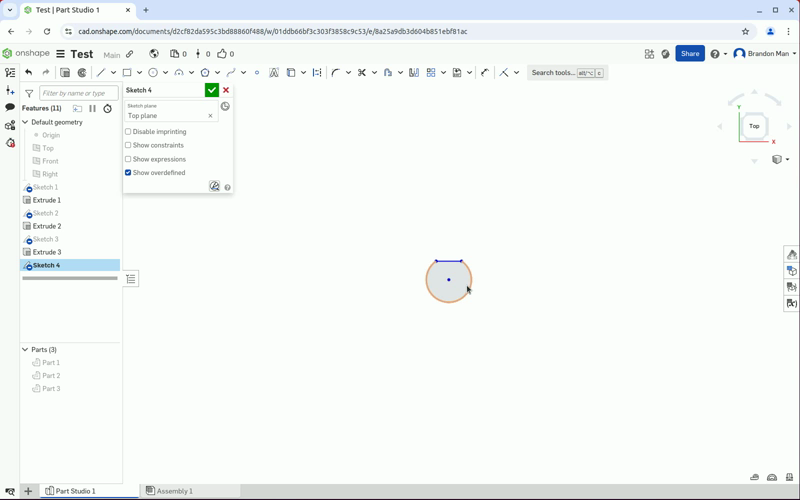
scroll(6)
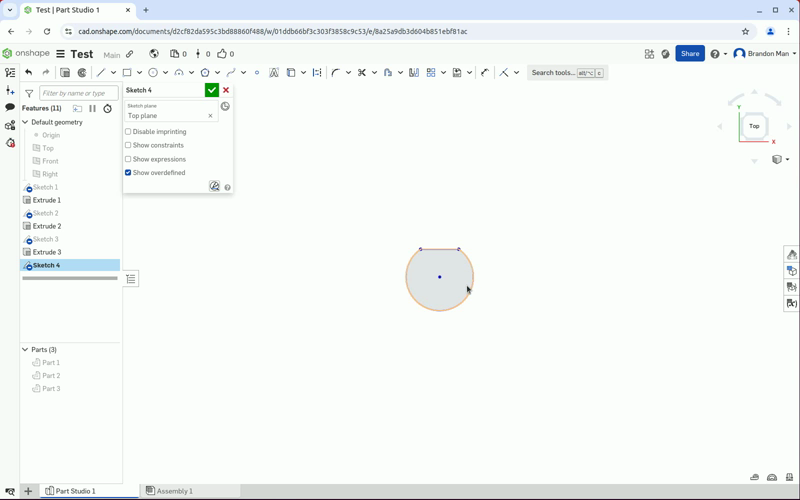
scroll(6)
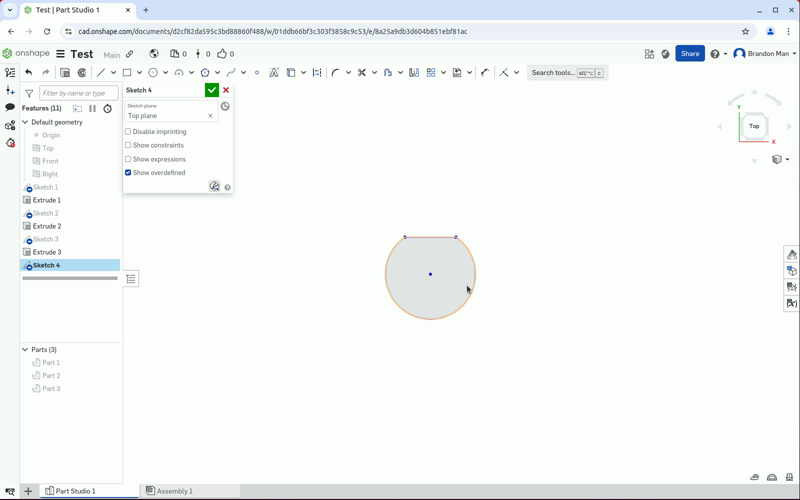
scroll(6)
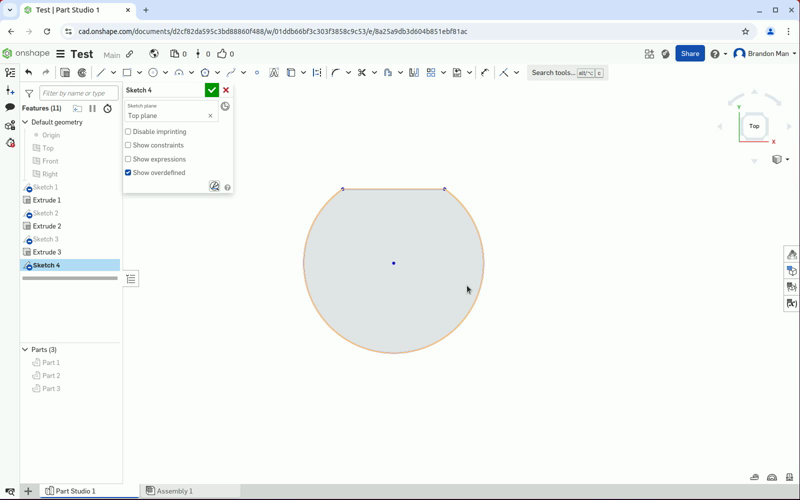
click(467, 285)
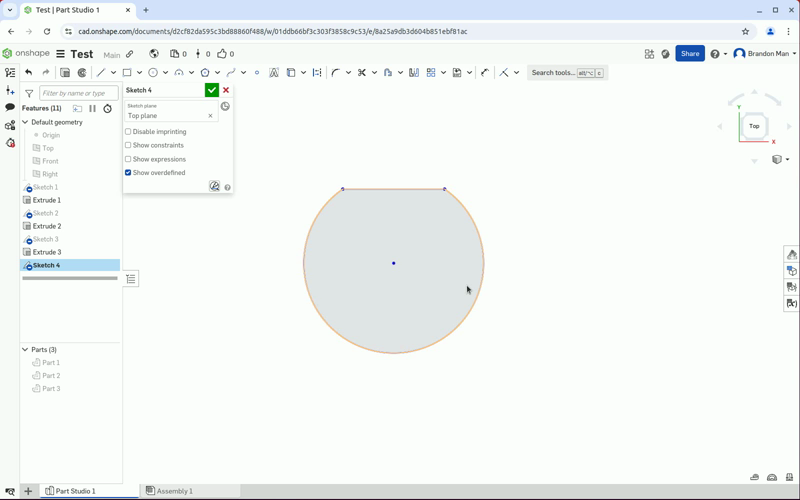
scroll(-6)
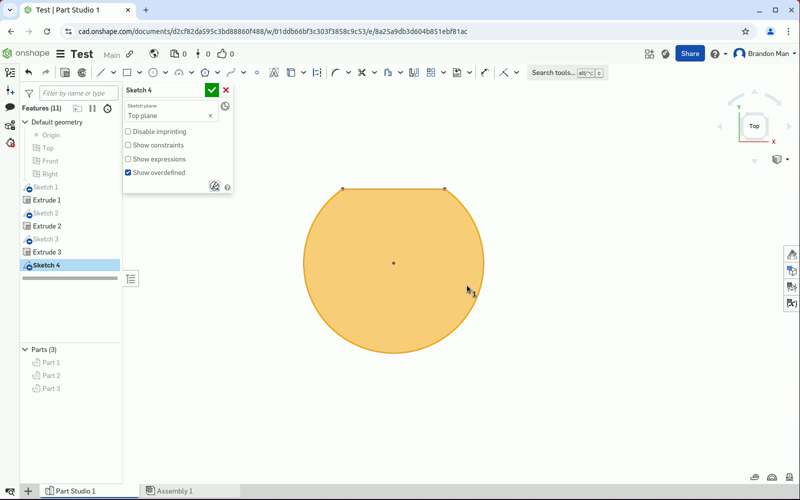
scroll(-6)
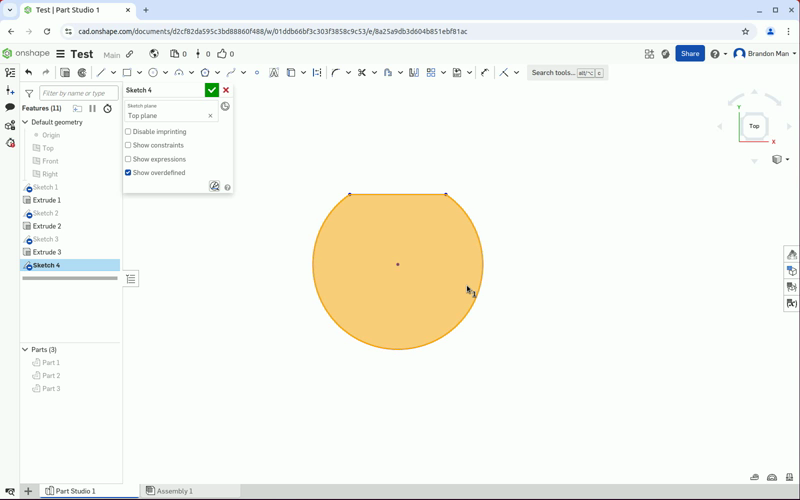
scroll(-6)
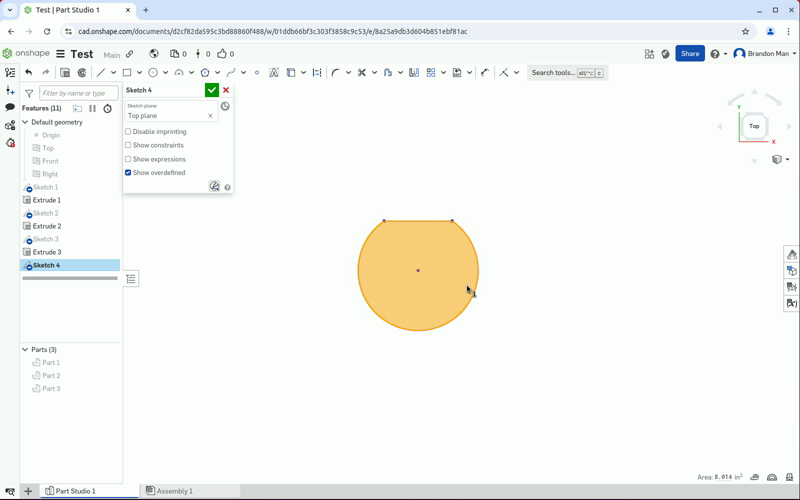
scroll(-6)
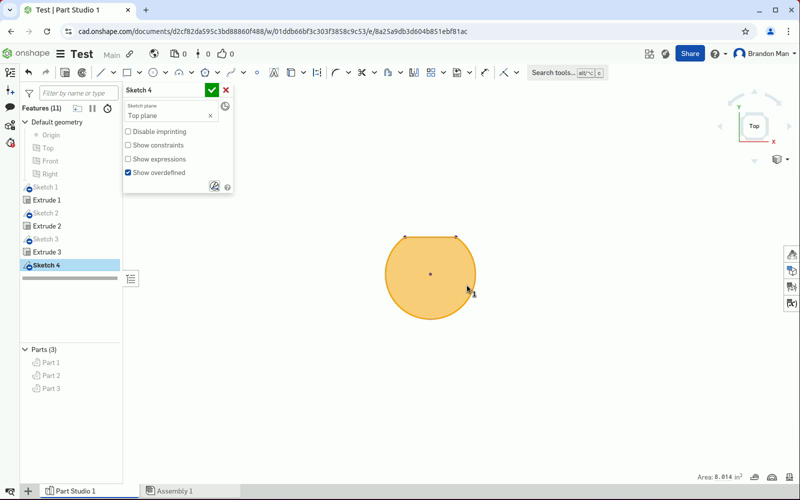
scroll(-6)
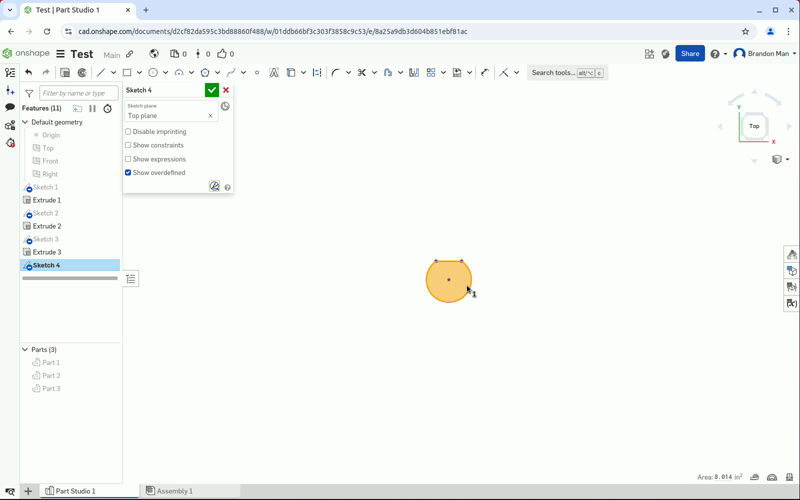
scroll(-6)
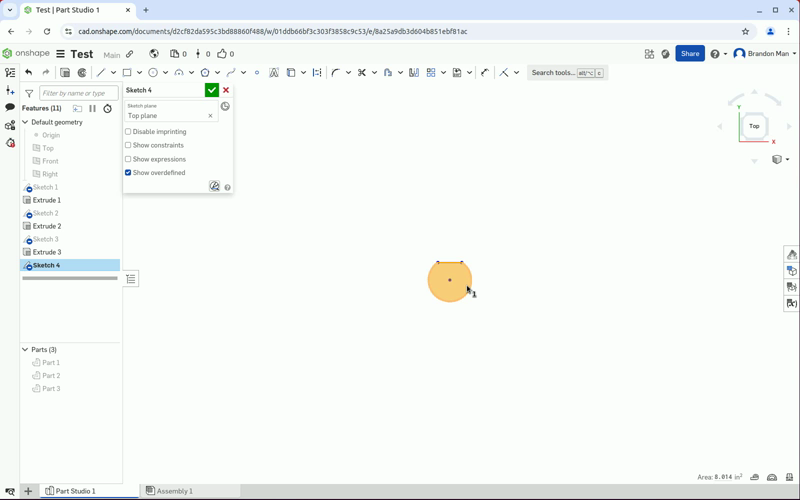
scroll(-6)
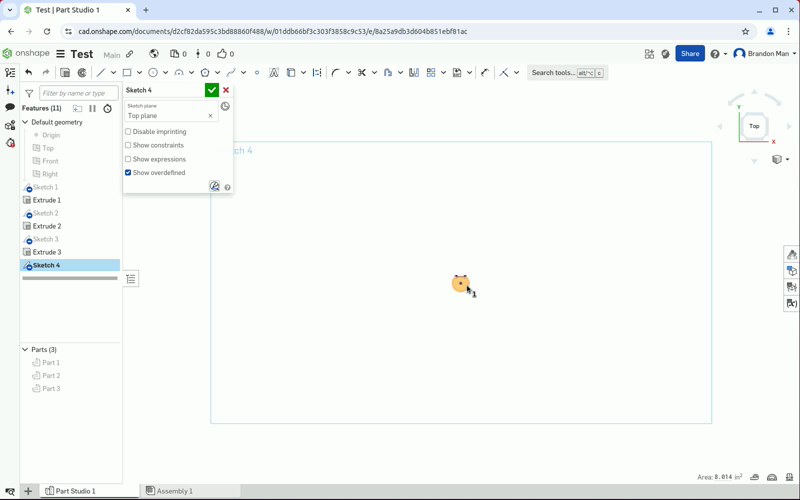
mouse_move(73, 352)
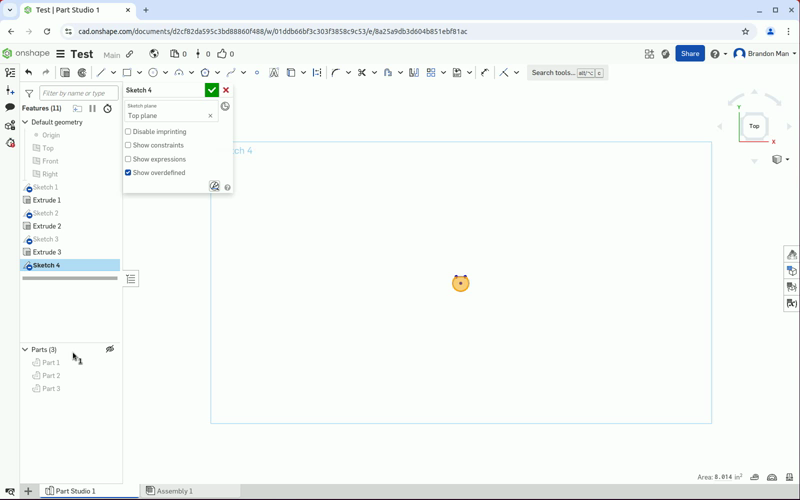
key(shift+y)
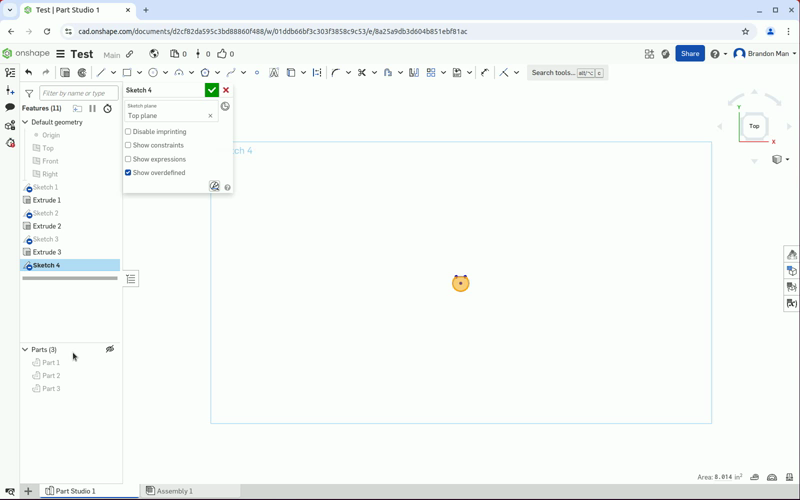
key(shift+e)
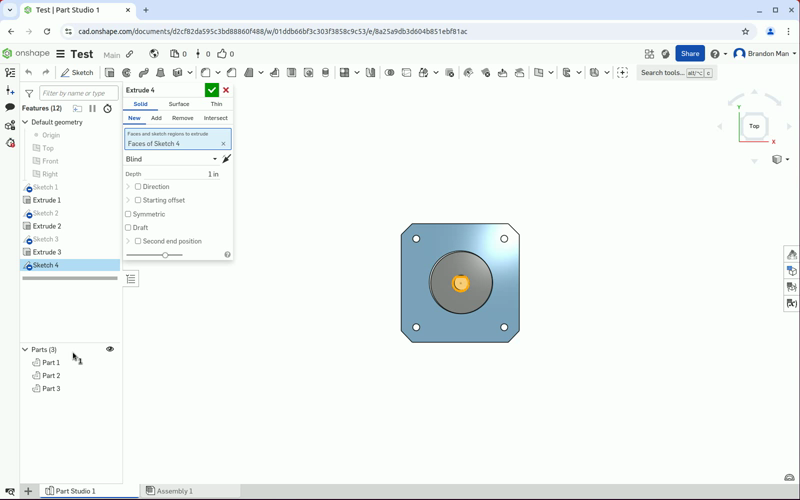
mouse_move(143, 106)
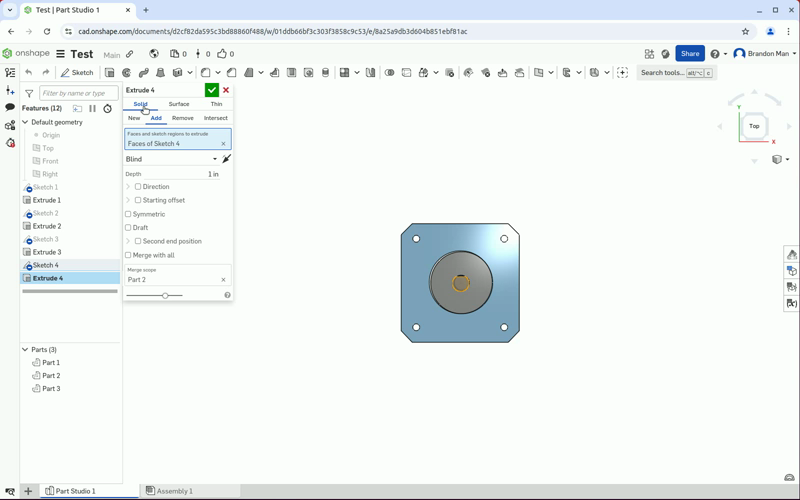
click(143, 106)
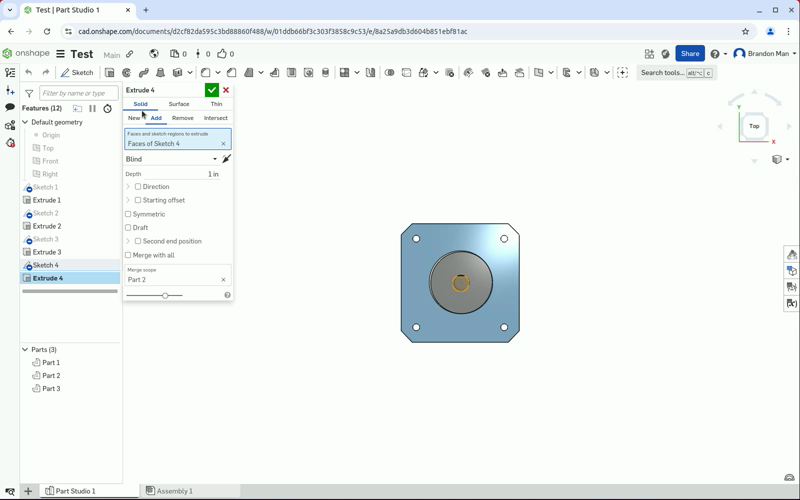
mouse_move(137, 120)
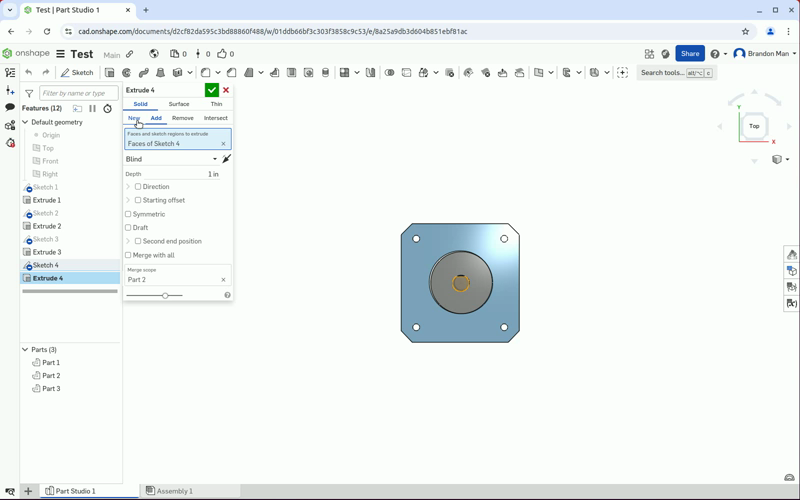
click(137, 120)
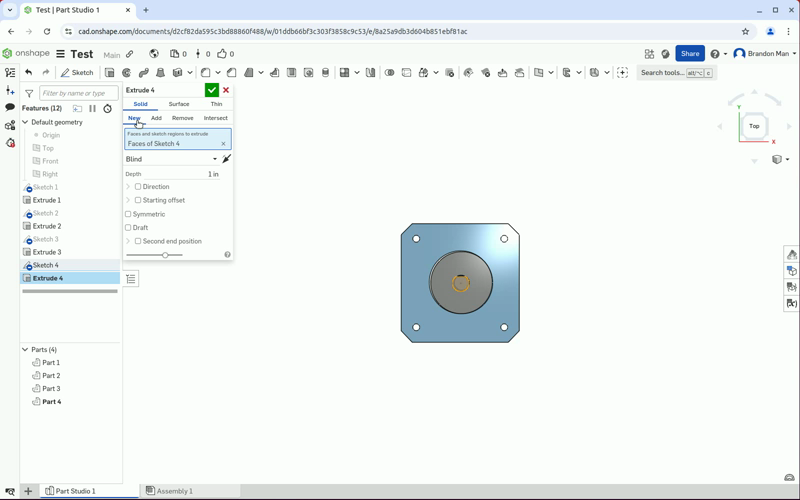
key(tab, 4)
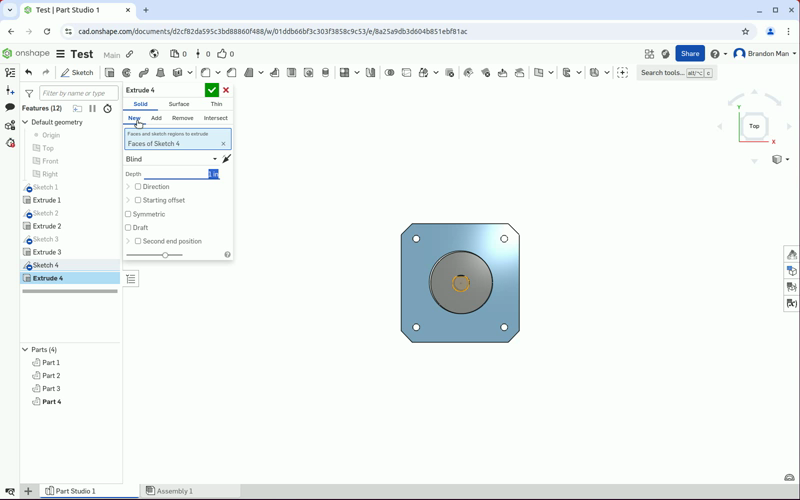
text(-23.108)
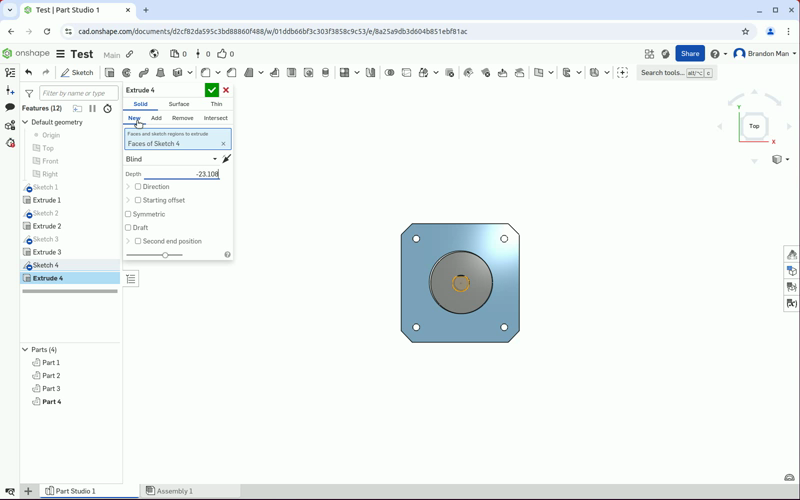
key(enter)
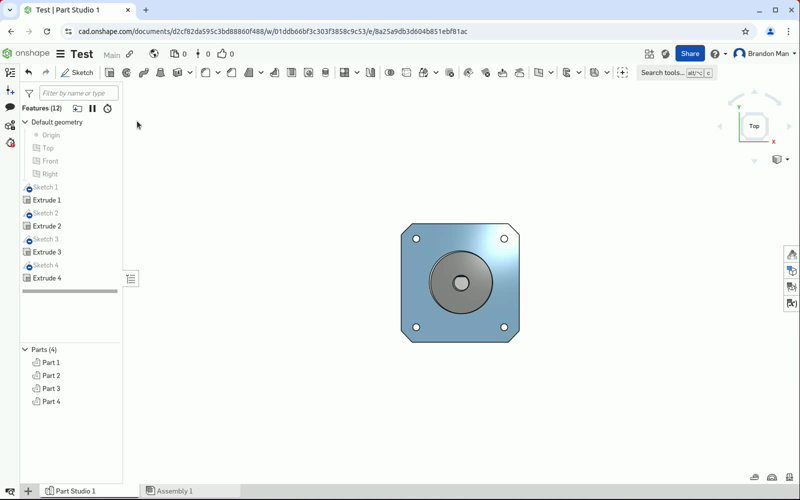
key(shift+h)
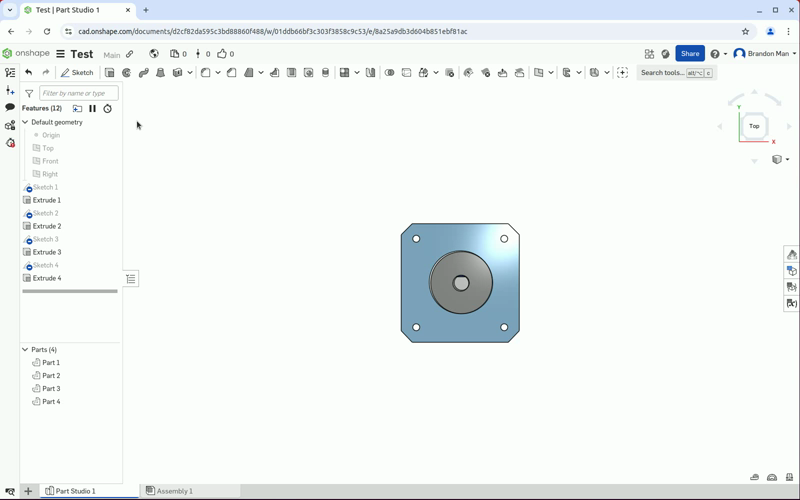
key(shift+h)
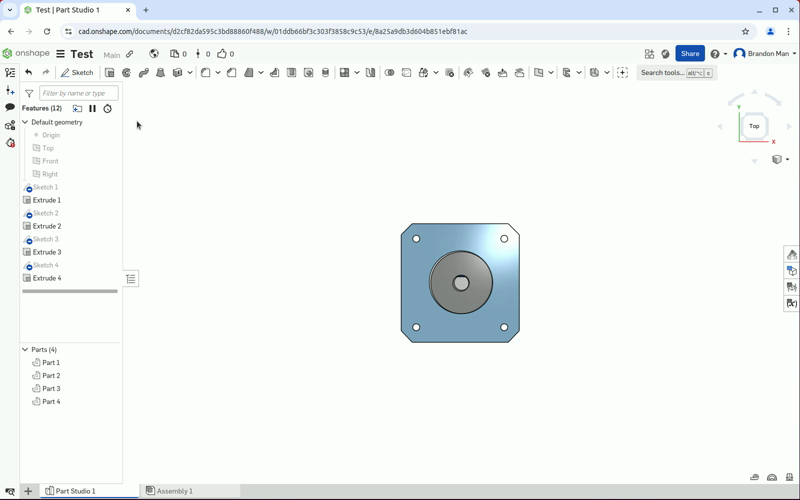
mouse_move(73, 189)
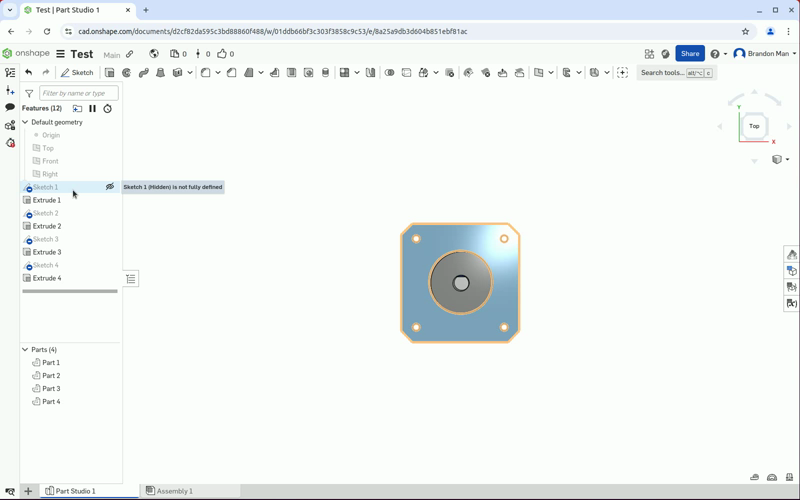
click(73, 189)
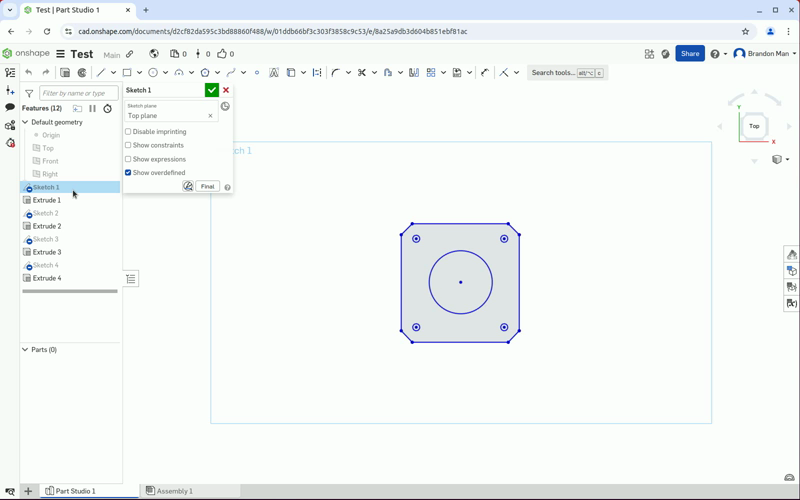
mouse_move(229, 92)
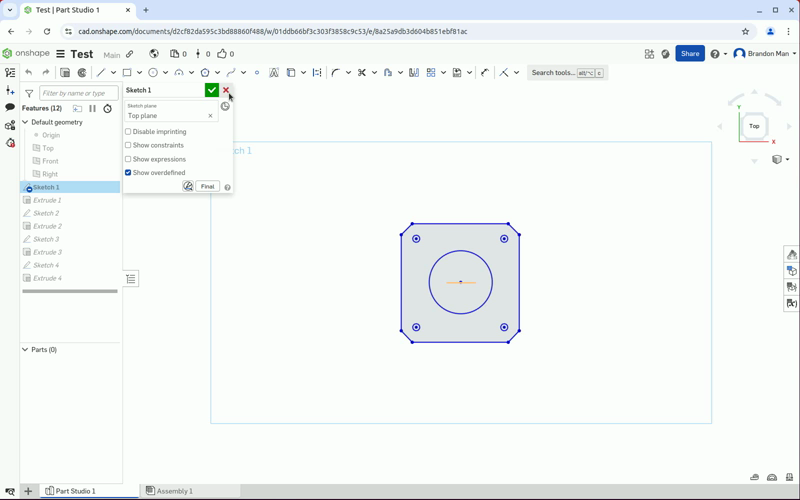
click(229, 92)
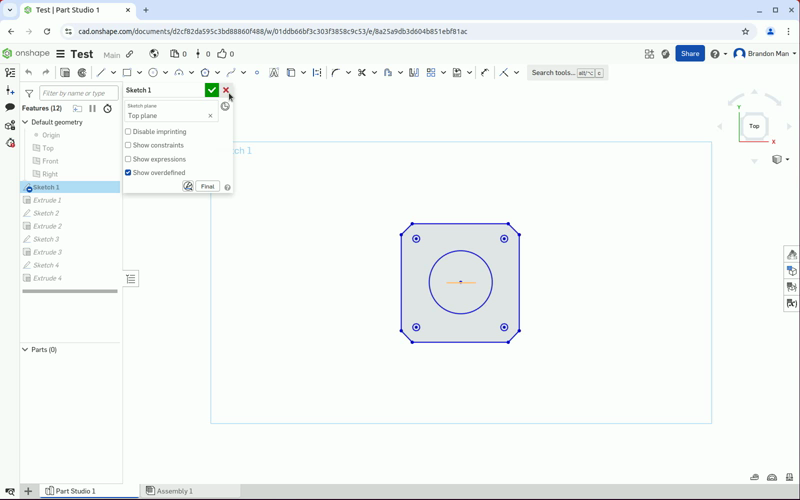
key(shift+s)
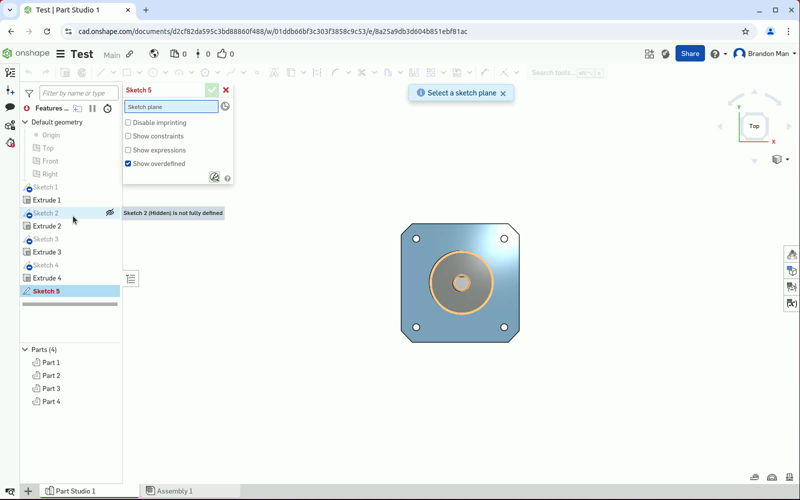
scroll(3)
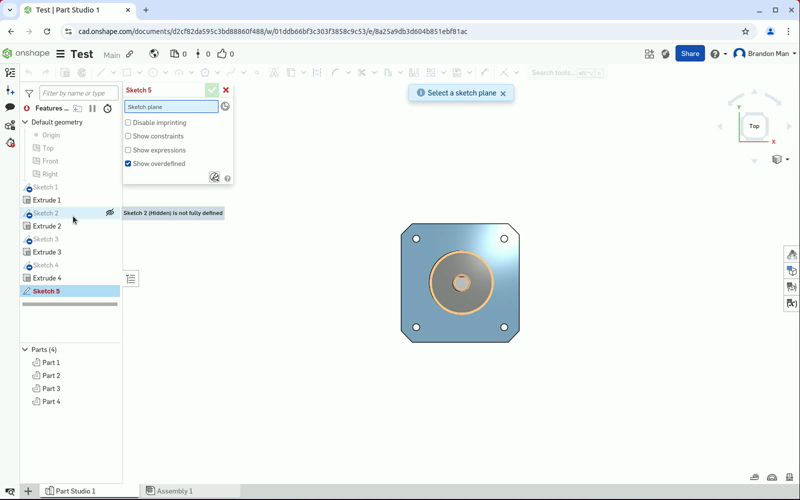
mouse_move(73, 150)
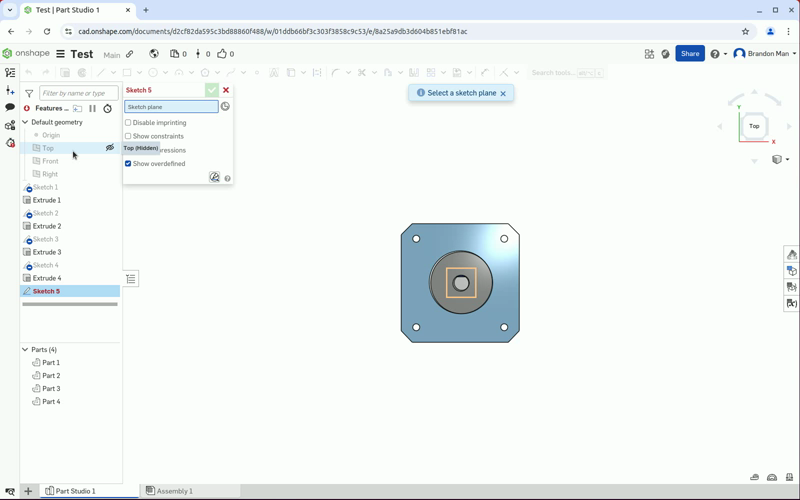
click(73, 150)
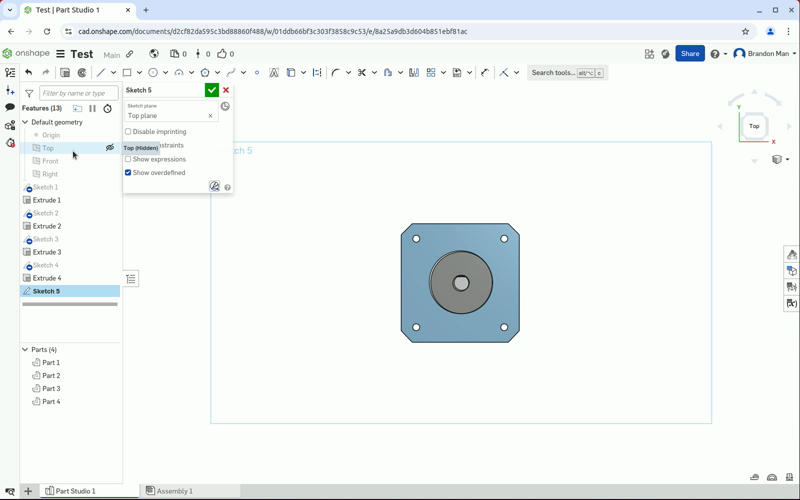
mouse_move(73, 352)
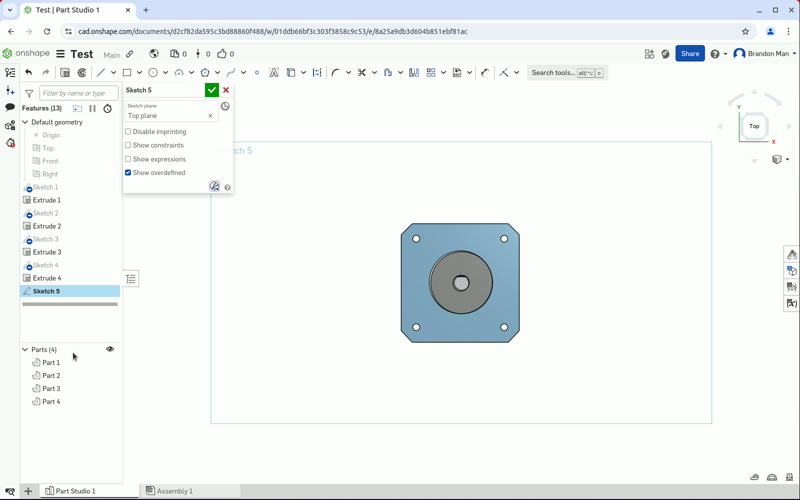
key(y)
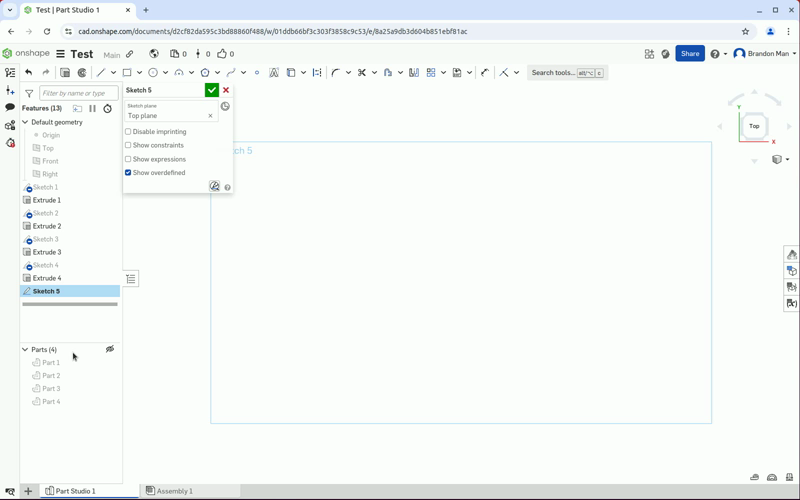
key(c)
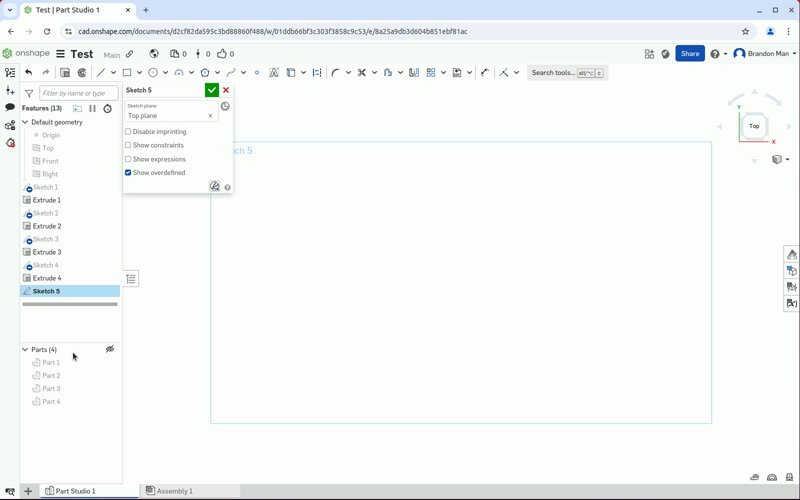
key_down(shift)
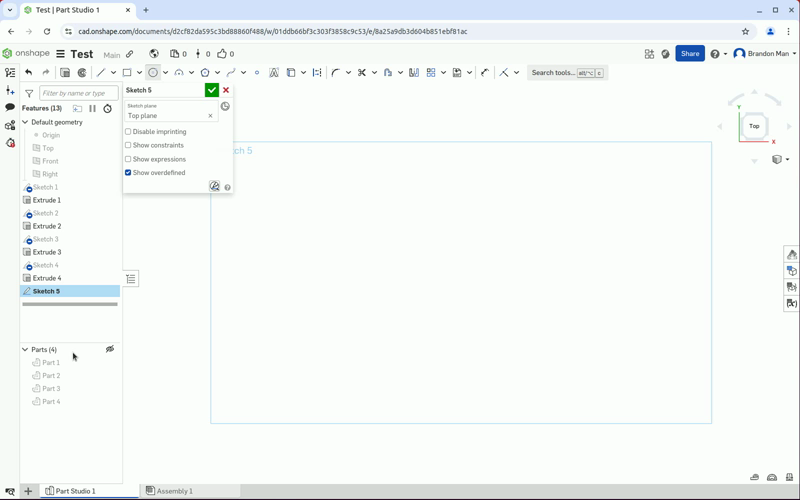
mouse_move(416, 238)
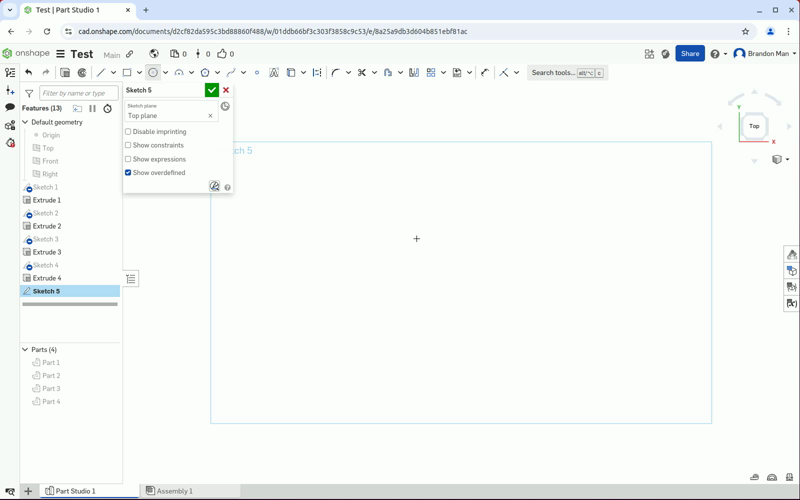
click(416, 238)
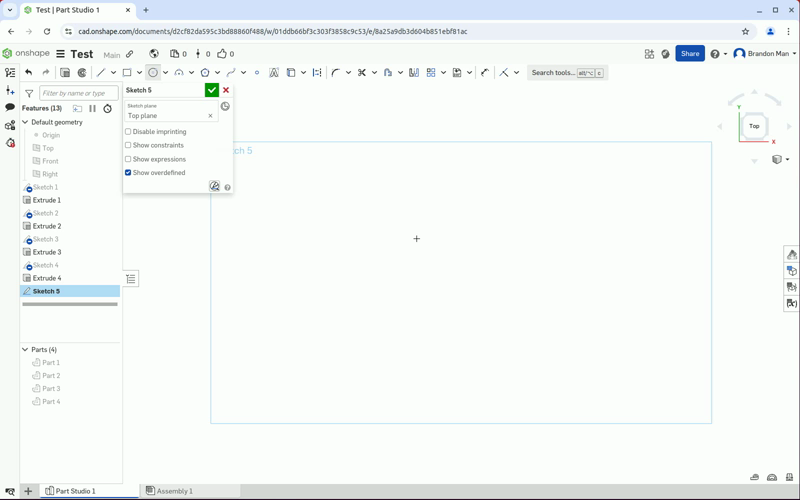
key_up(shift)
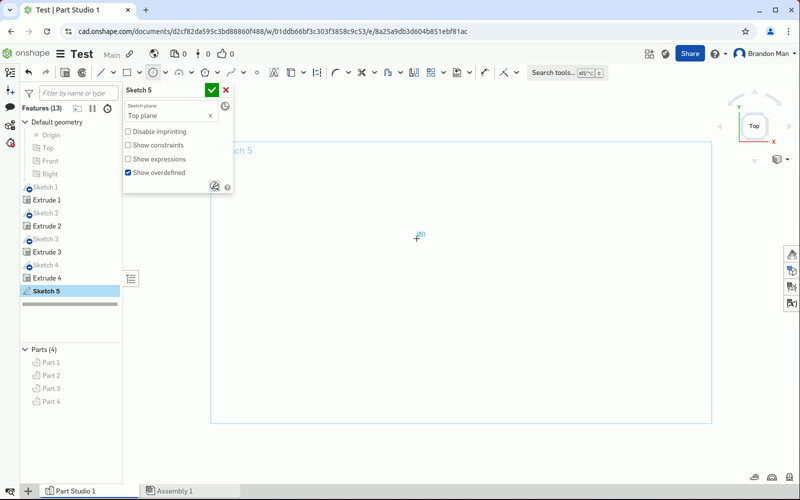
mouse_move(420, 238)
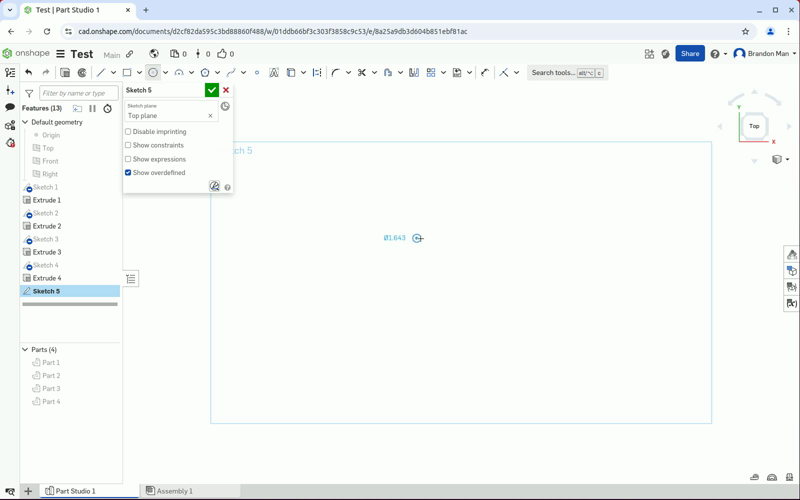
click(420, 238)
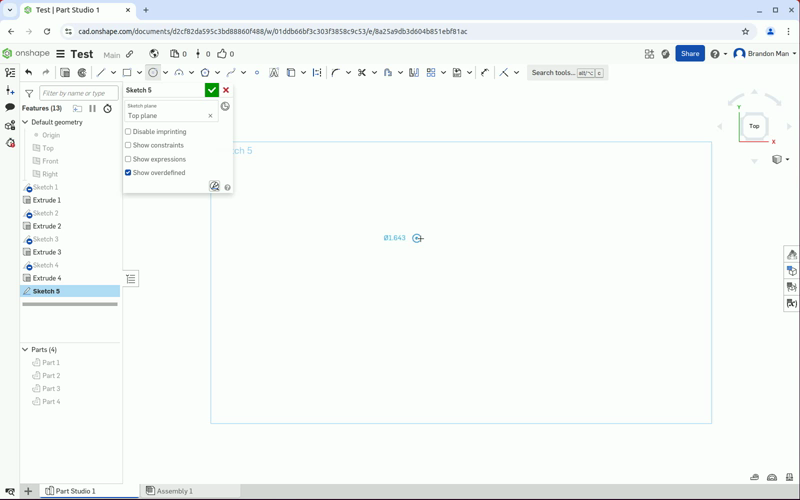
key(esc)
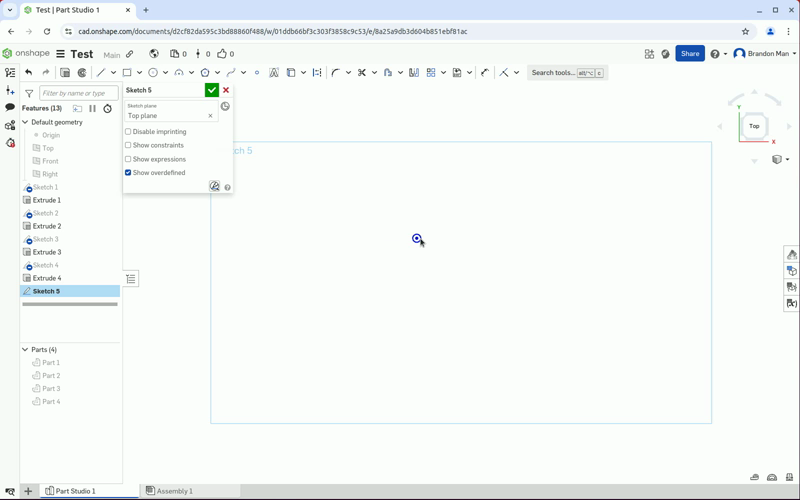
mouse_move(413, 238)
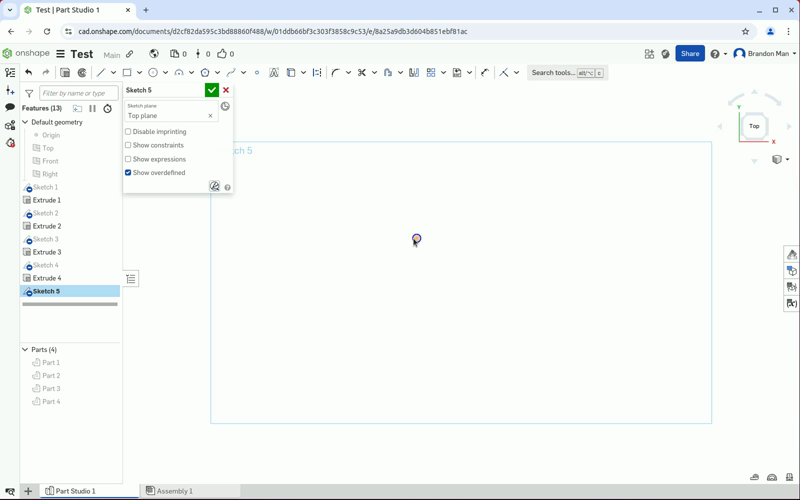
scroll(6)
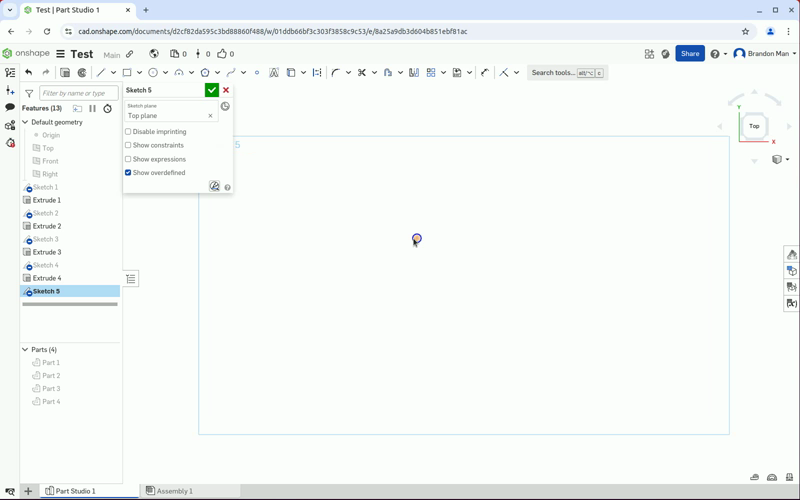
scroll(6)
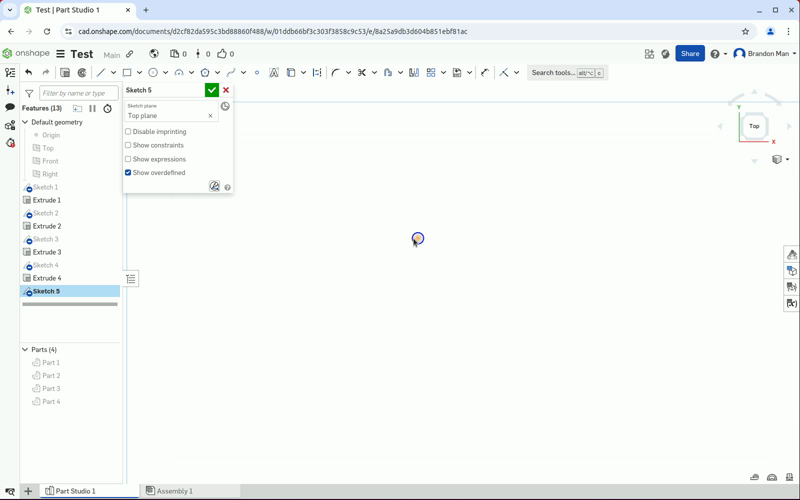
scroll(6)
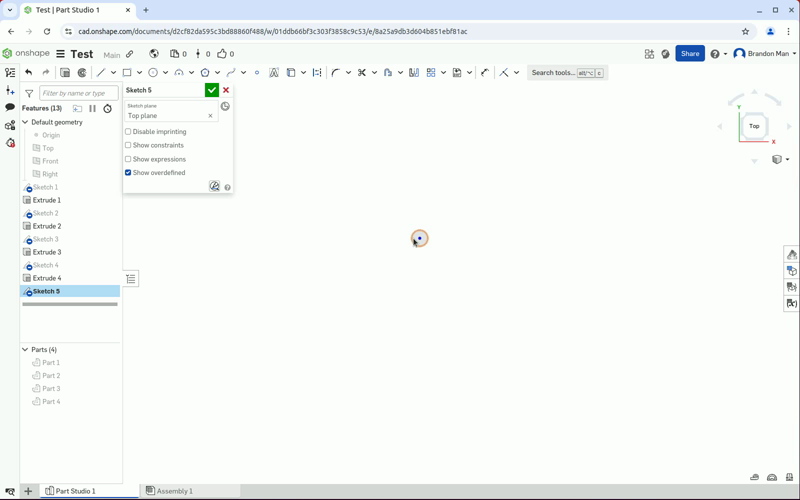
scroll(6)
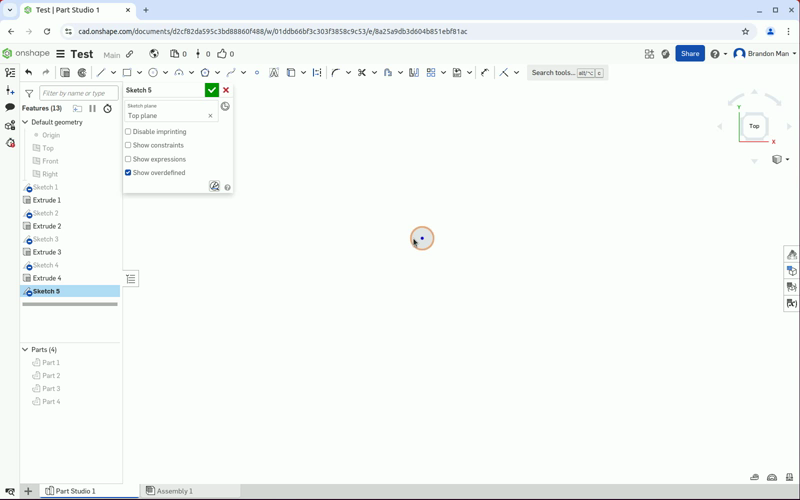
scroll(6)
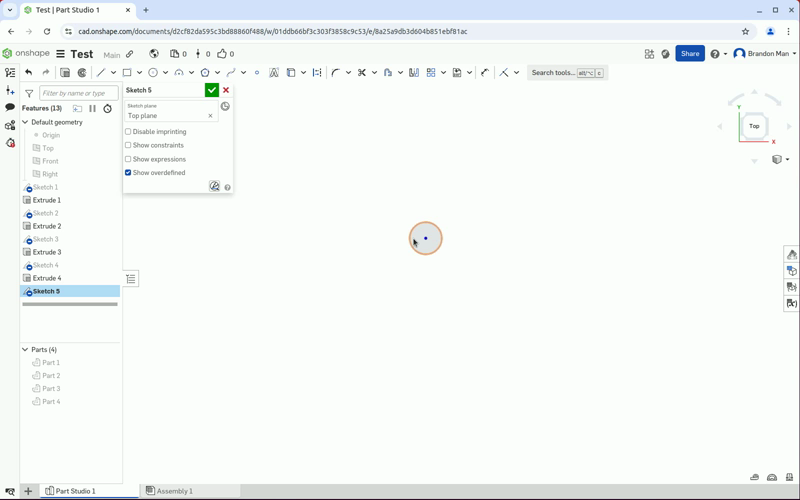
scroll(6)
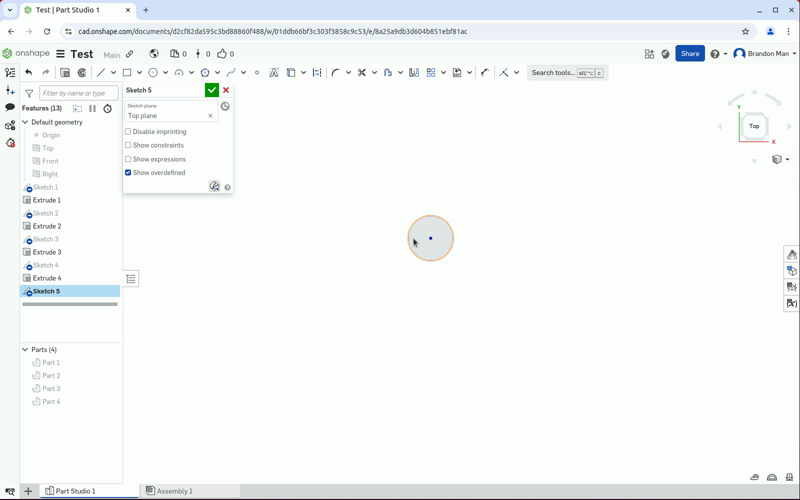
scroll(6)
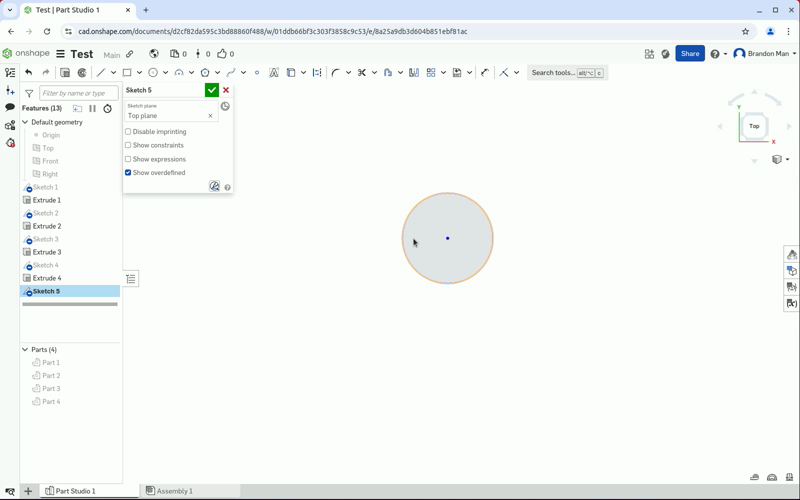
click(413, 238)
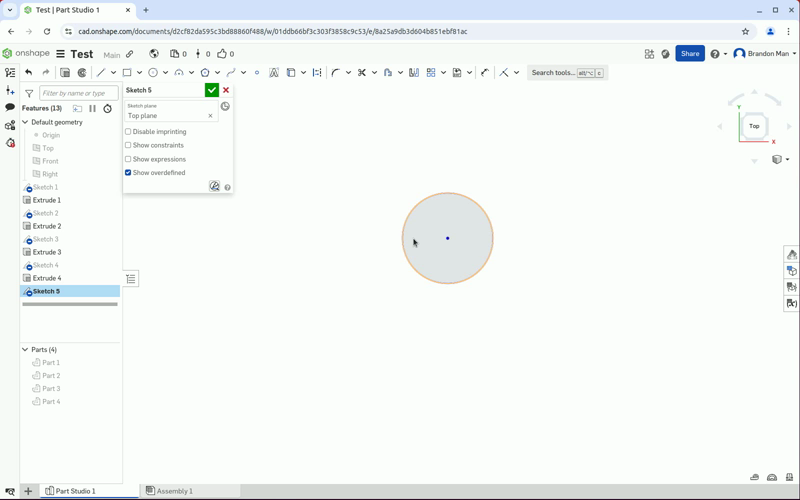
scroll(-6)
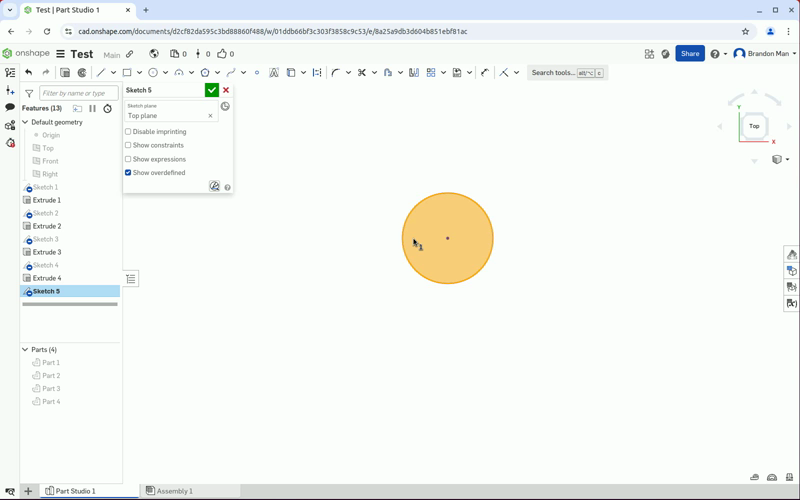
scroll(-6)
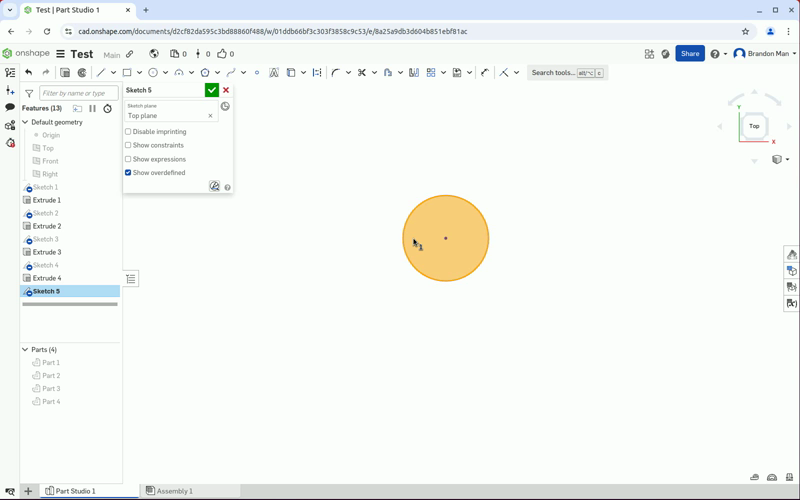
scroll(-6)
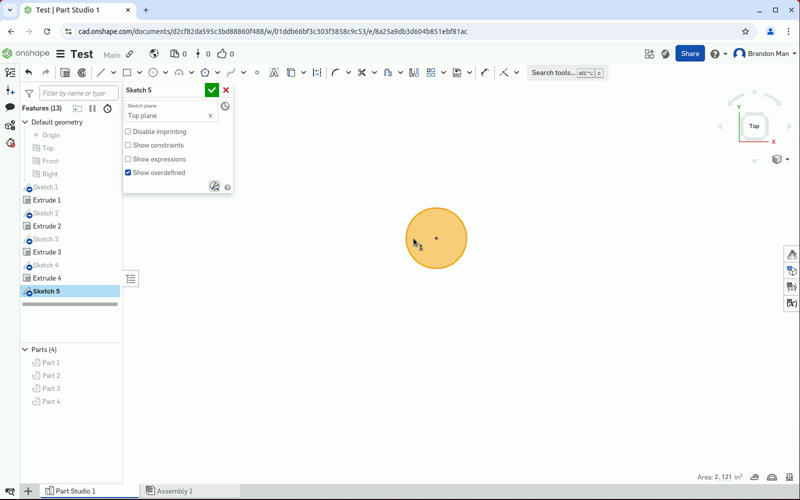
scroll(-6)
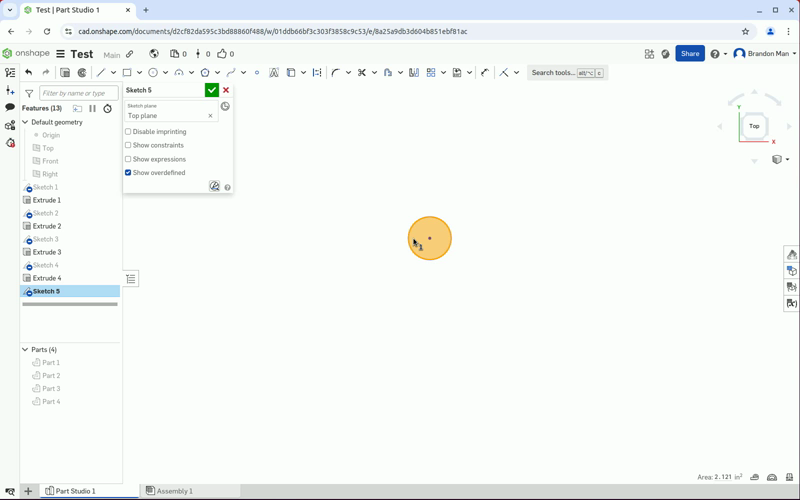
scroll(-6)
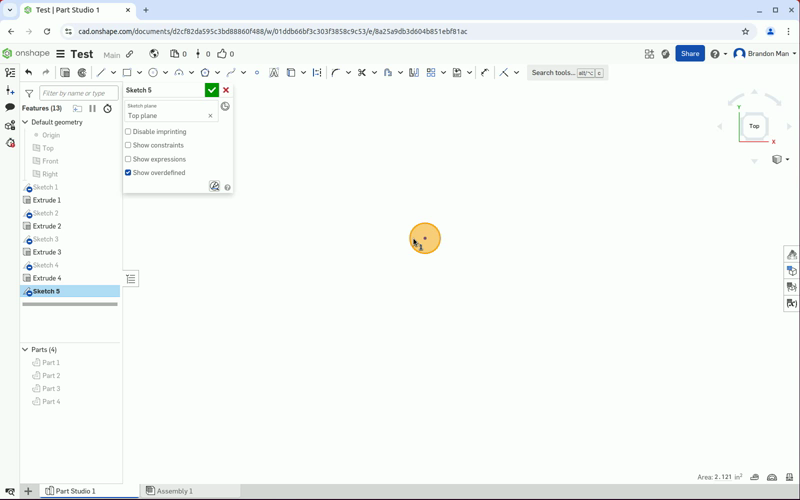
scroll(-6)
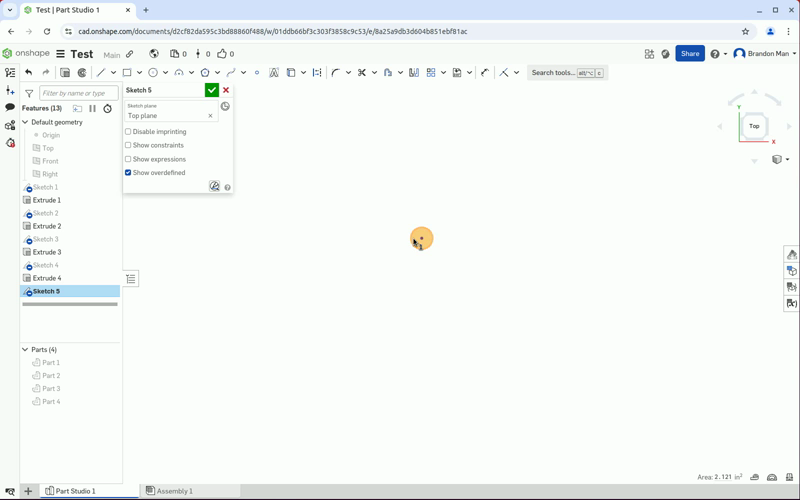
scroll(-6)
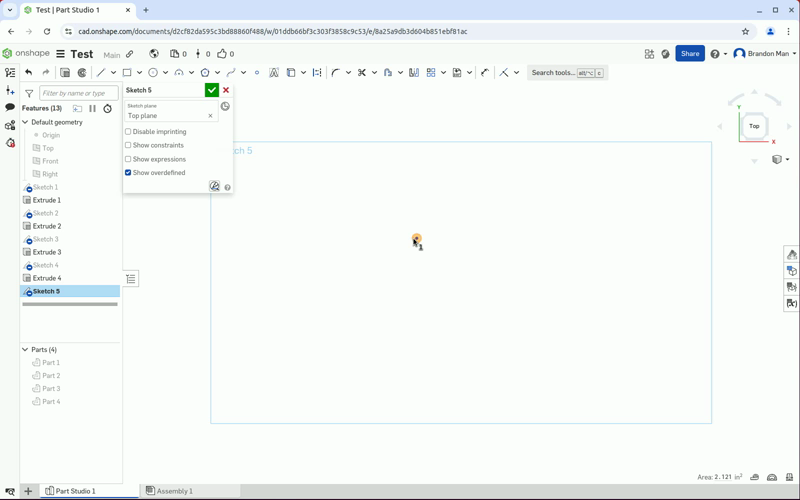
mouse_move(73, 352)
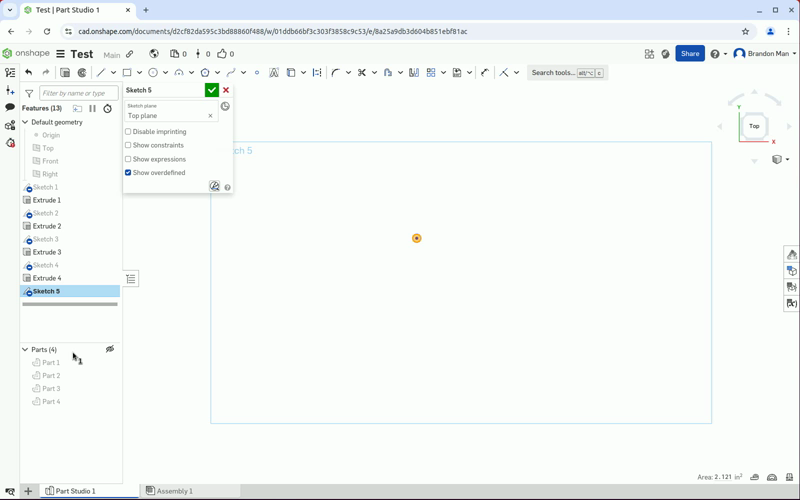
key(shift+y)
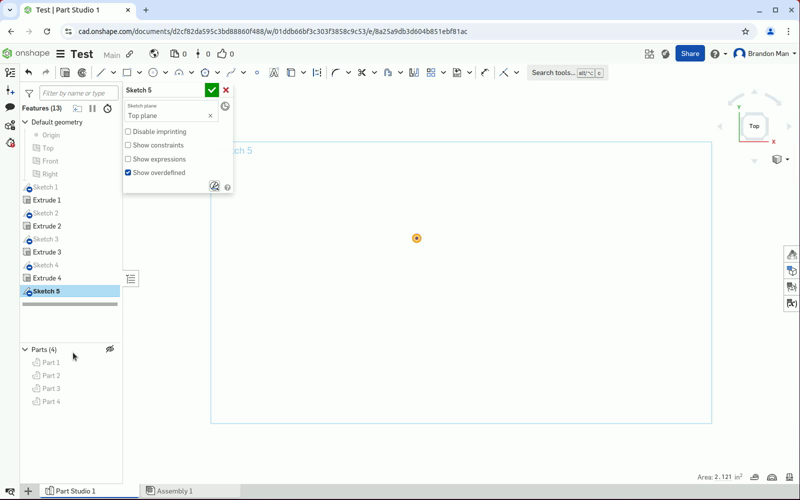
key(shift+e)
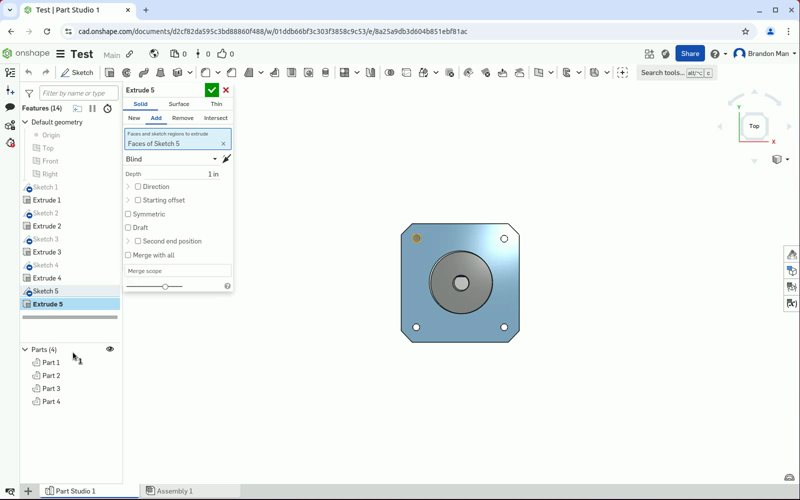
mouse_move(143, 106)
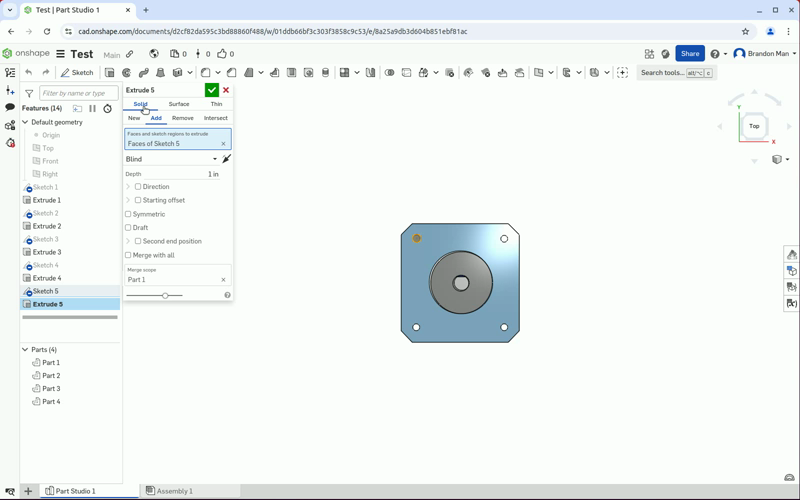
click(143, 106)
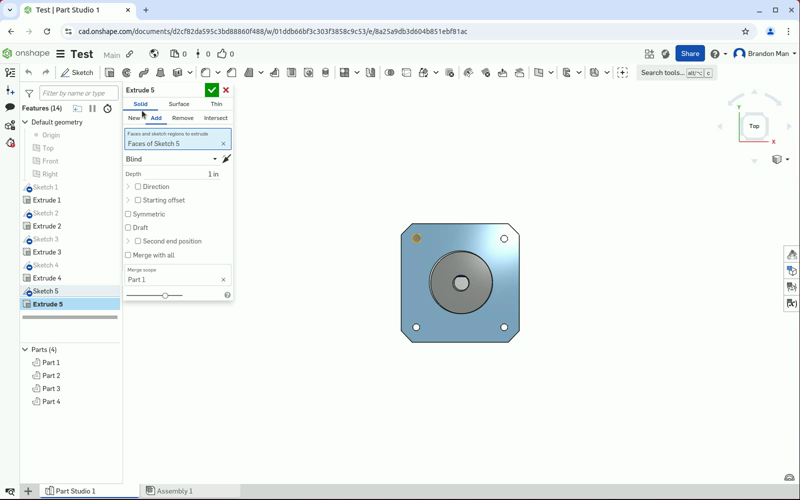
mouse_move(137, 120)
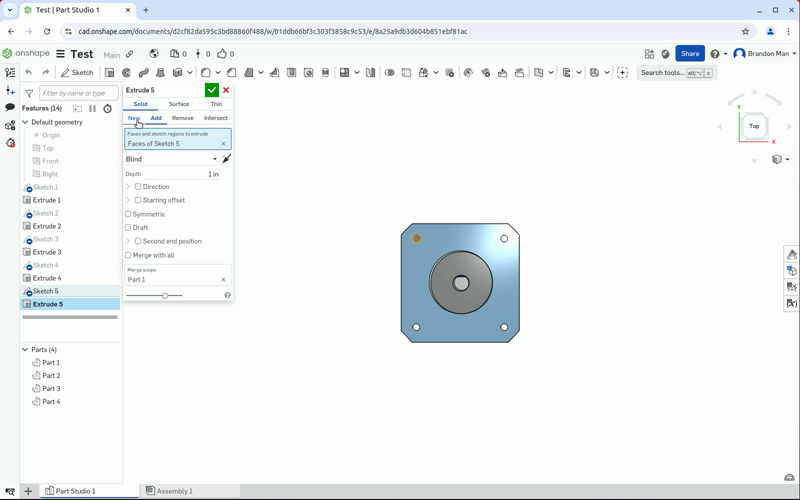
click(137, 120)
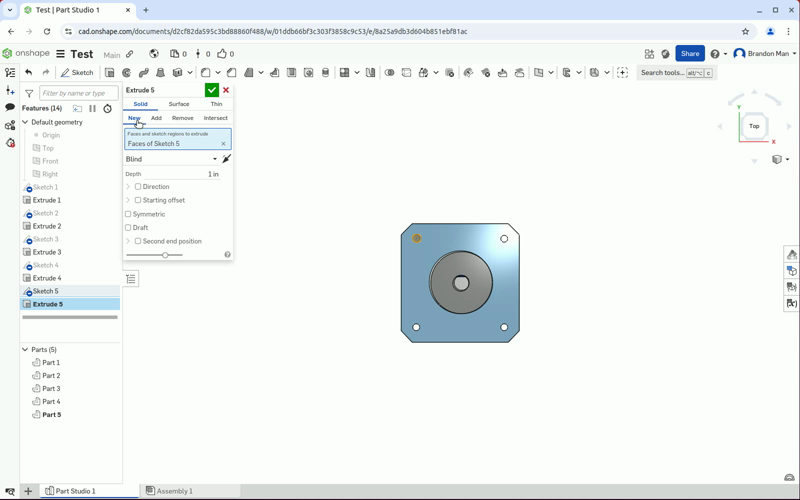
key(tab, 4)
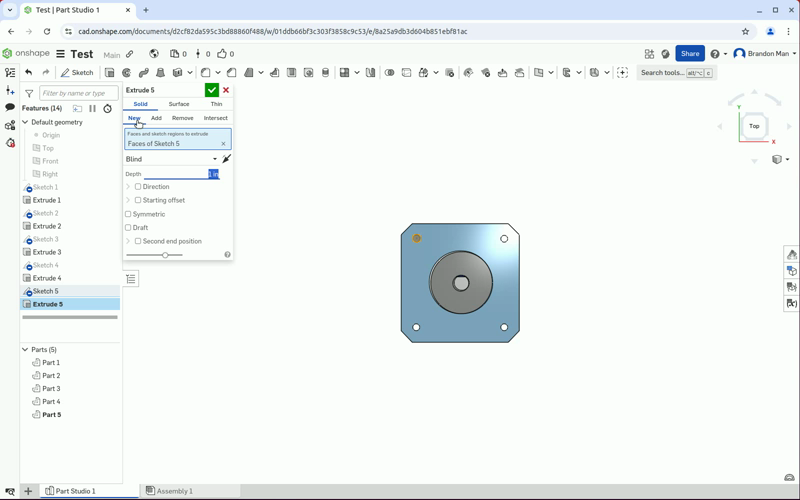
text(-23.108)
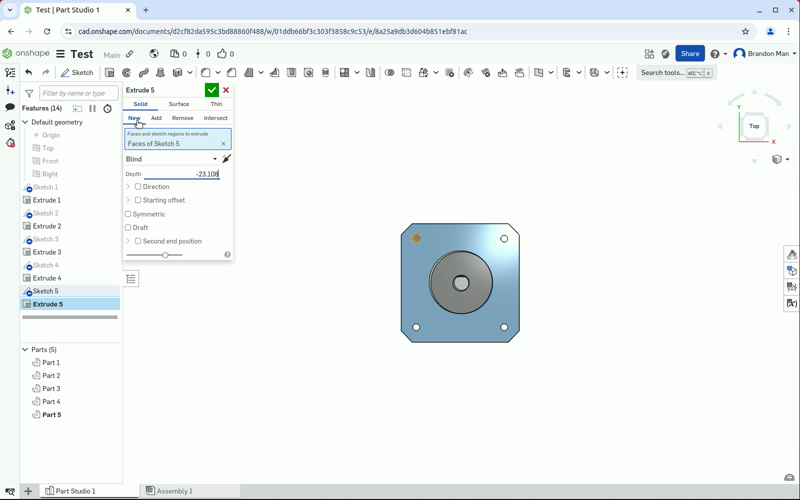
key(enter)
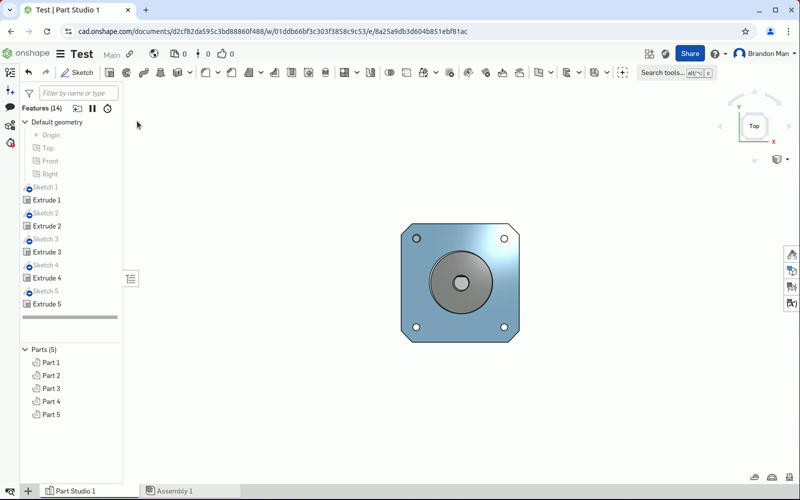
key(shift+h)
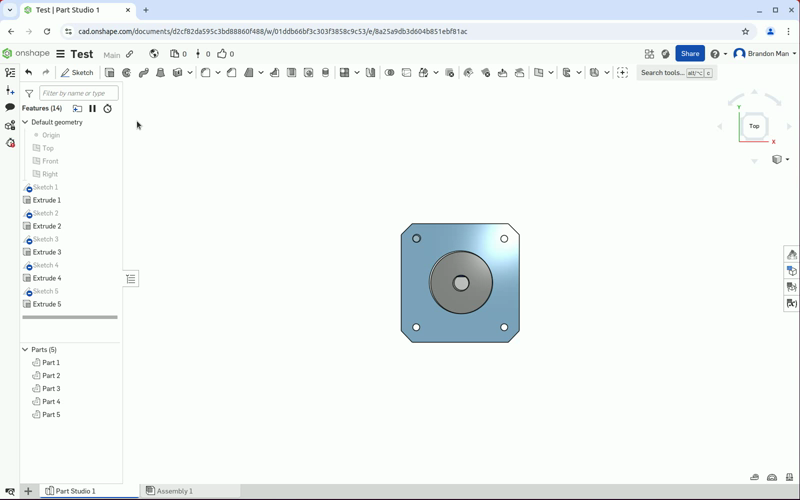
key(shift+h)
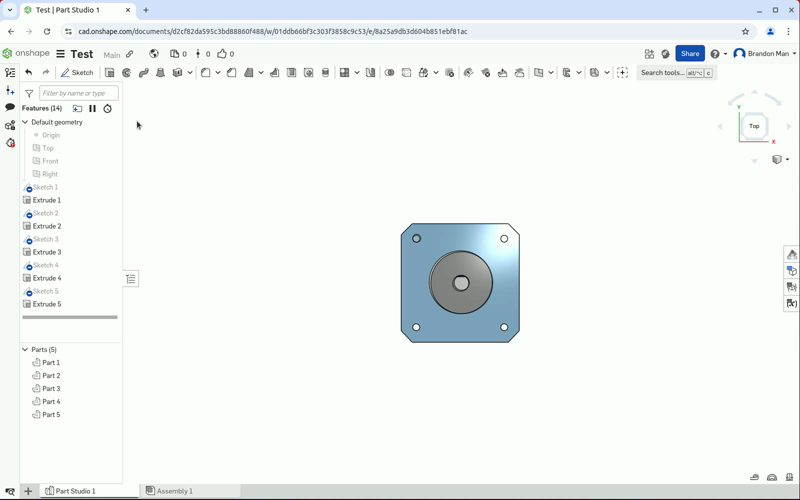
mouse_move(73, 189)
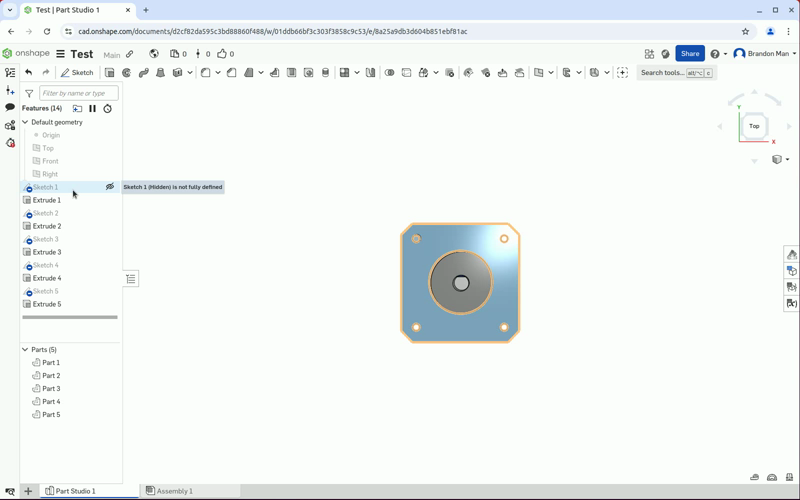
click(73, 189)
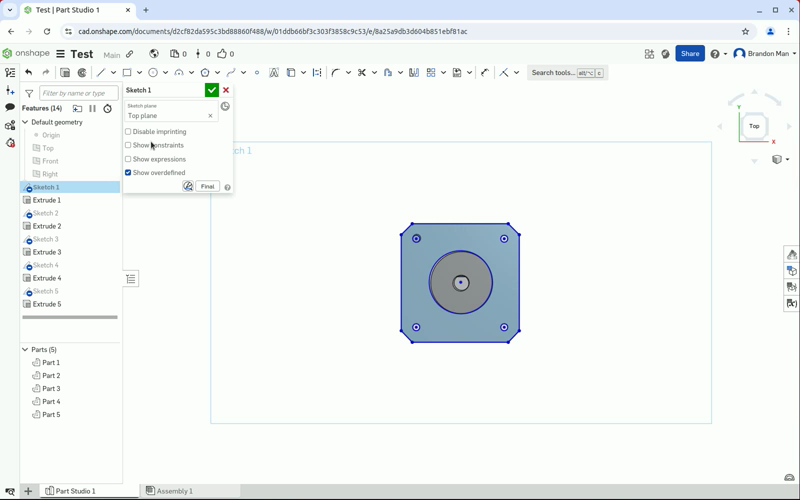
mouse_move(229, 92)
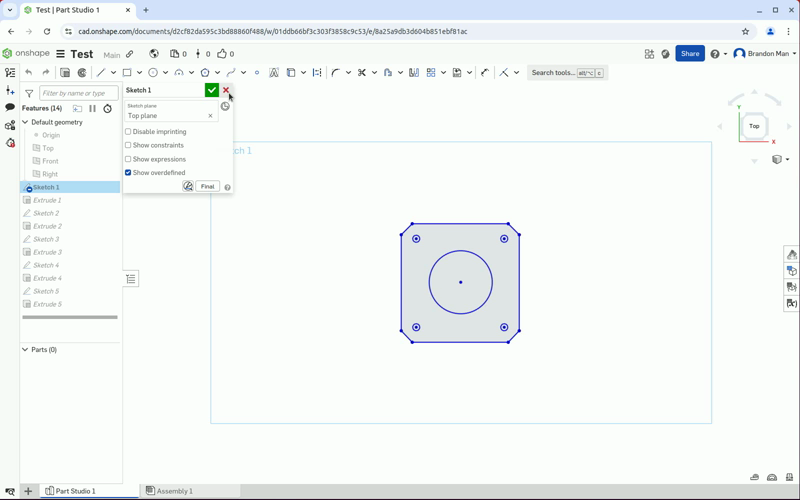
click(229, 92)
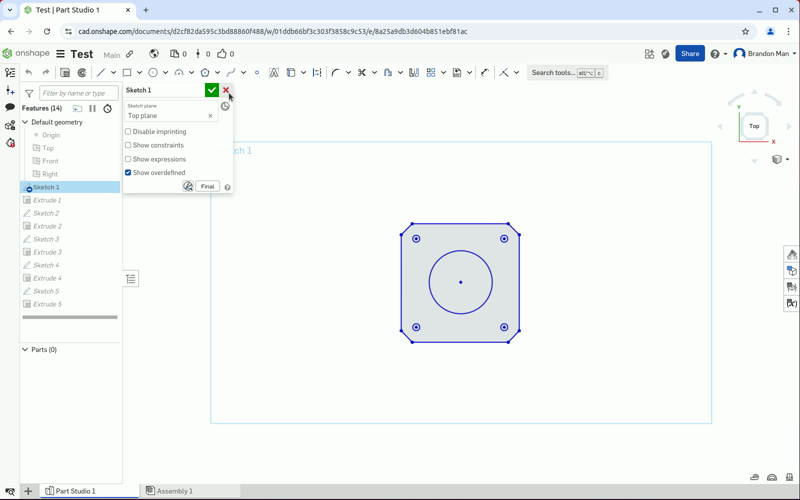
key(shift+s)
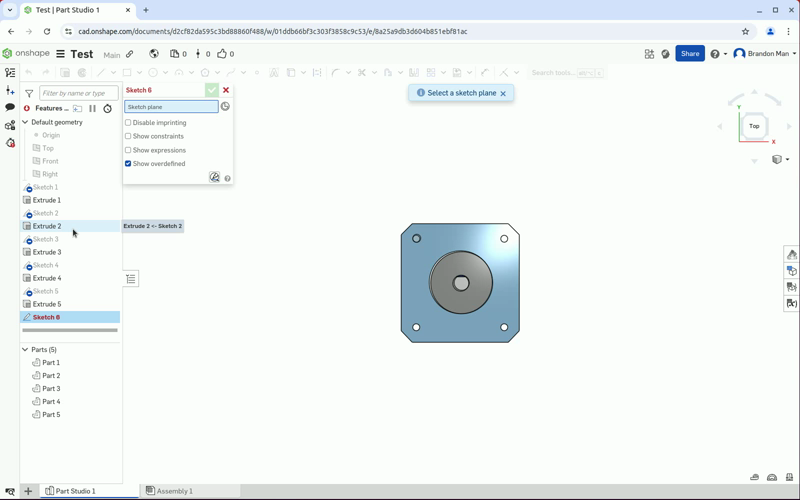
scroll(3)
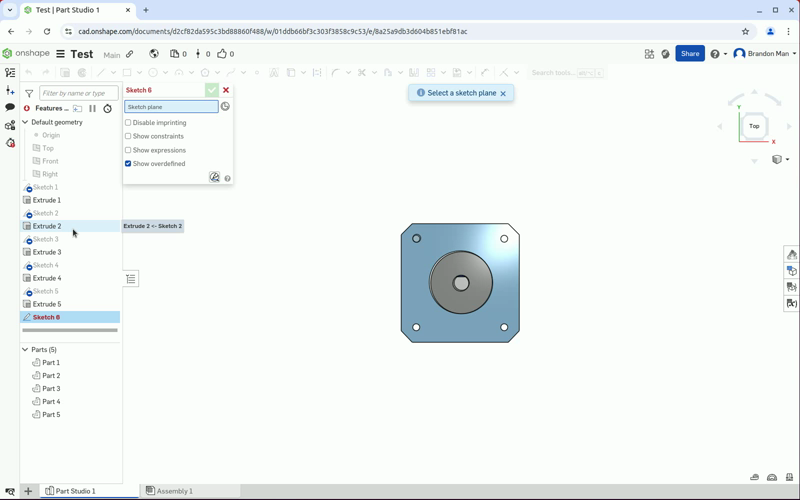
mouse_move(73, 150)
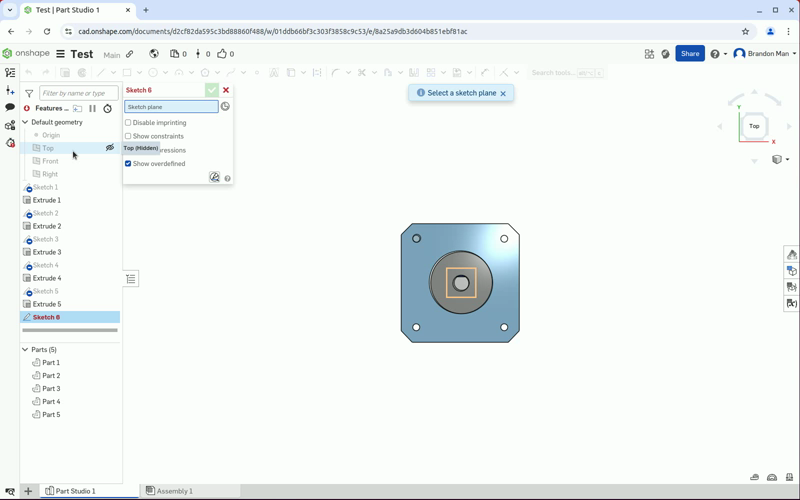
click(73, 150)
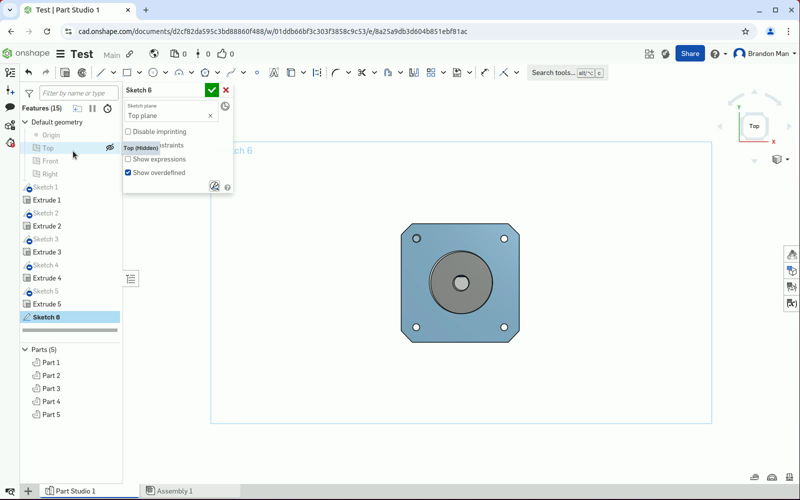
mouse_move(73, 352)
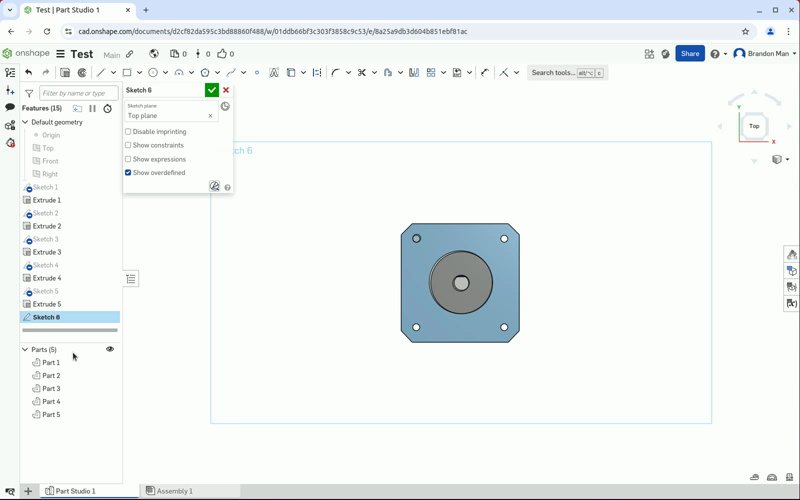
key(y)
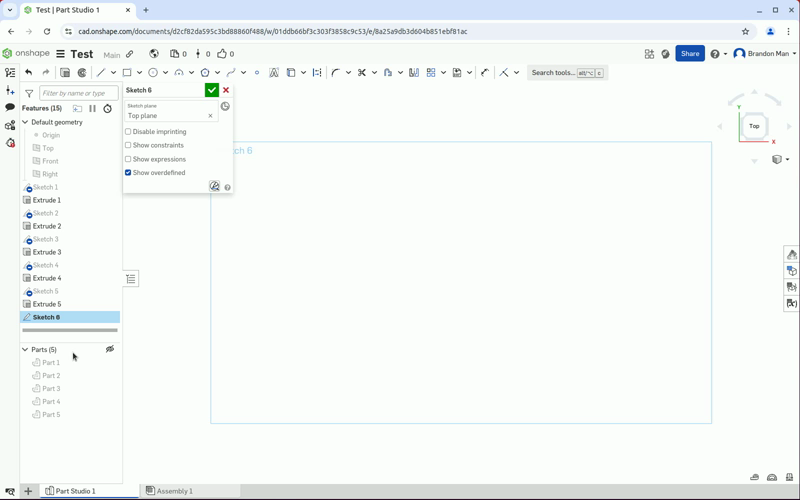
key(c)
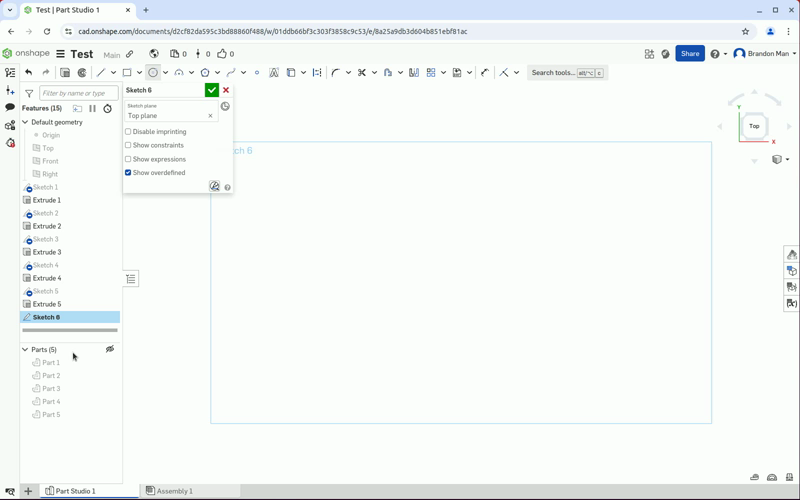
key_down(shift)
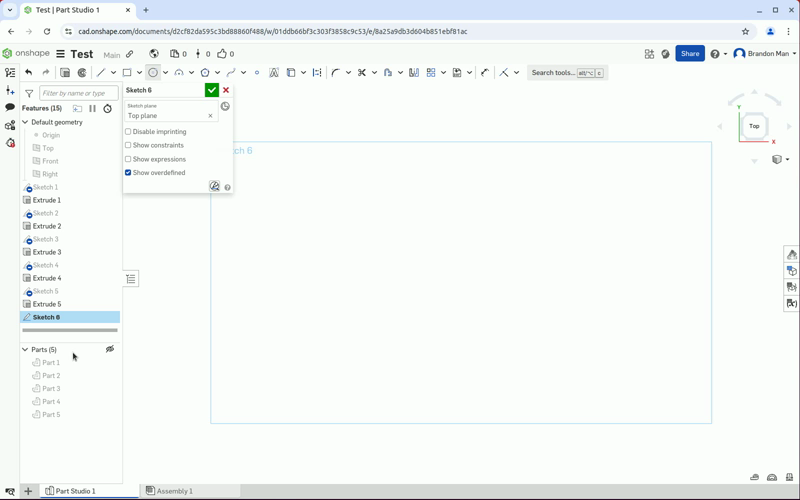
mouse_move(505, 238)
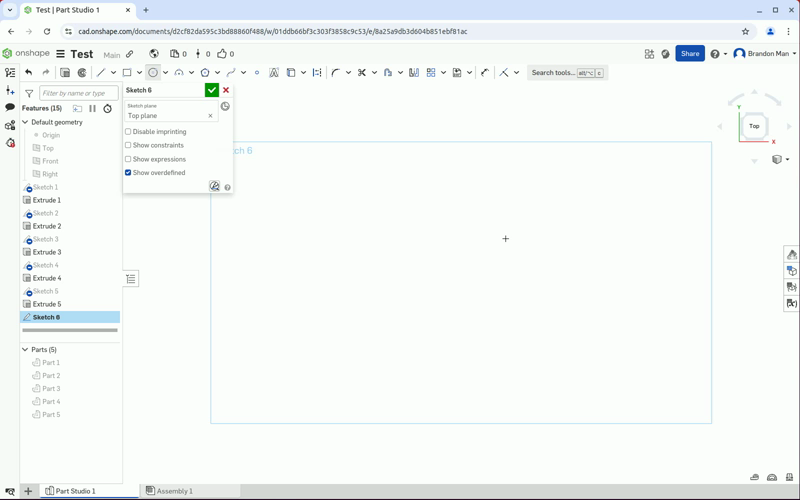
click(505, 238)
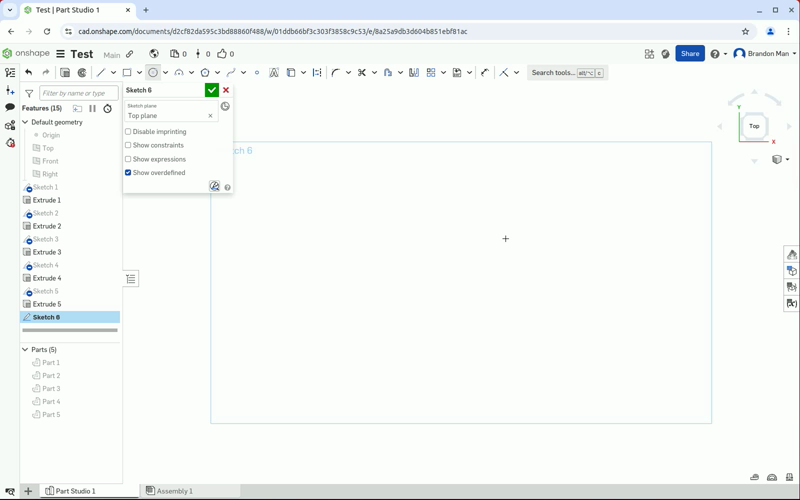
key_up(shift)
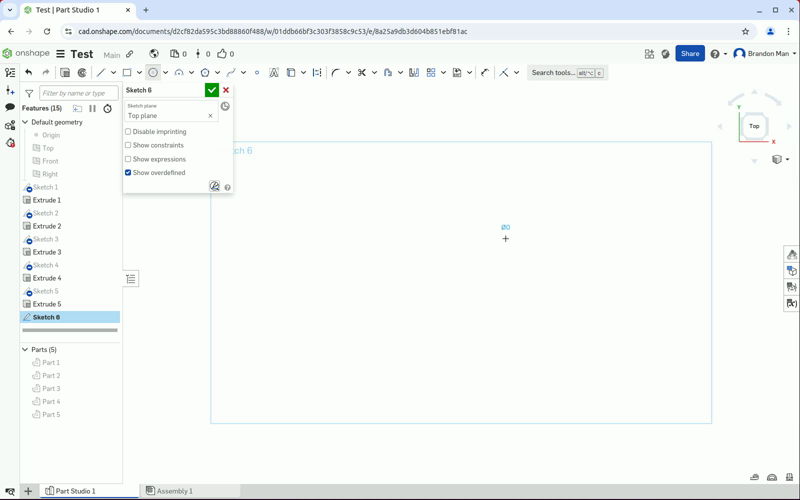
mouse_move(509, 238)
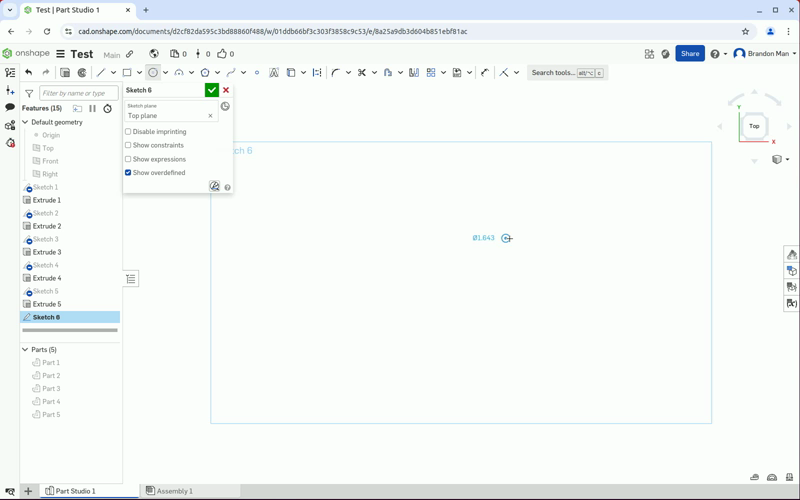
click(509, 238)
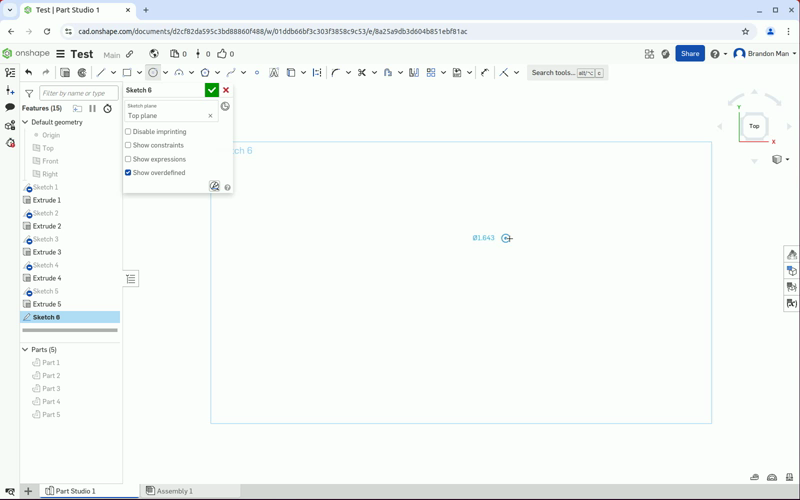
key(esc)
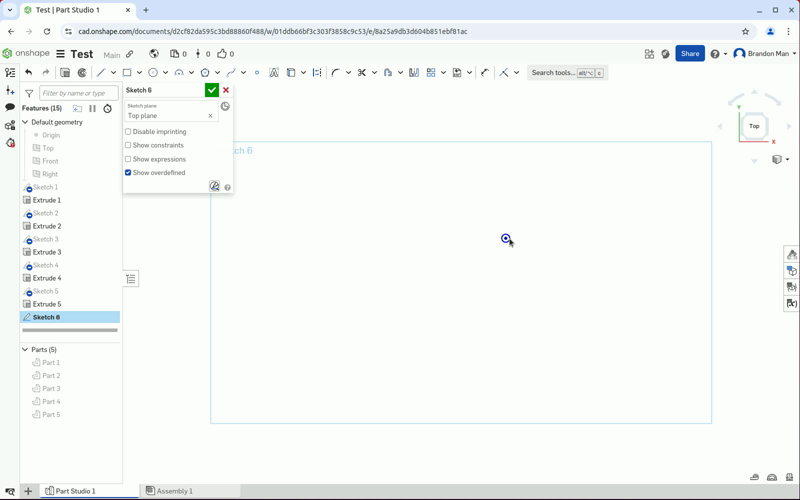
mouse_move(508, 235)
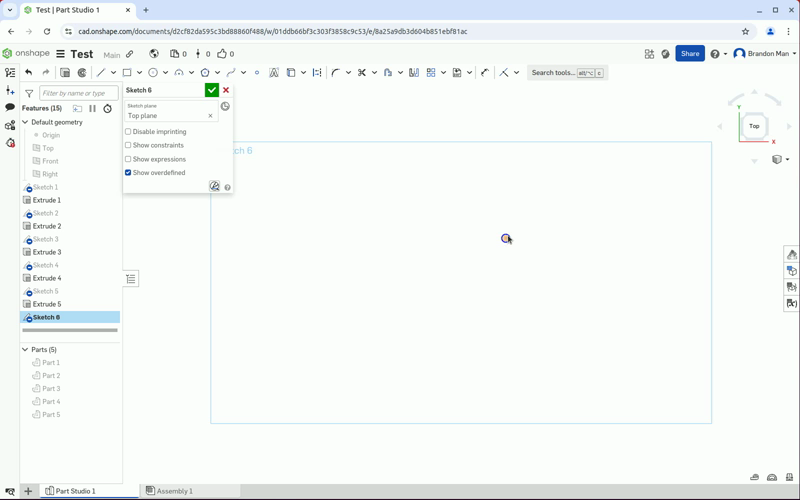
scroll(6)
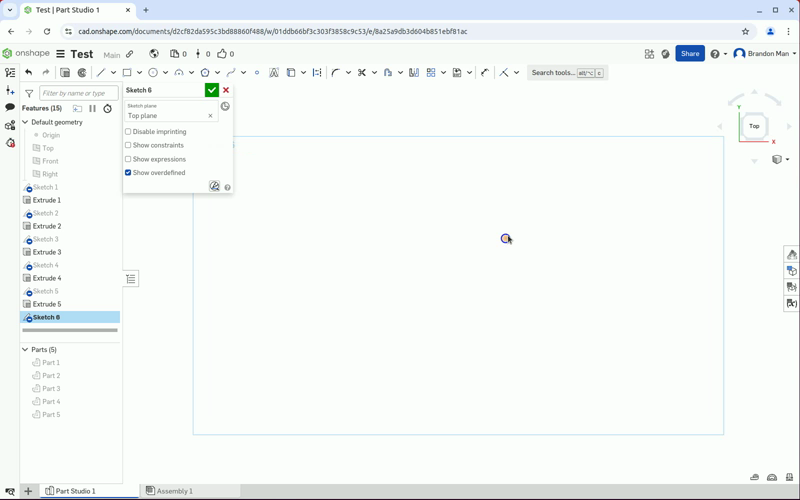
scroll(6)
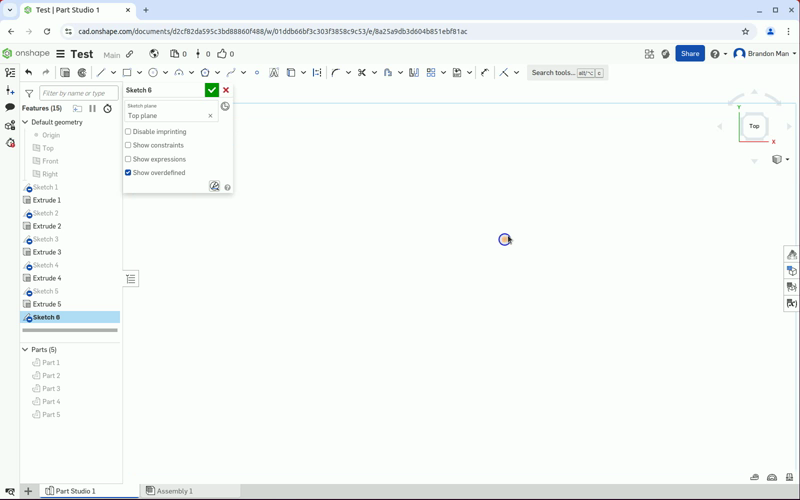
scroll(6)
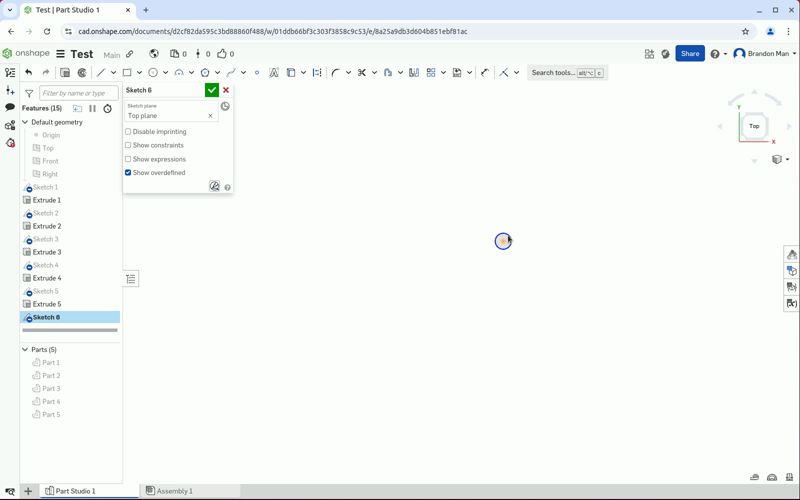
scroll(6)
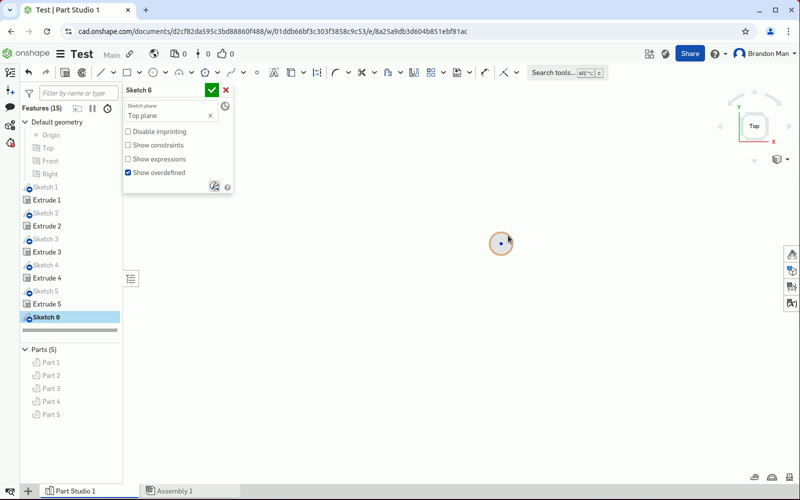
scroll(6)
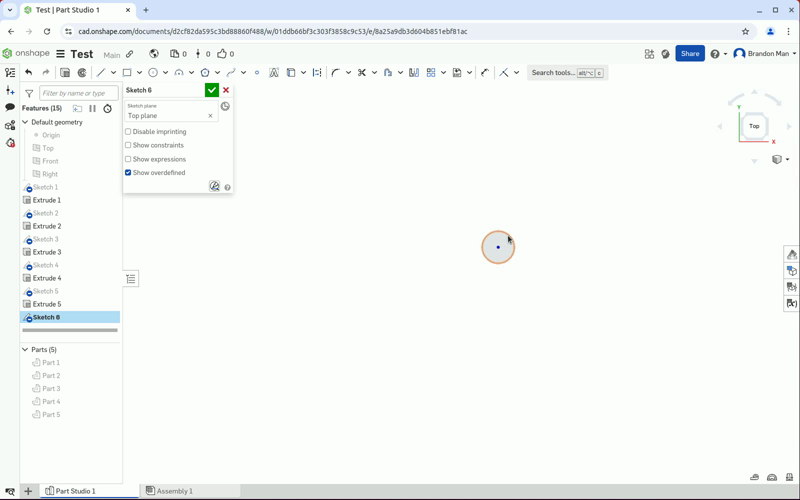
scroll(6)
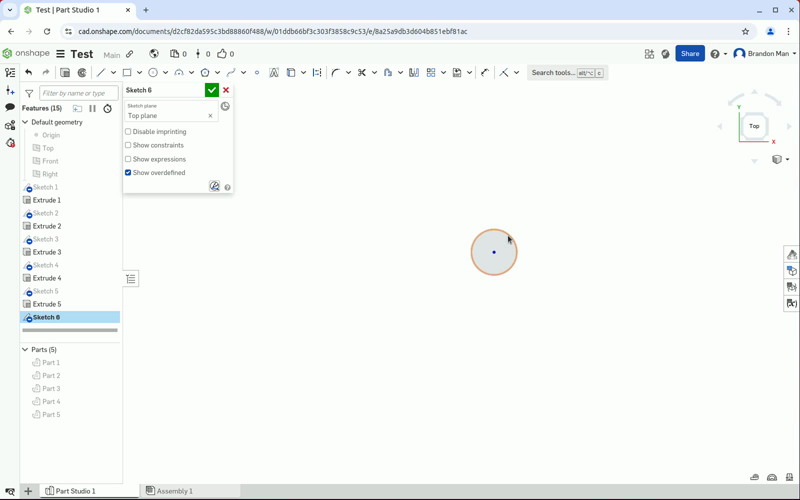
scroll(6)
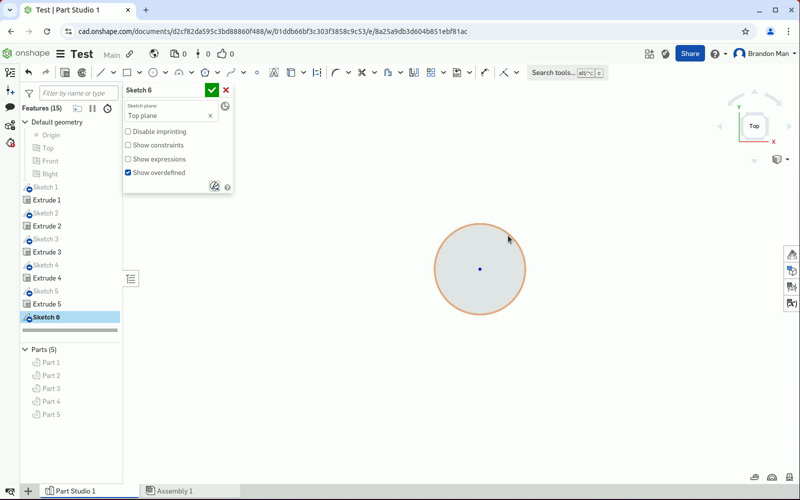
click(508, 235)
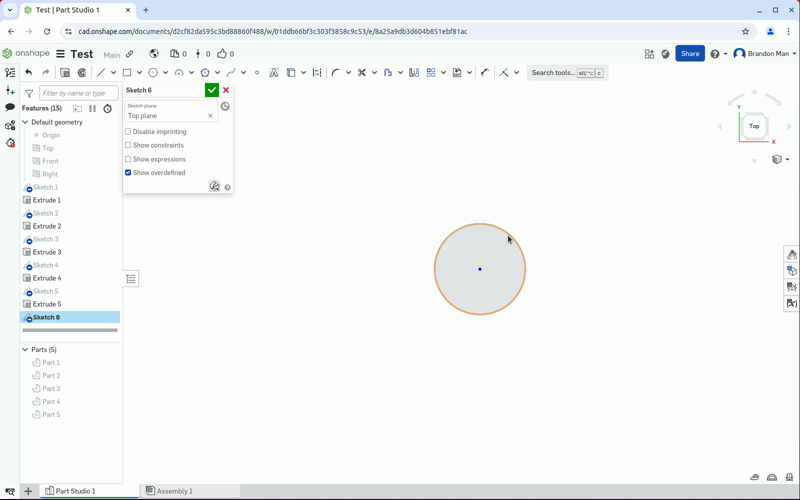
scroll(-6)
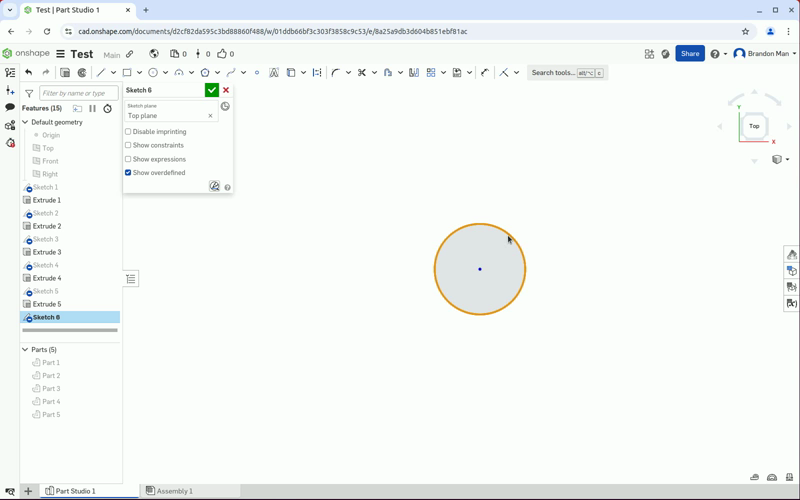
scroll(-6)
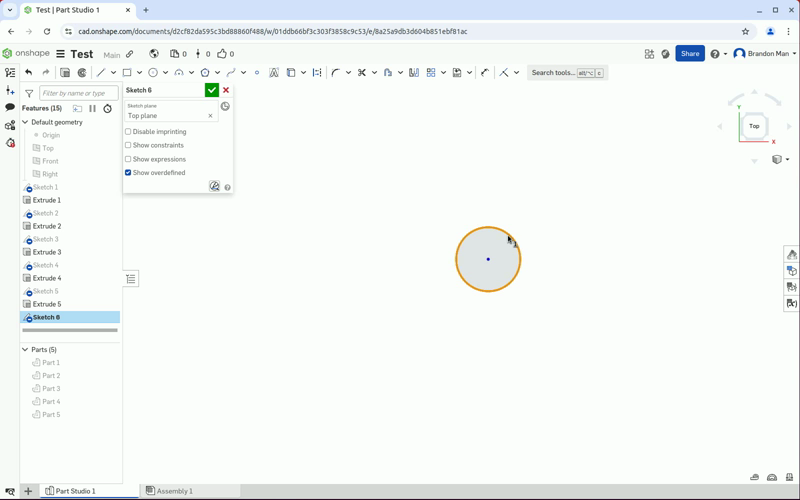
scroll(-6)
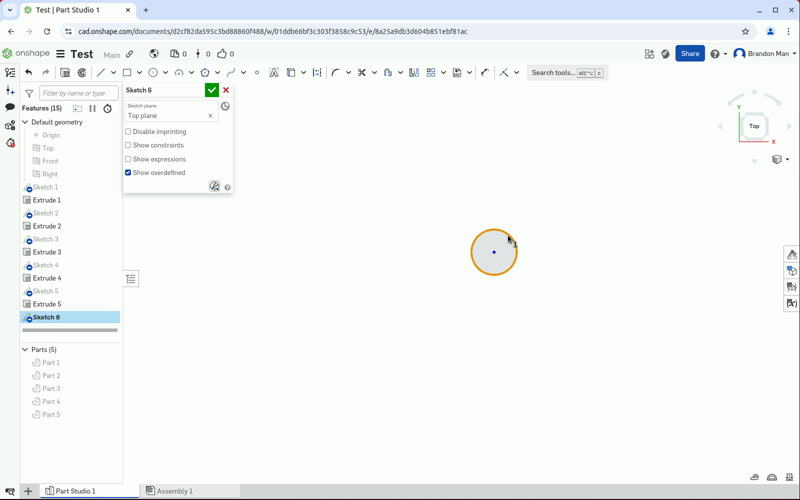
scroll(-6)
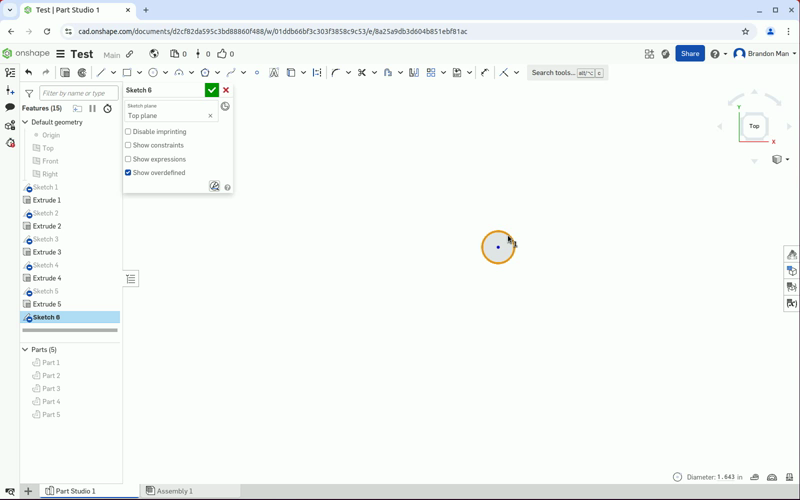
scroll(-6)
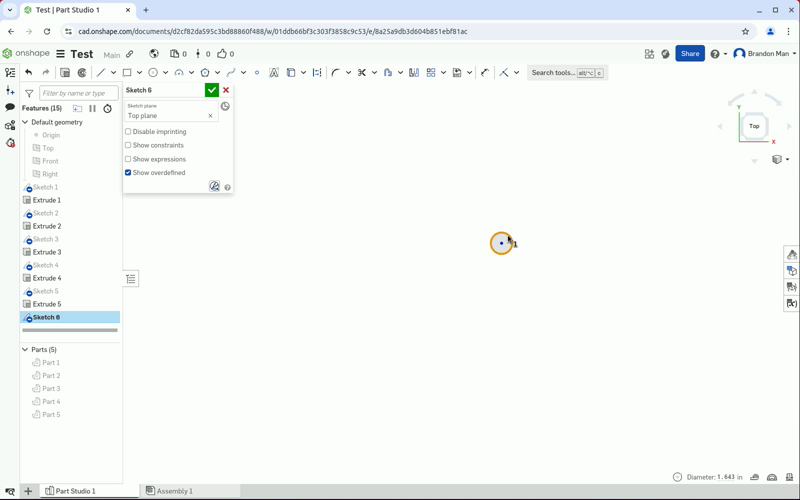
scroll(-6)
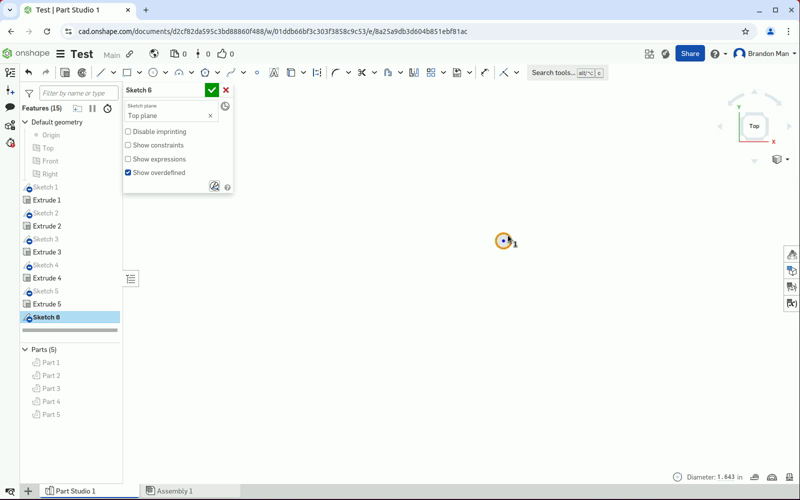
scroll(-6)
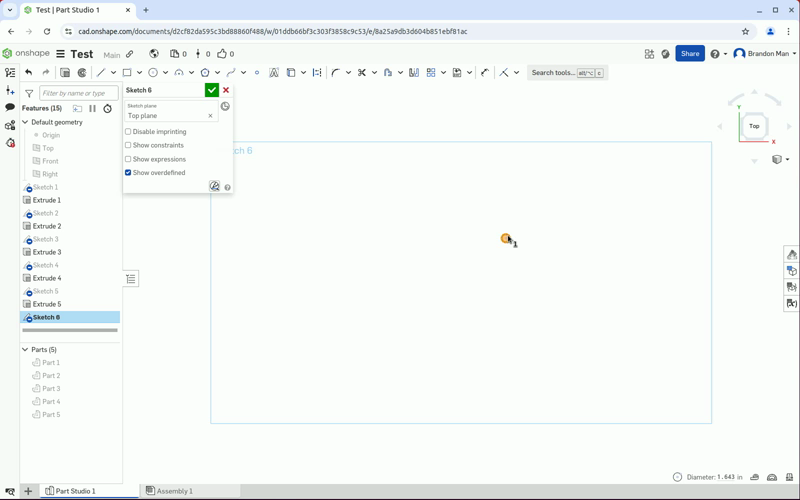
mouse_move(73, 352)
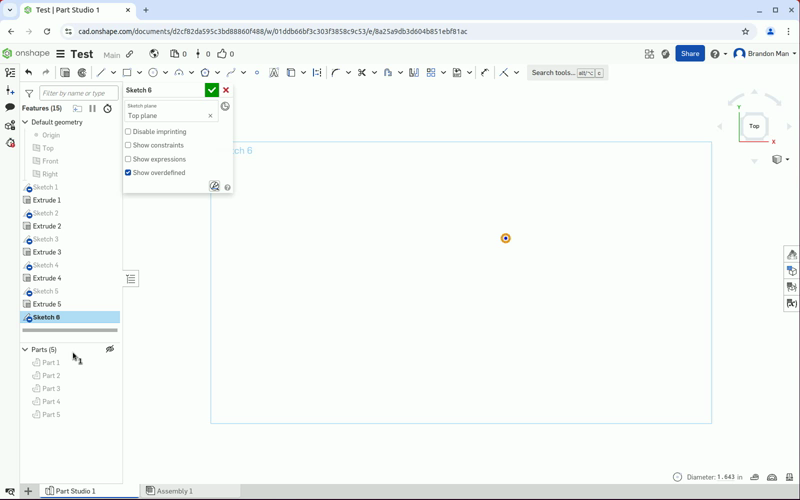
key(shift+y)
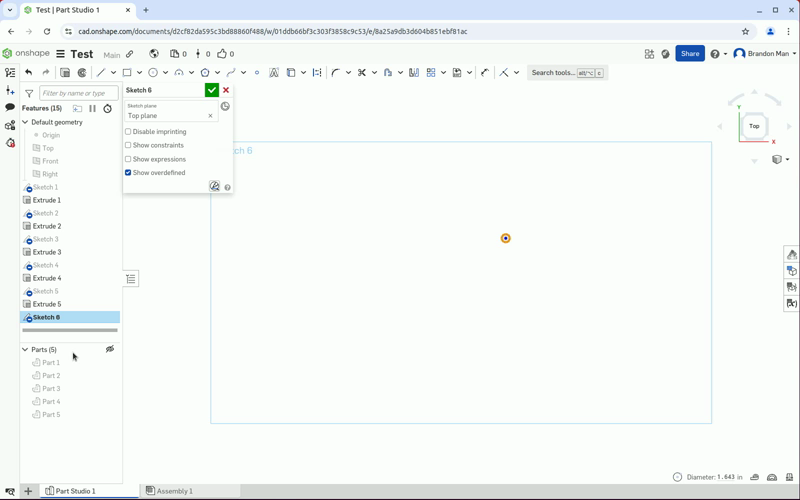
key(shift+e)
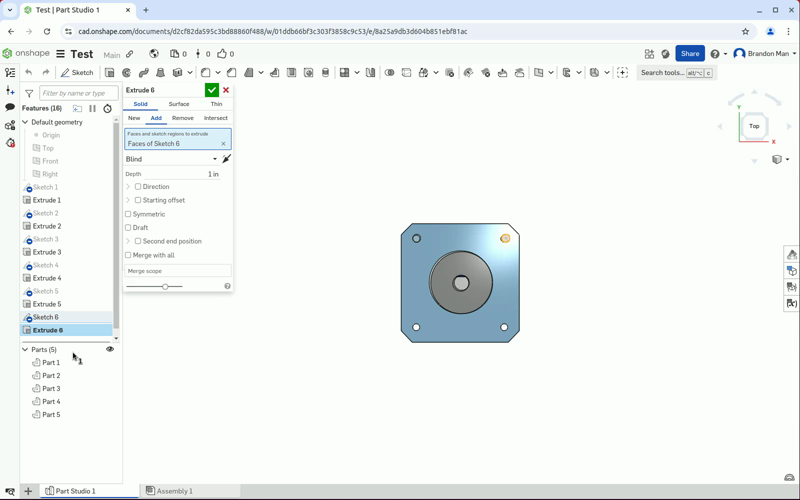
mouse_move(143, 106)
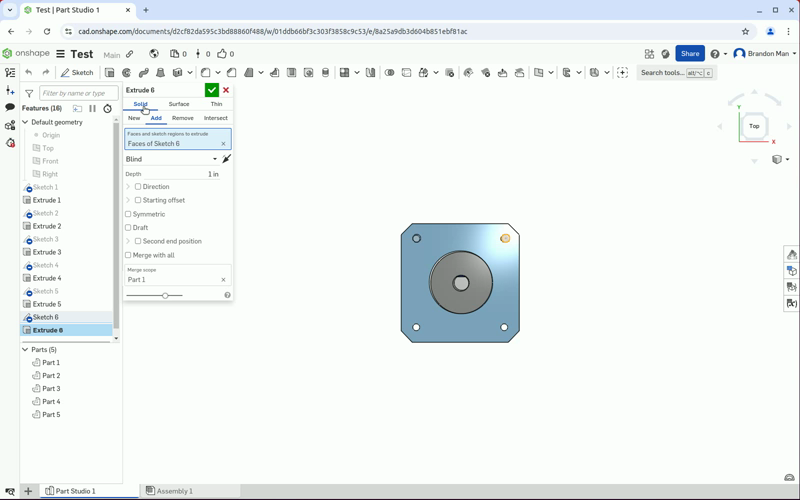
click(143, 106)
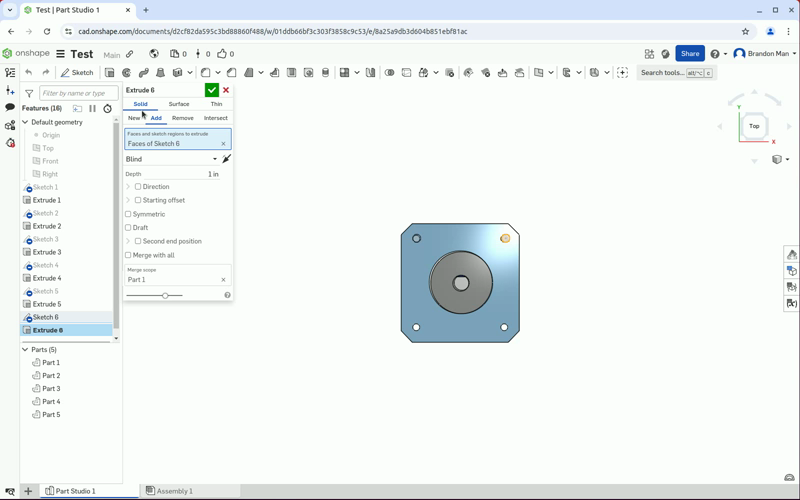
mouse_move(137, 120)
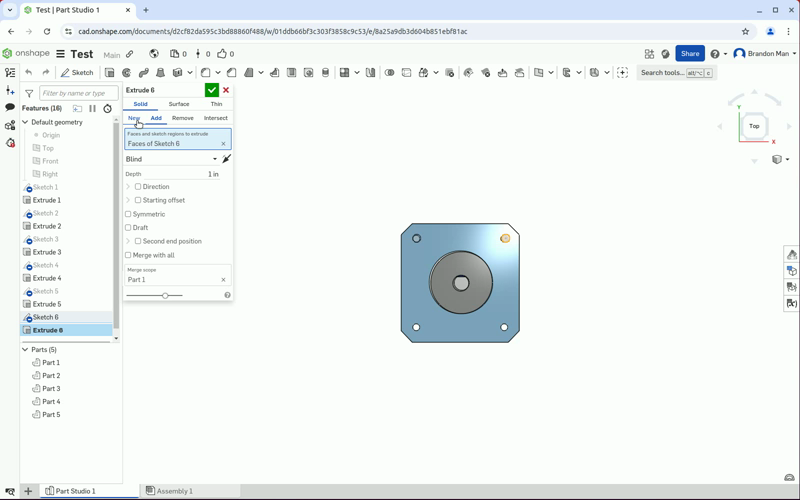
click(137, 120)
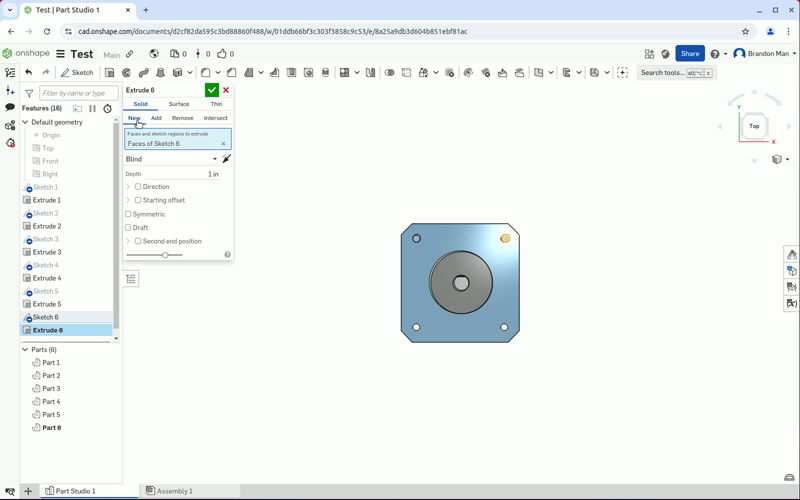
key(tab, 4)
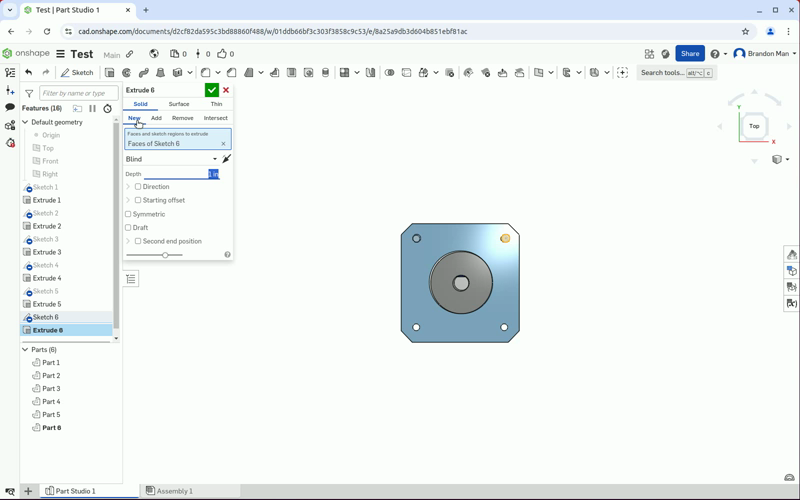
text(-23.108)
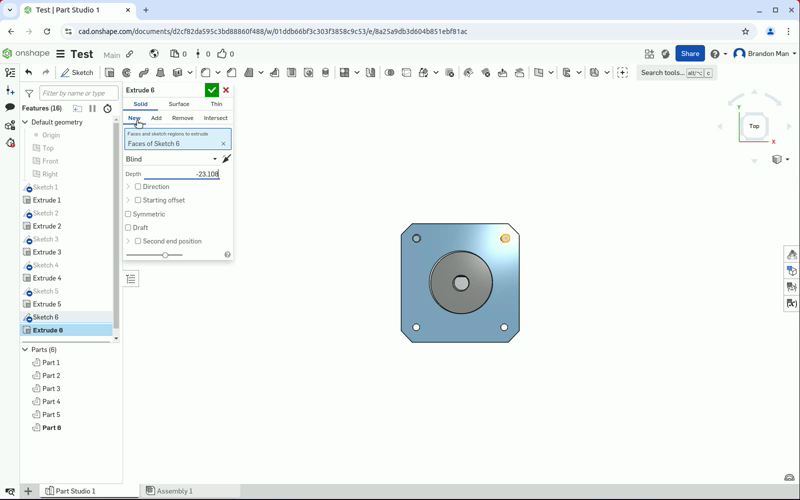
key(enter)
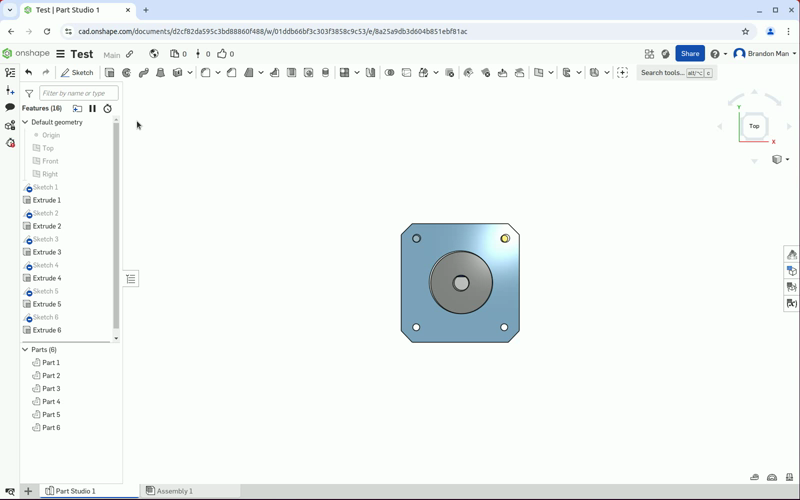
key(shift+h)
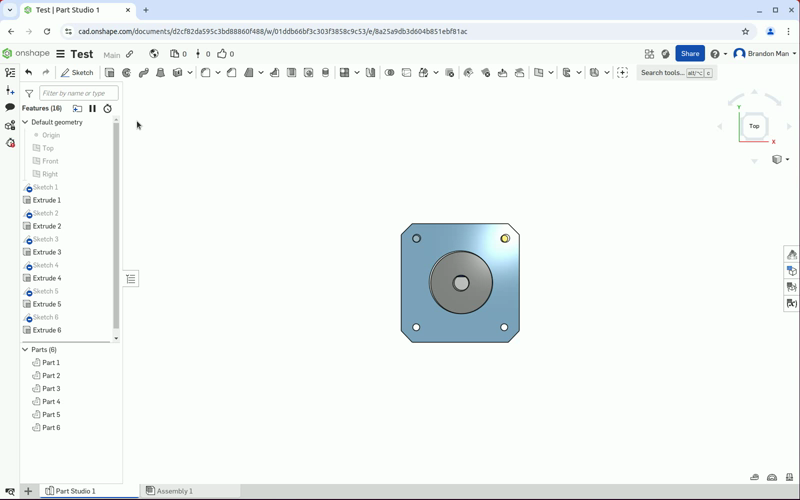
key(shift+h)
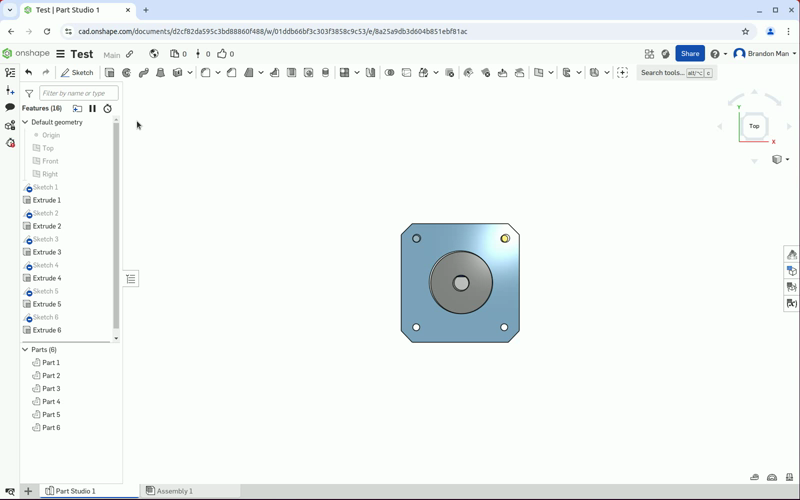
mouse_move(69, 189)
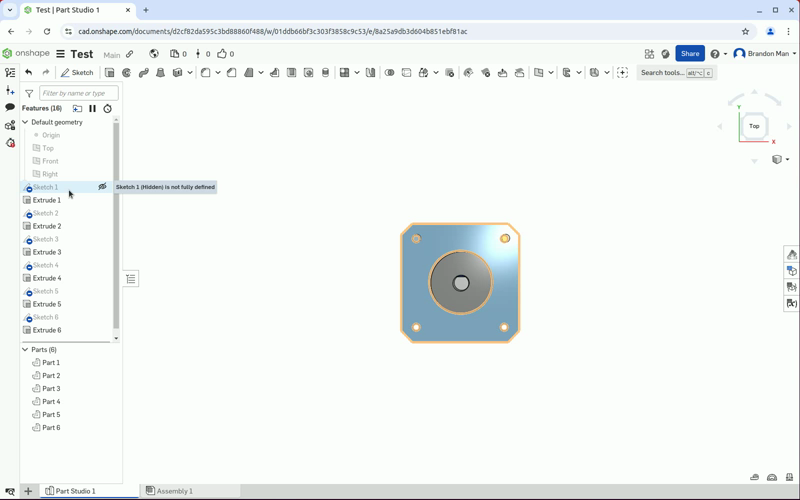
click(69, 189)
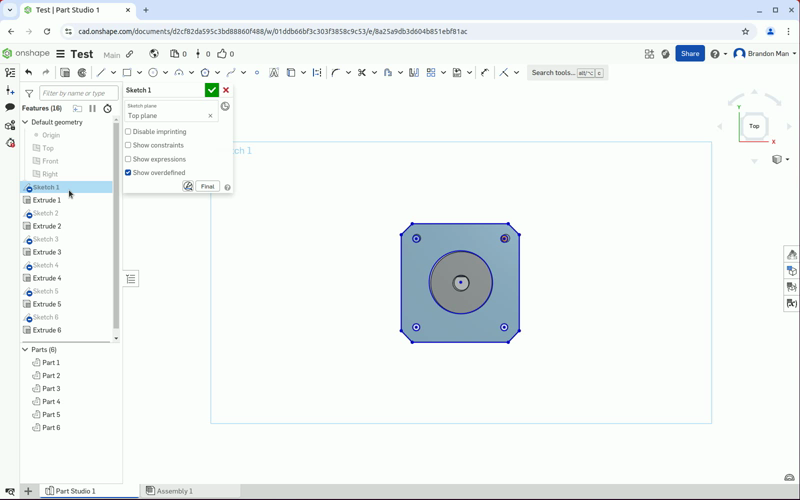
mouse_move(229, 92)
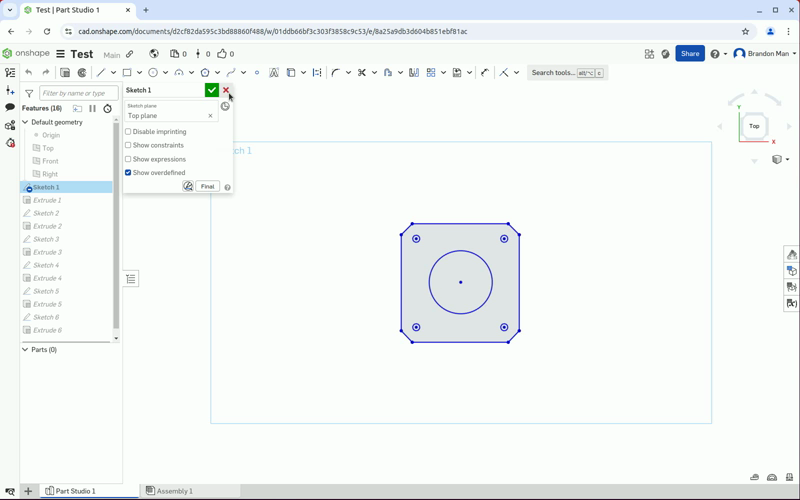
click(229, 92)
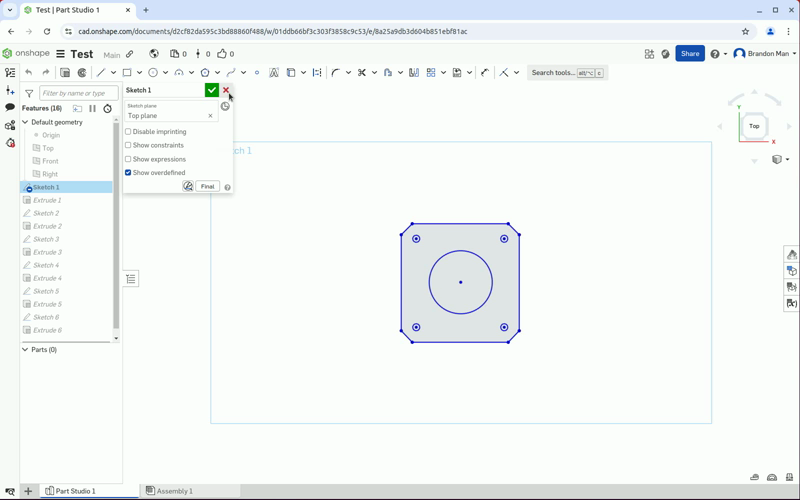
key(shift+s)
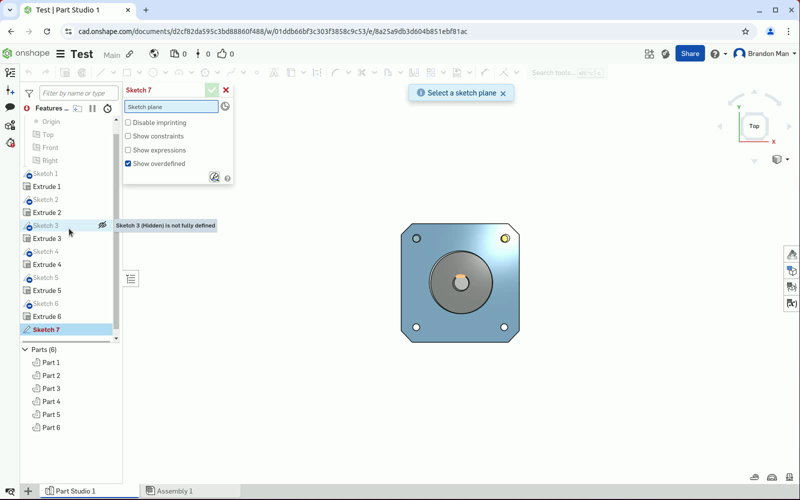
scroll(3)
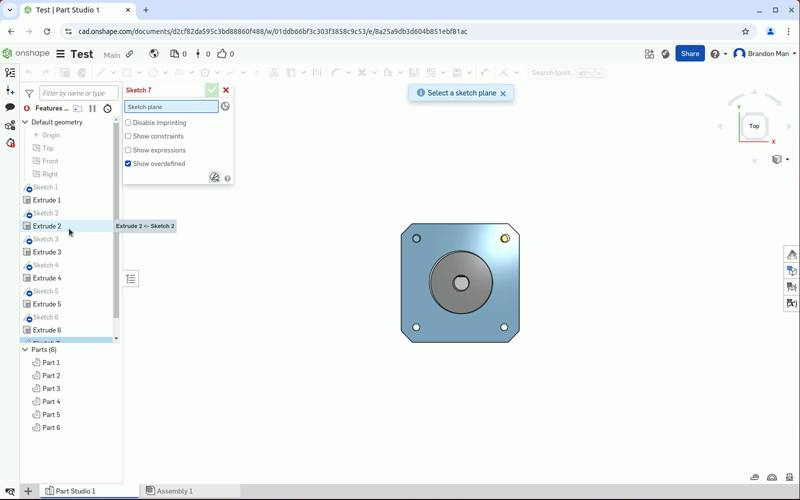
mouse_move(69, 150)
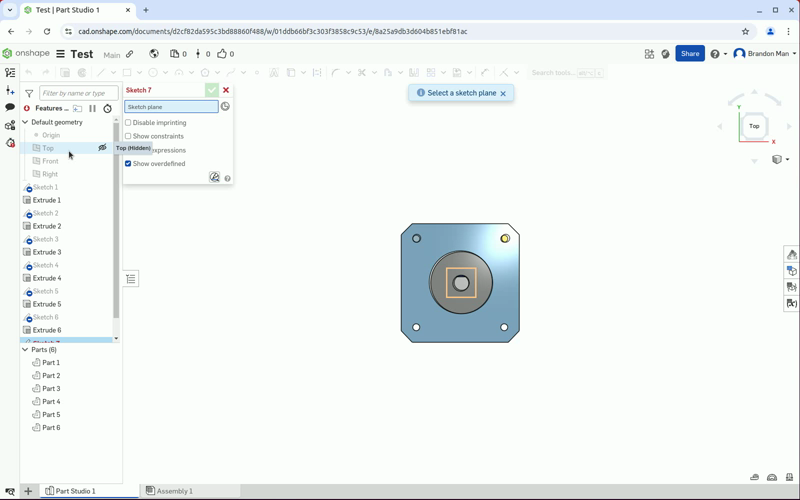
click(69, 150)
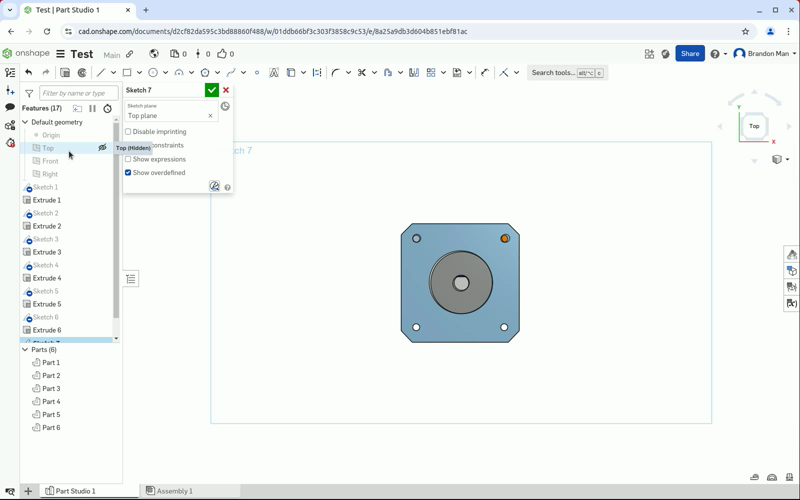
mouse_move(73, 352)
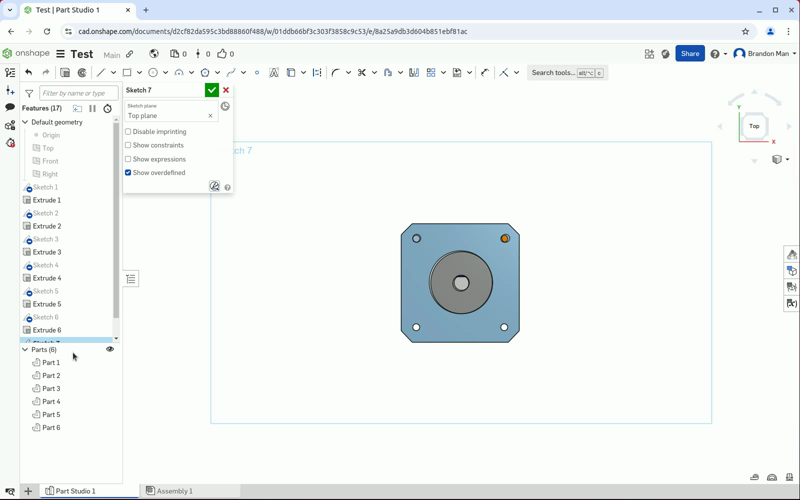
key(y)
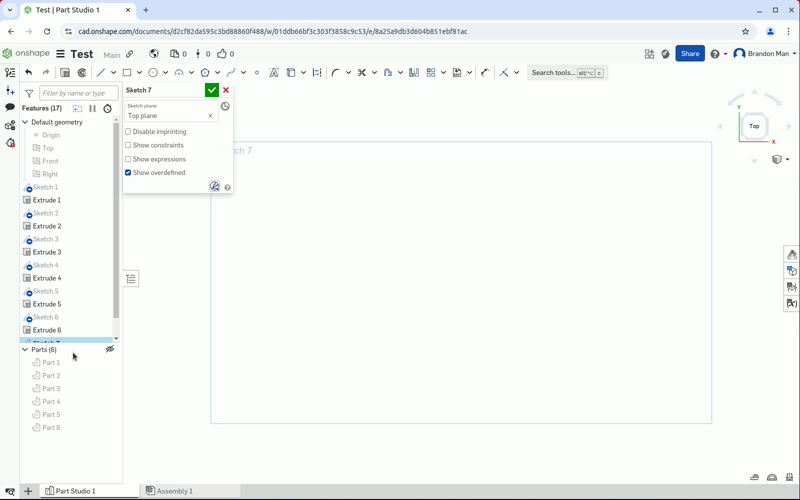
key(c)
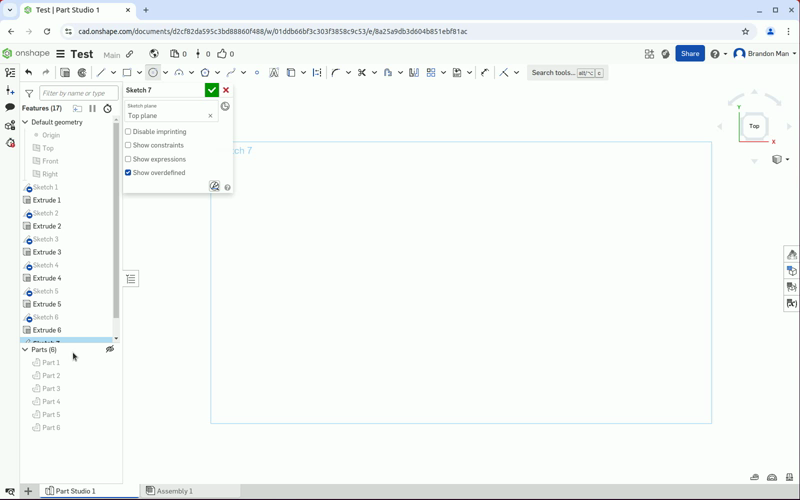
key_down(shift)
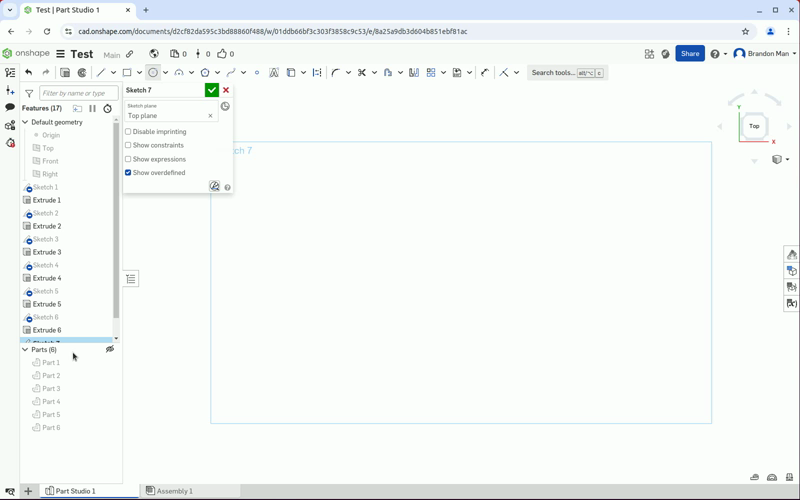
mouse_move(505, 327)
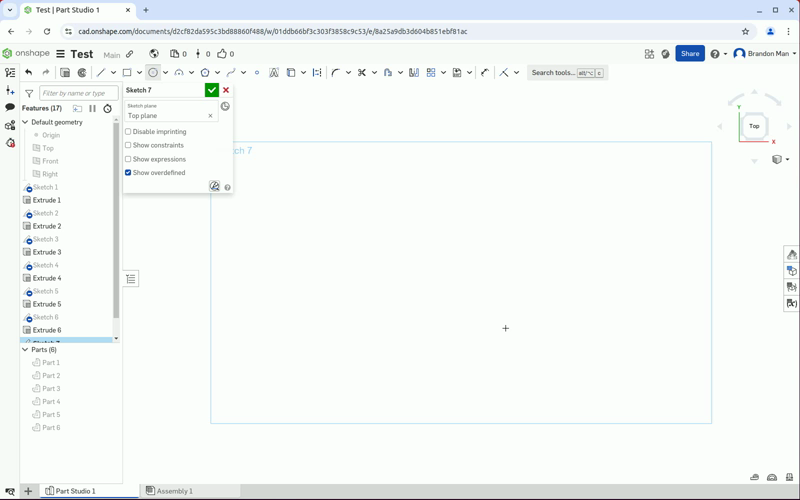
click(505, 327)
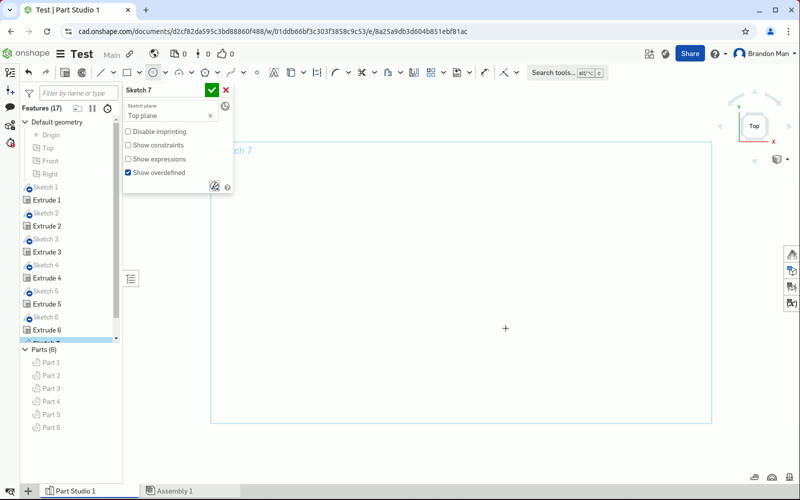
key_up(shift)
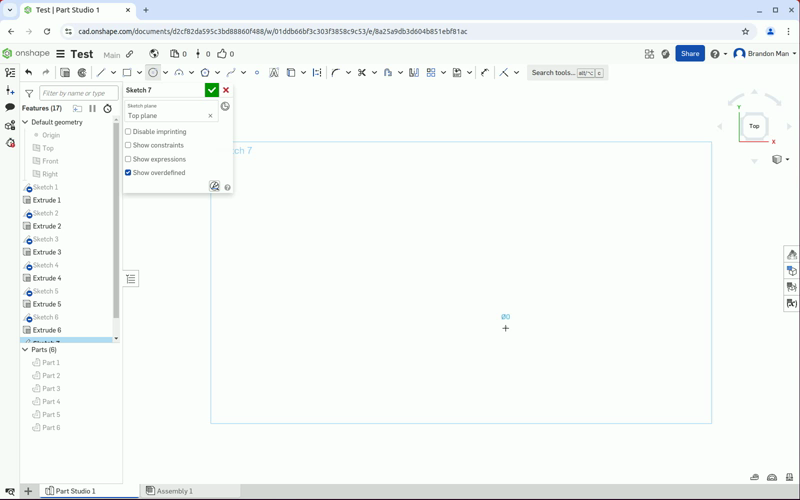
mouse_move(509, 327)
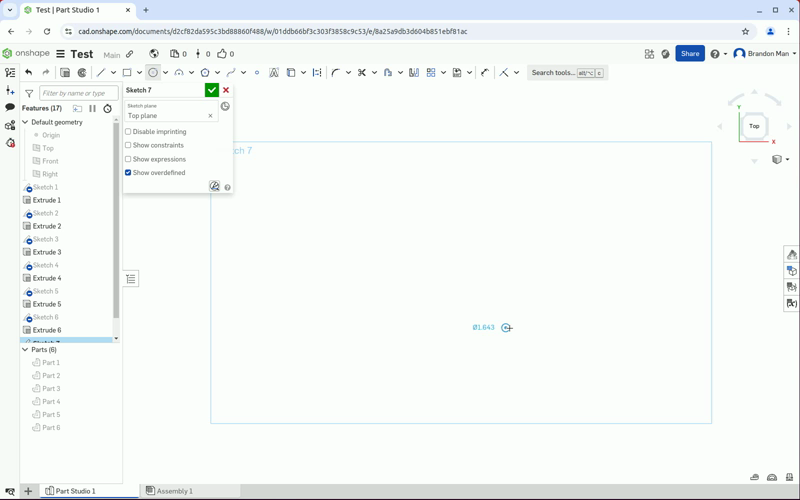
click(509, 327)
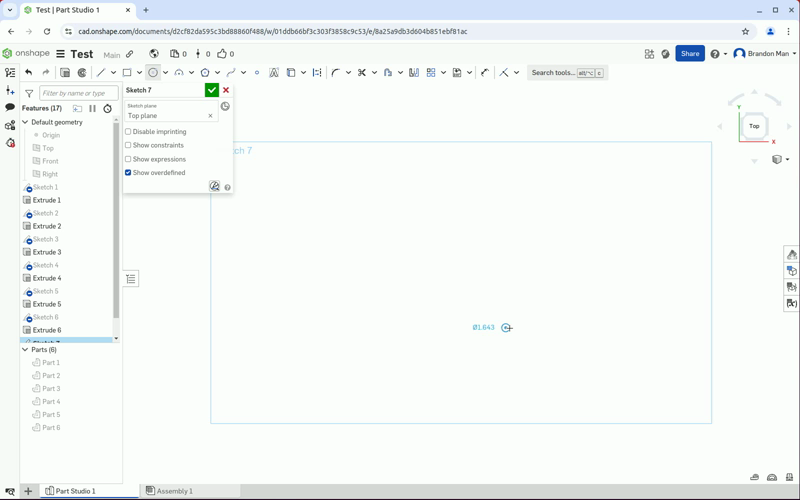
key(esc)
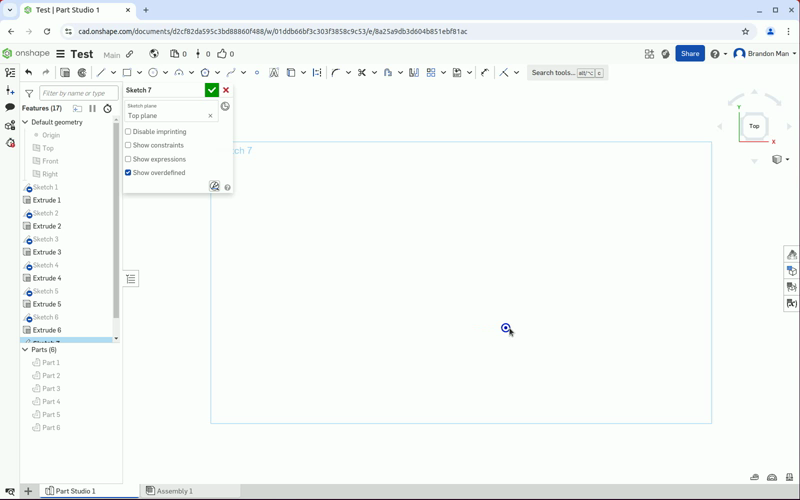
mouse_move(509, 328)
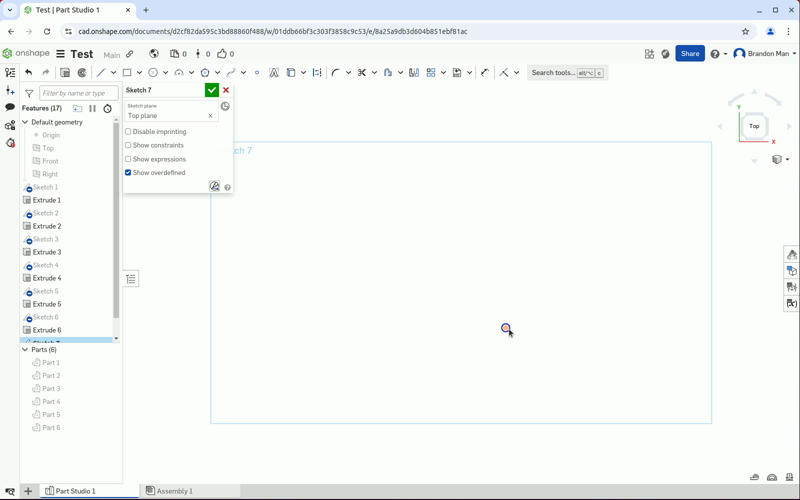
scroll(6)
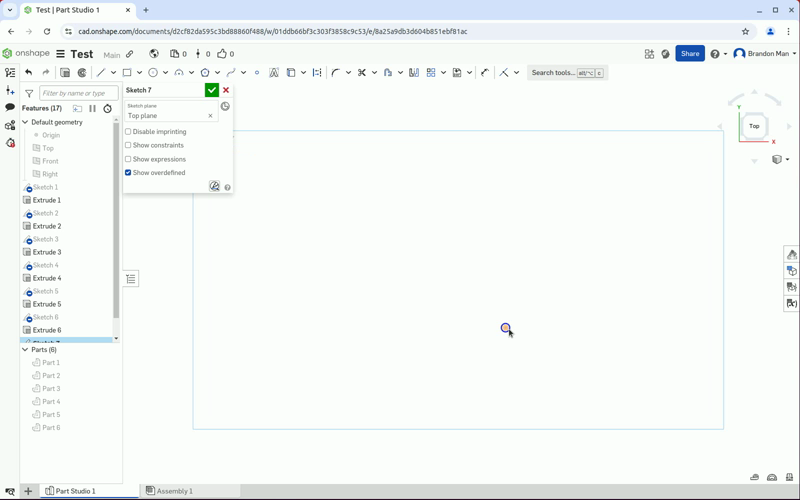
scroll(6)
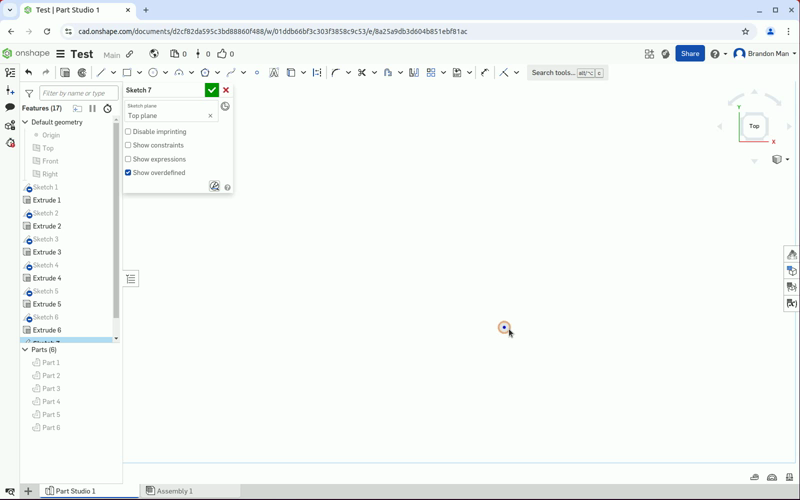
scroll(6)
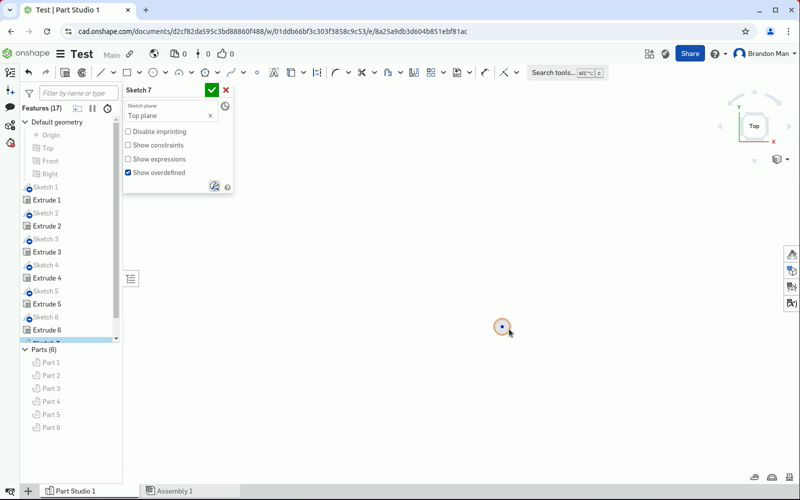
scroll(6)
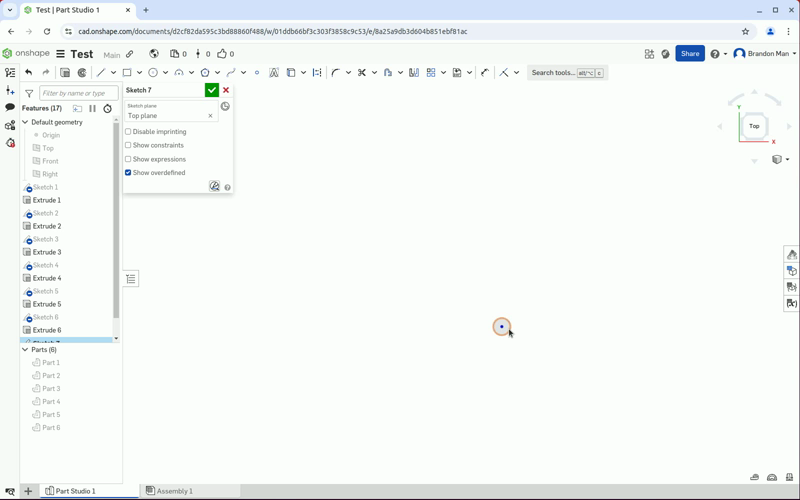
scroll(6)
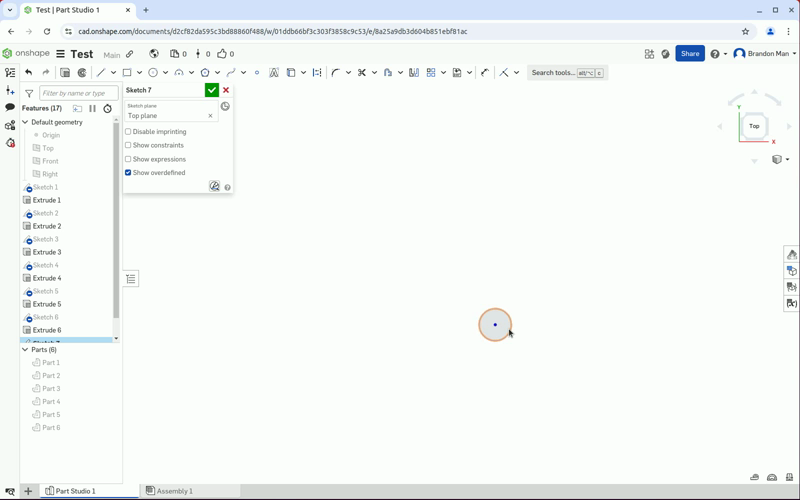
scroll(6)
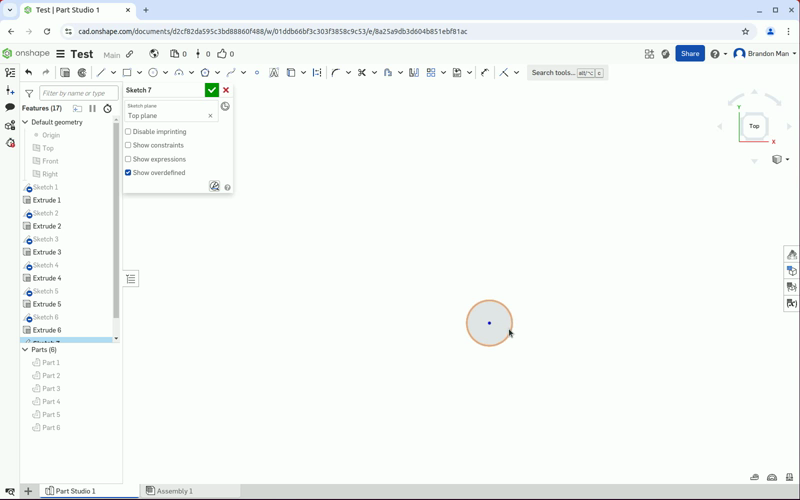
scroll(6)
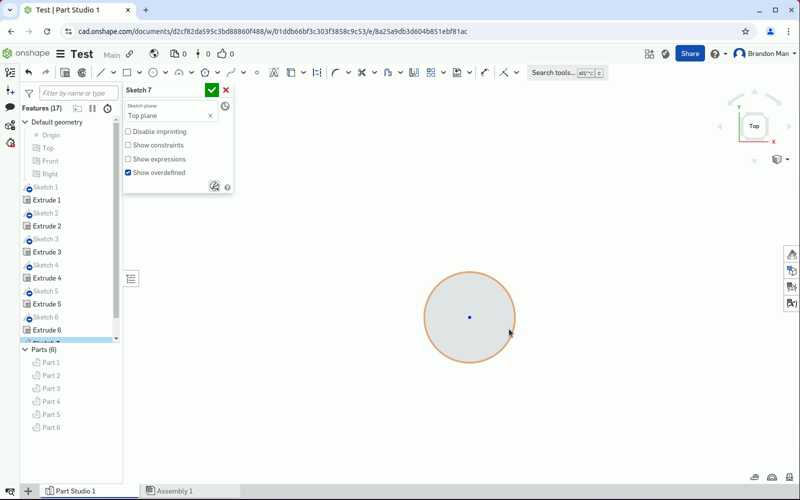
click(509, 328)
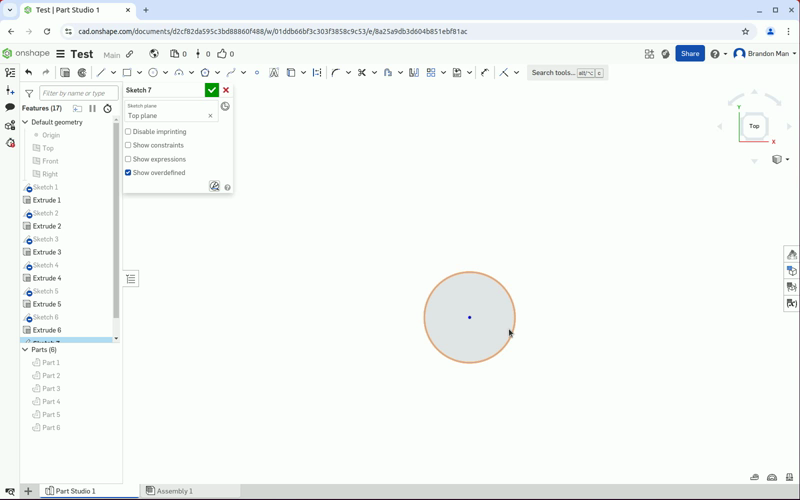
scroll(-6)
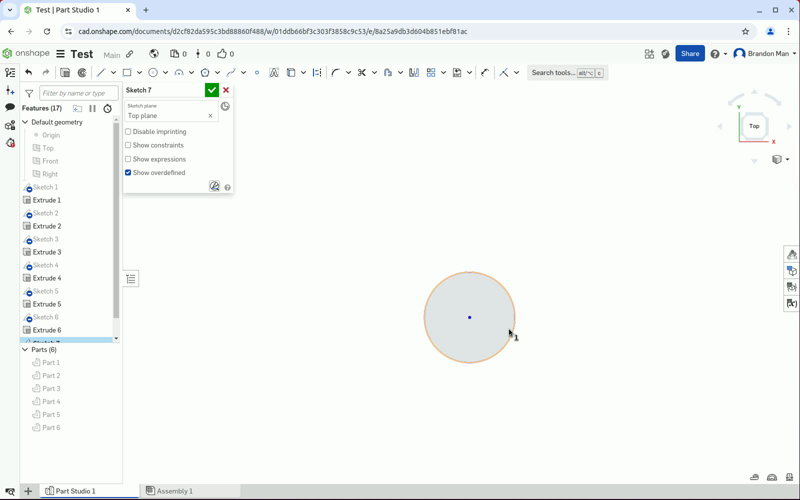
scroll(-6)
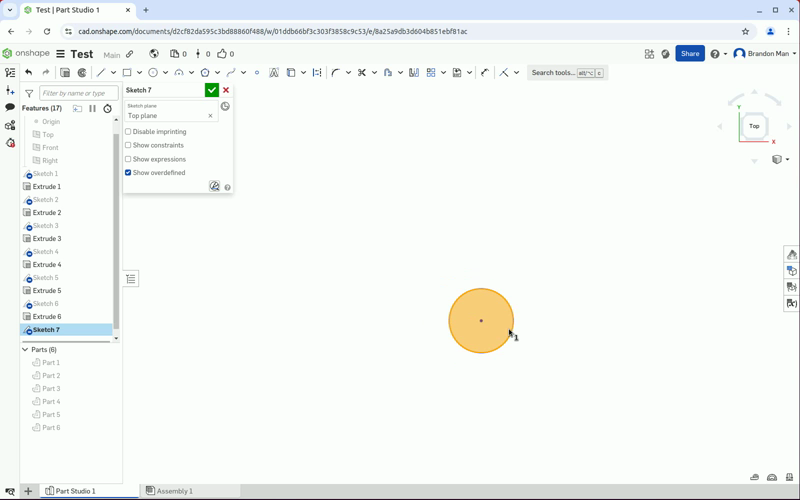
scroll(-6)
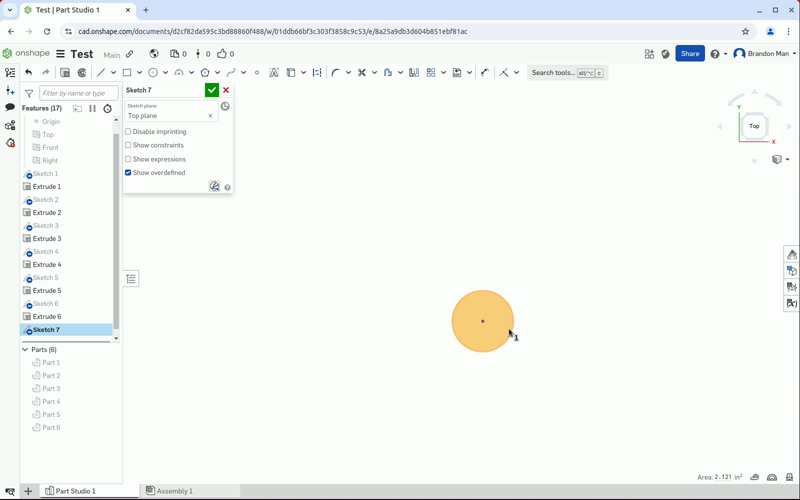
scroll(-6)
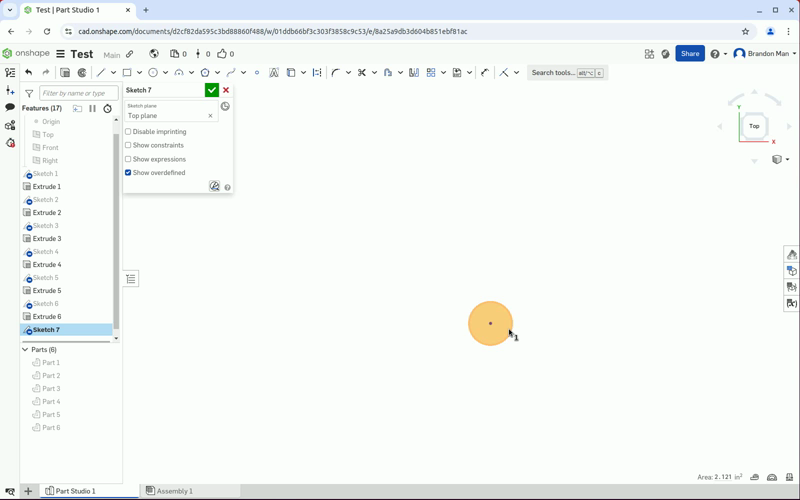
scroll(-6)
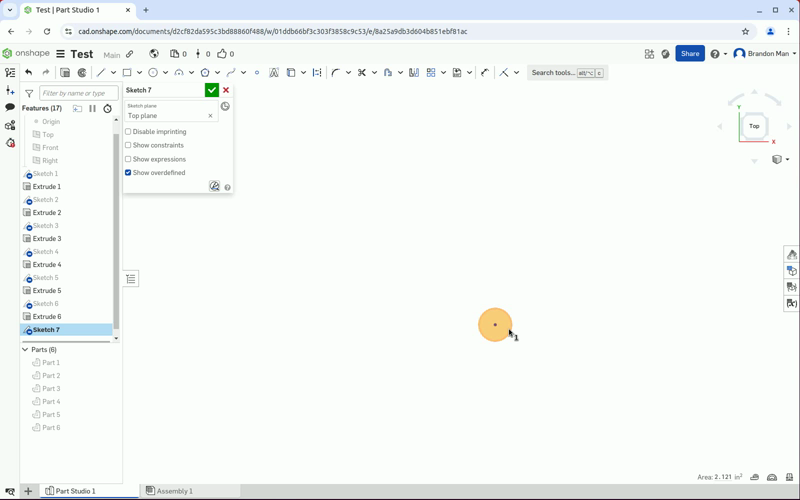
scroll(-6)
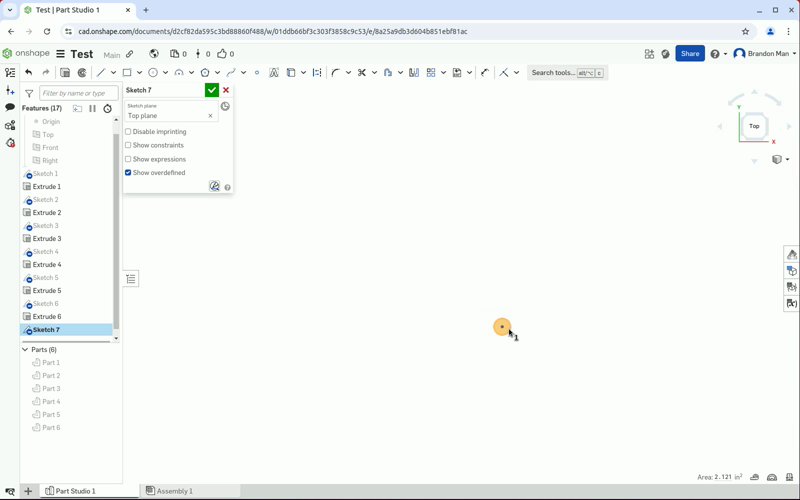
scroll(-6)
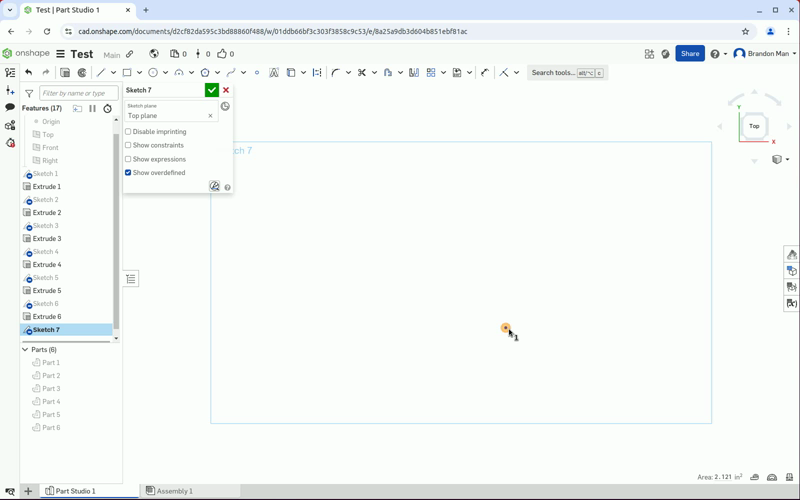
mouse_move(73, 352)
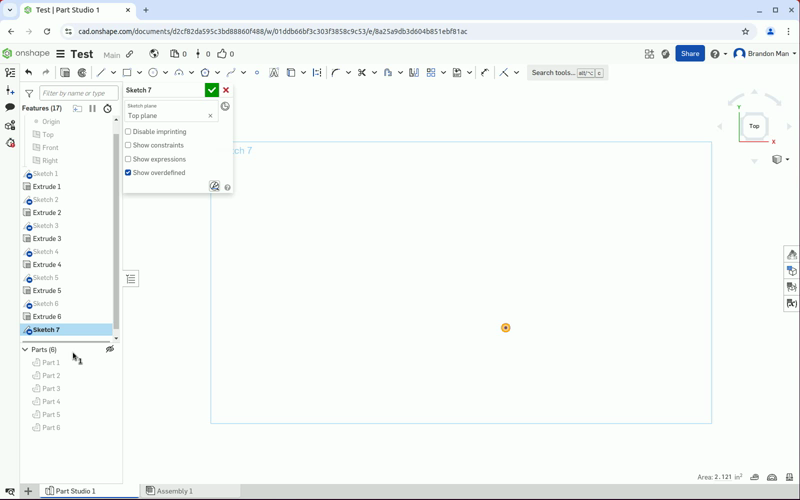
key(shift+y)
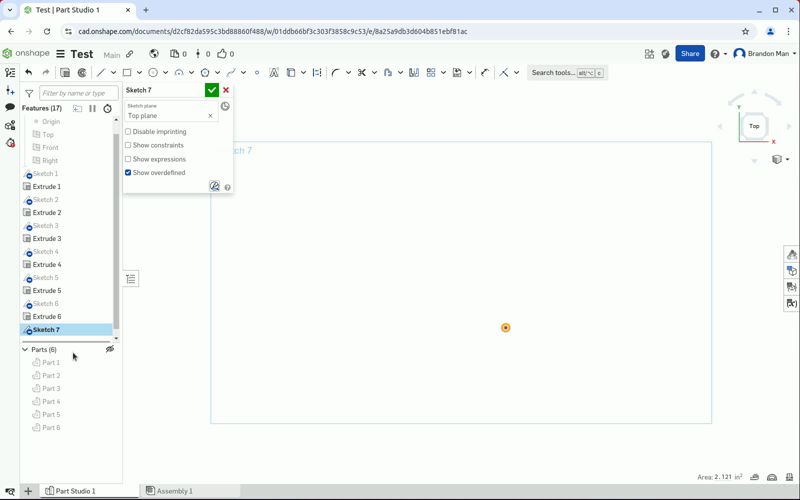
key(shift+e)
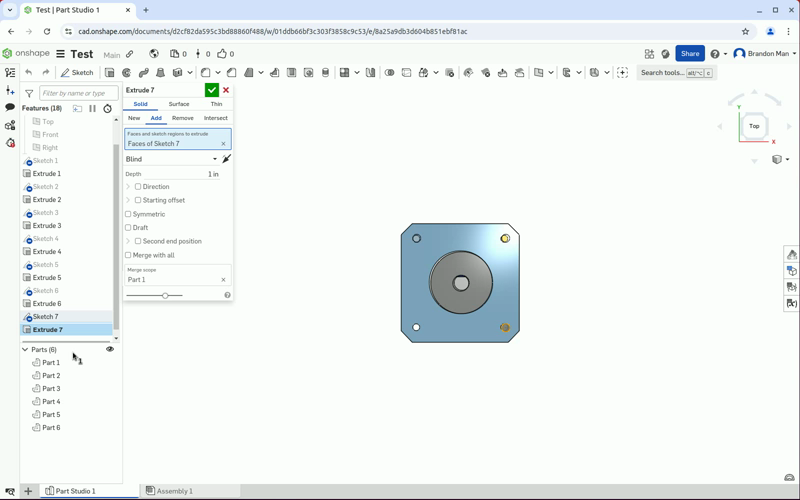
mouse_move(143, 106)
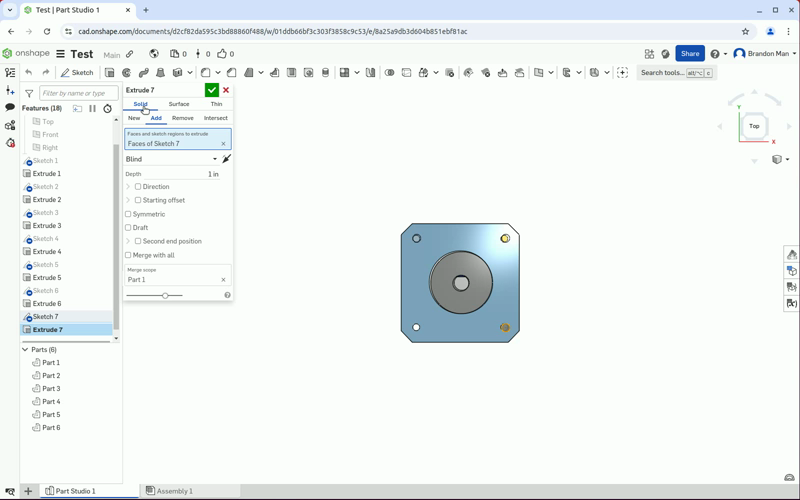
click(143, 106)
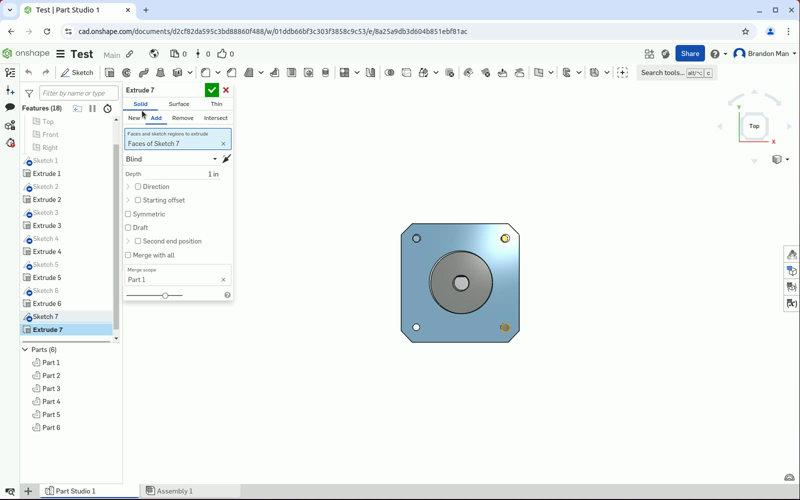
mouse_move(137, 120)
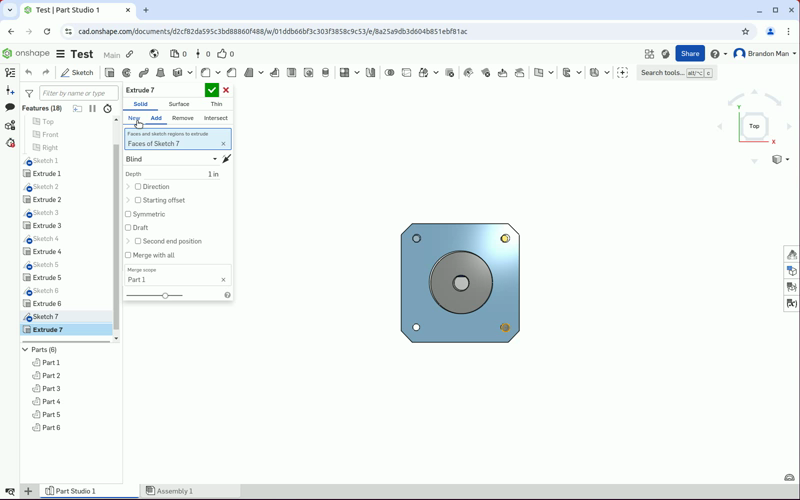
click(137, 120)
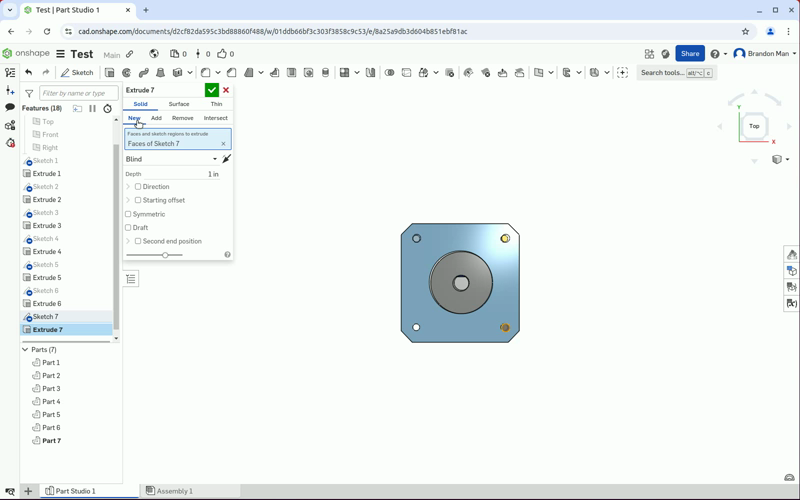
key(tab, 4)
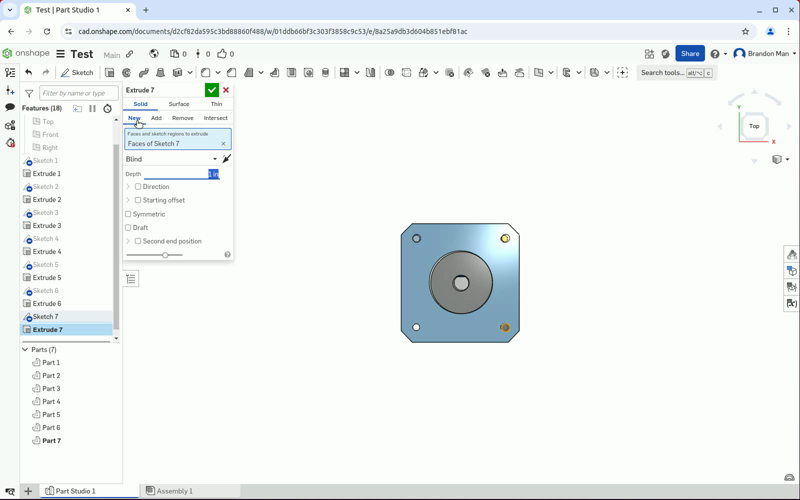
text(-23.108)
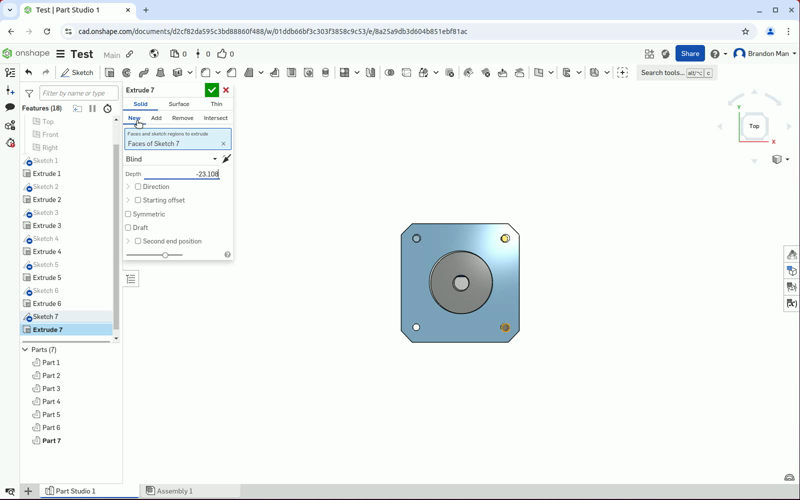
key(enter)
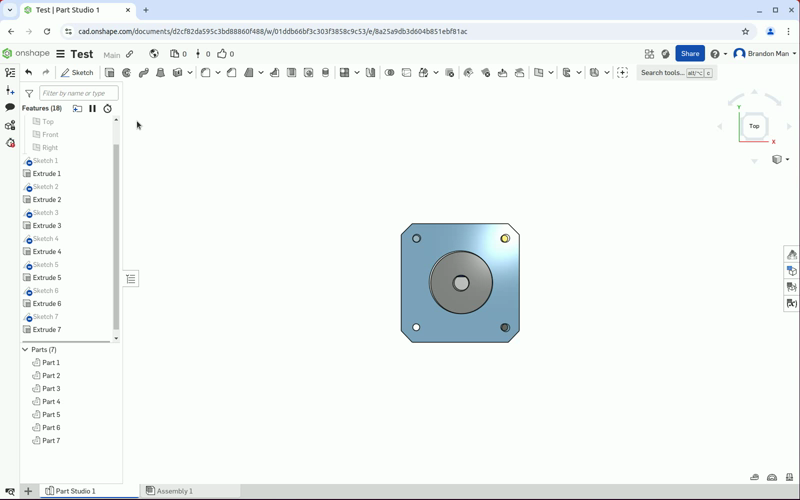
key(shift+h)
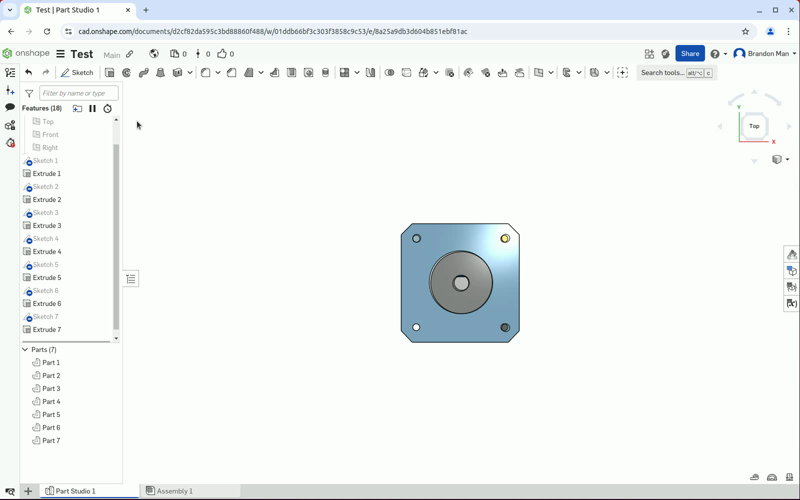
key(shift+h)
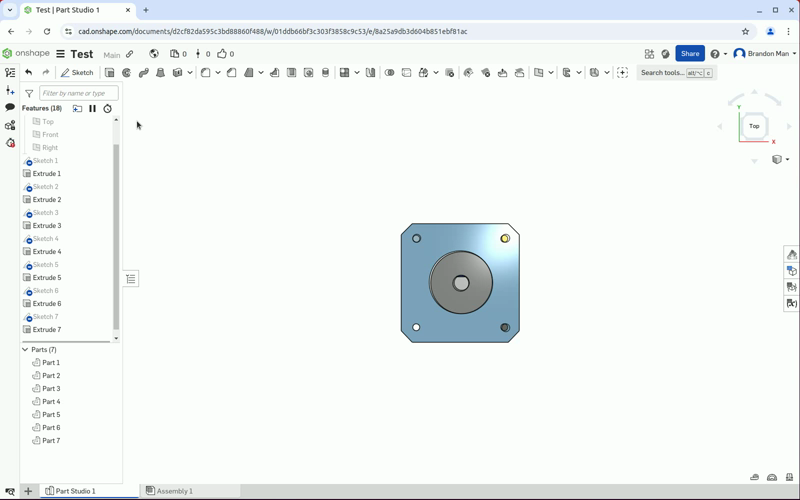
mouse_move(69, 163)
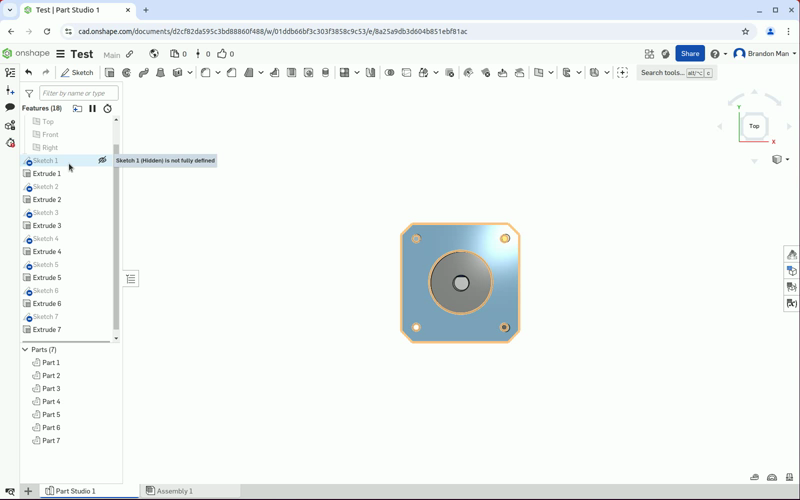
click(69, 163)
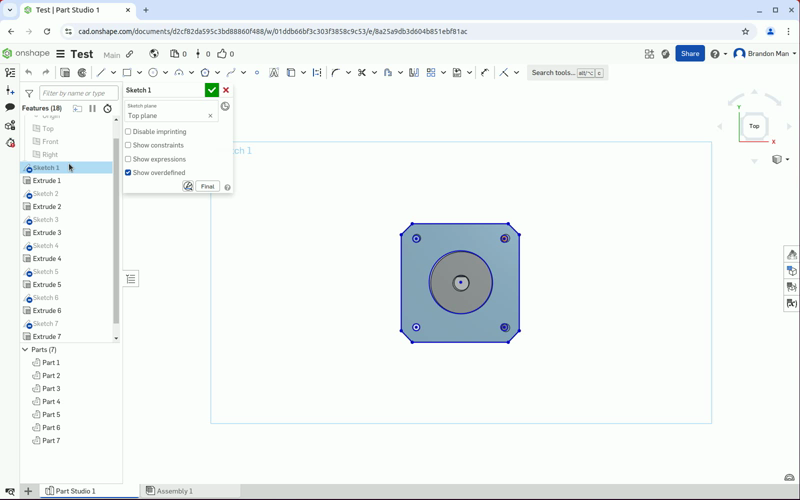
mouse_move(229, 92)
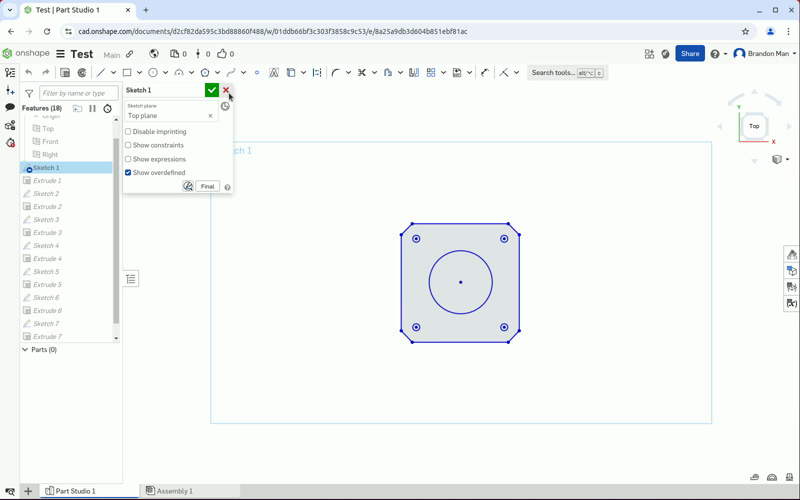
click(229, 92)
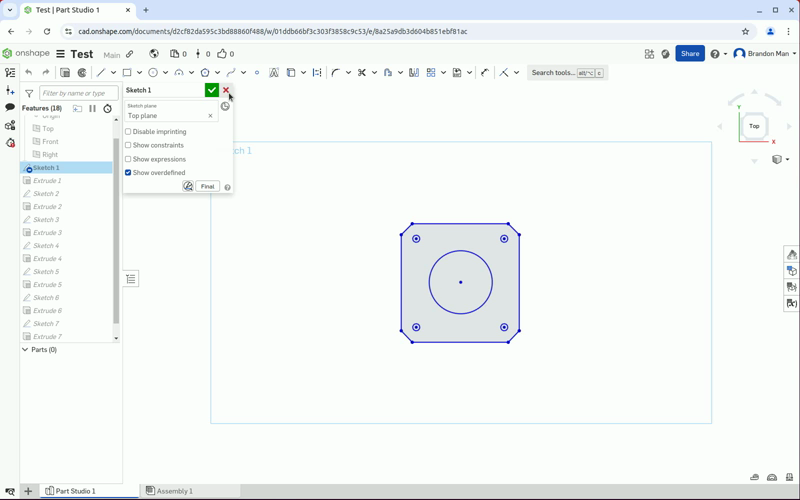
key(shift+s)
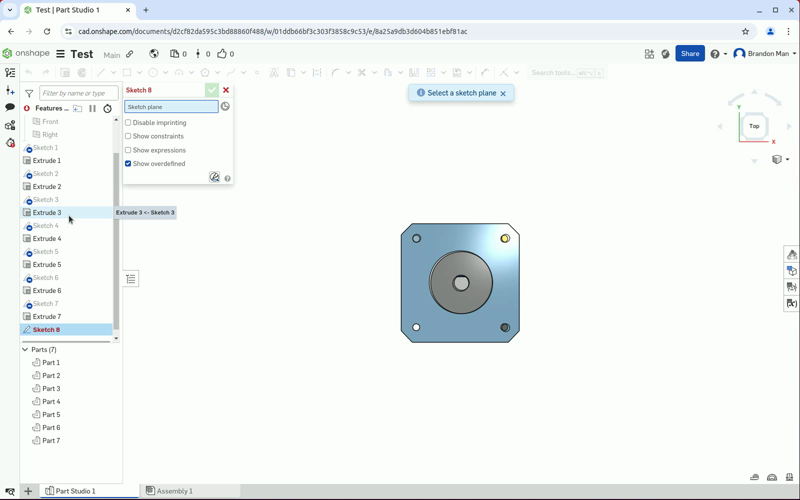
scroll(3)
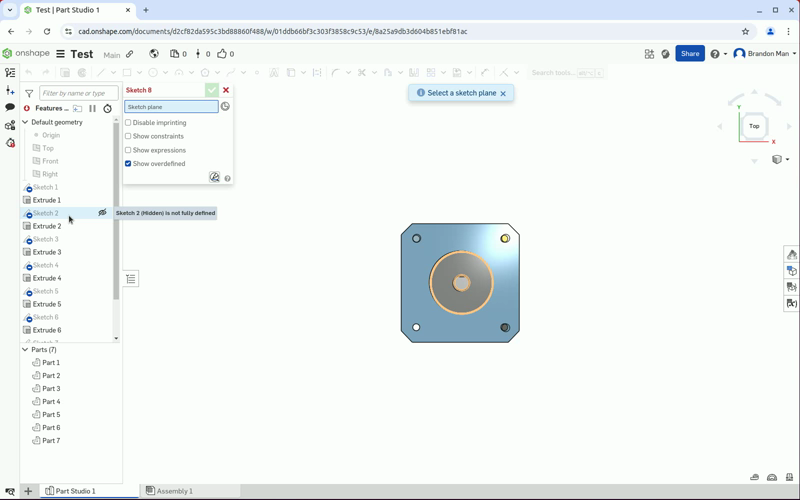
mouse_move(69, 150)
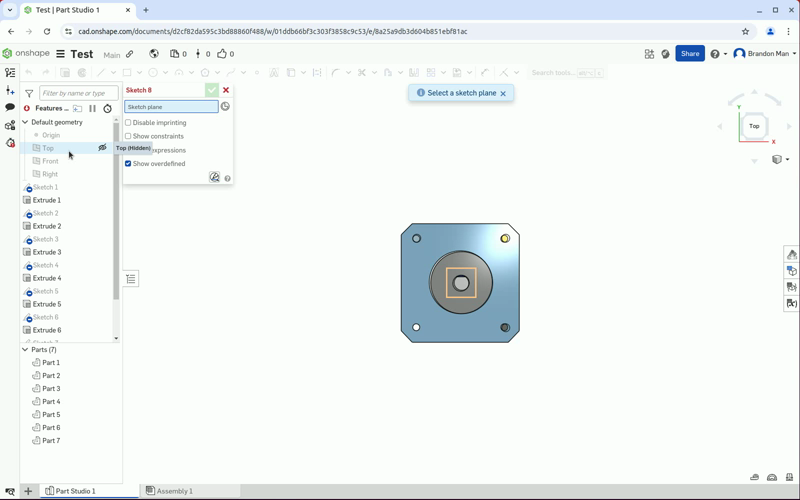
click(69, 150)
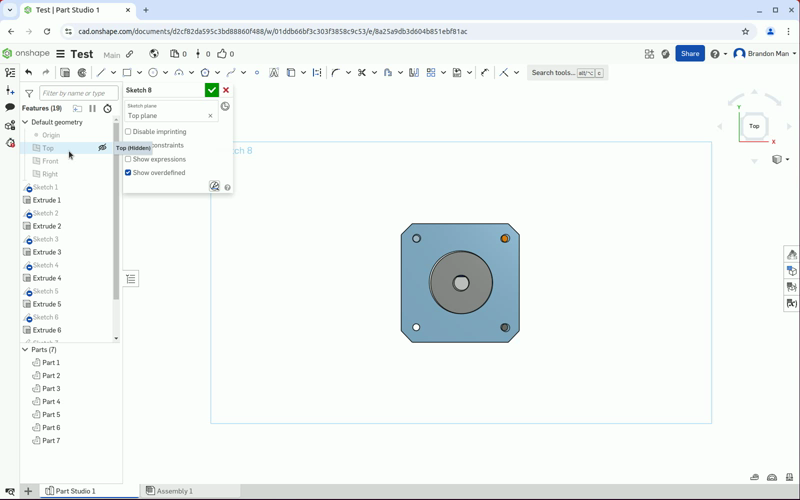
mouse_move(73, 352)
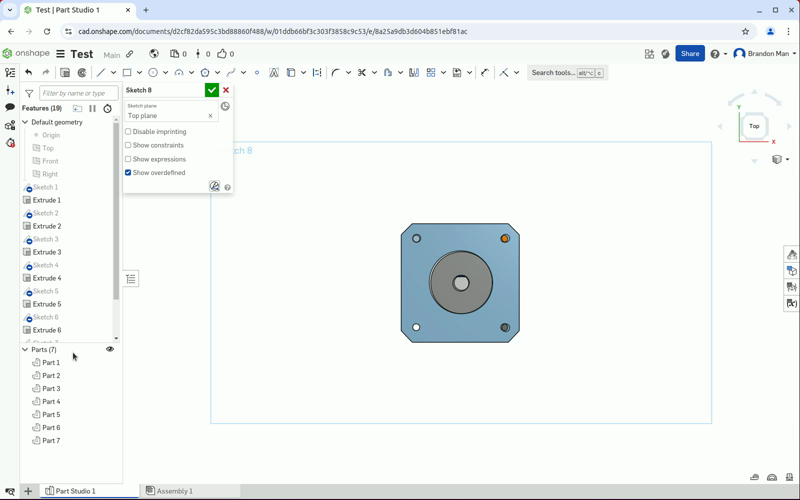
key(y)
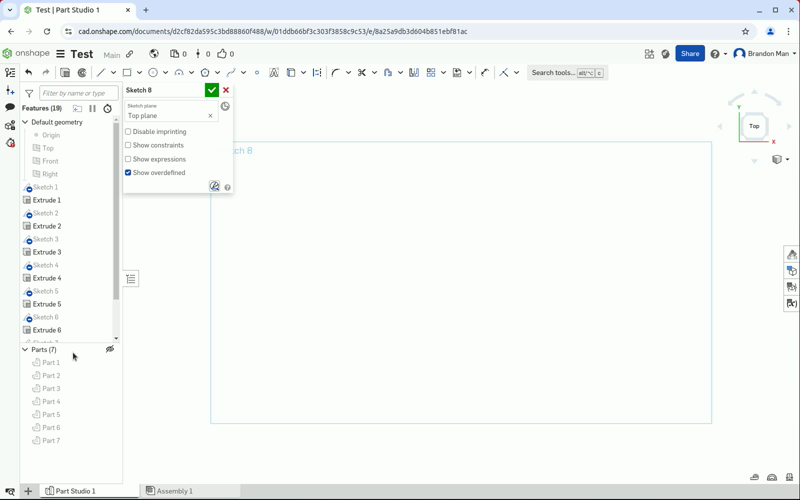
key(c)
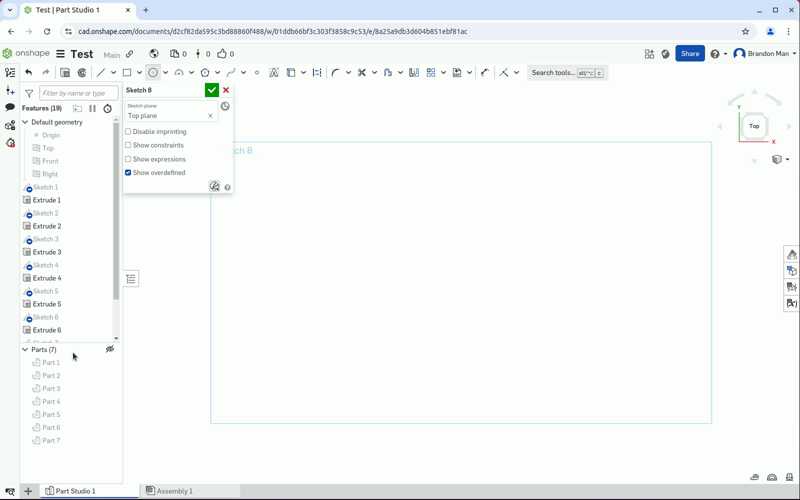
key_down(shift)
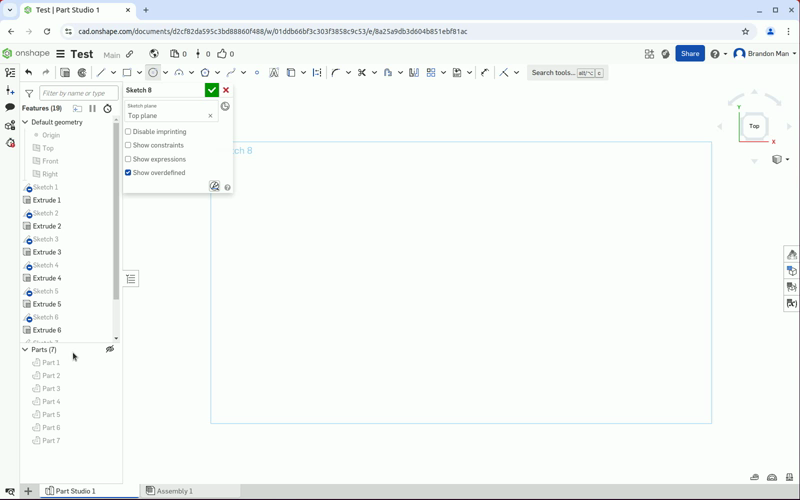
mouse_move(416, 327)
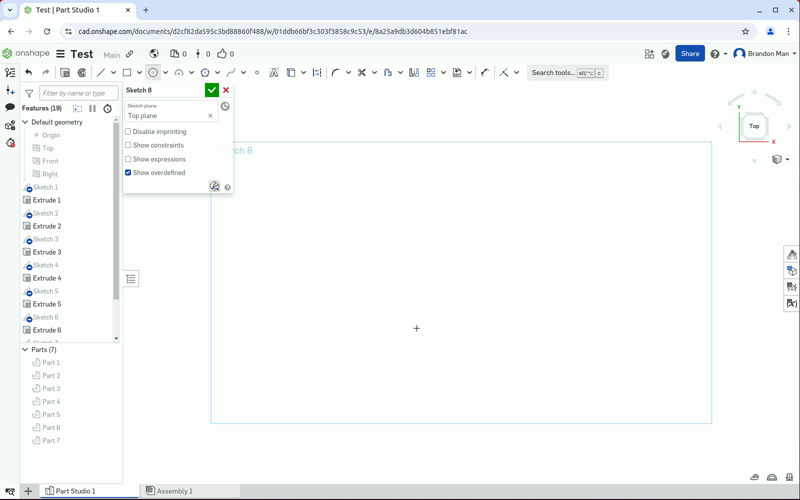
click(416, 327)
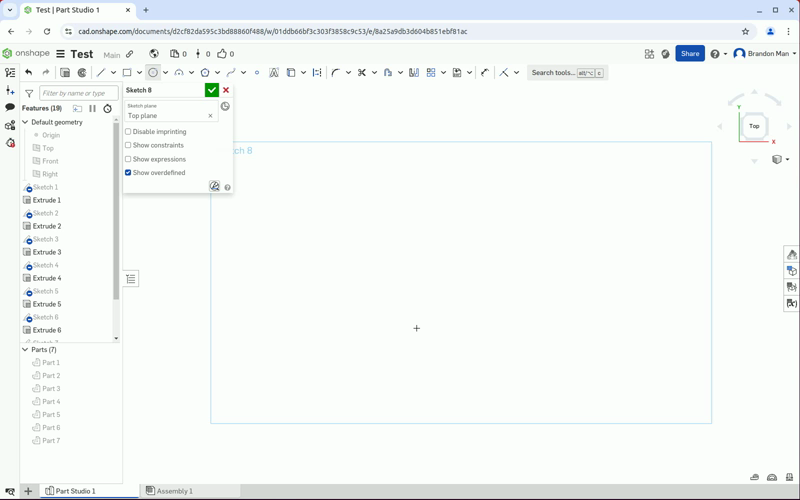
key_up(shift)
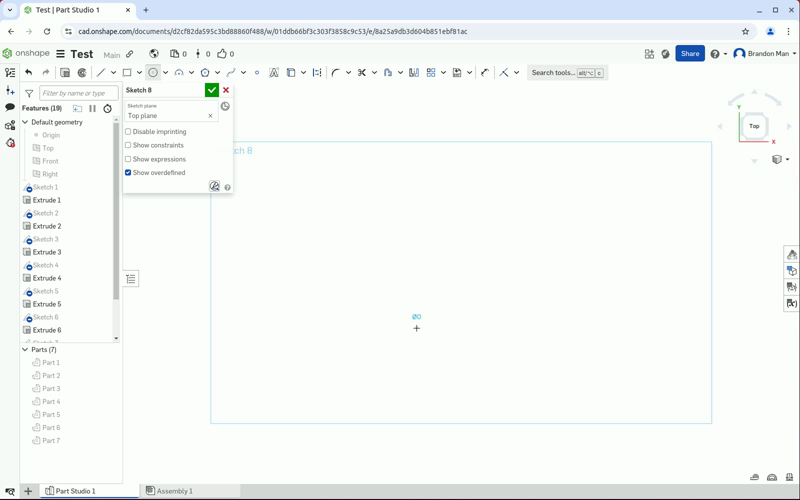
mouse_move(420, 327)
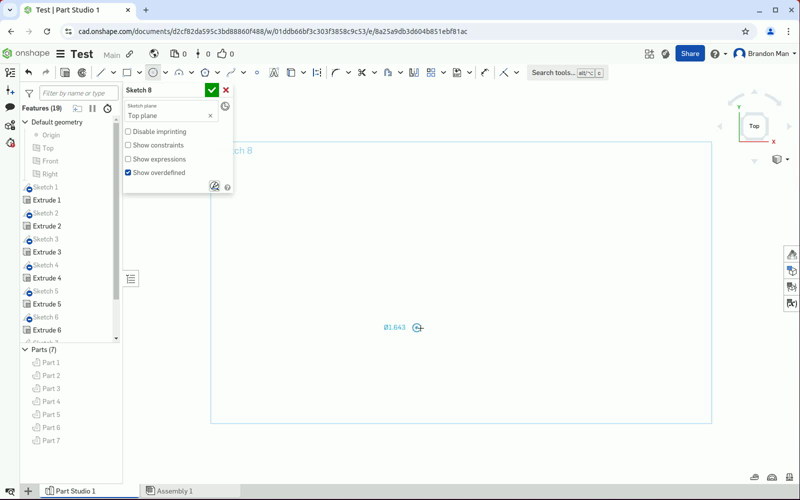
click(420, 327)
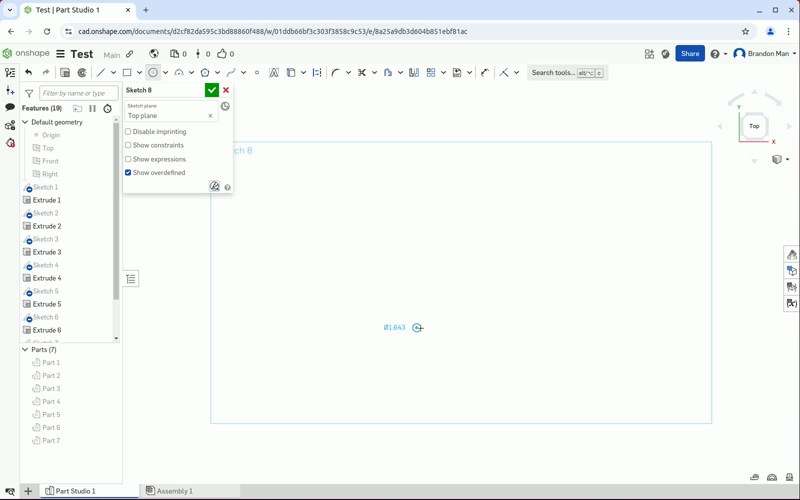
key(esc)
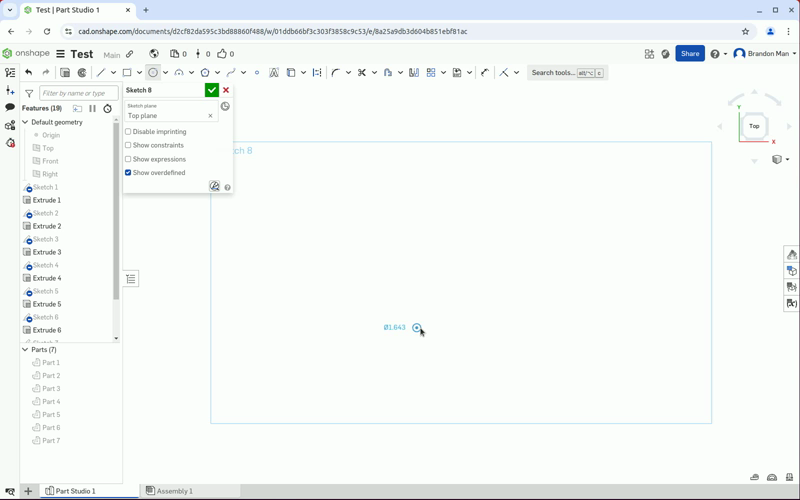
mouse_move(415, 328)
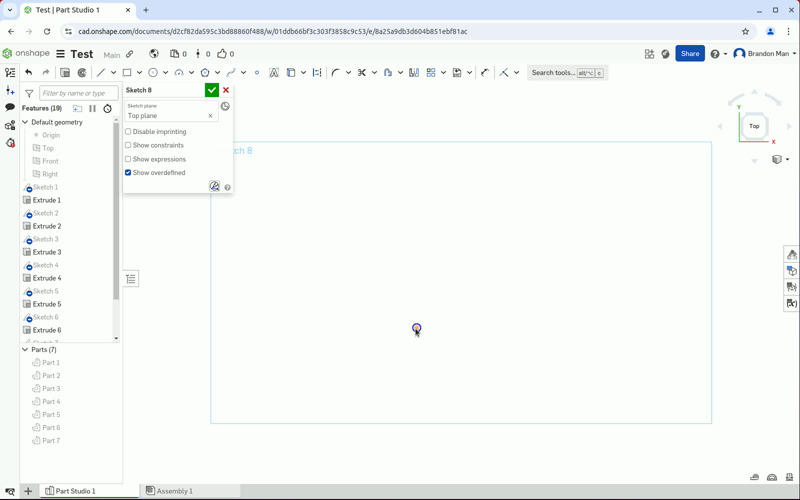
scroll(6)
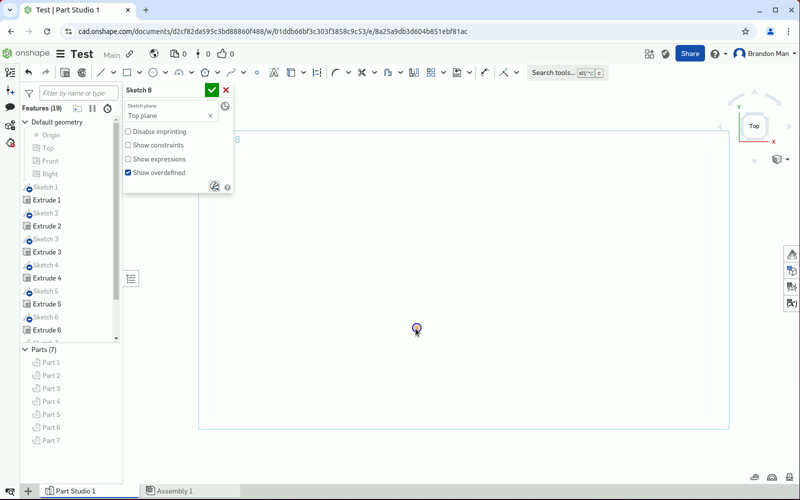
scroll(6)
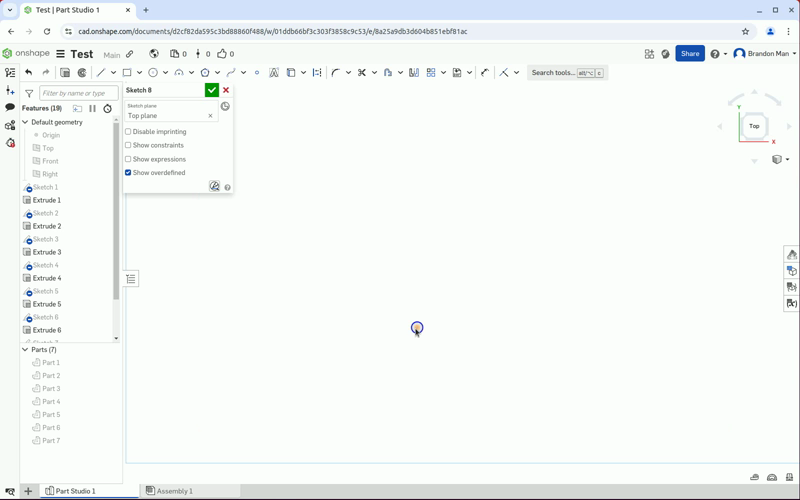
scroll(6)
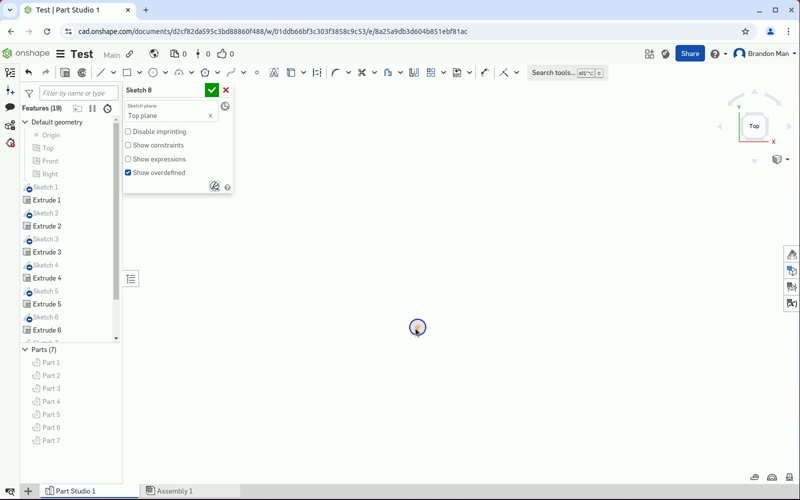
scroll(6)
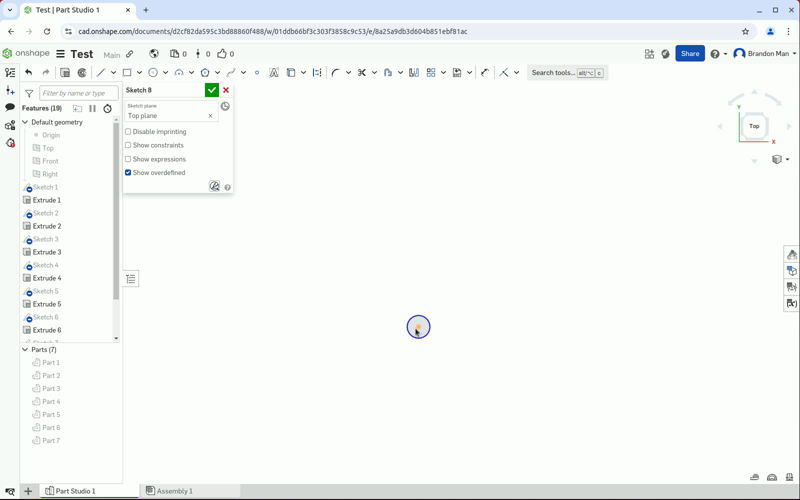
scroll(6)
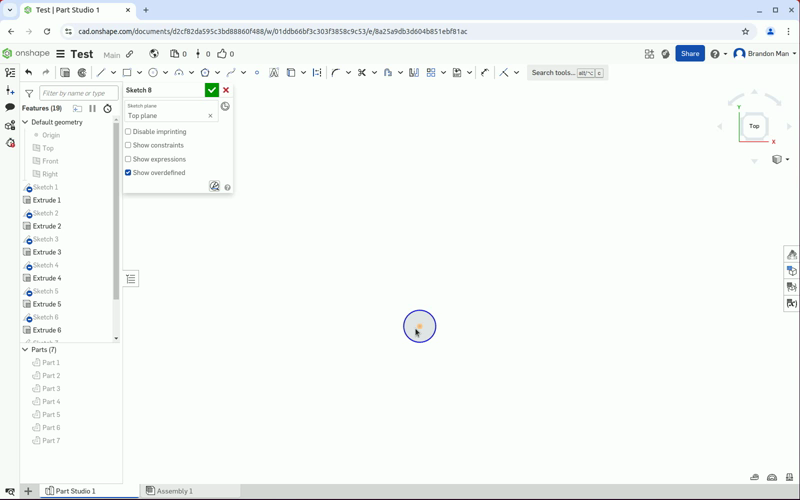
scroll(6)
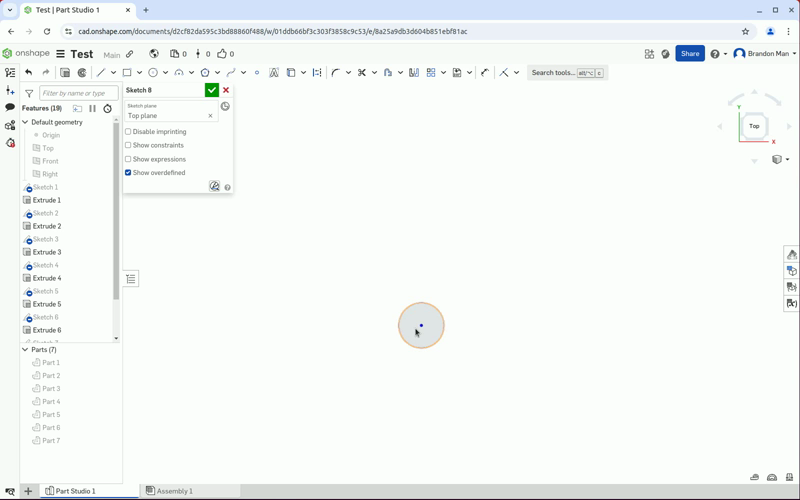
scroll(6)
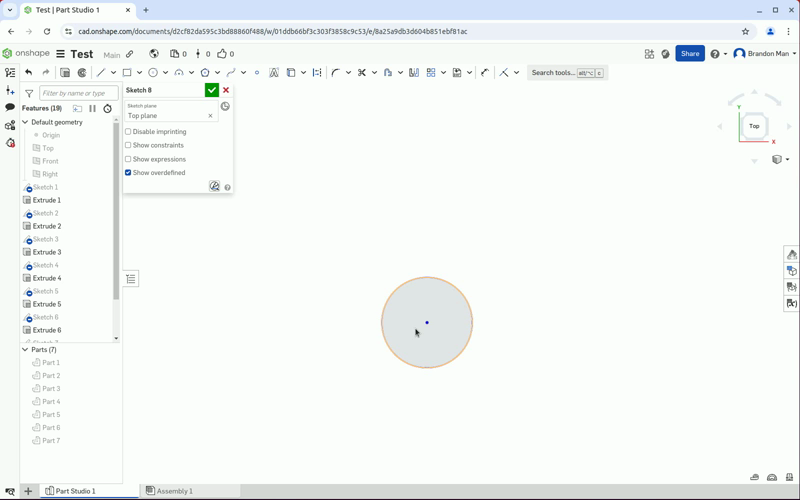
click(415, 328)
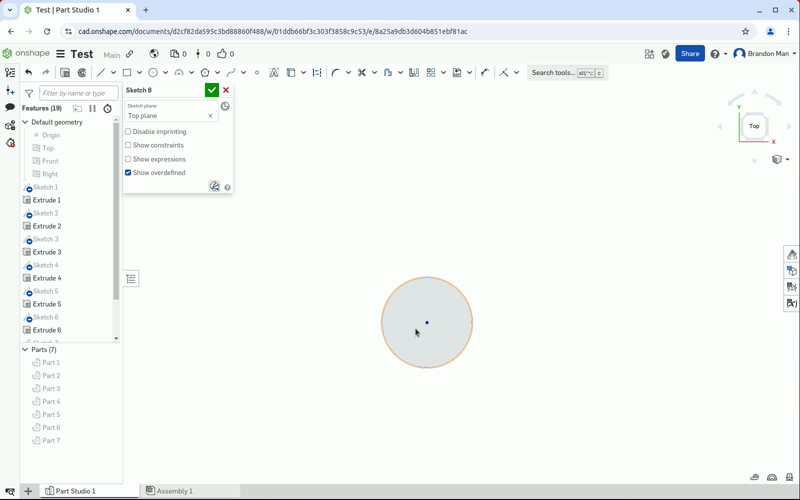
scroll(-6)
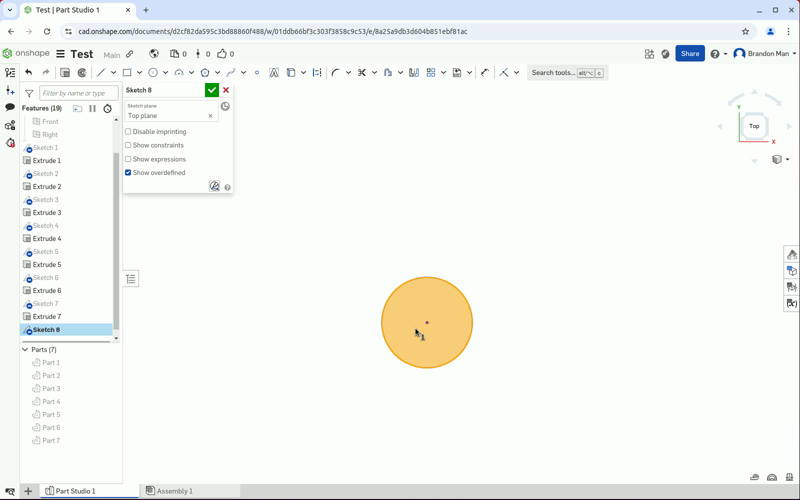
scroll(-6)
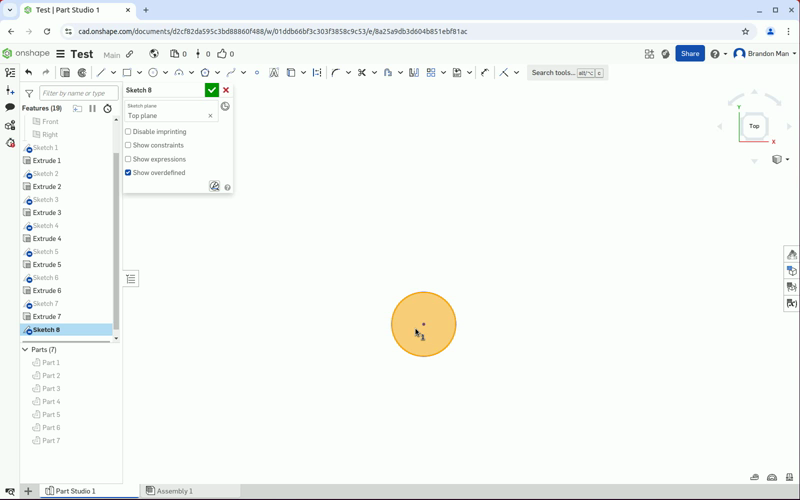
scroll(-6)
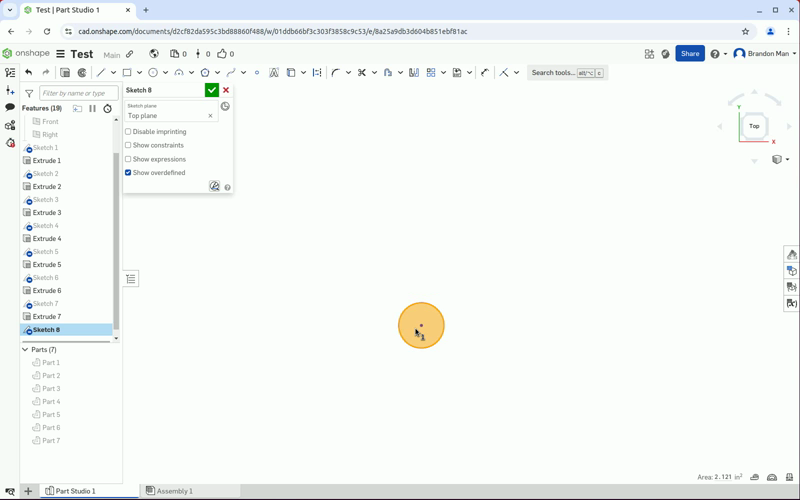
scroll(-6)
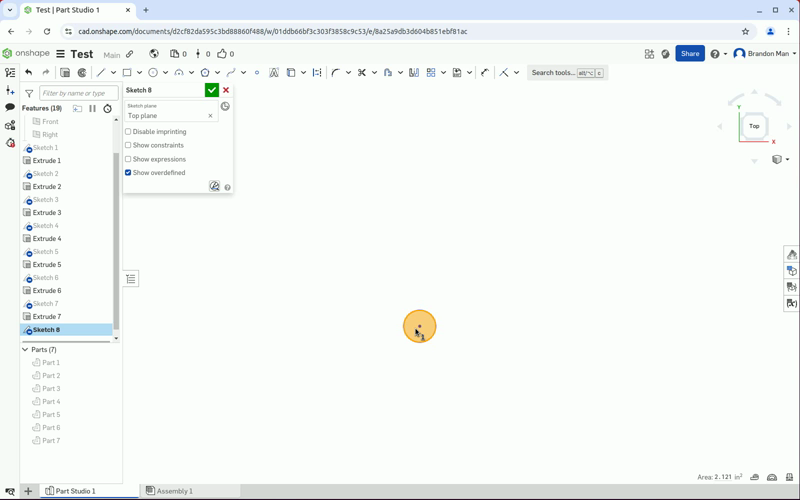
scroll(-6)
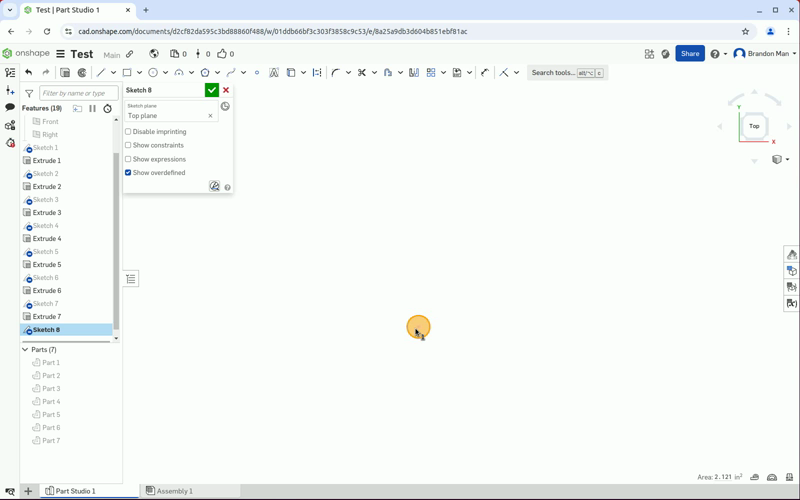
scroll(-6)
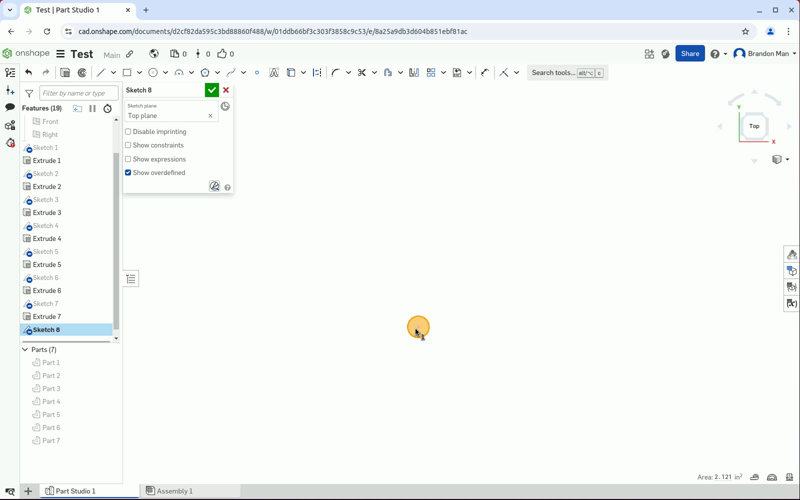
scroll(-6)
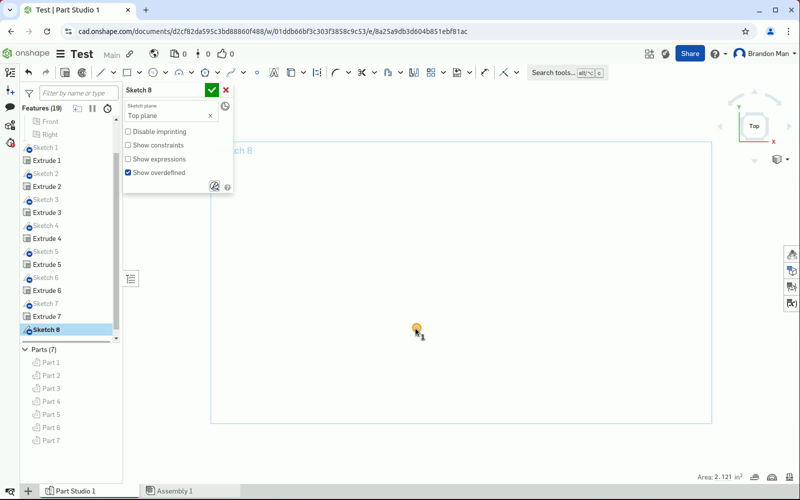
mouse_move(73, 352)
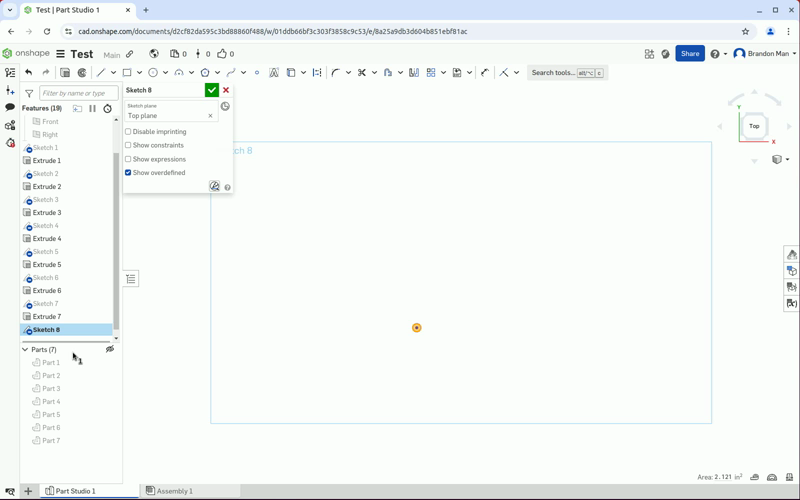
key(shift+y)
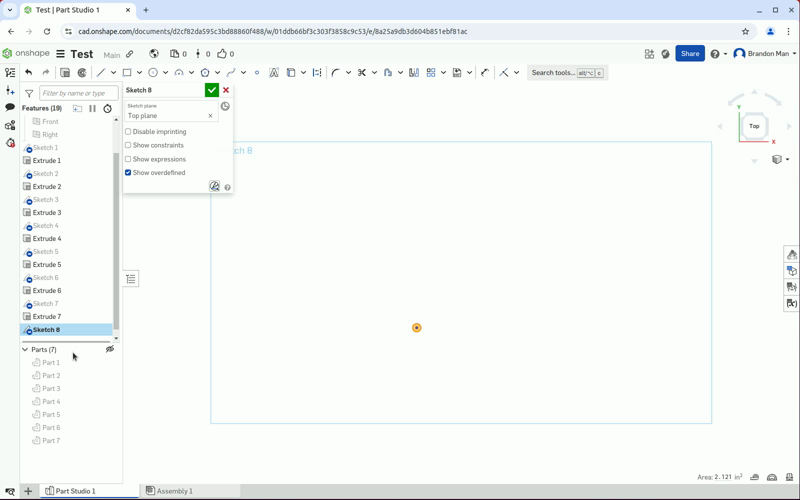
key(shift+e)
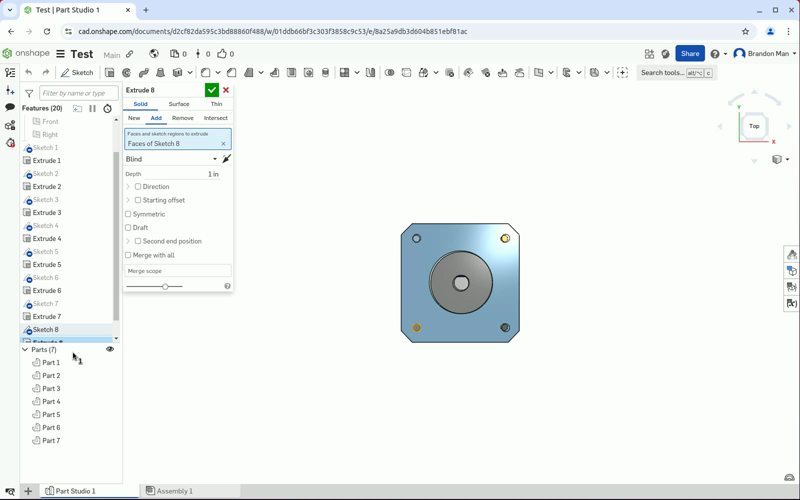
mouse_move(143, 106)
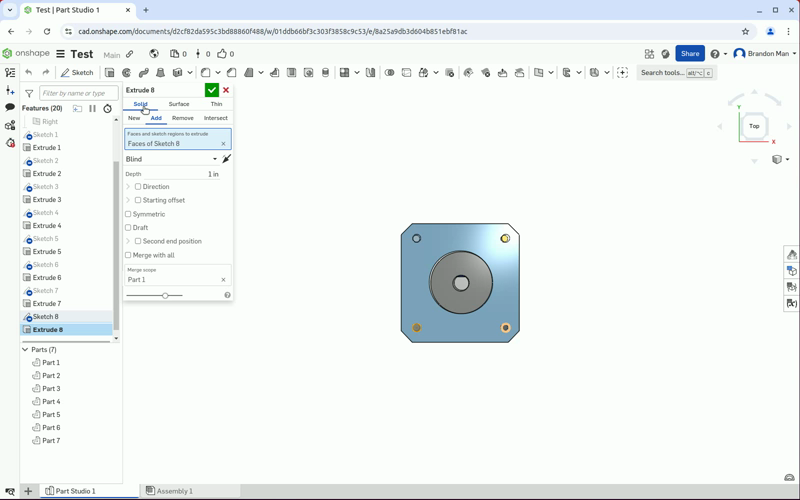
click(143, 106)
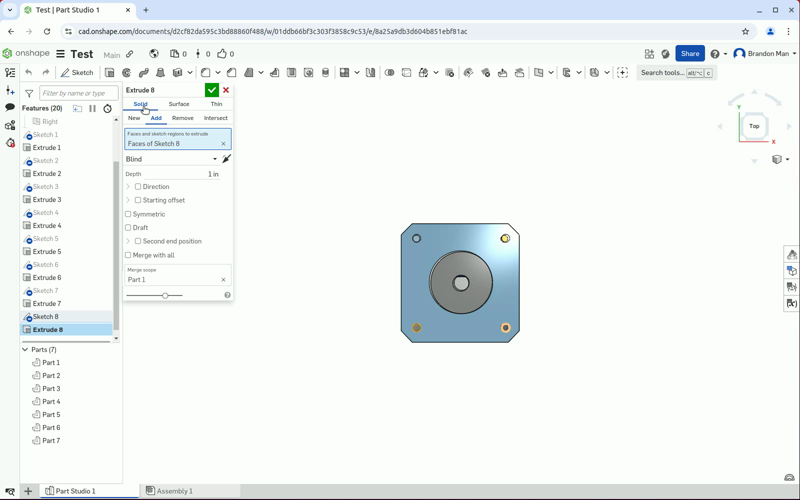
mouse_move(137, 120)
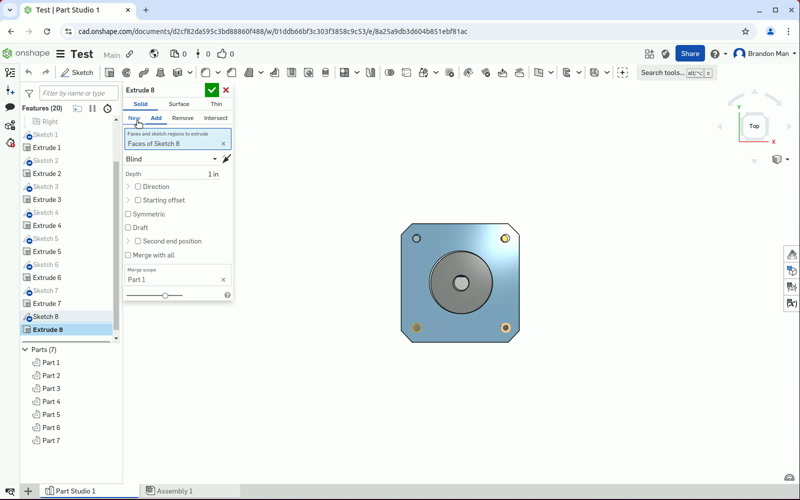
click(137, 120)
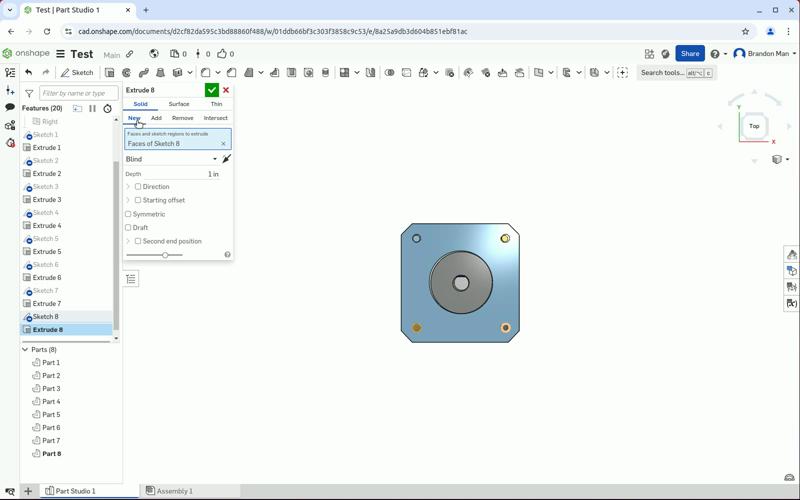
key(tab, 4)
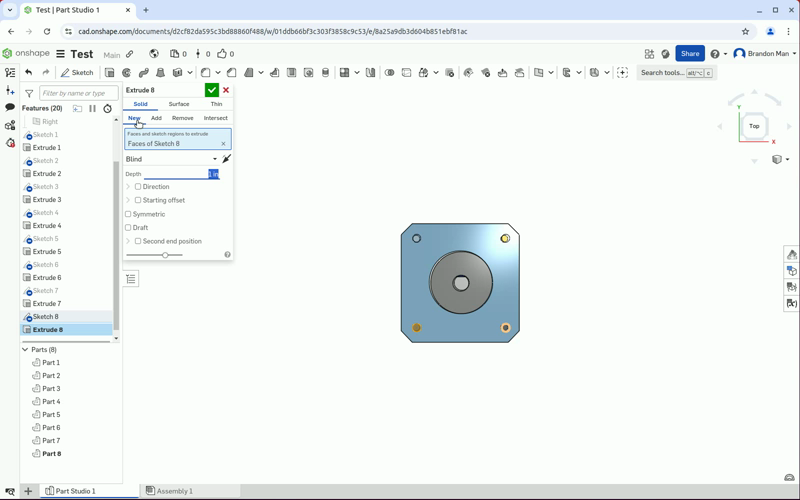
text(-23.108)
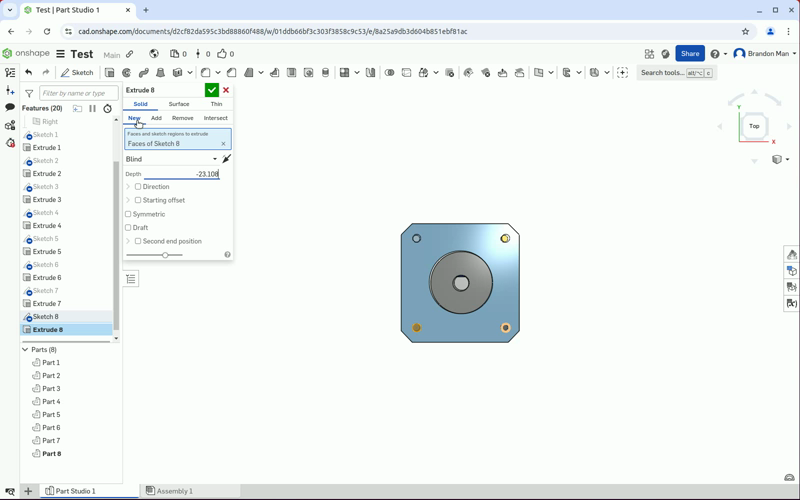
key(enter)
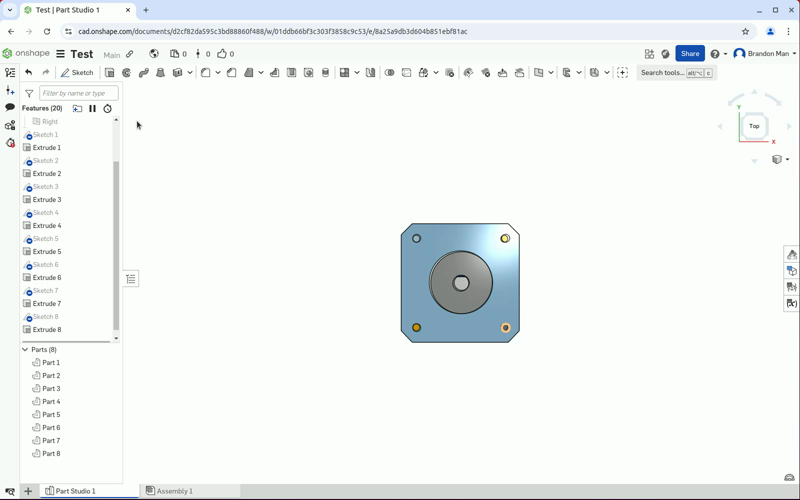
key(shift+h)
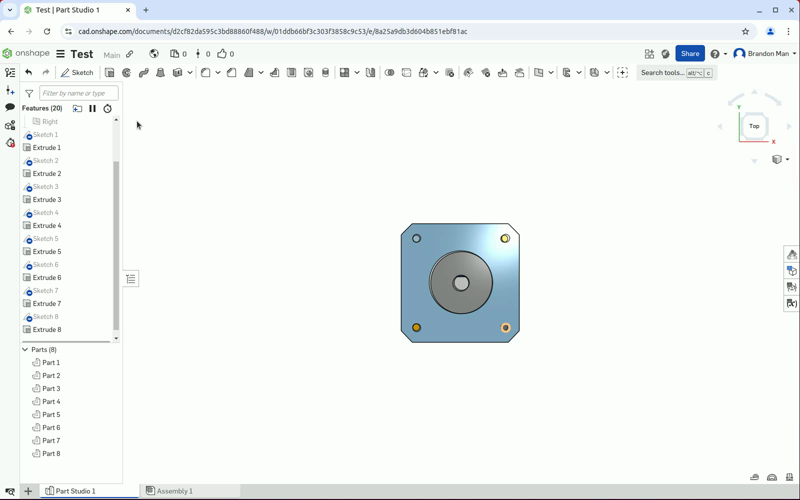
key(shift+h)
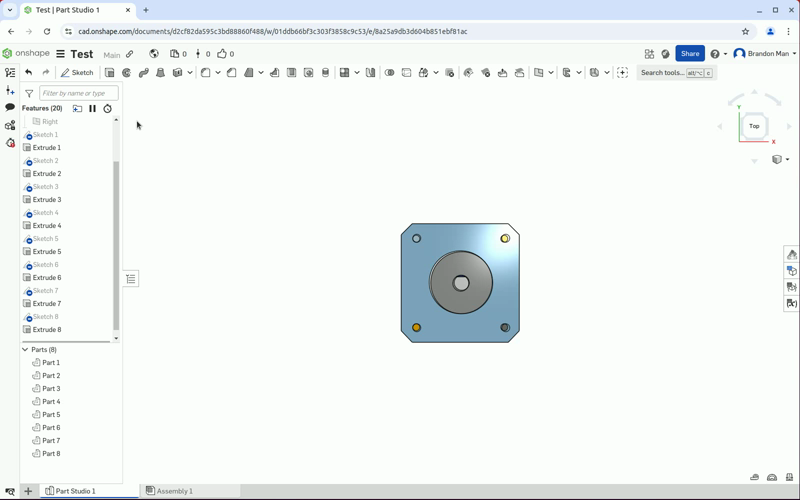
mouse_move(69, 137)
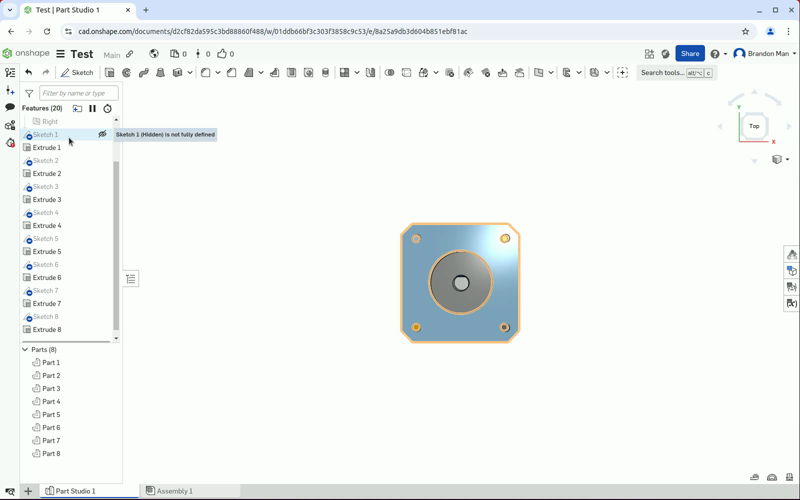
click(69, 137)
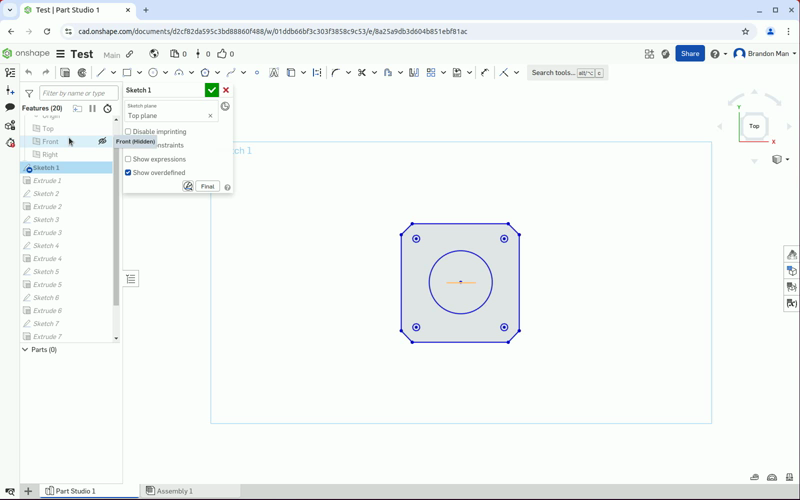
mouse_move(229, 92)
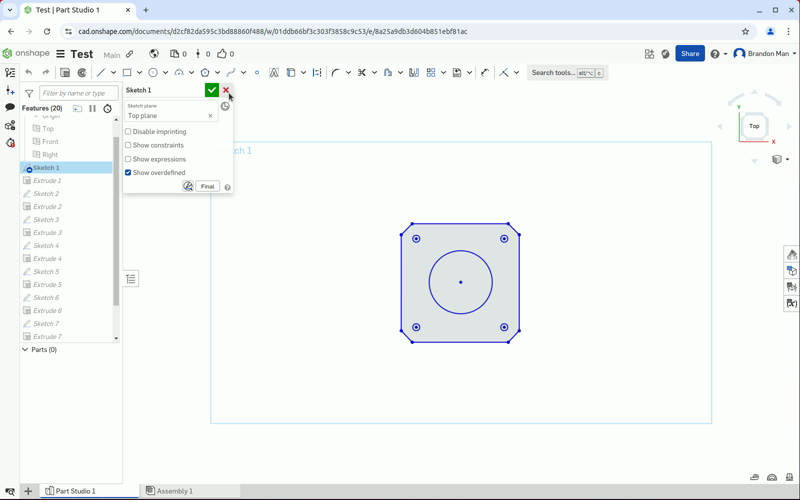
click(229, 92)
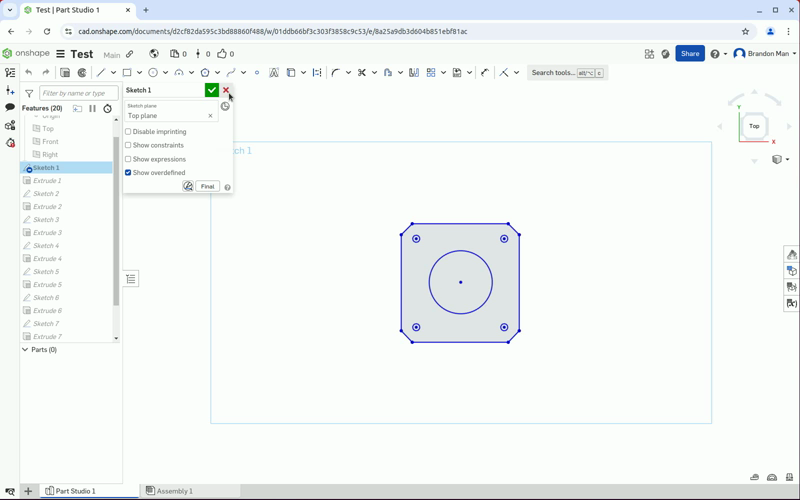
key(shift+s)
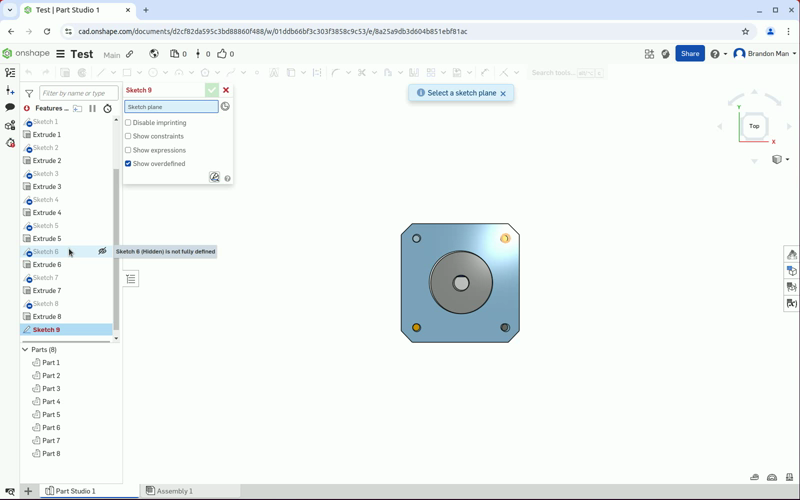
scroll(3)
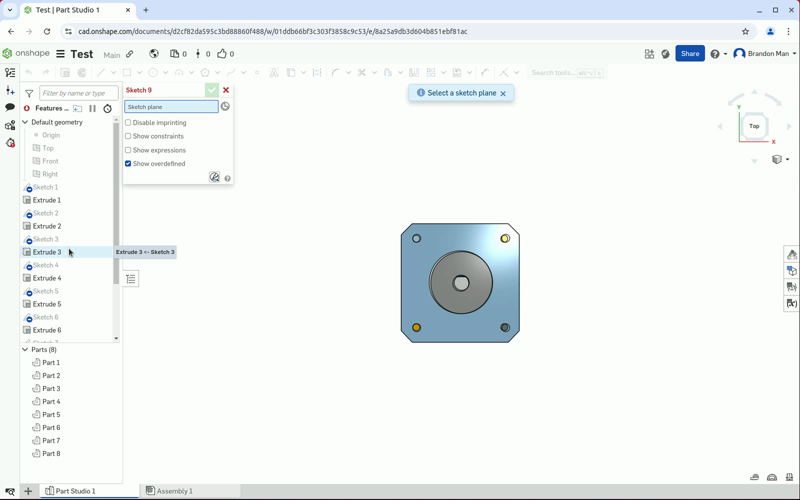
mouse_move(69, 150)
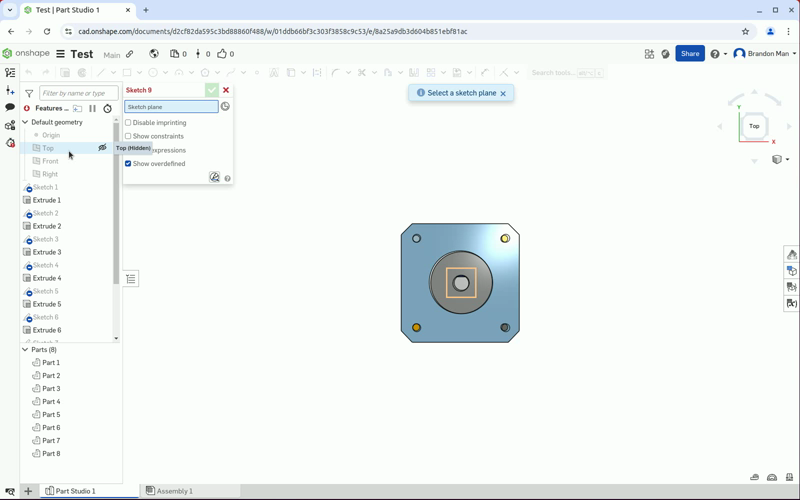
click(69, 150)
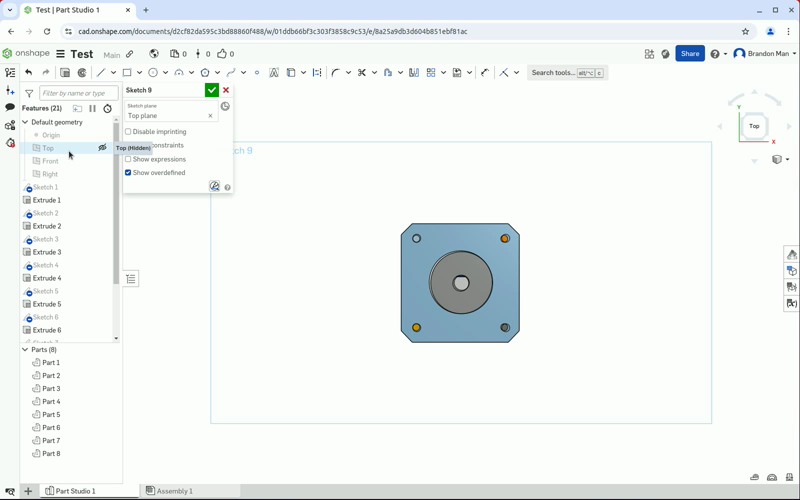
mouse_move(73, 352)
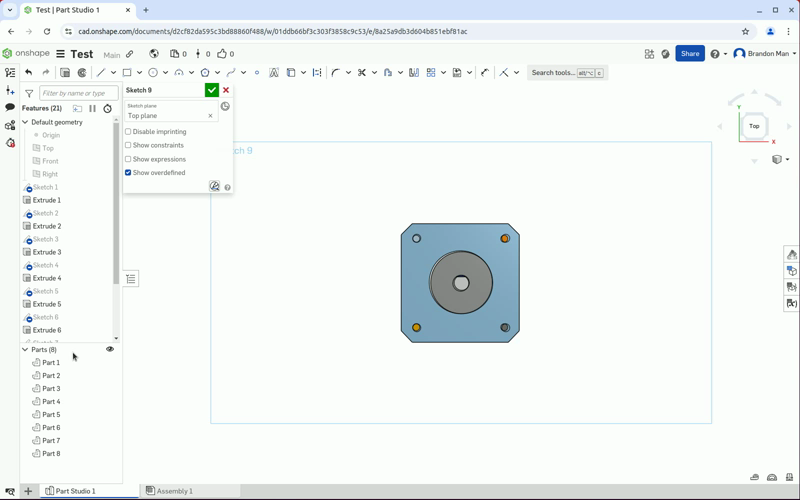
key(y)
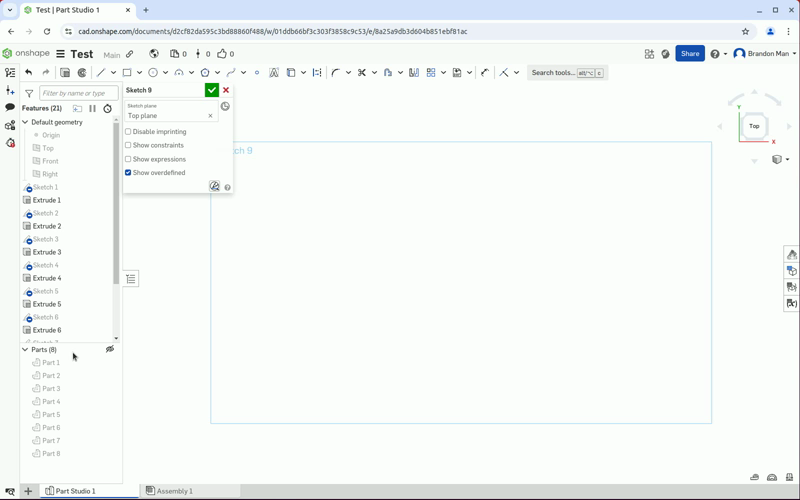
key(c)
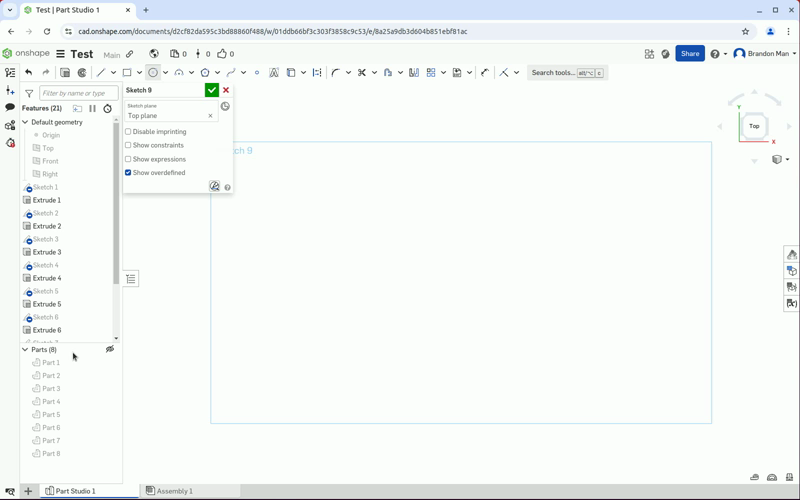
key_down(shift)
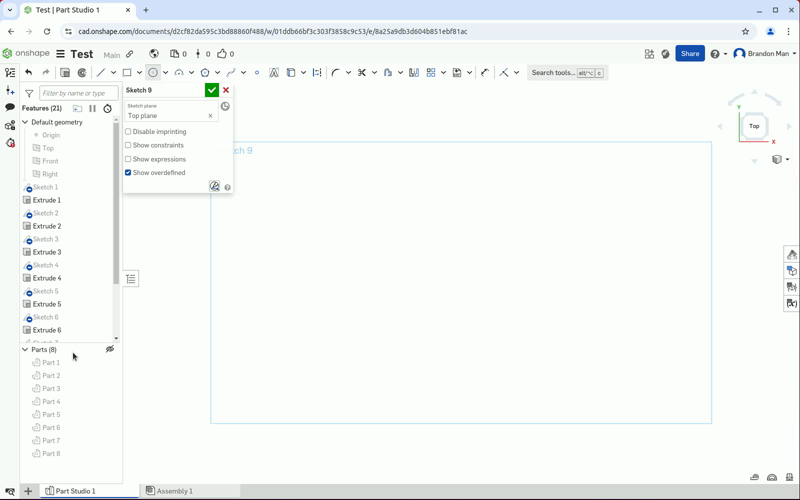
mouse_move(461, 282)
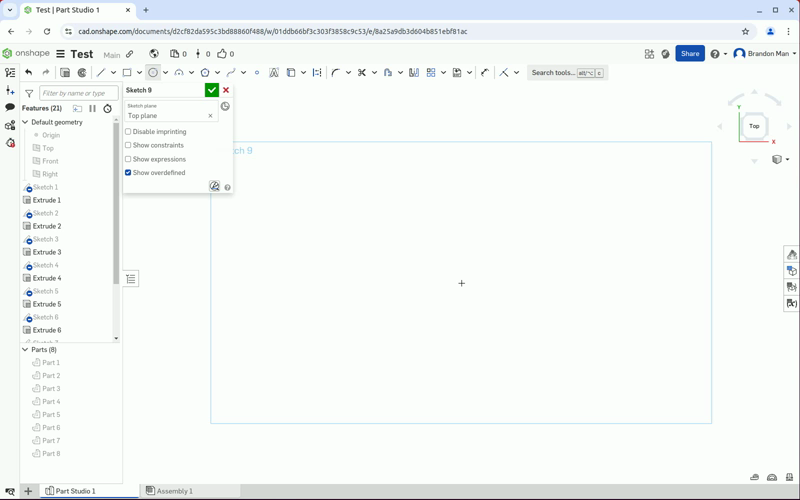
click(461, 282)
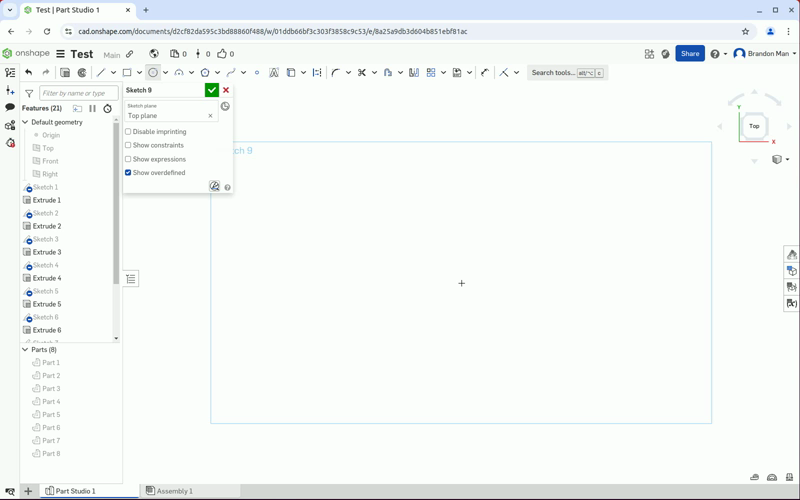
key_up(shift)
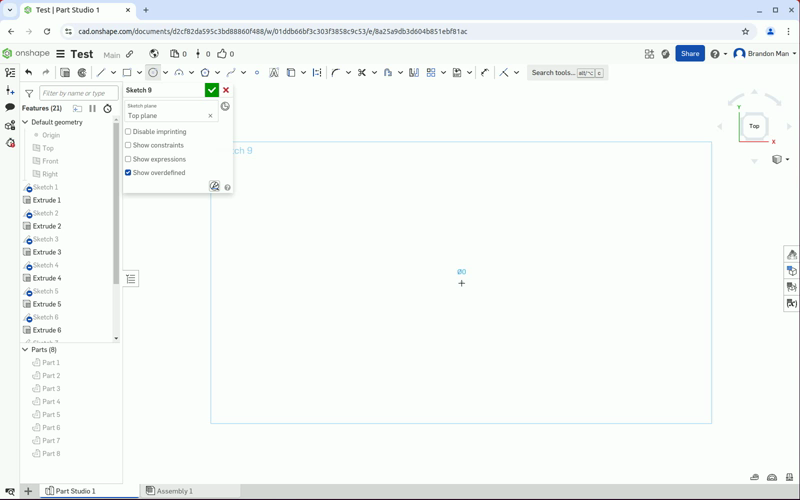
mouse_move(492, 282)
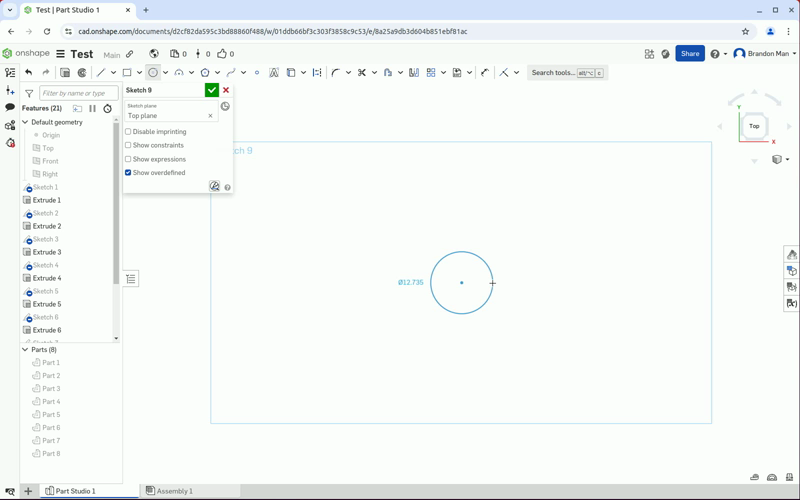
click(492, 282)
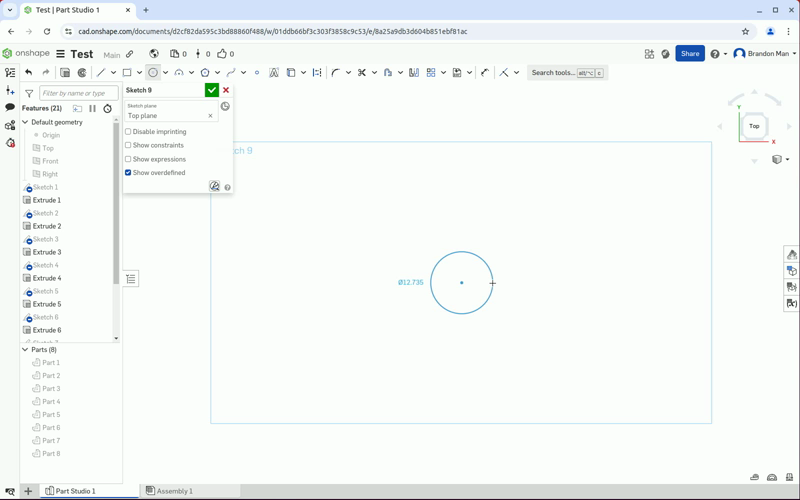
key(esc)
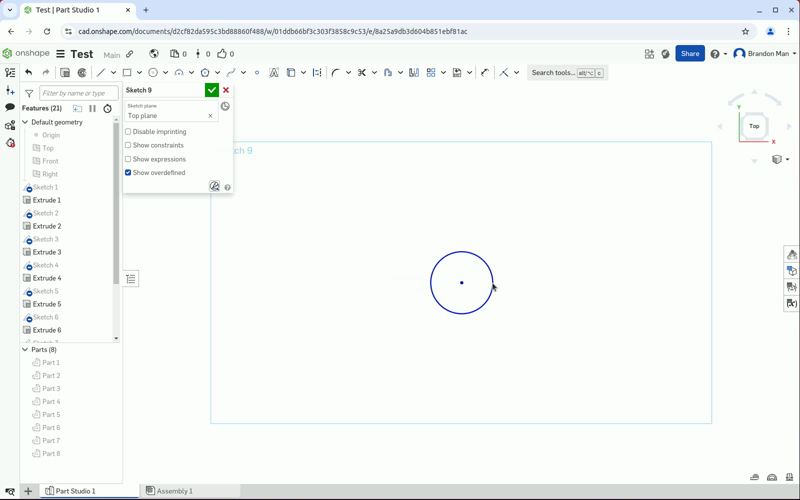
key(c)
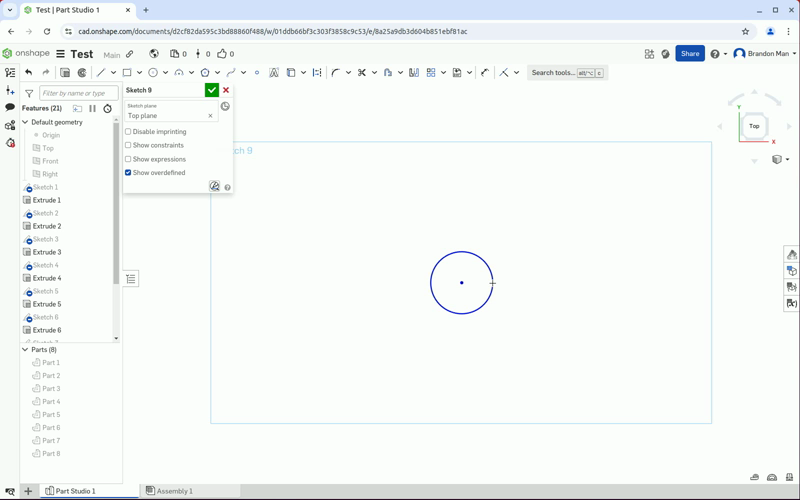
key_down(shift)
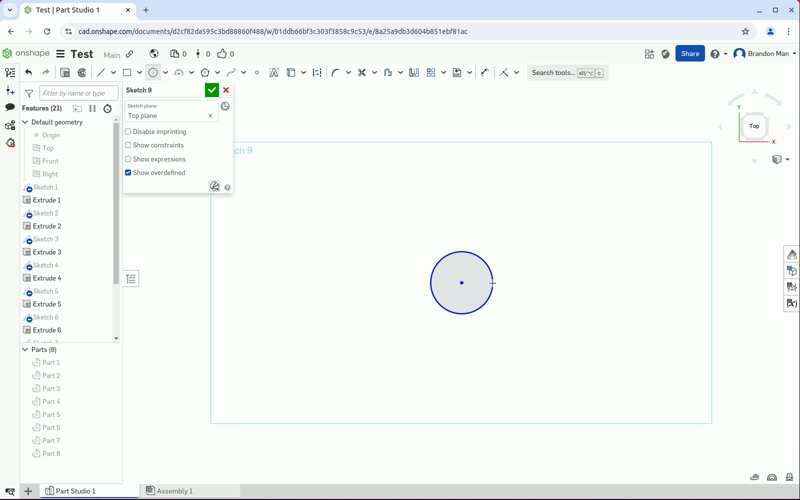
mouse_move(461, 282)
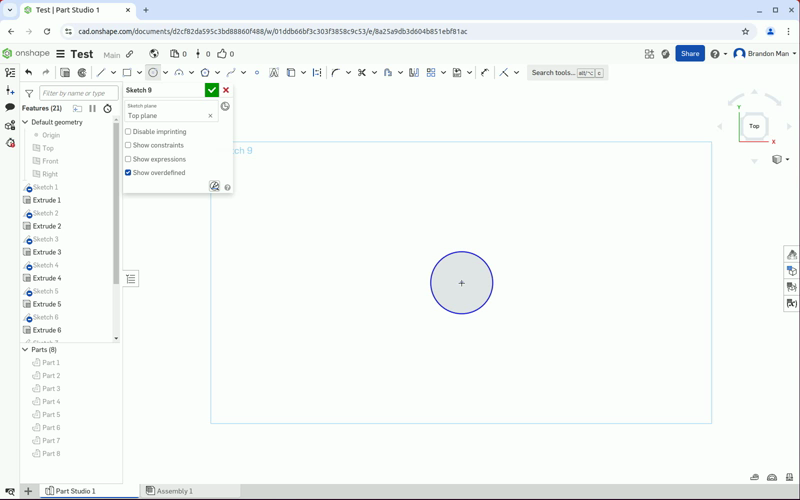
click(461, 282)
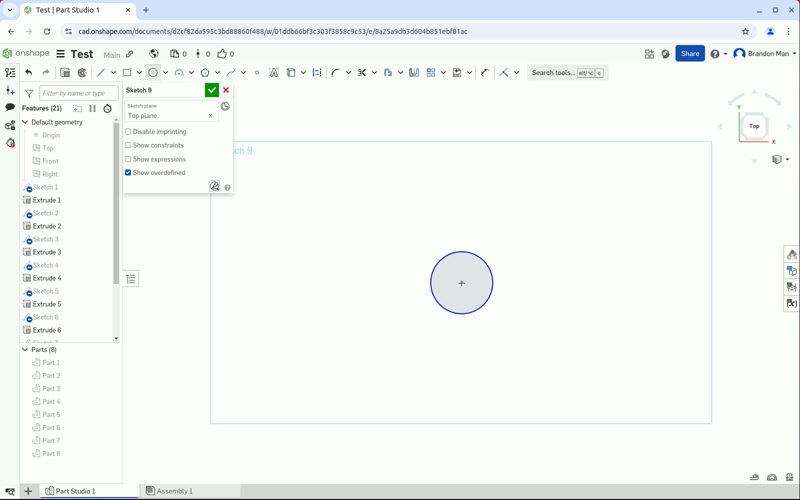
key_up(shift)
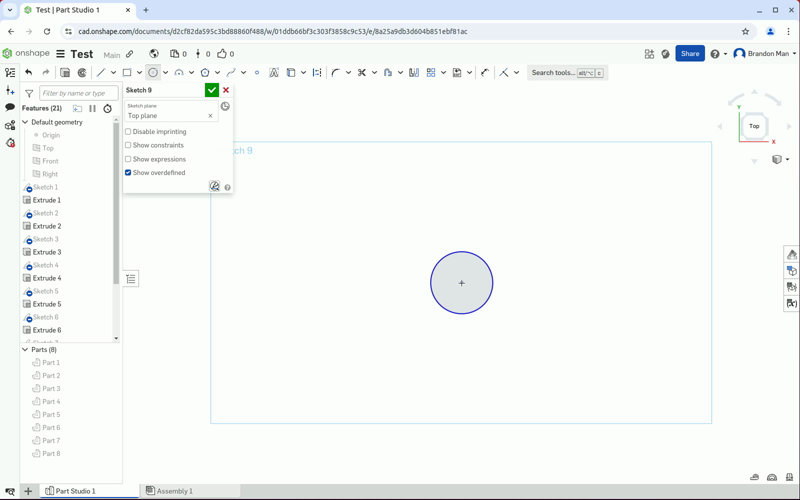
mouse_move(469, 282)
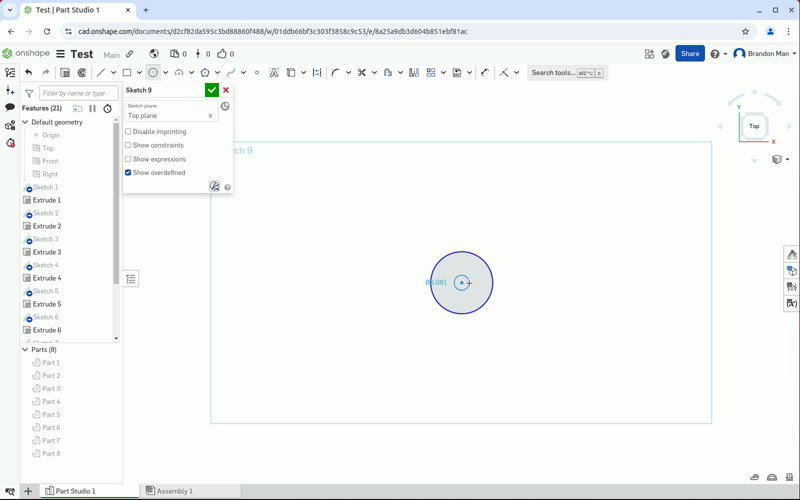
click(469, 282)
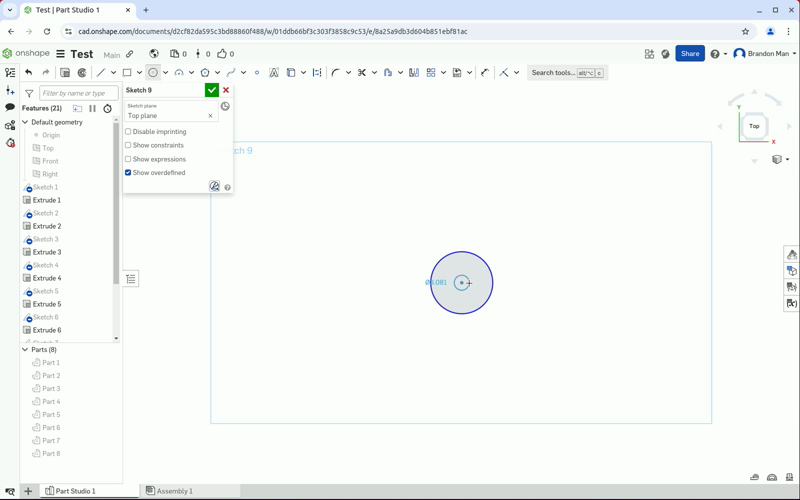
key(esc)
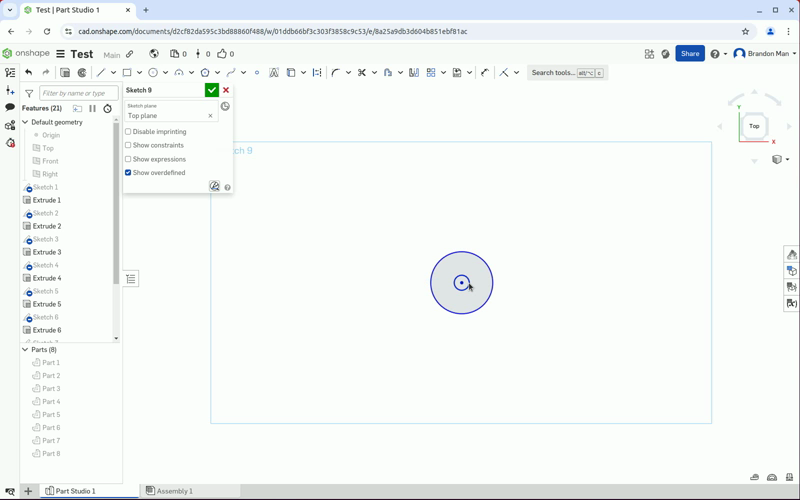
mouse_move(444, 260)
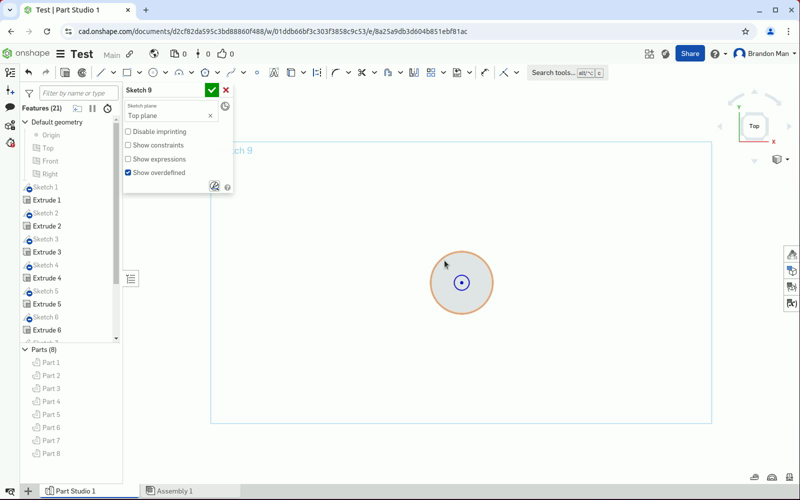
click(444, 260)
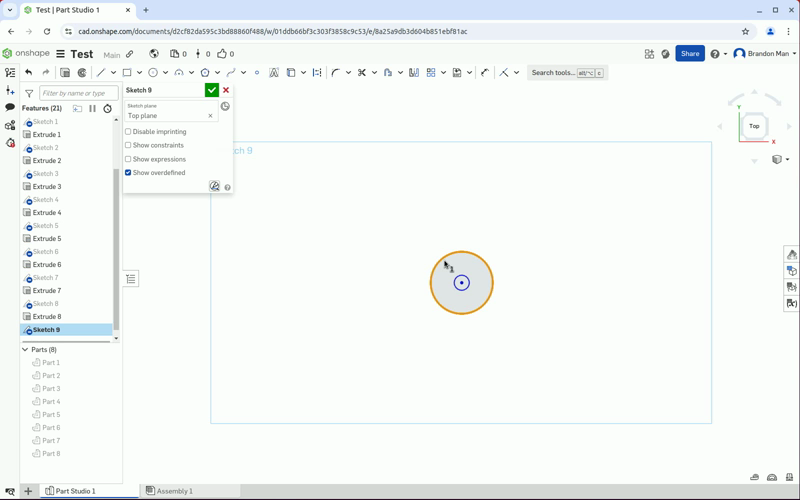
mouse_move(73, 352)
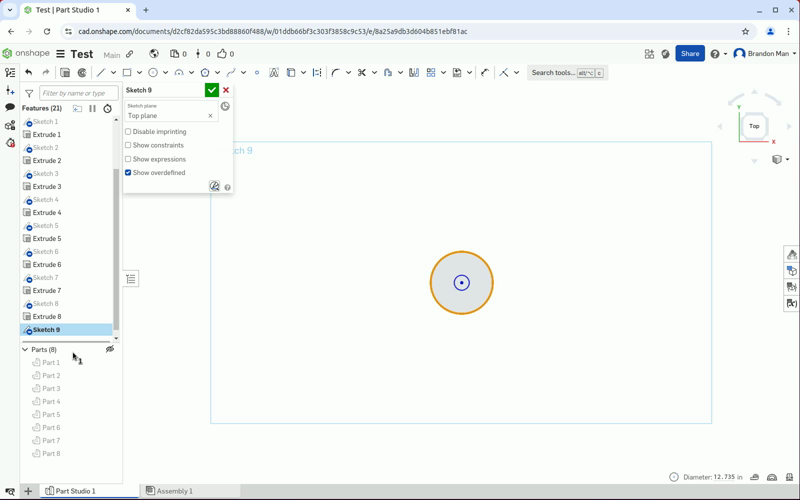
key(shift+y)
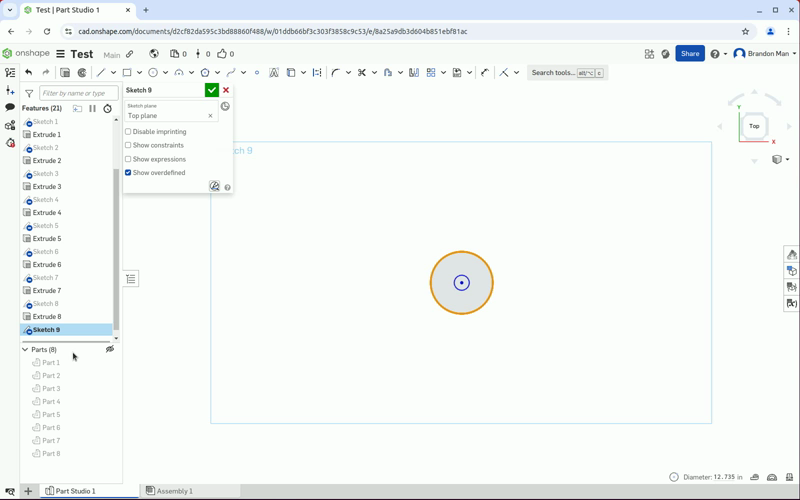
key(shift+e)
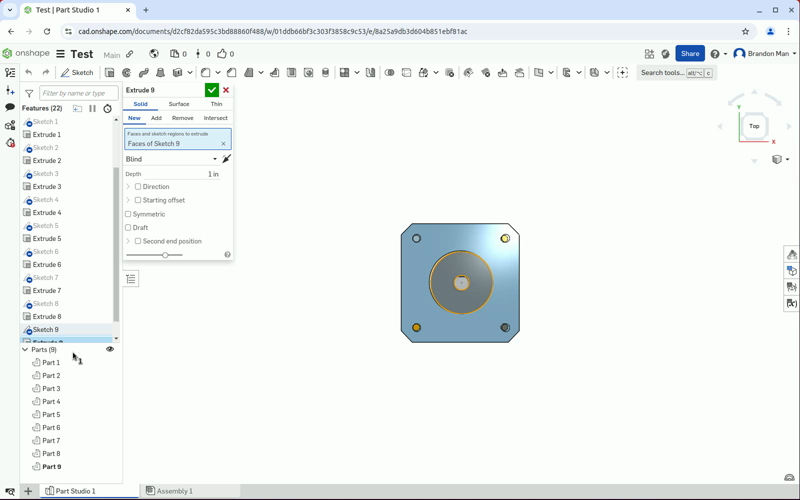
mouse_move(143, 106)
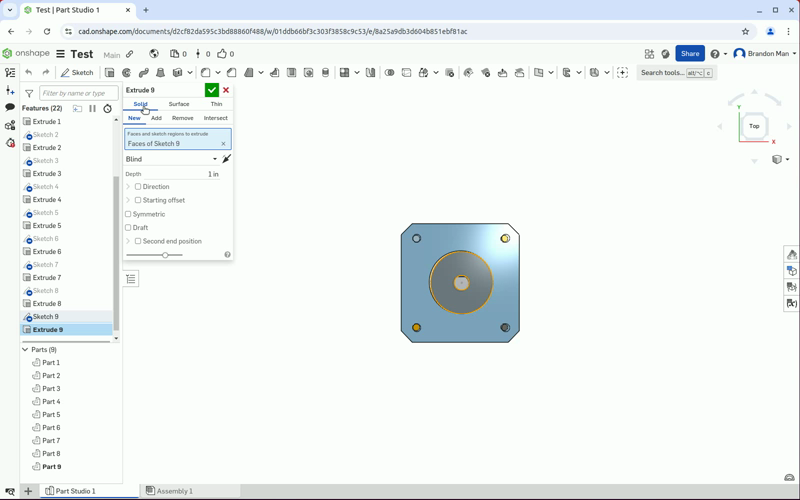
click(143, 106)
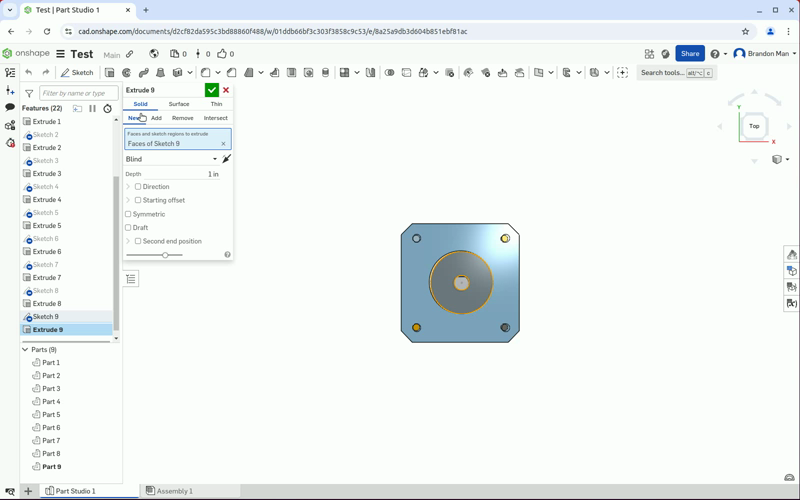
mouse_move(137, 120)
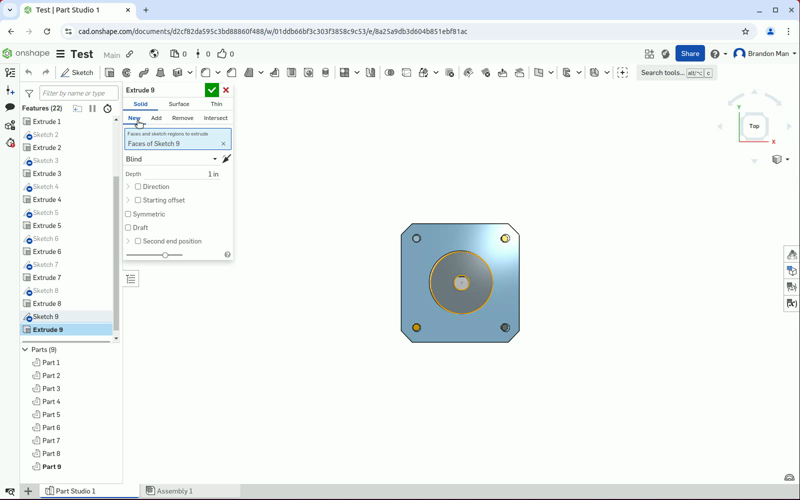
click(137, 120)
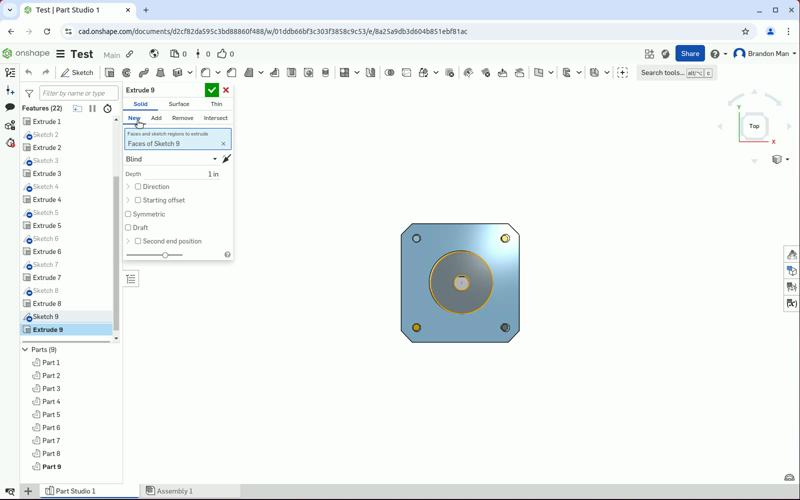
key(tab, 4)
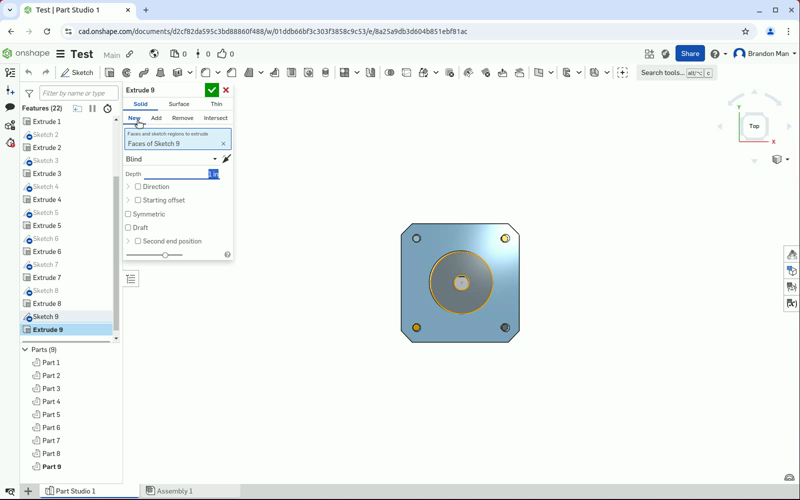
text(1.204)
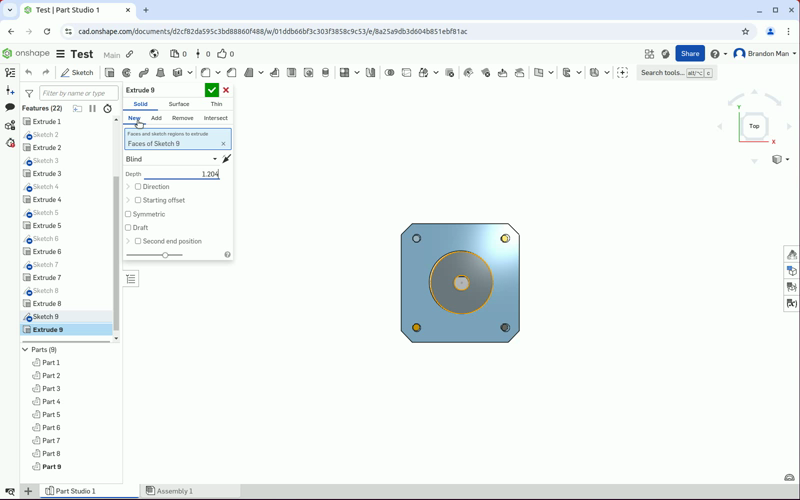
key(enter)
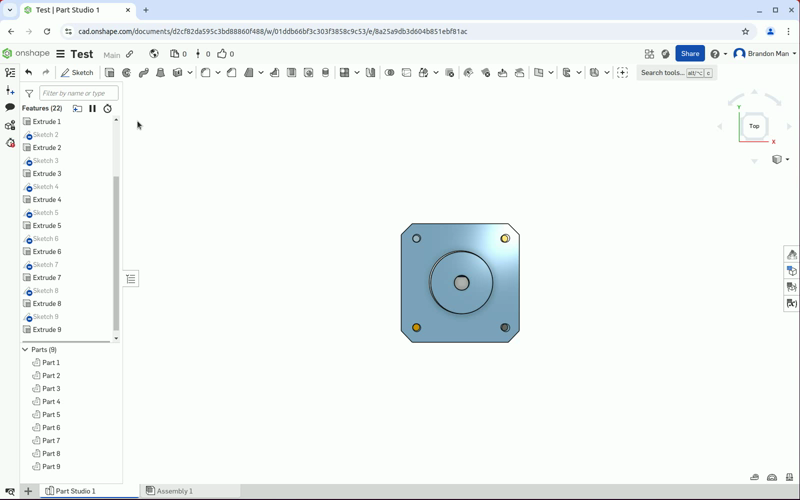
key(shift+h)
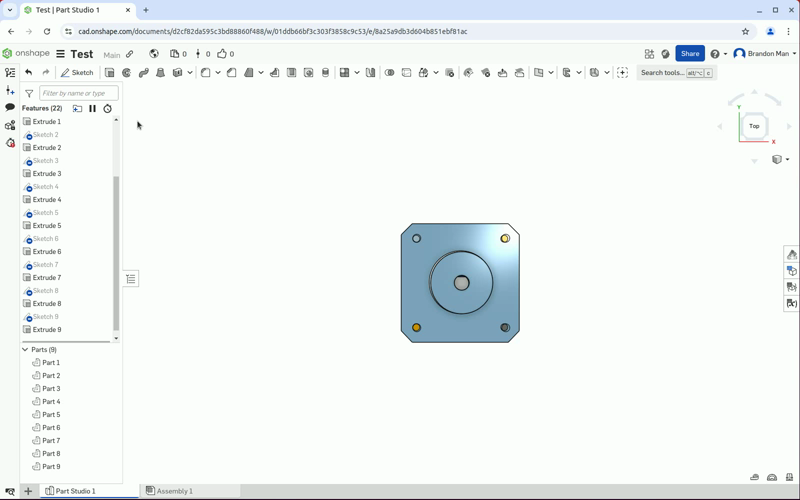
key(shift+h)
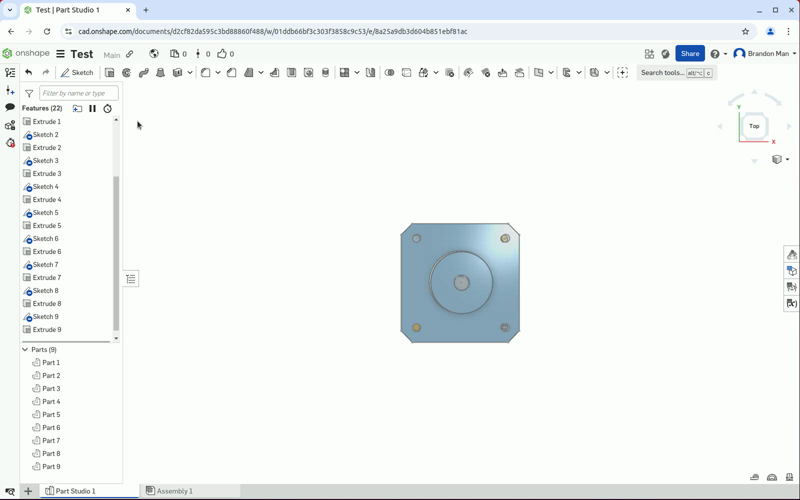
key(shift+7)
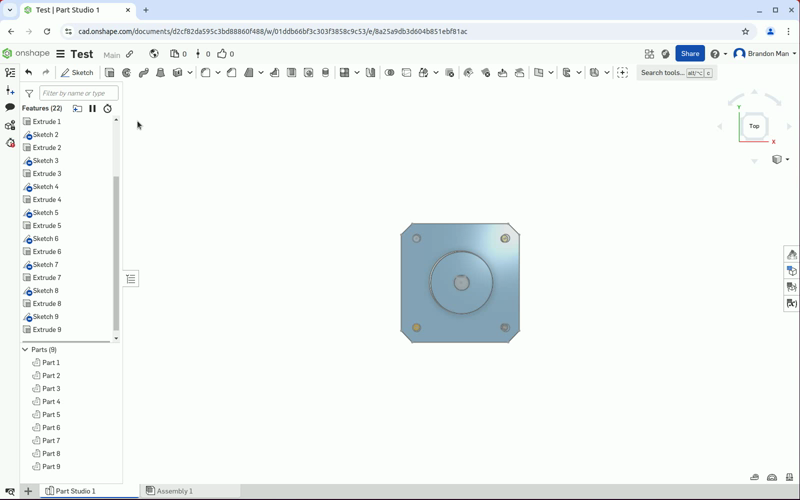
key(up, 3)
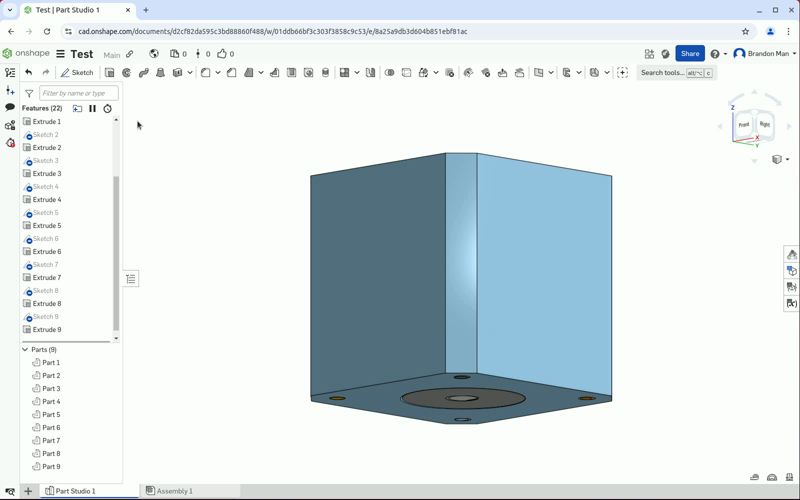
key(left, 3)
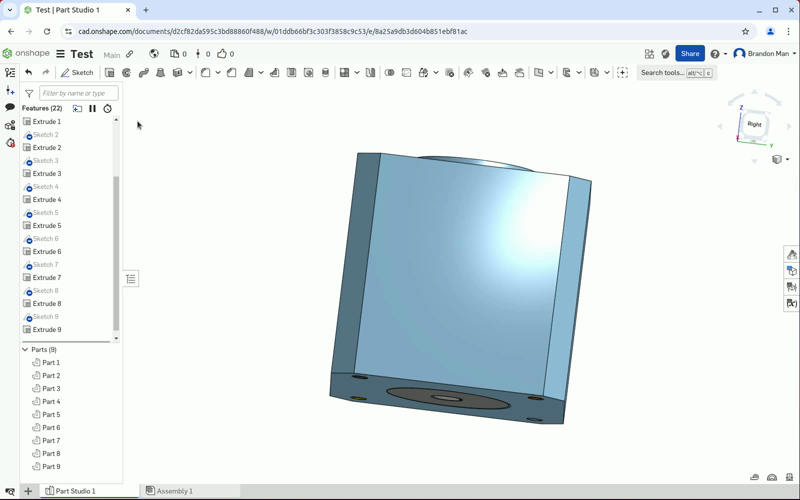
key(right, 3)
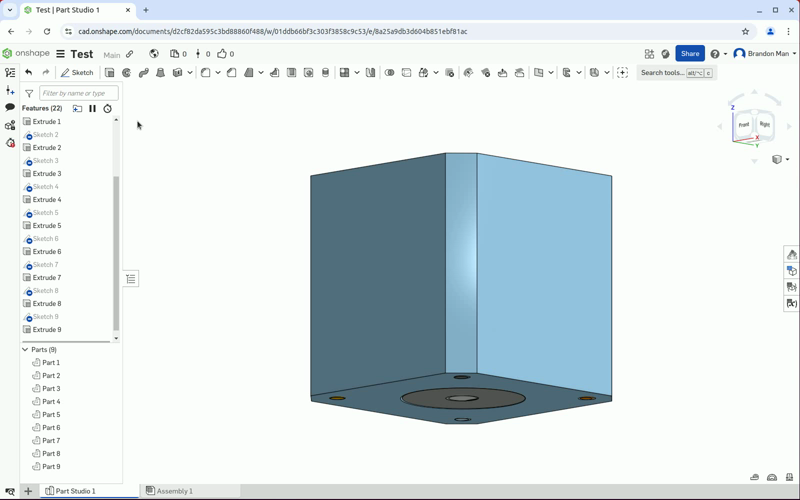
key(down, 3)
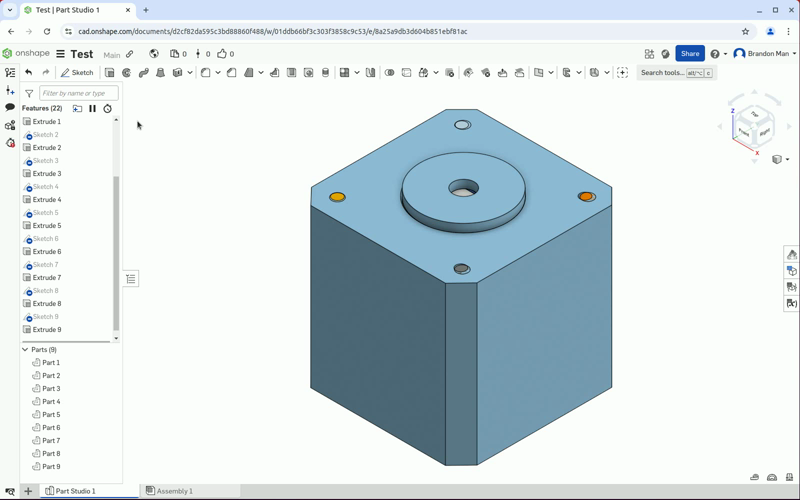
mouse_move(69, 111)
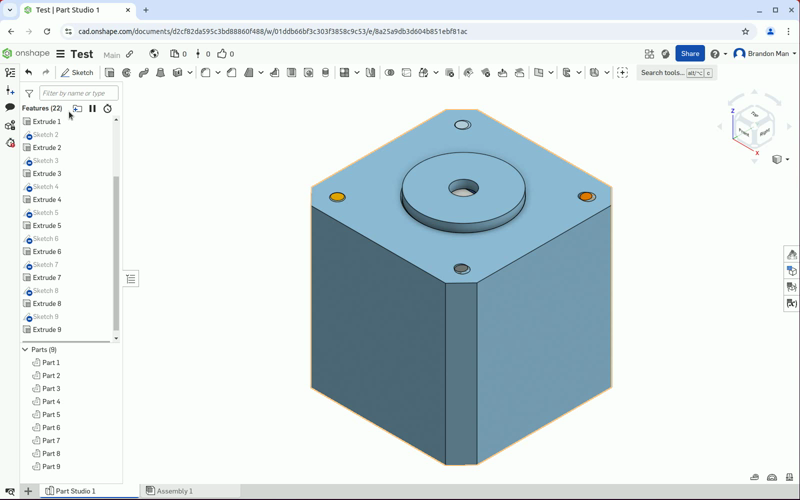
click(69, 111)